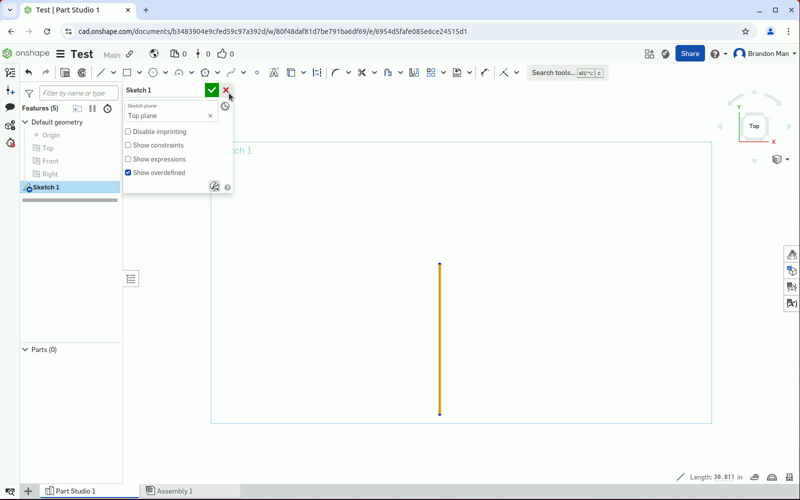
key(shift+h)
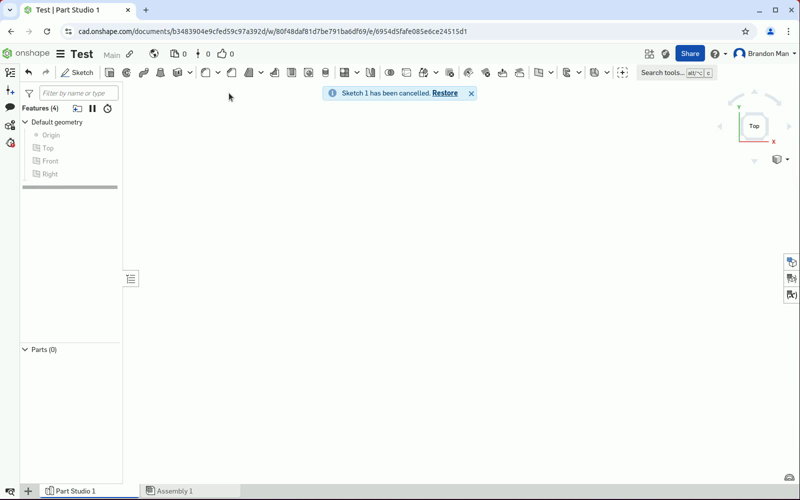
mouse_move(73, 352)
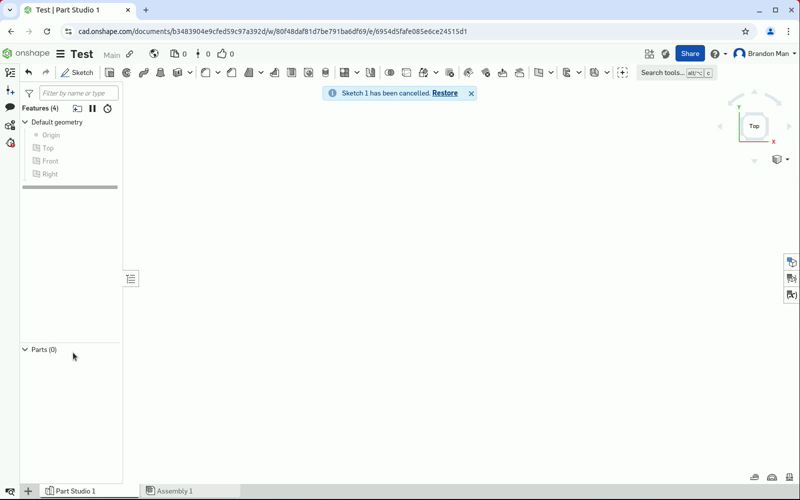
key(y)
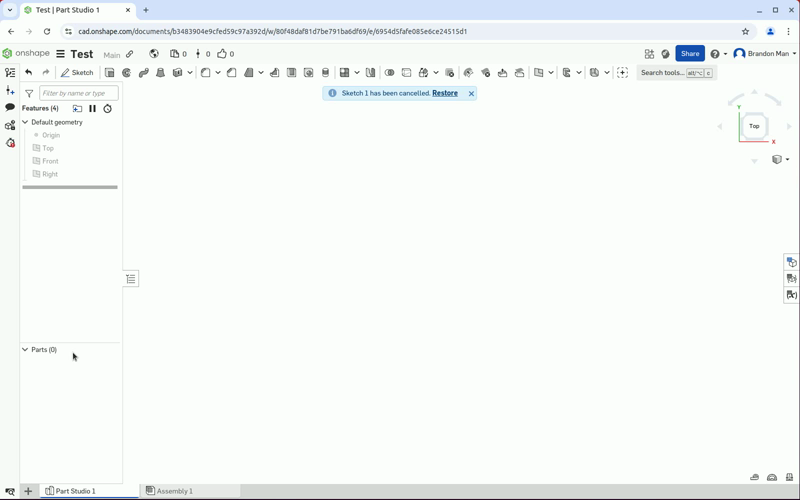
key(shift+p)
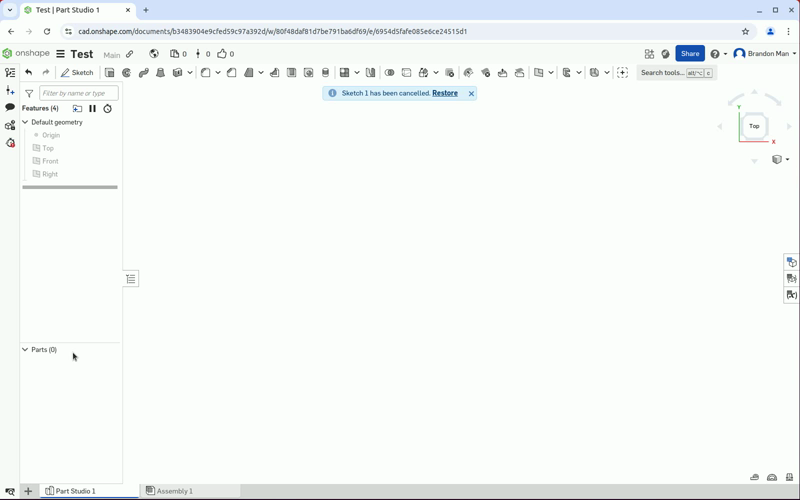
key(space)
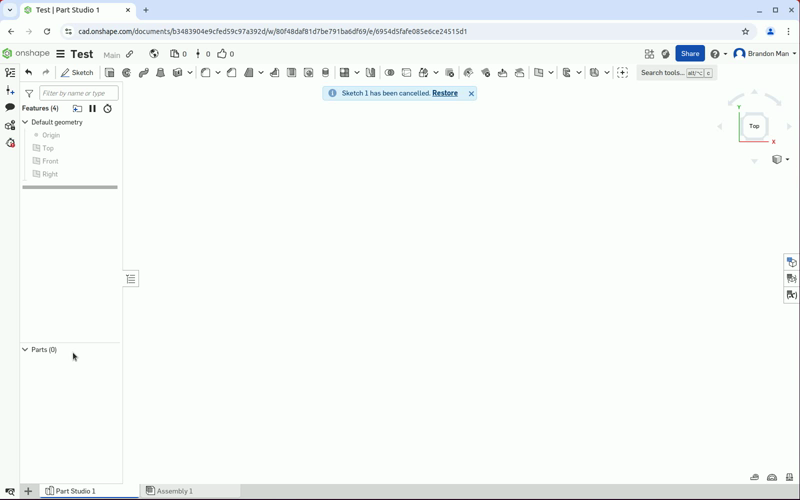
key_down(shift)
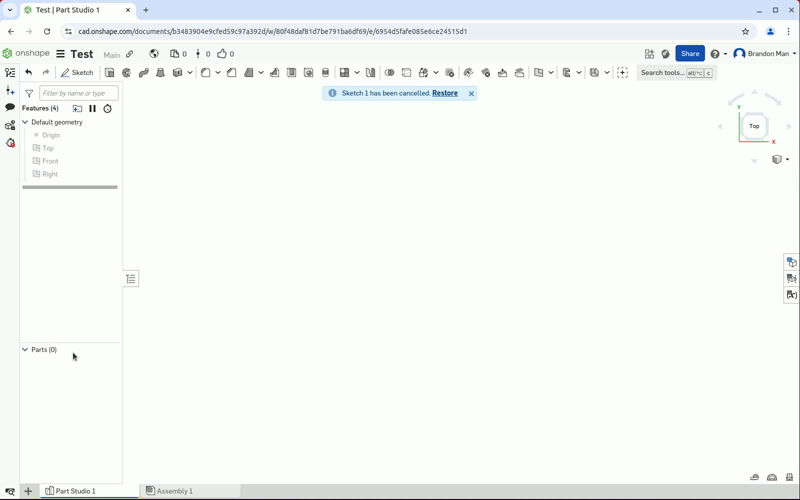
key(up)
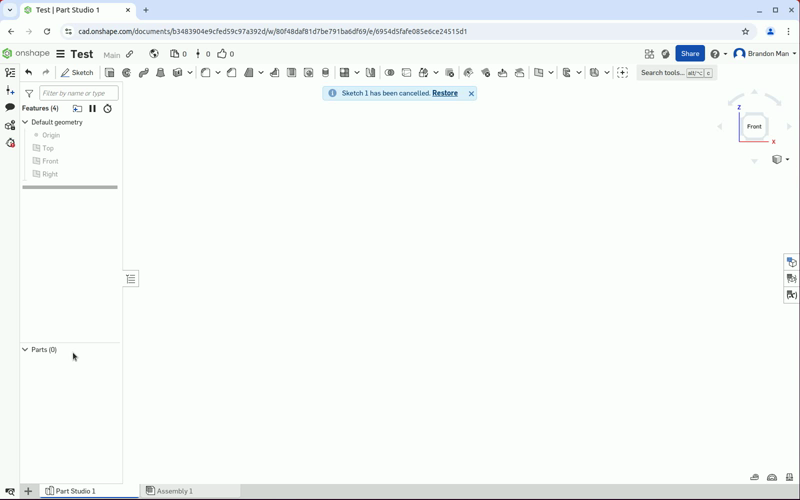
key_up(shift)
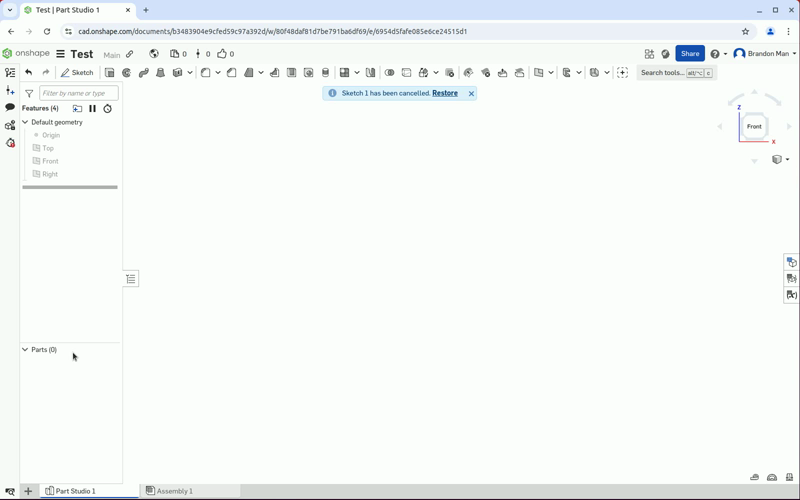
mouse_move(73, 352)
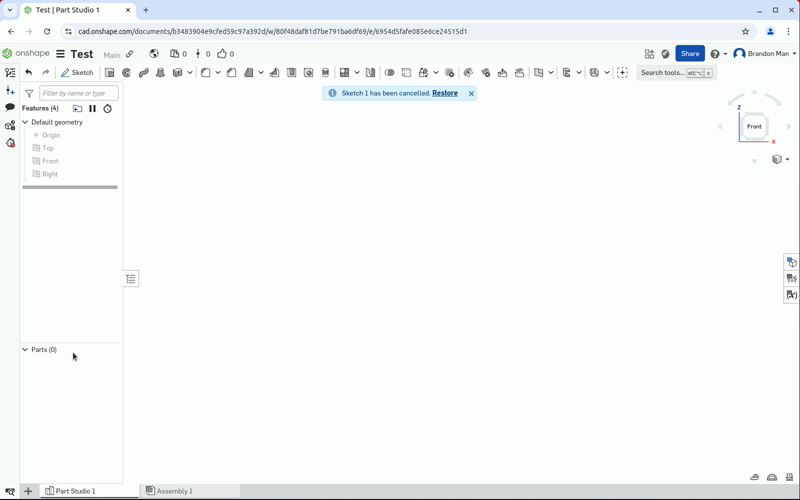
key(shift+y)
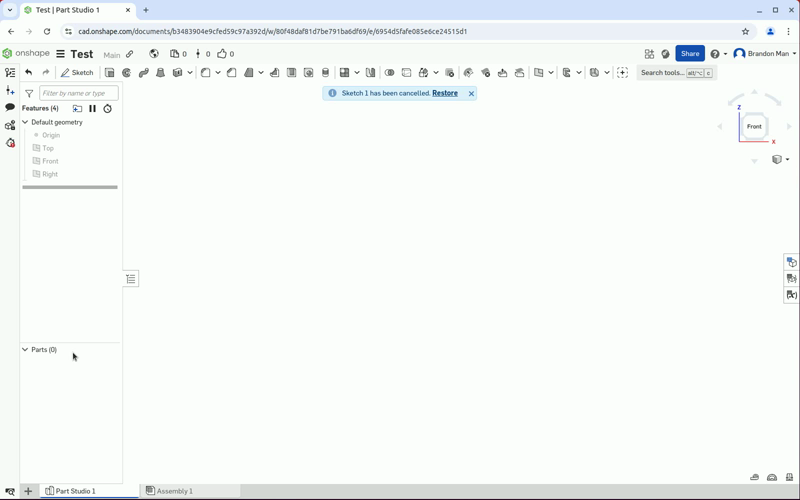
key(shift+s)
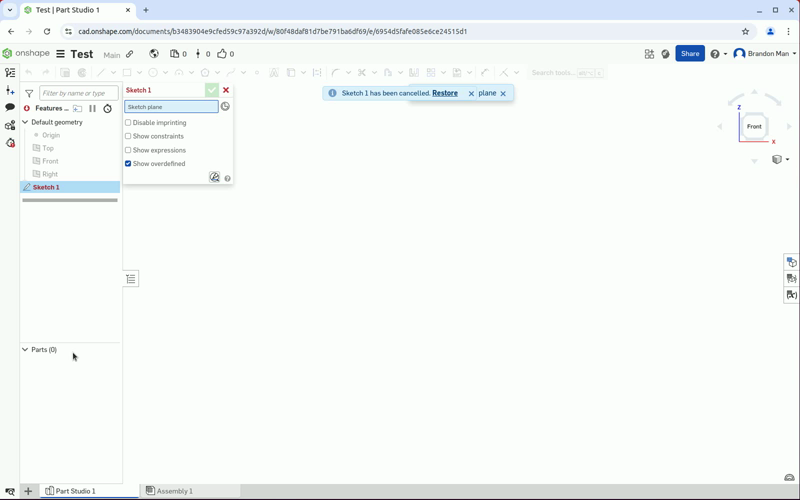
mouse_move(73, 163)
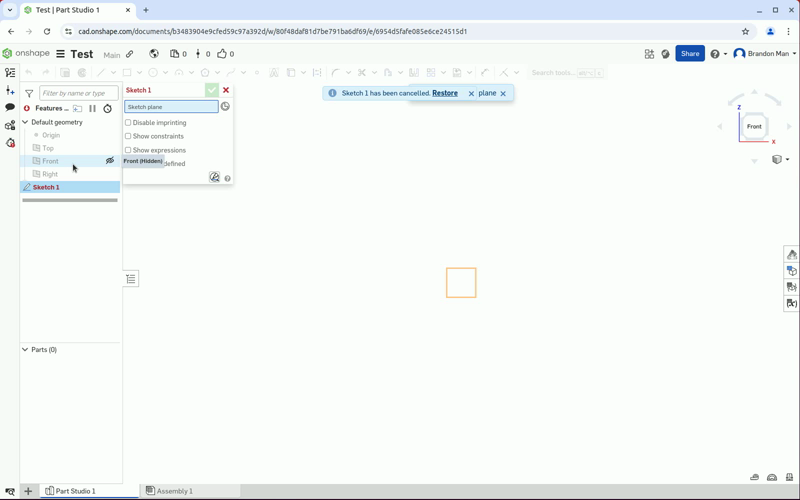
click(73, 163)
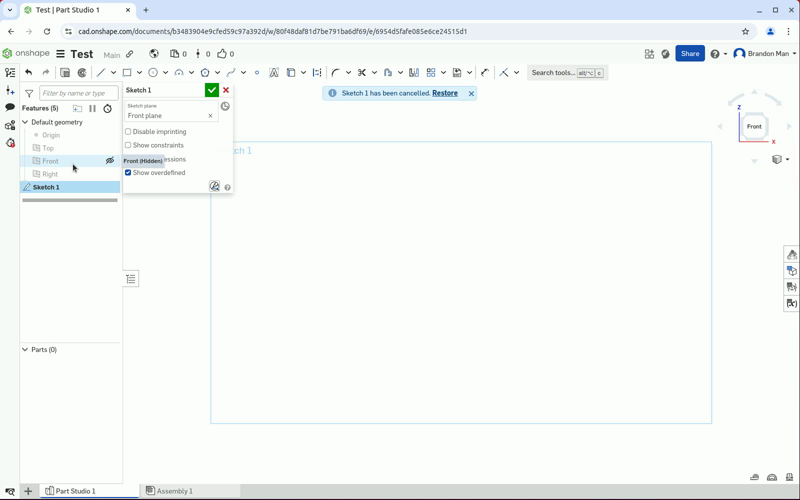
mouse_move(73, 352)
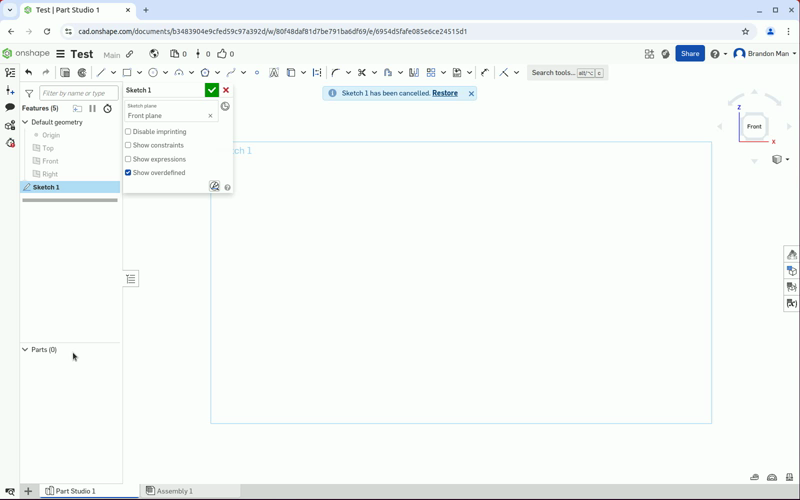
key(y)
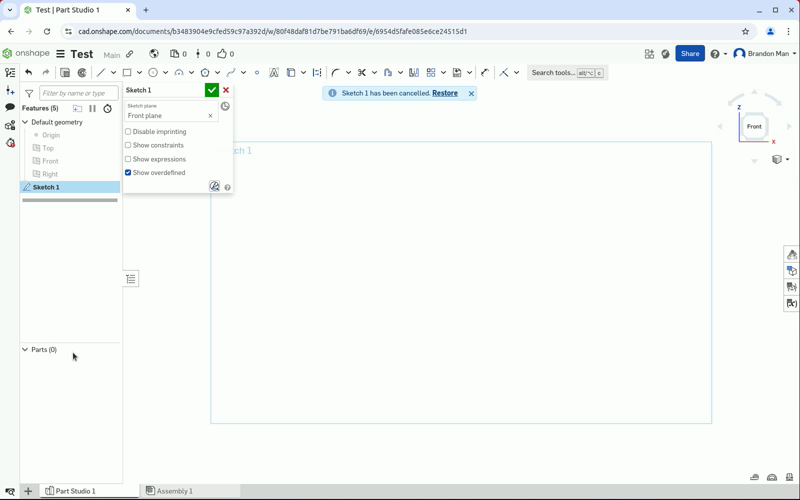
key(c)
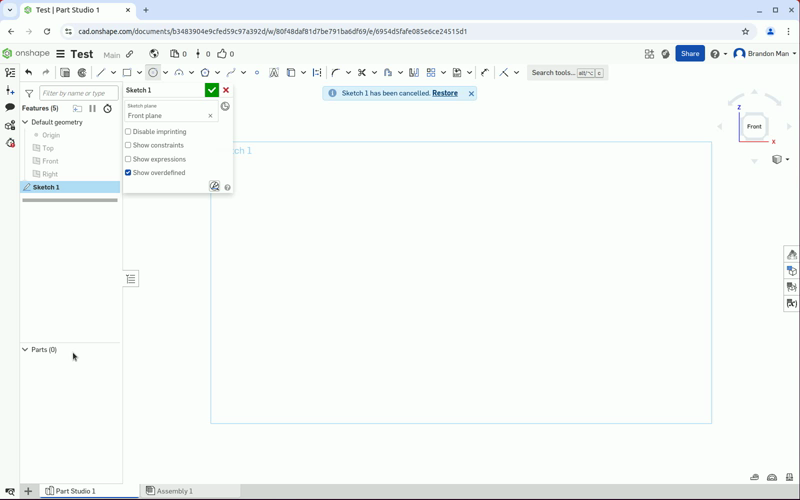
key_down(shift)
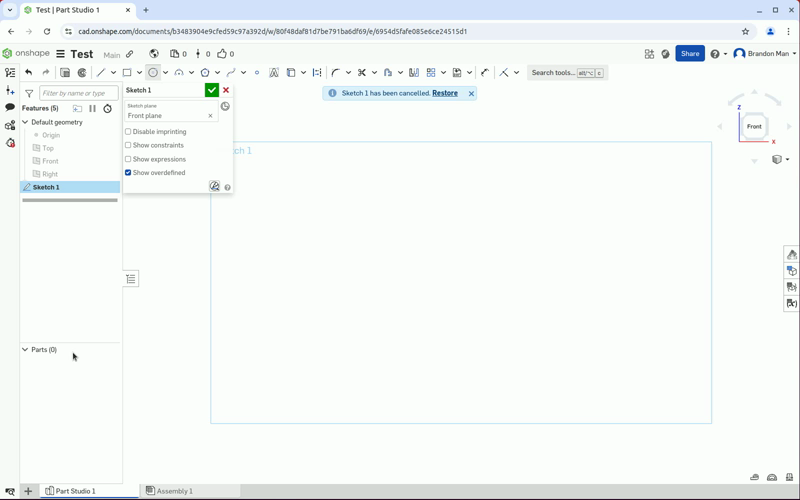
mouse_move(460, 282)
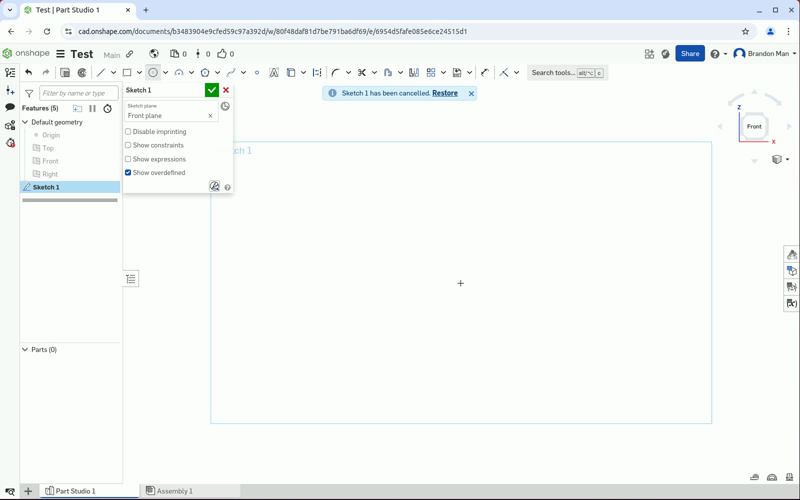
click(460, 282)
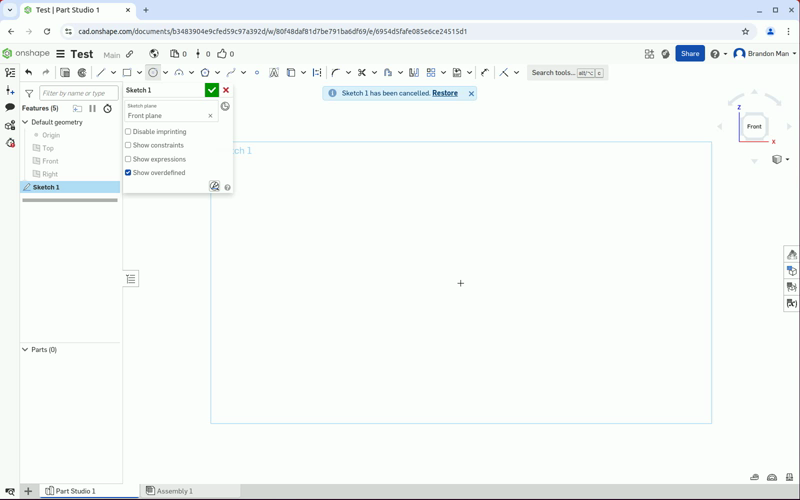
key_up(shift)
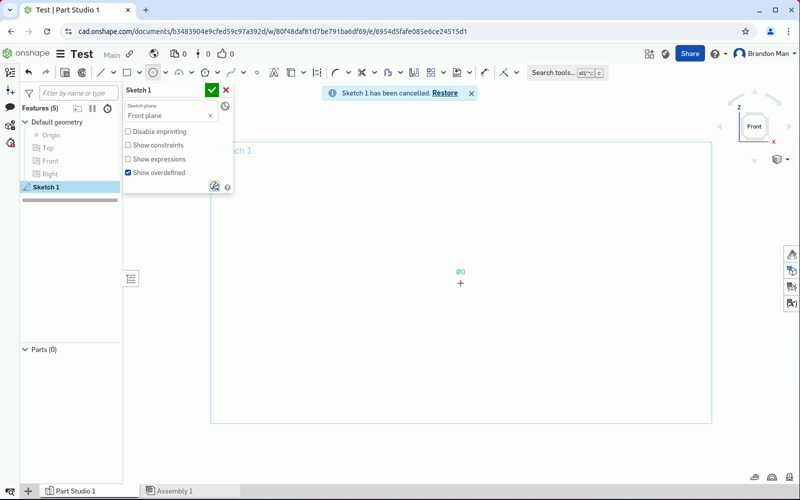
mouse_move(477, 282)
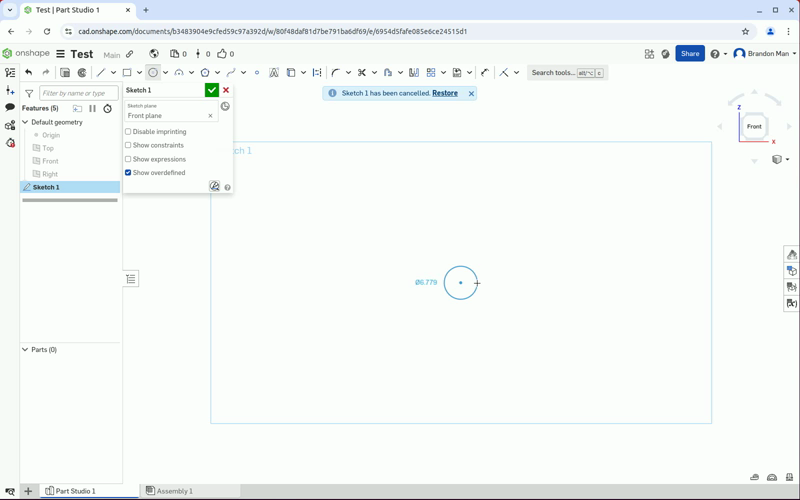
click(477, 282)
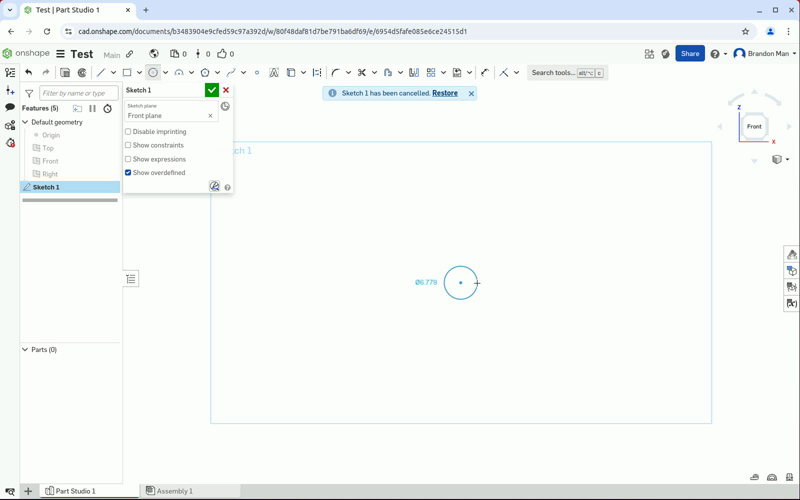
key(esc)
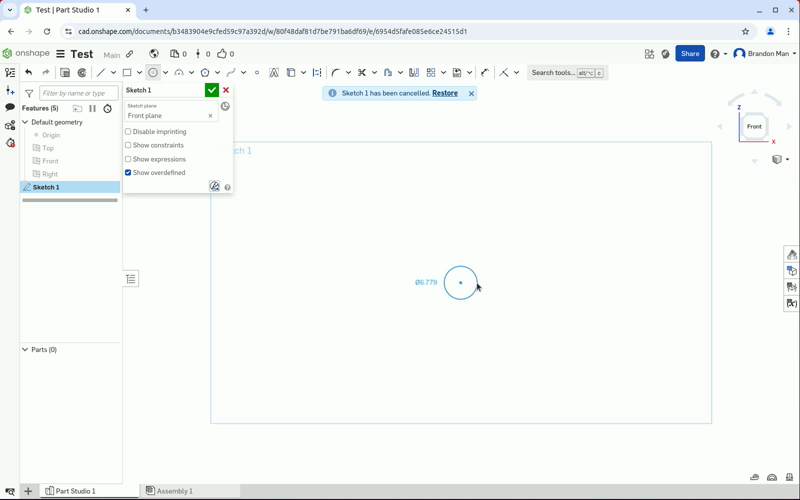
mouse_move(446, 288)
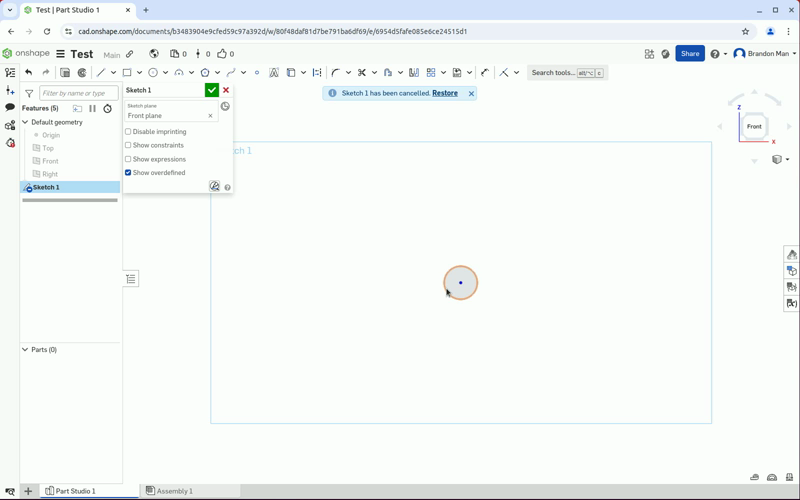
scroll(6)
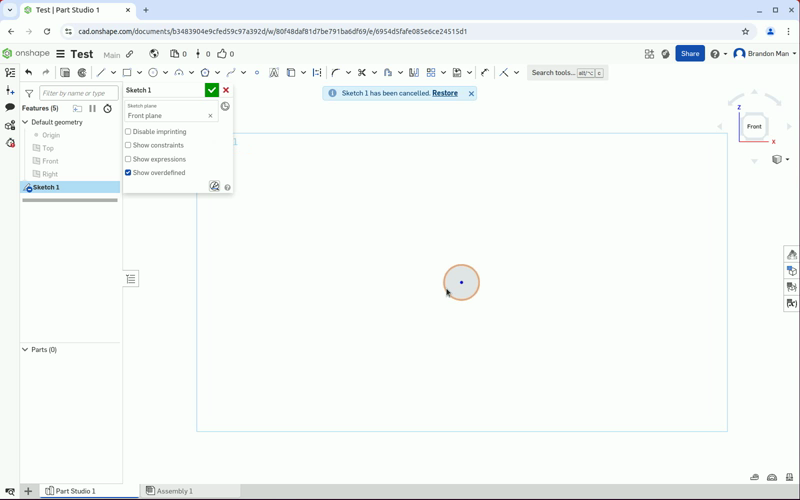
scroll(6)
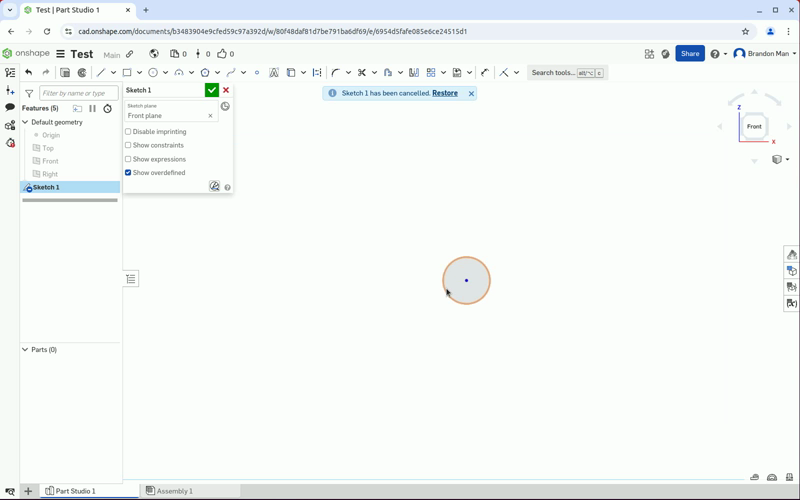
scroll(6)
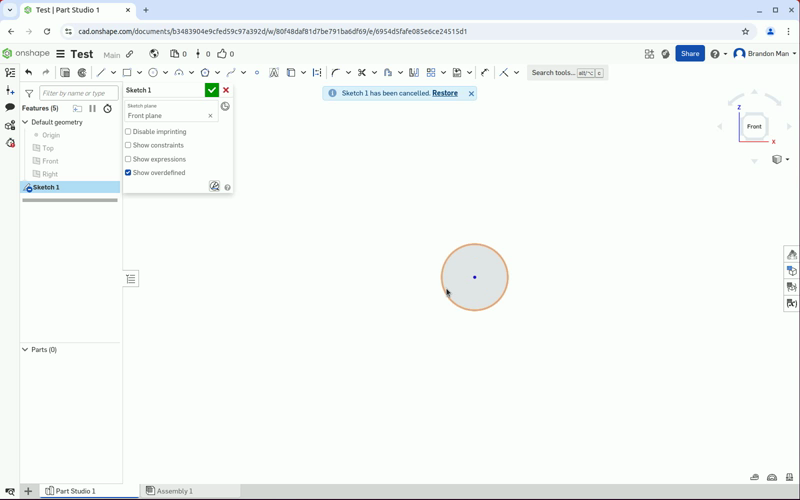
scroll(6)
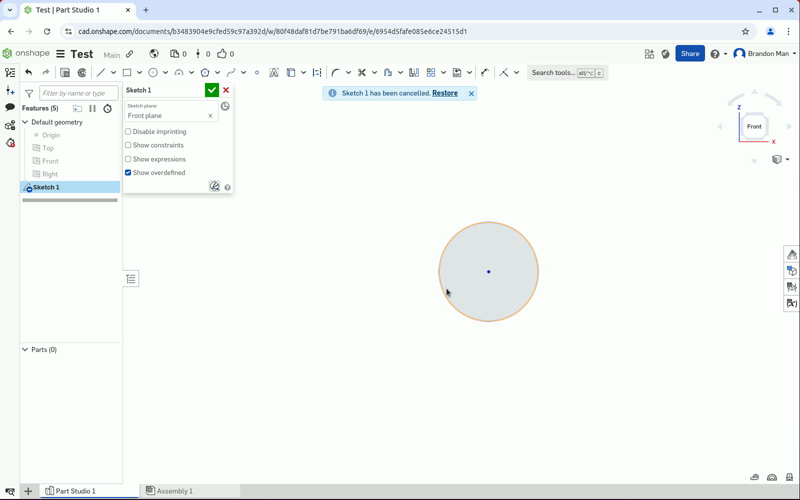
scroll(6)
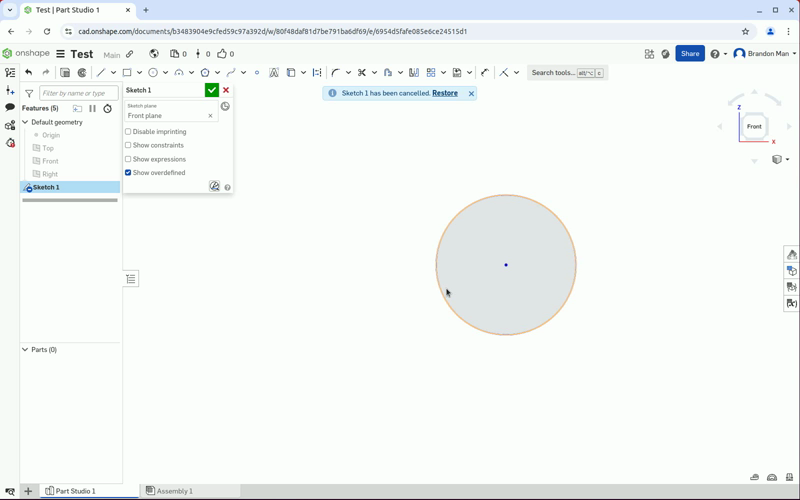
scroll(6)
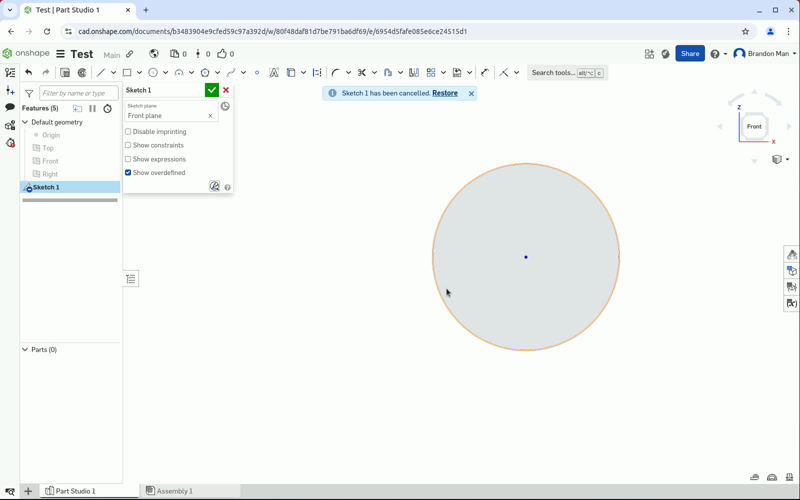
scroll(6)
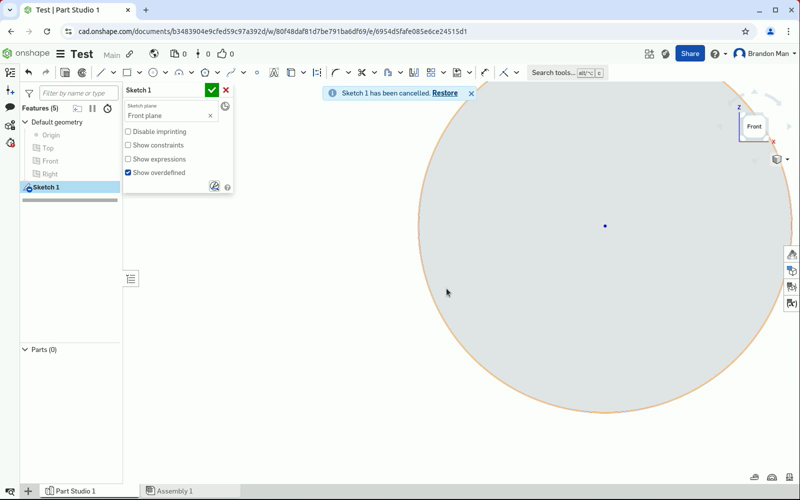
click(446, 288)
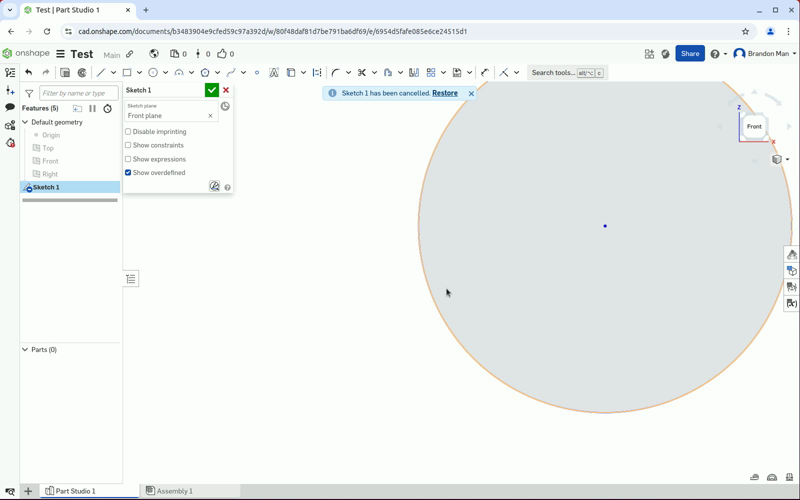
scroll(-6)
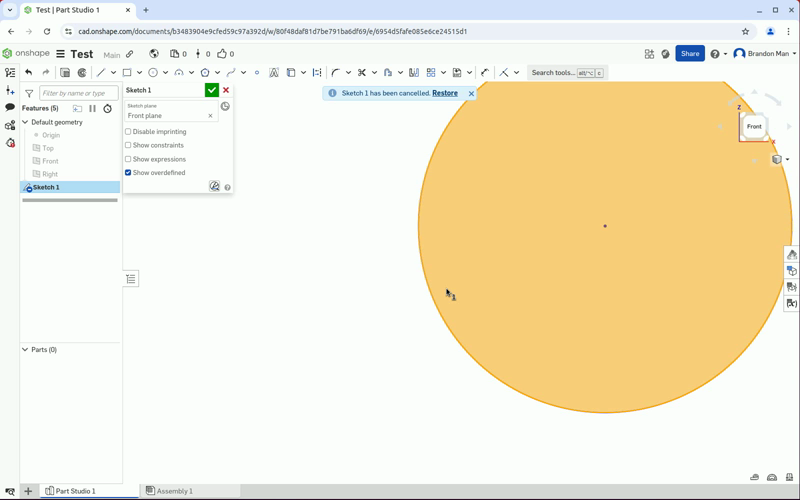
scroll(-6)
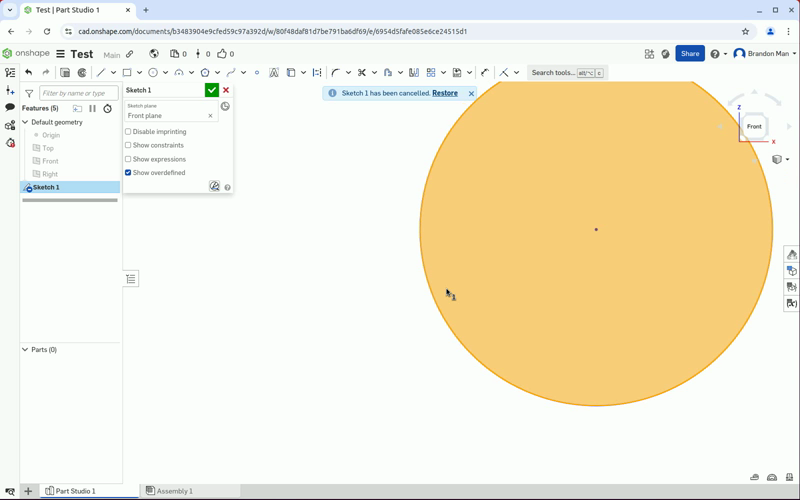
scroll(-6)
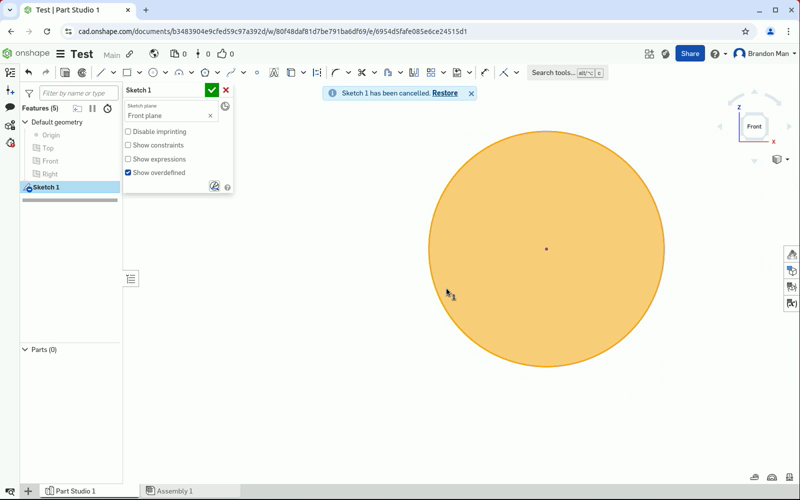
scroll(-6)
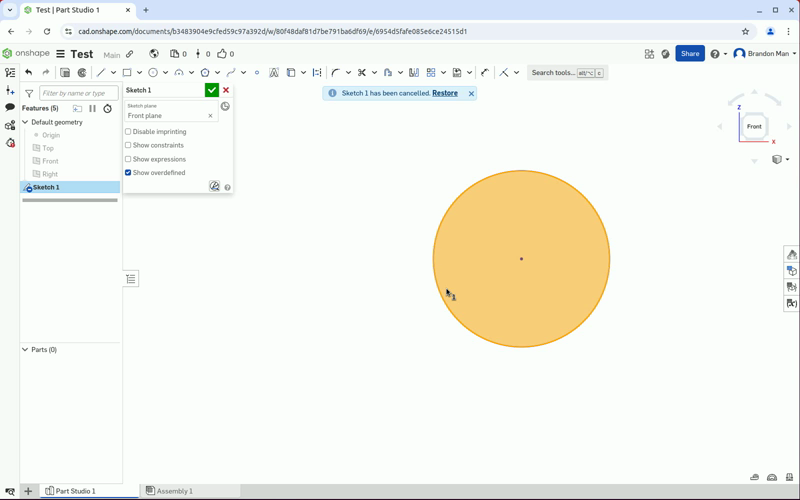
scroll(-6)
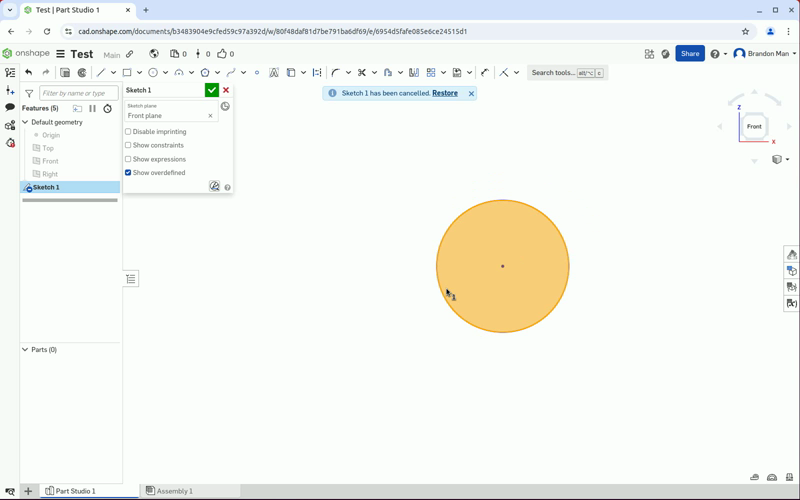
scroll(-6)
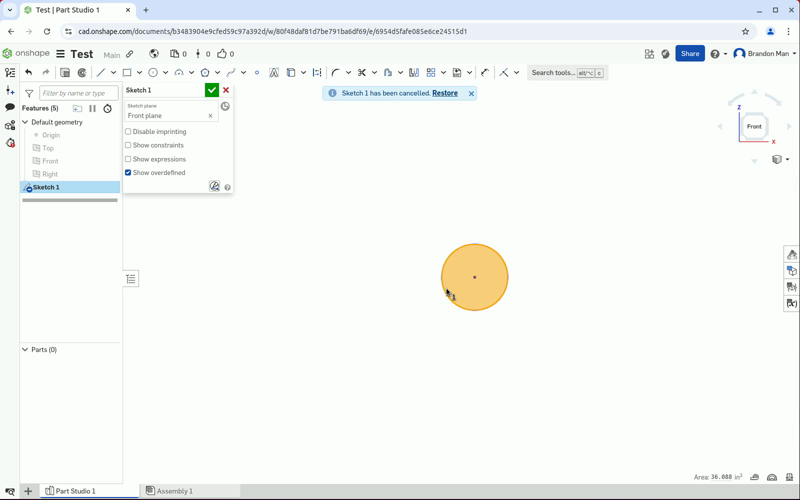
scroll(-6)
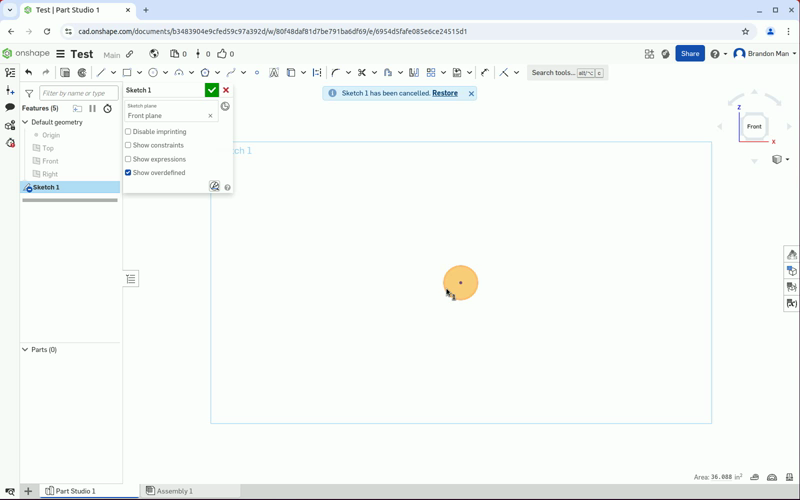
mouse_move(73, 352)
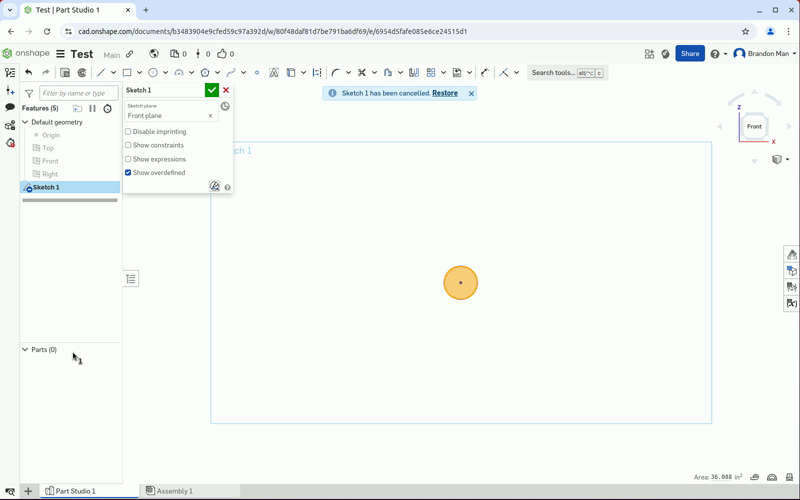
key(shift+y)
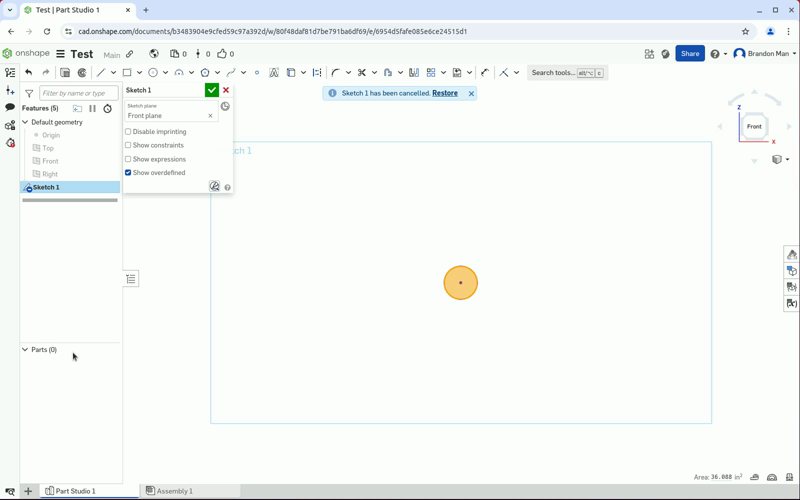
key(shift+e)
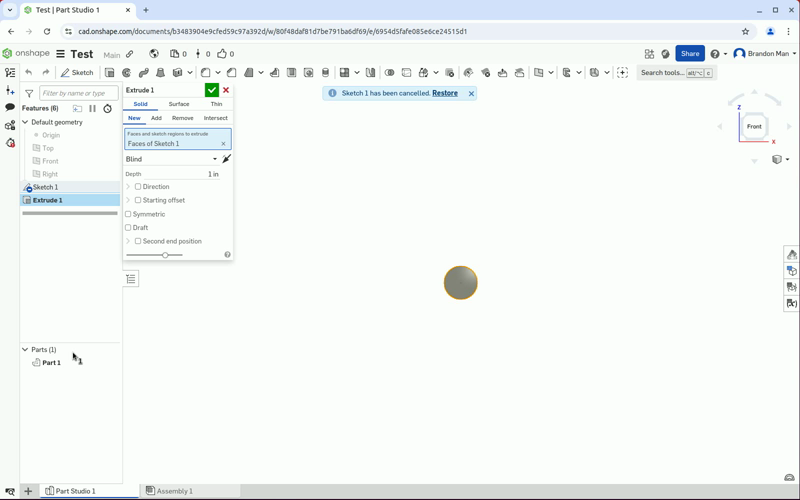
mouse_move(143, 106)
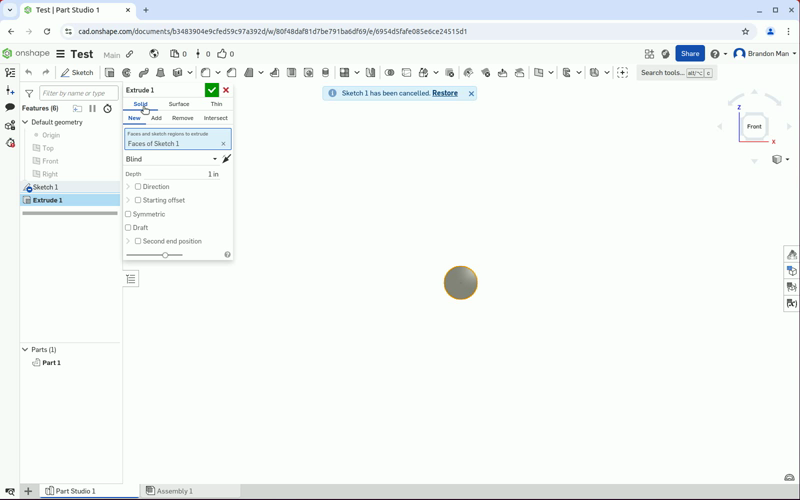
click(143, 106)
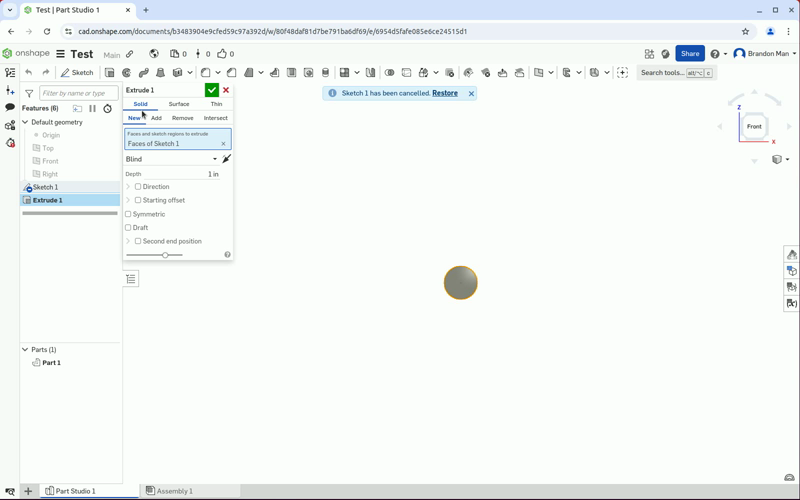
mouse_move(137, 120)
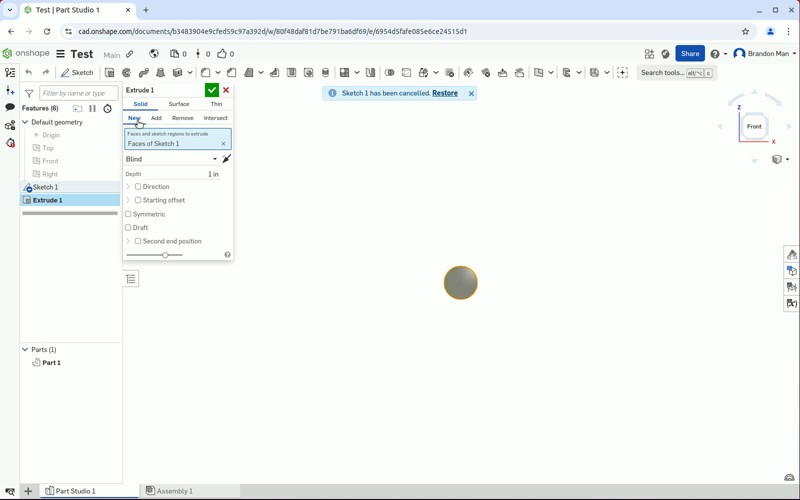
click(137, 120)
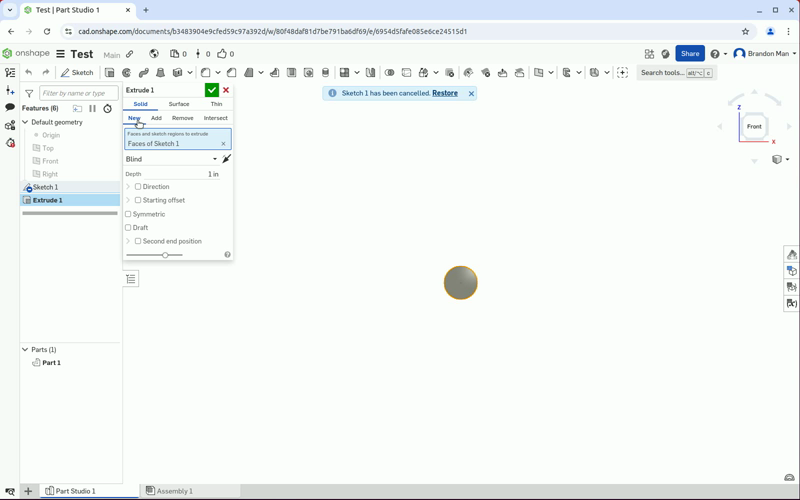
key(tab, 4)
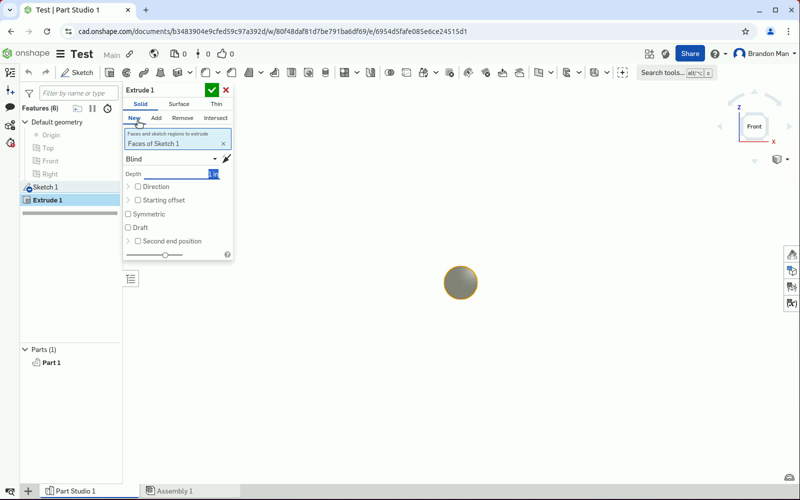
text(17.572)
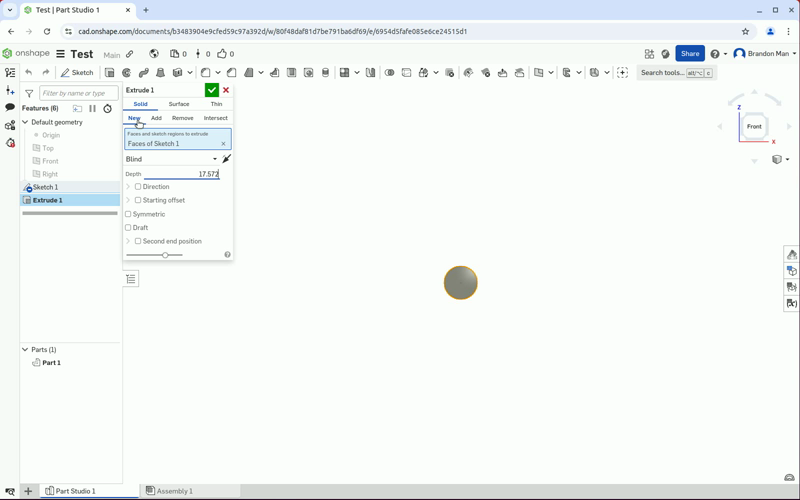
key(enter)
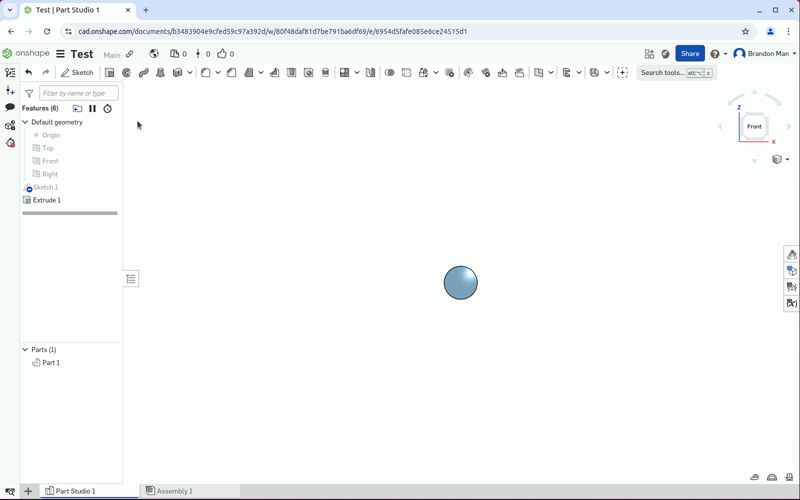
key(shift+h)
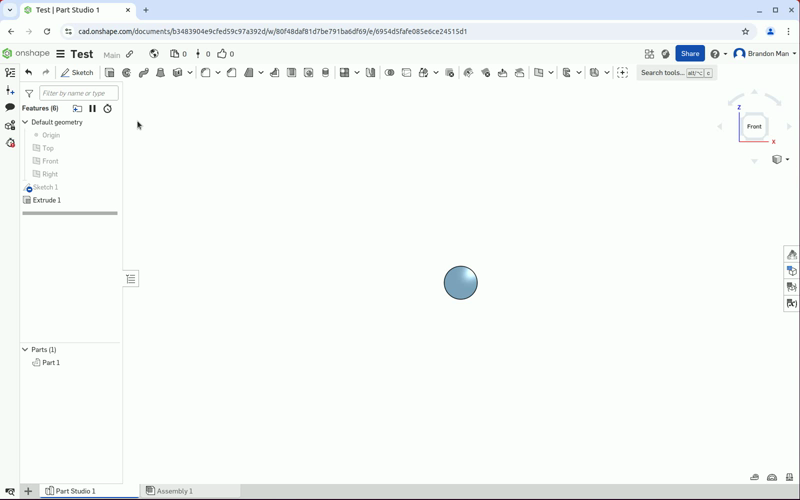
key(shift+h)
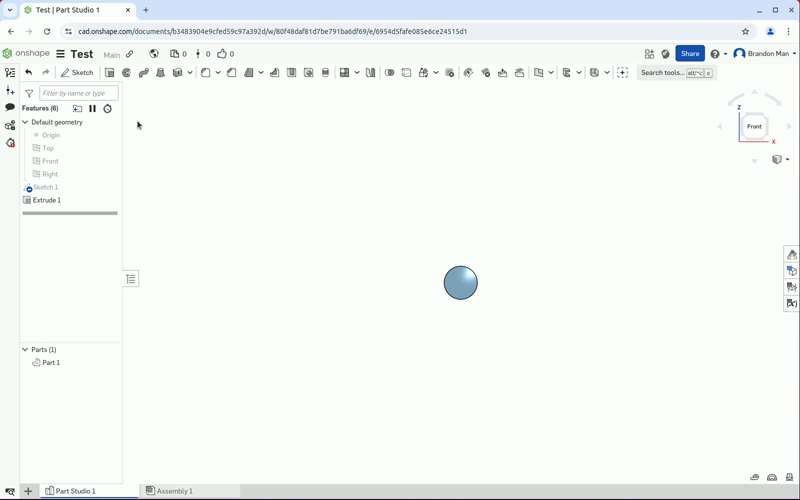
mouse_move(73, 189)
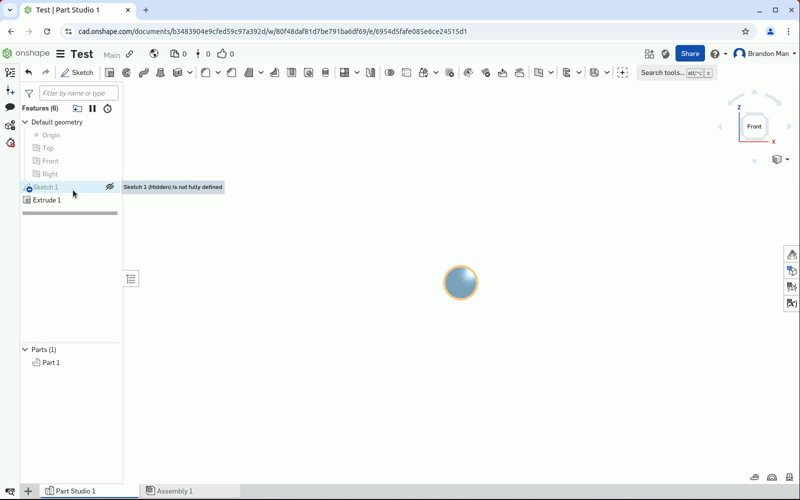
click(73, 189)
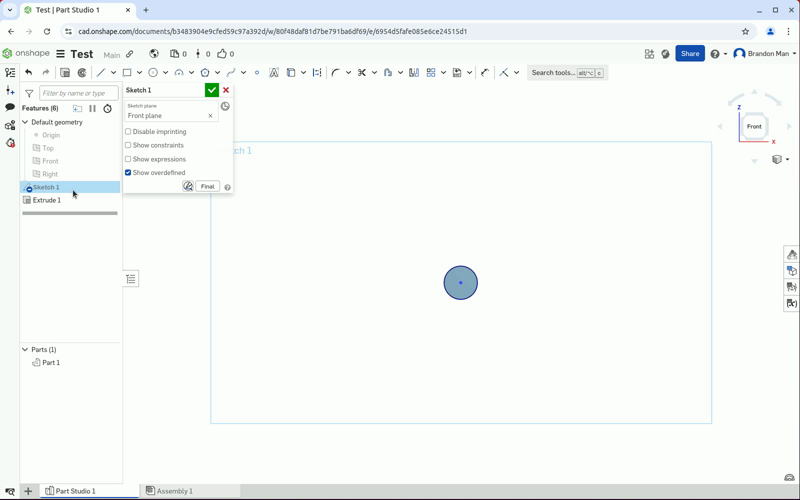
mouse_move(229, 92)
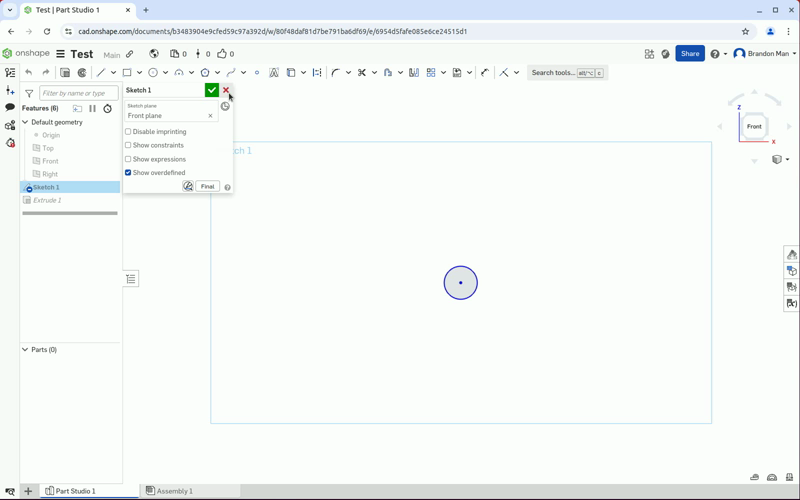
click(229, 92)
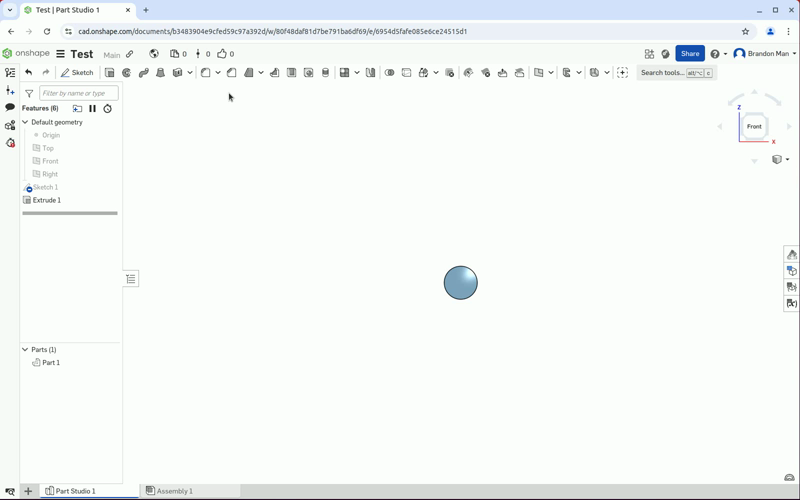
mouse_move(541, 75)
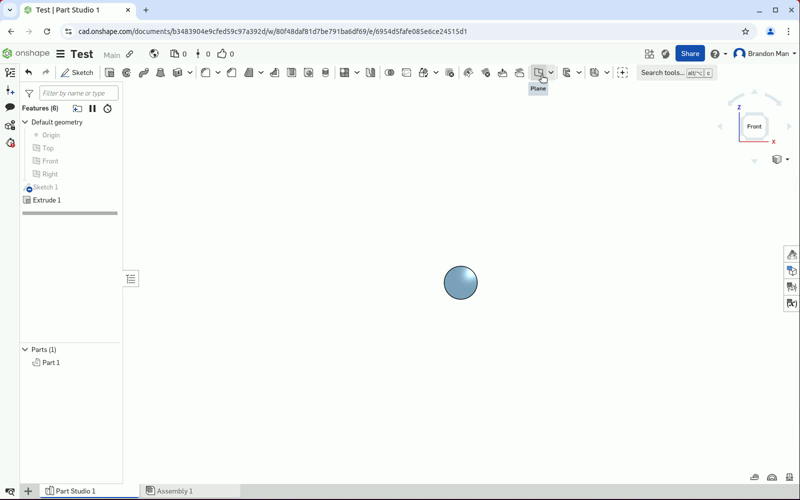
click(541, 75)
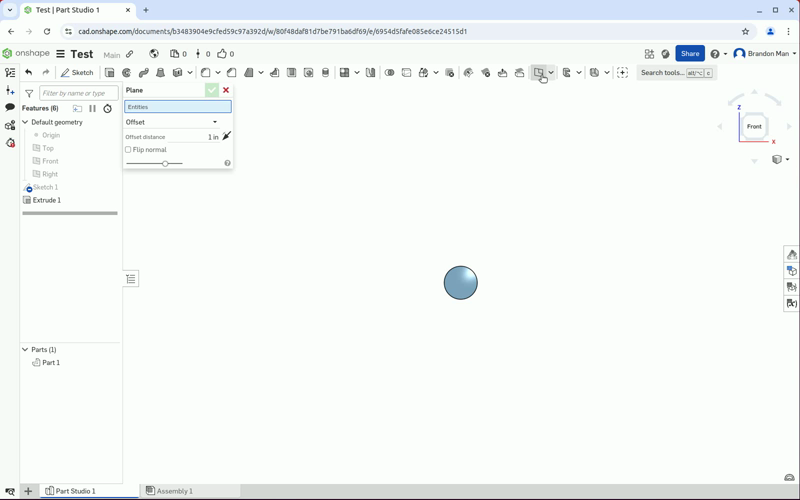
mouse_move(73, 163)
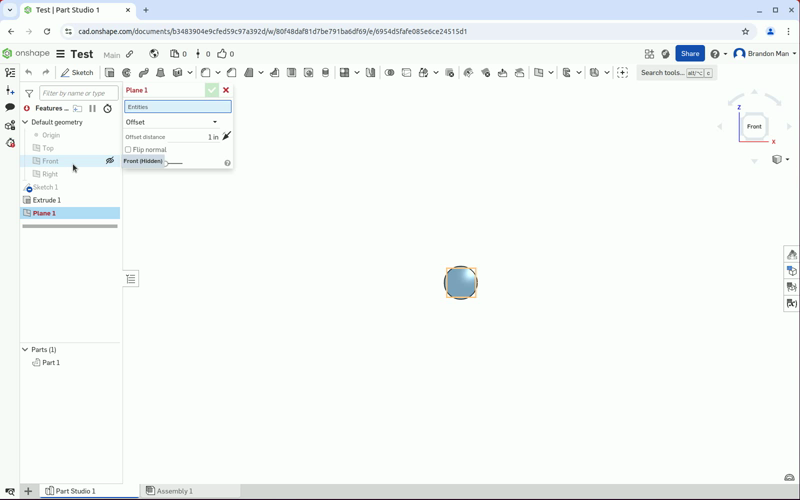
click(73, 163)
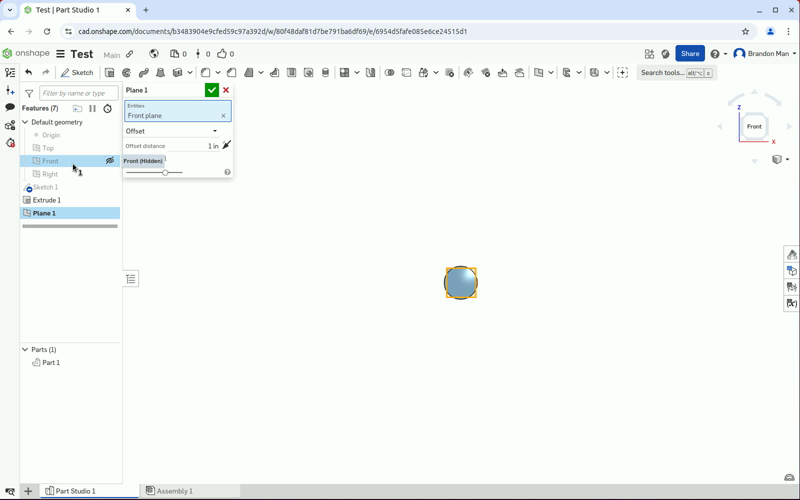
key(tab, 2)
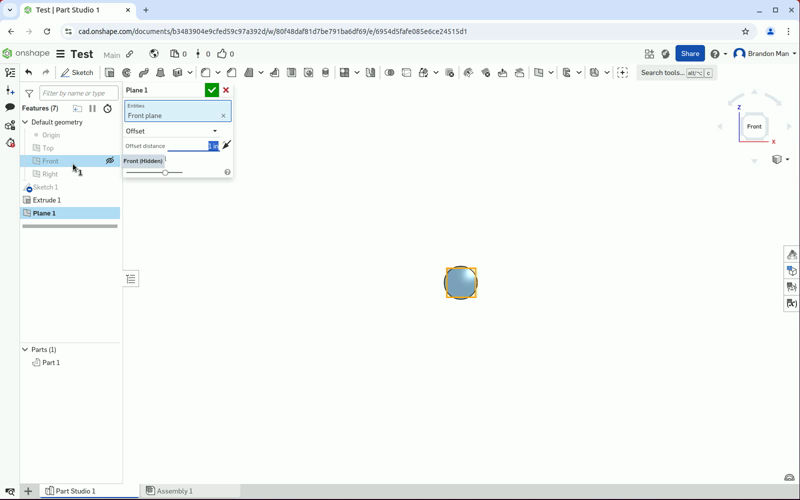
text(17.562)
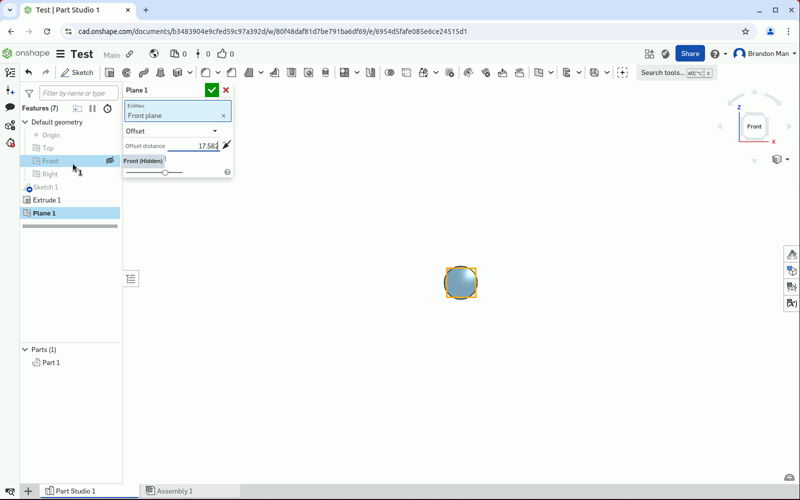
key(enter, 2)
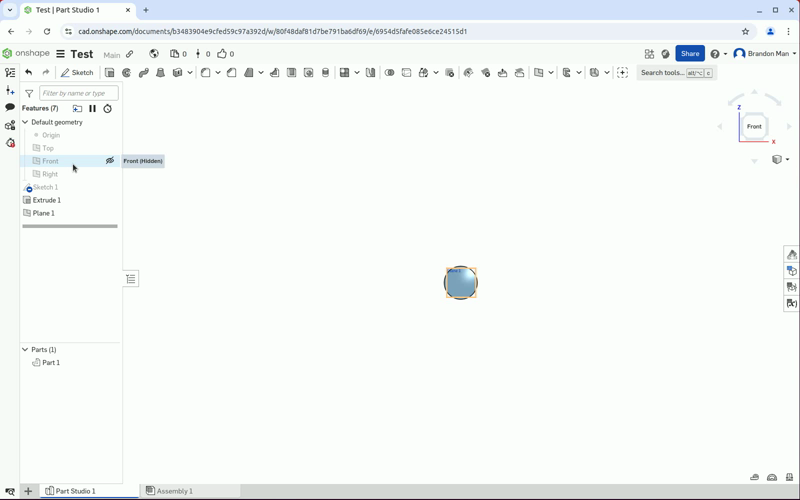
key(shift+s)
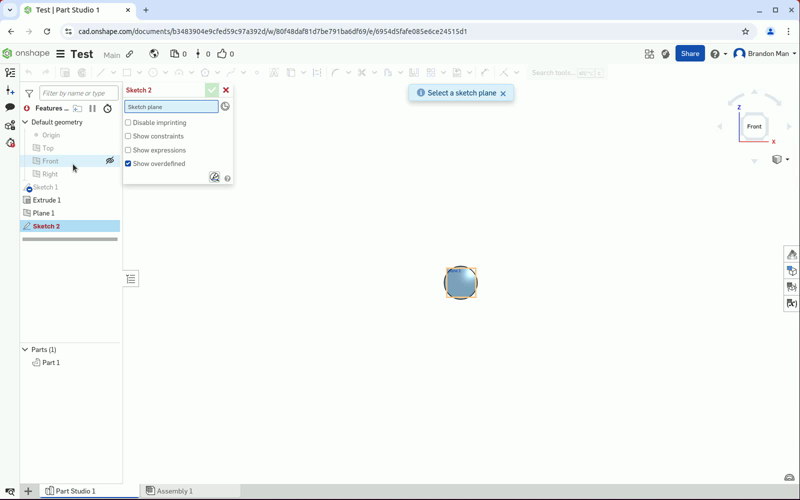
mouse_move(73, 215)
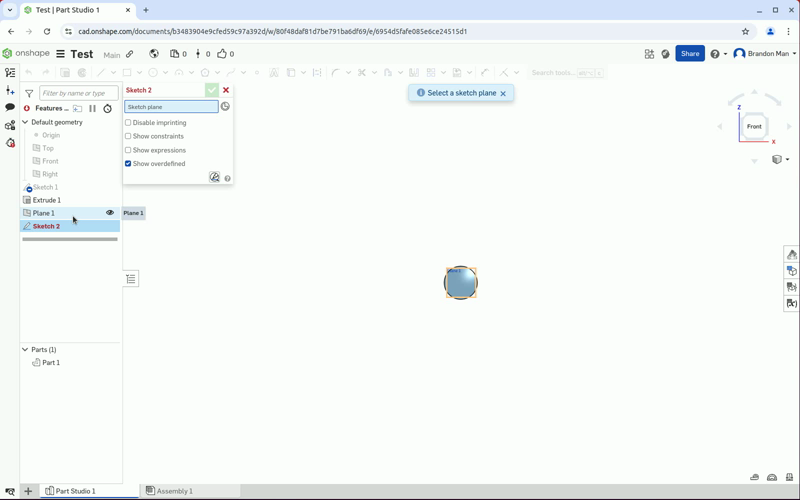
click(73, 215)
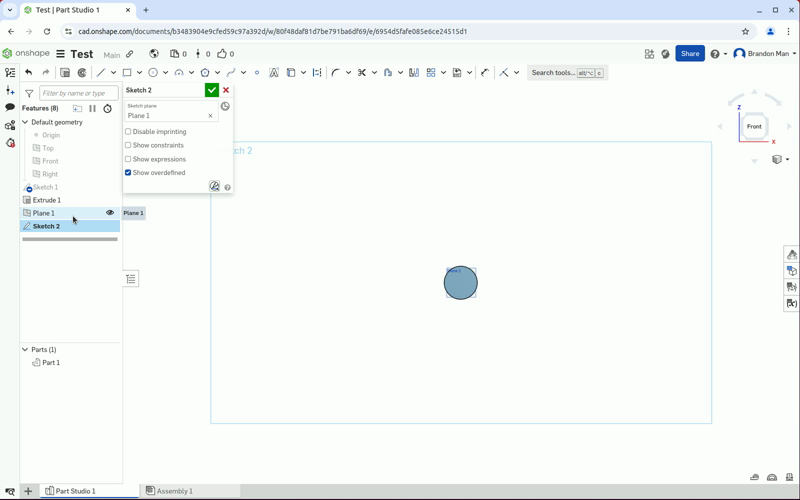
mouse_move(73, 352)
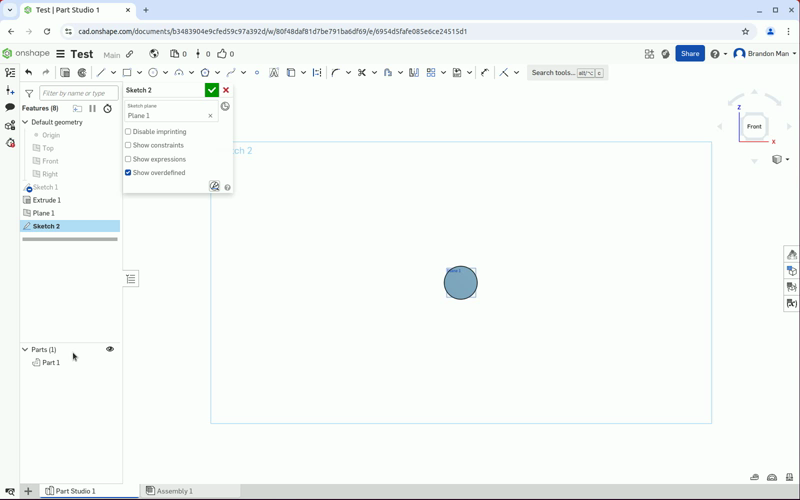
key(y)
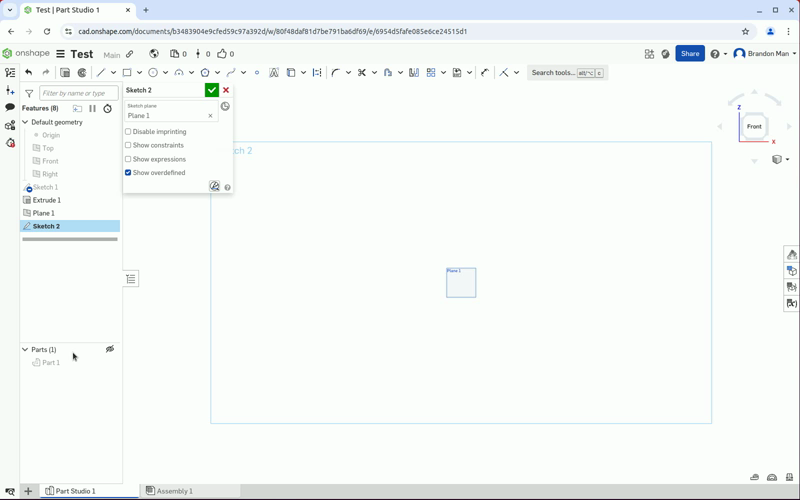
key(c)
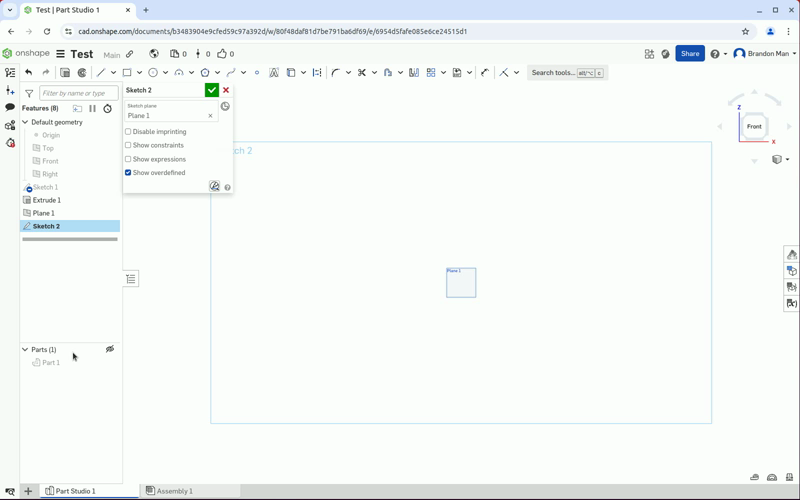
key_down(shift)
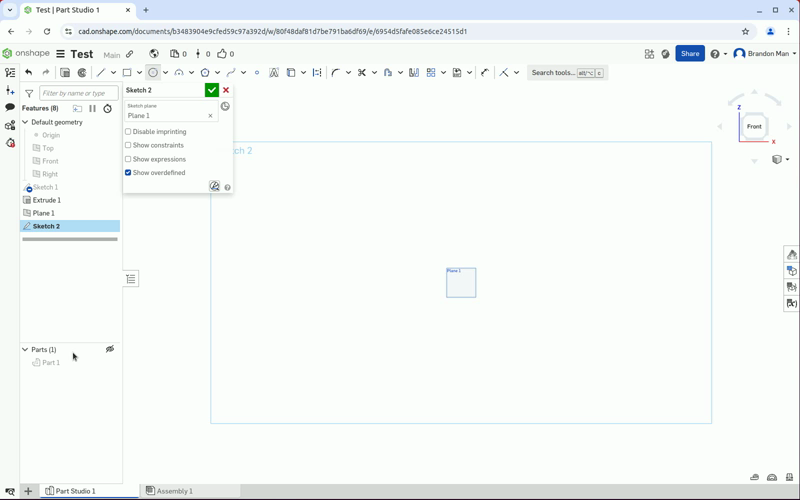
mouse_move(461, 282)
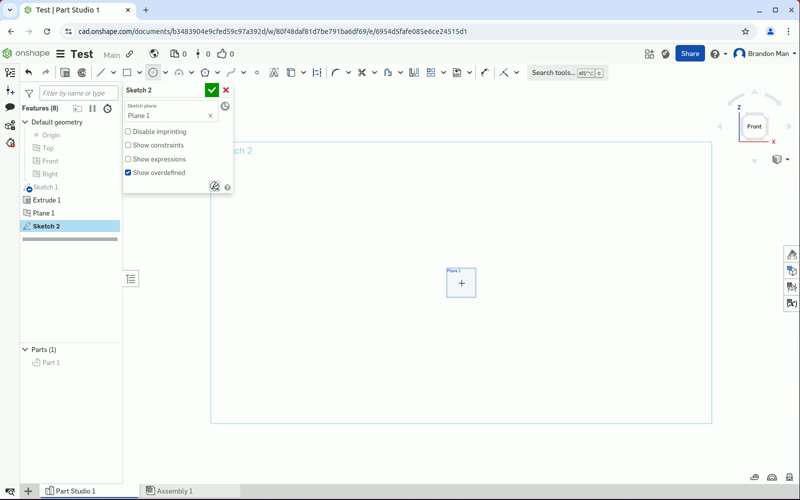
click(461, 282)
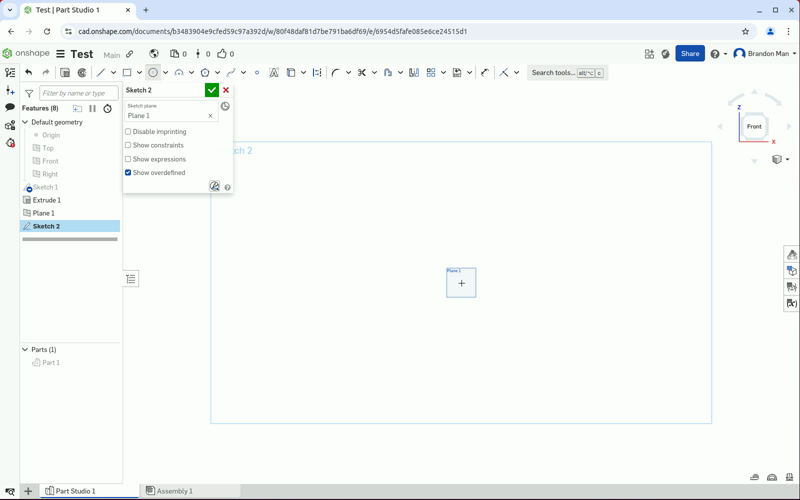
key_up(shift)
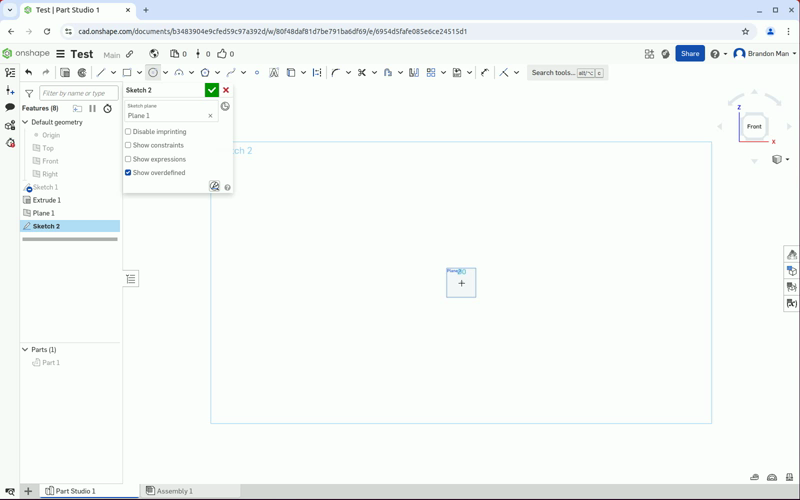
mouse_move(467, 282)
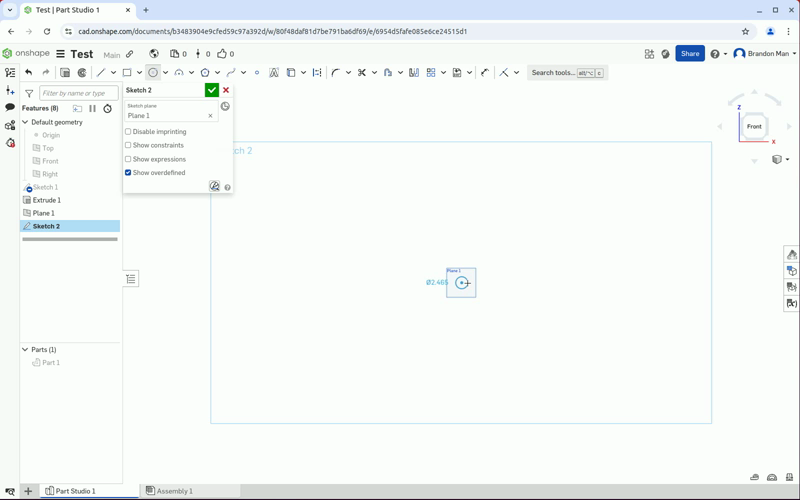
click(467, 282)
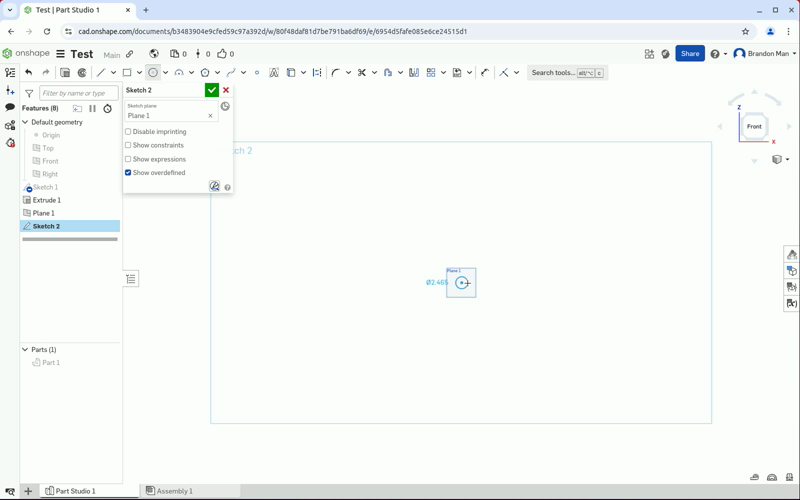
key(esc)
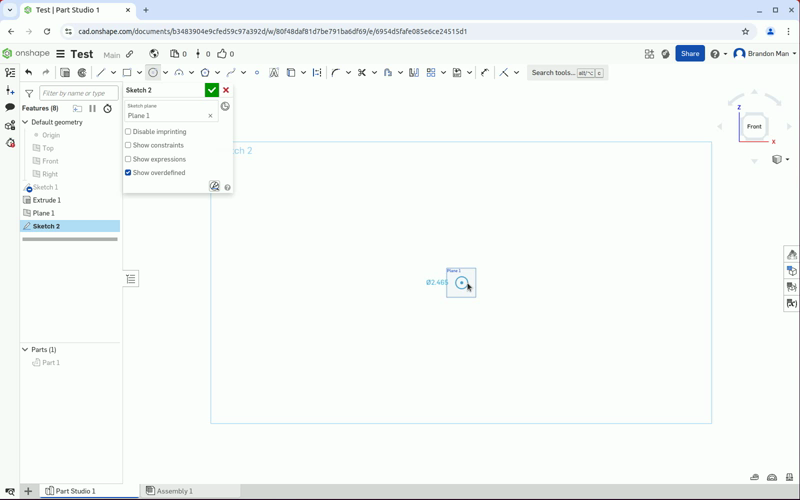
mouse_move(466, 284)
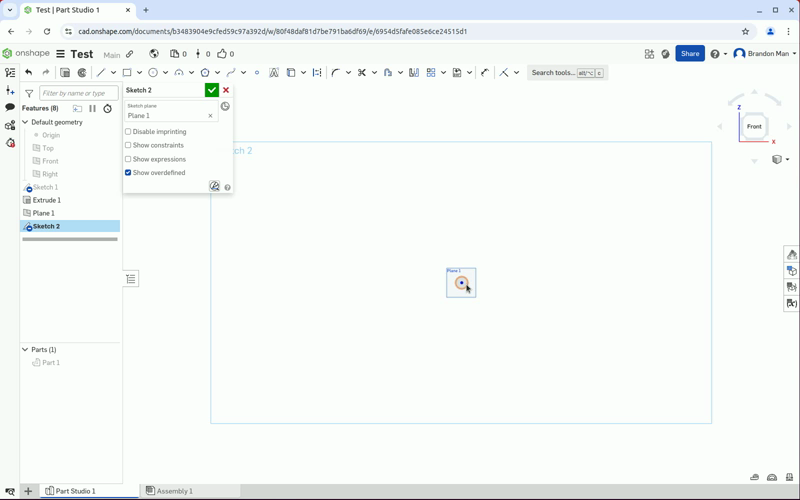
scroll(6)
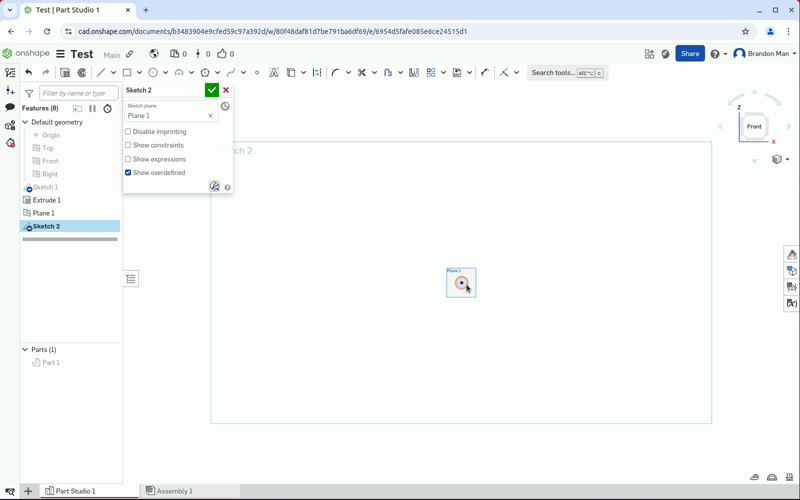
scroll(6)
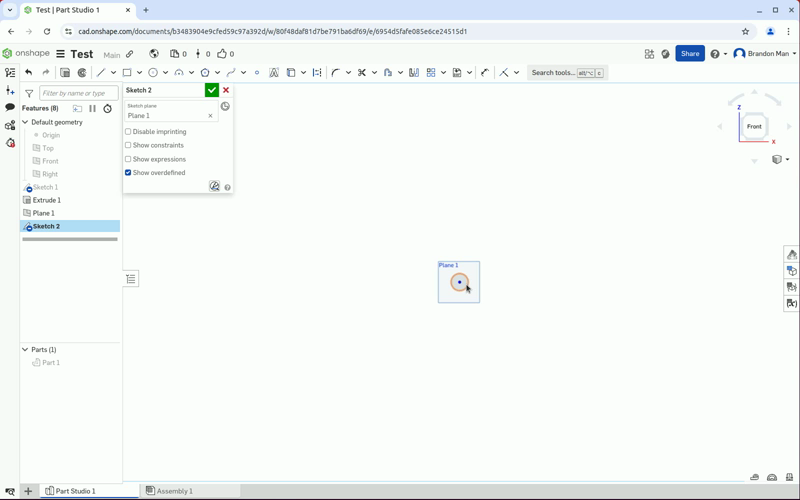
scroll(6)
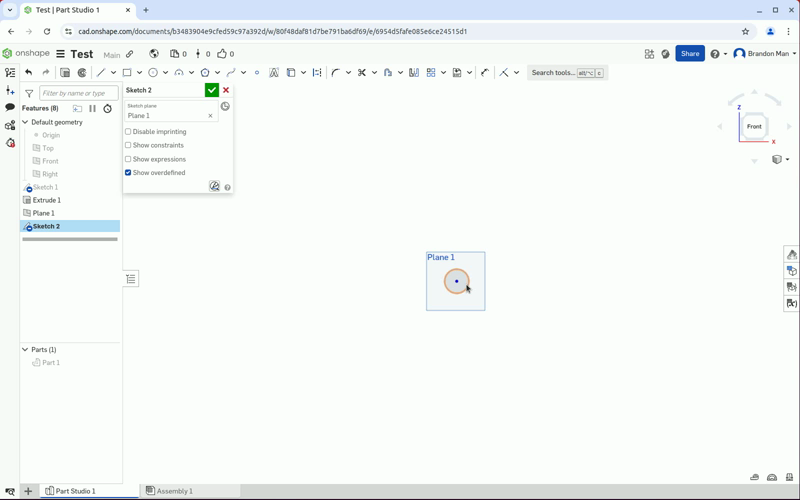
scroll(6)
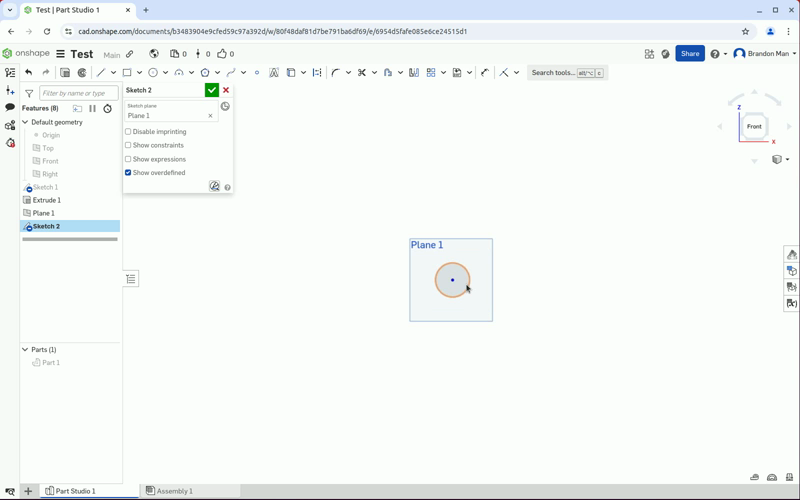
scroll(6)
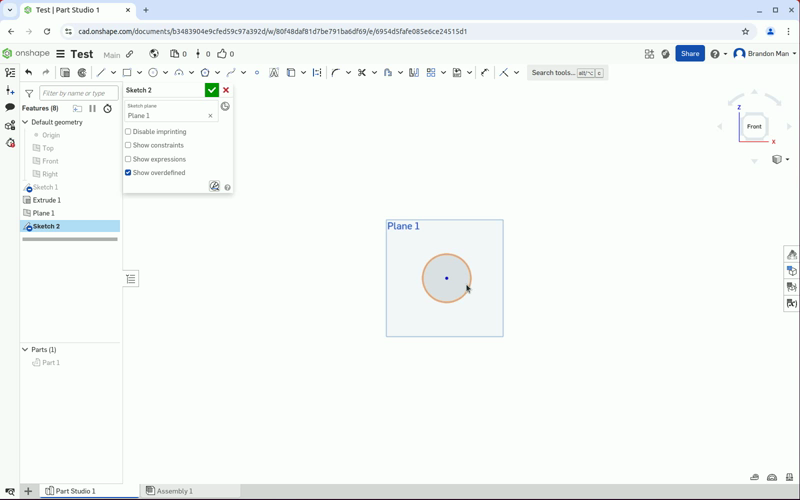
scroll(6)
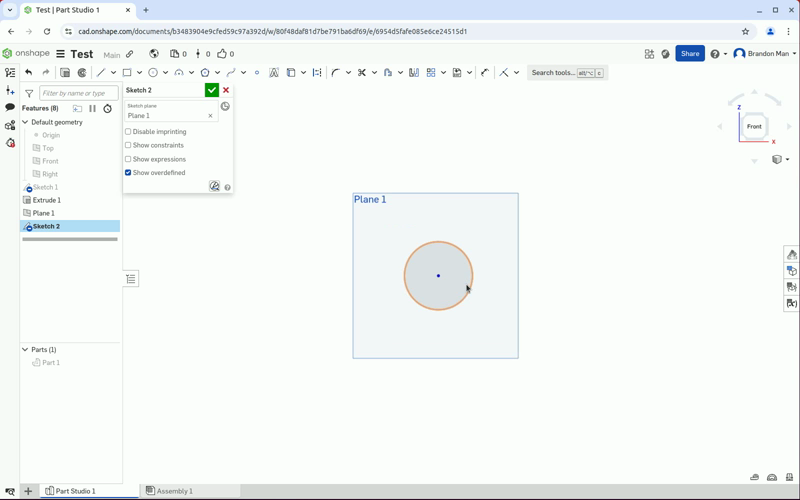
scroll(6)
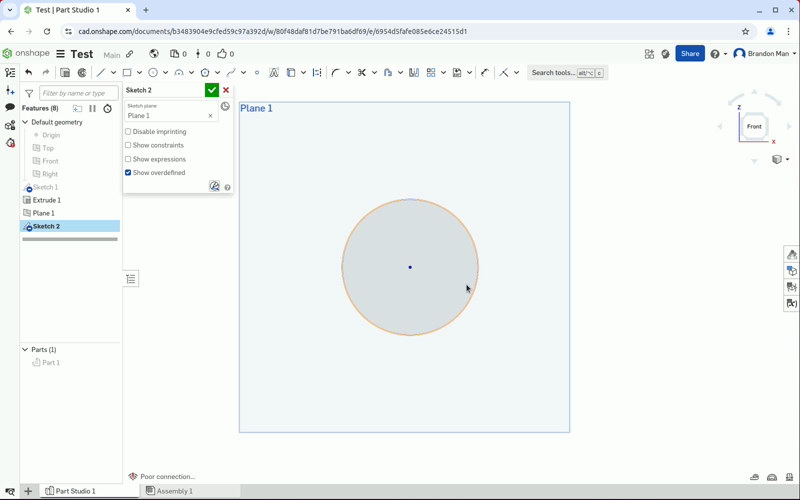
click(466, 284)
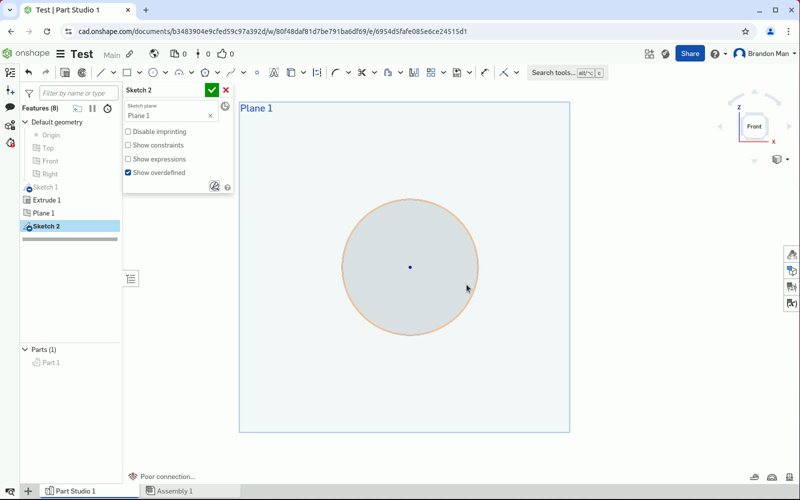
scroll(-6)
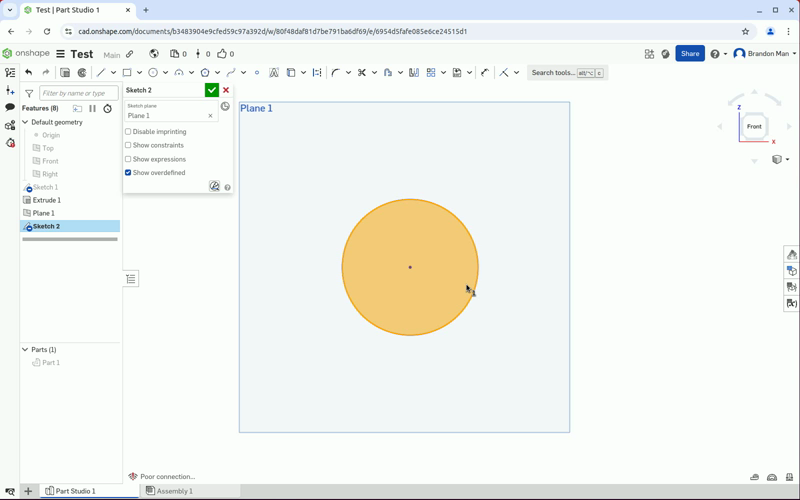
scroll(-6)
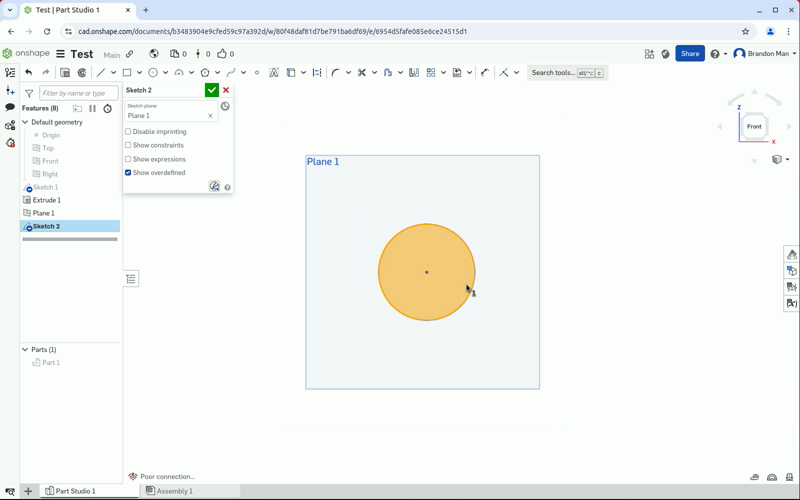
scroll(-6)
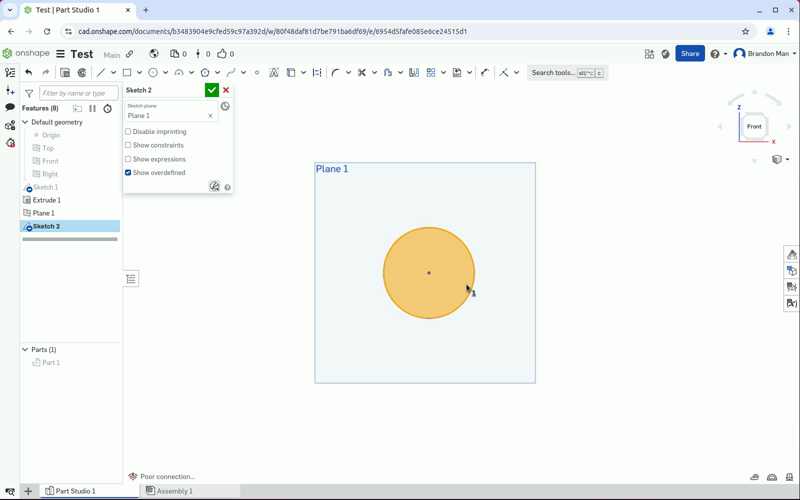
scroll(-6)
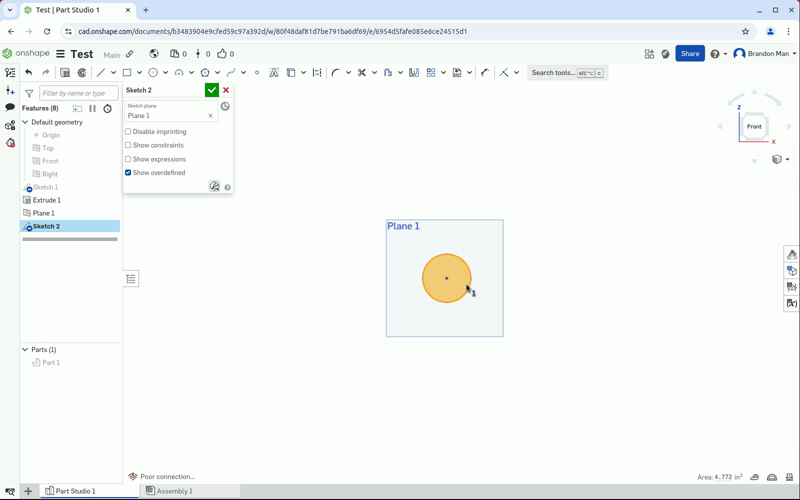
scroll(-6)
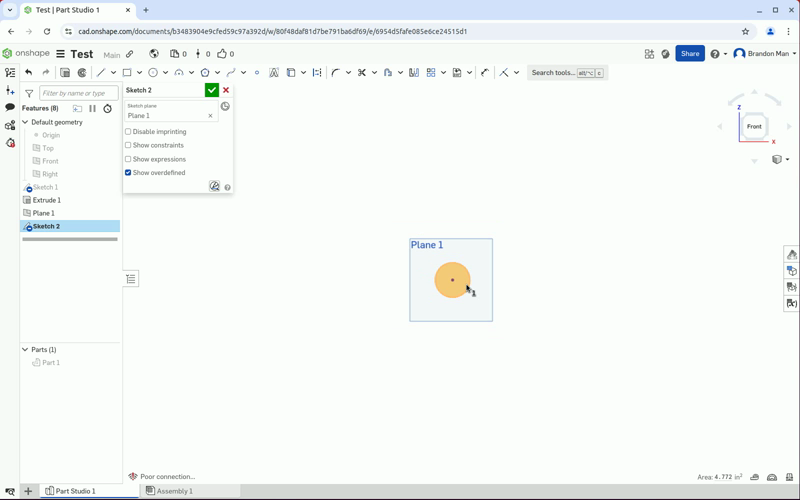
scroll(-6)
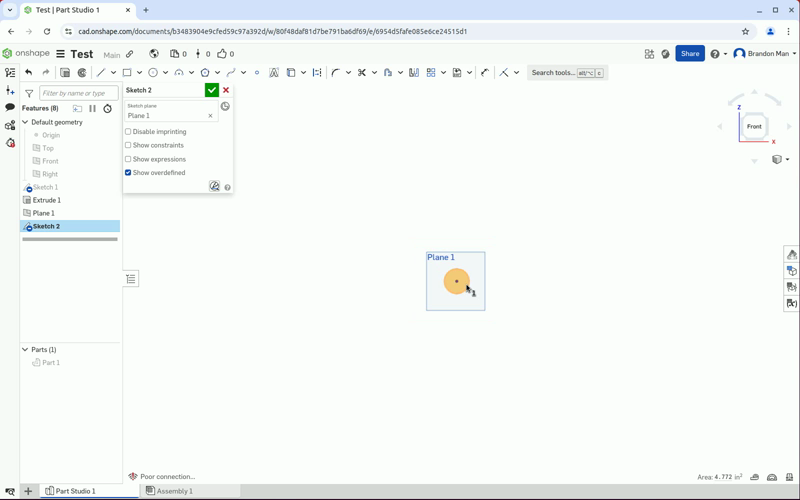
scroll(-6)
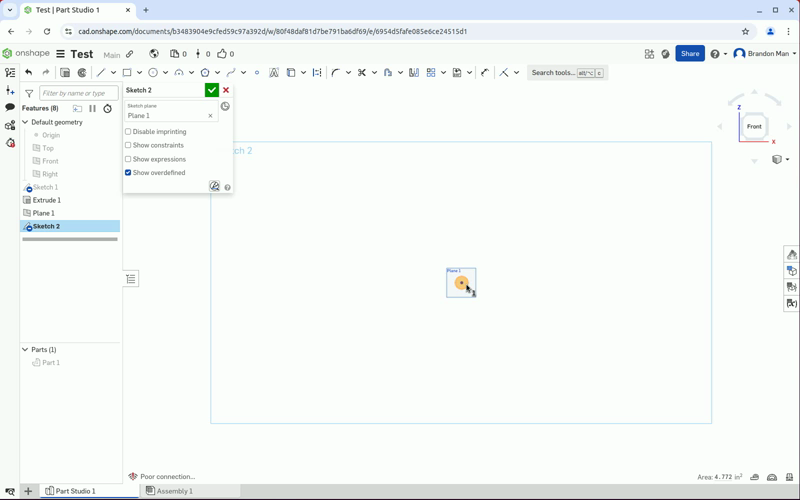
mouse_move(73, 352)
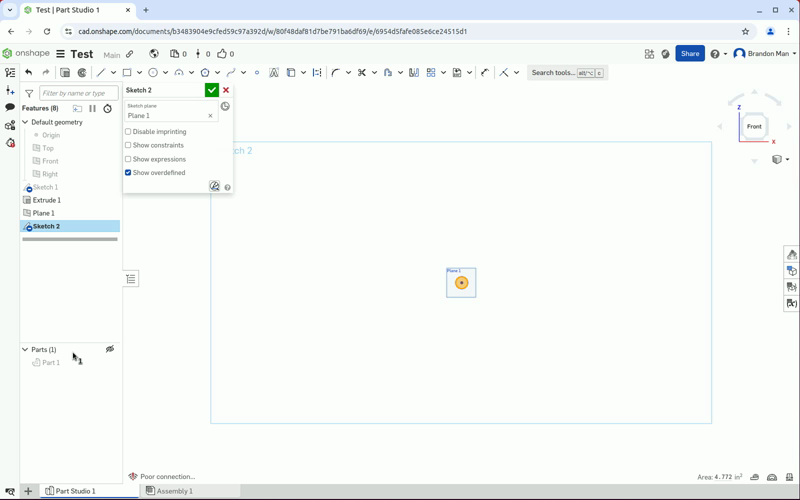
key(shift+y)
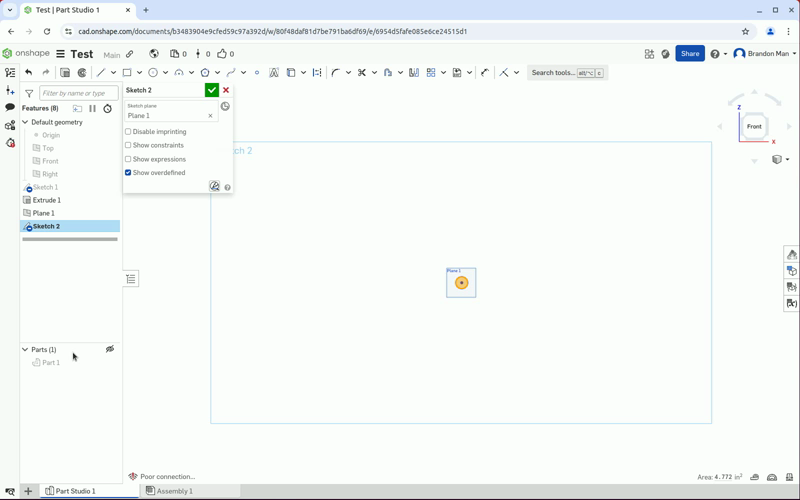
key(shift+e)
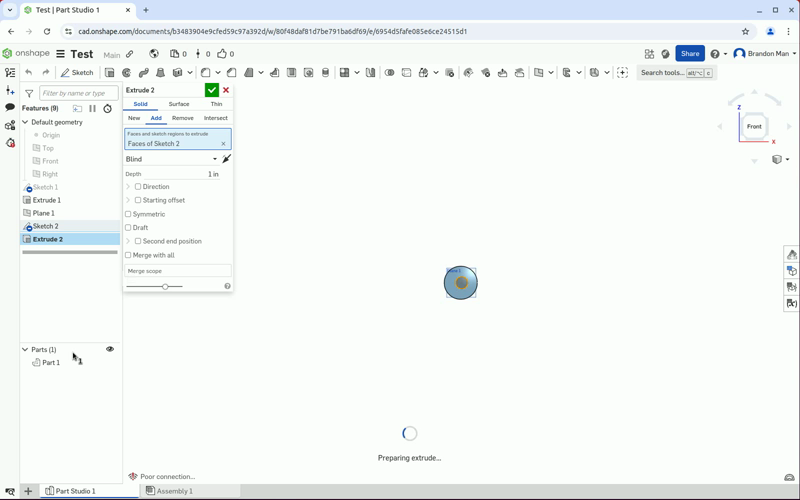
mouse_move(143, 106)
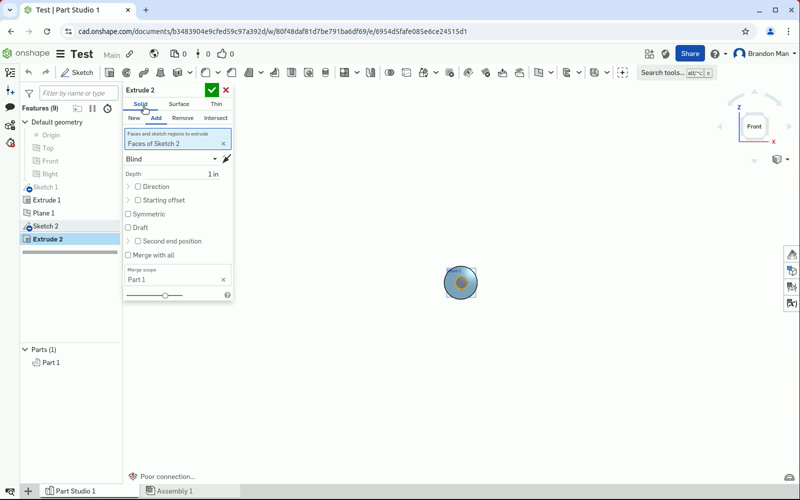
click(143, 106)
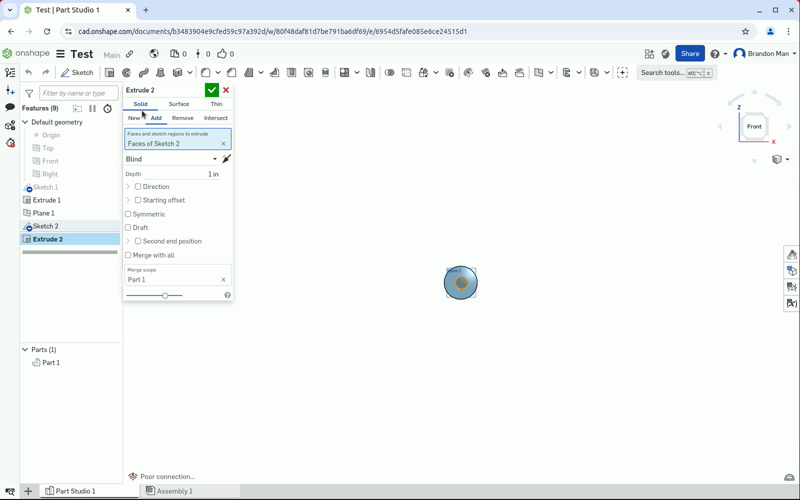
mouse_move(137, 120)
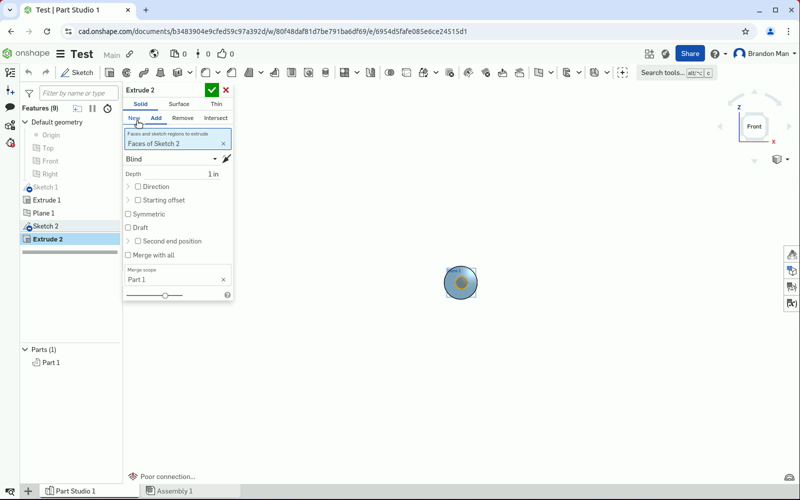
click(137, 120)
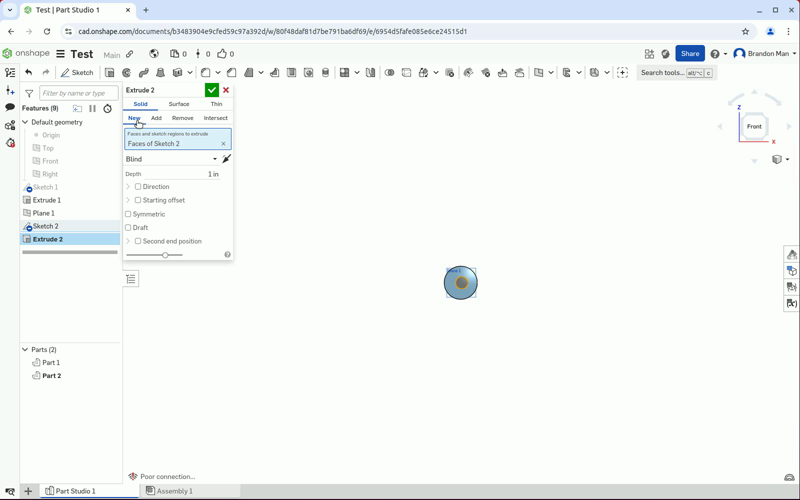
key(tab, 4)
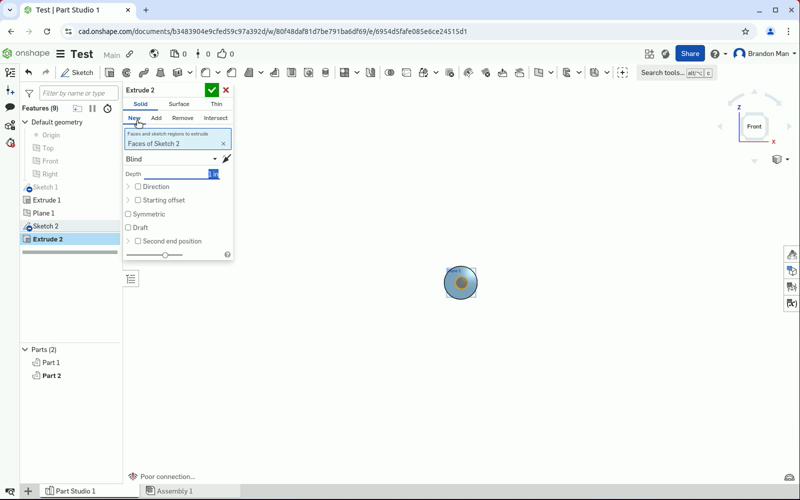
text(1.204)
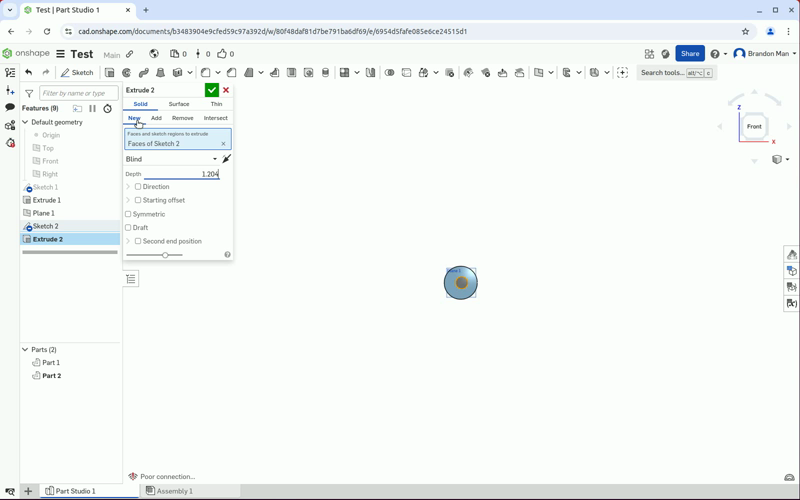
key(enter)
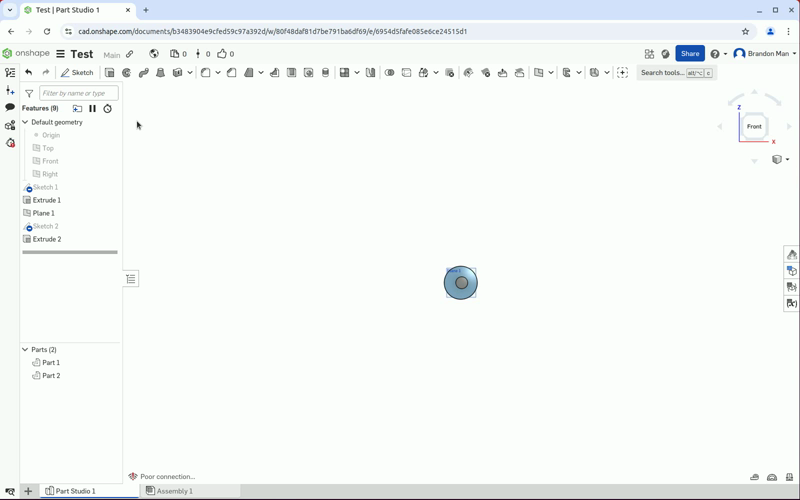
key(shift+h)
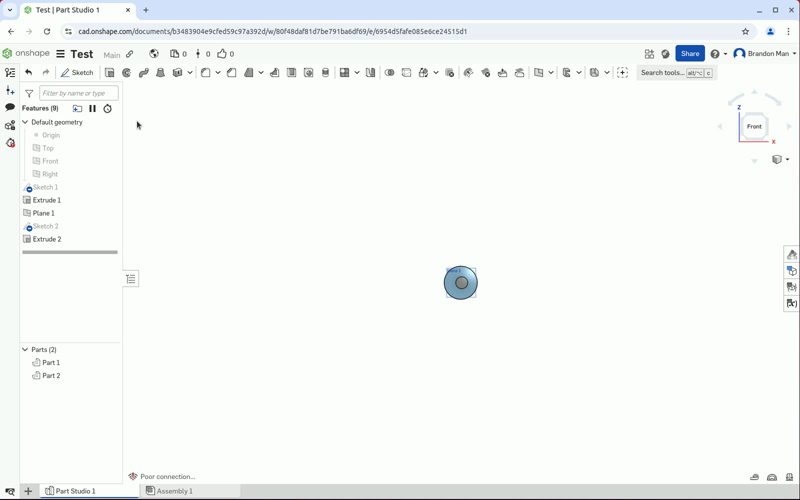
key(shift+h)
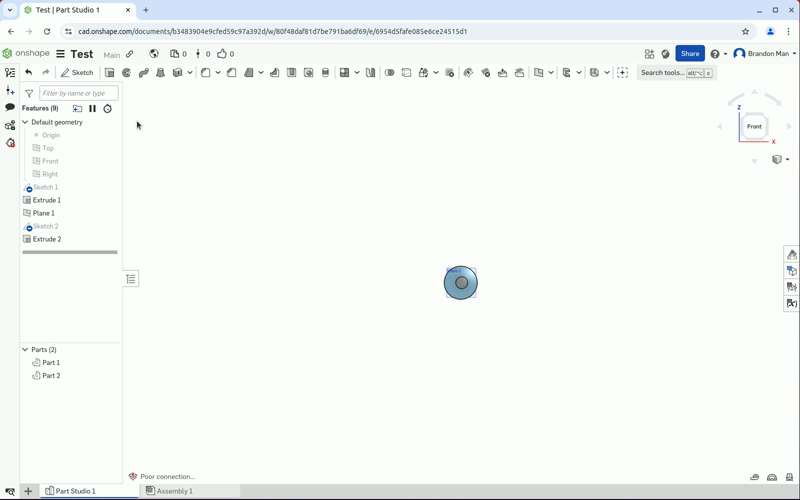
mouse_move(73, 189)
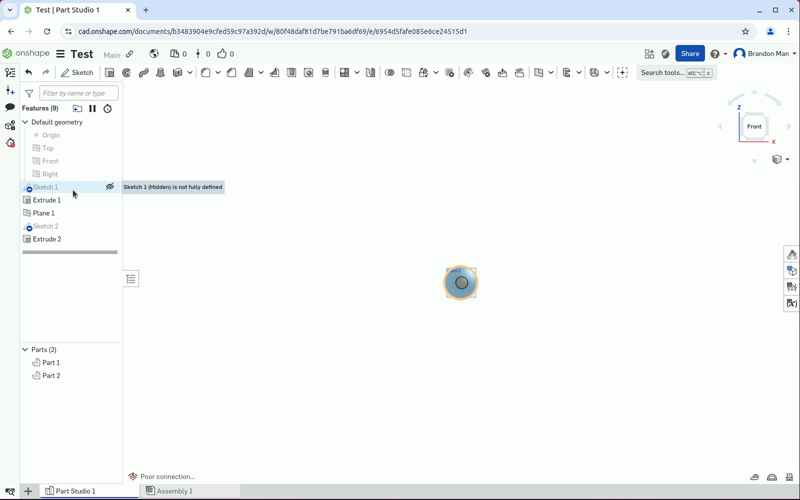
click(73, 189)
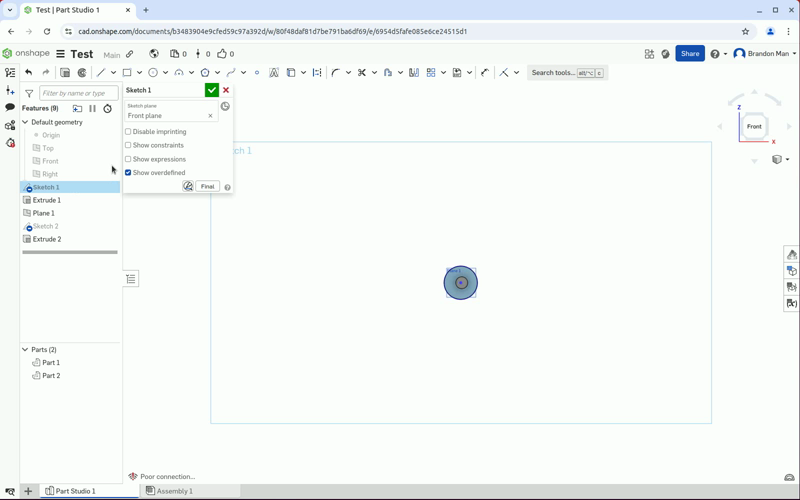
mouse_move(229, 92)
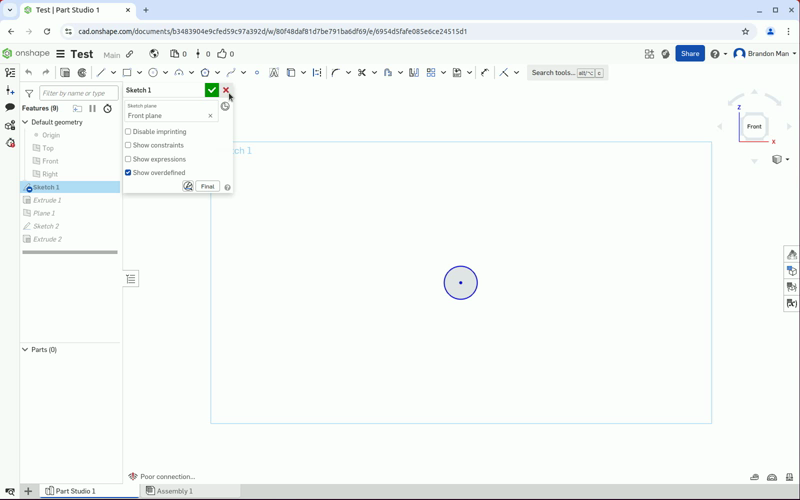
click(229, 92)
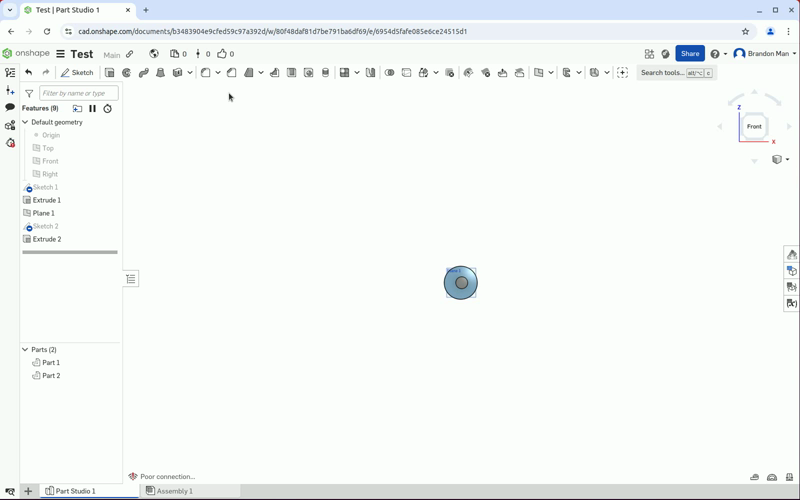
mouse_move(541, 75)
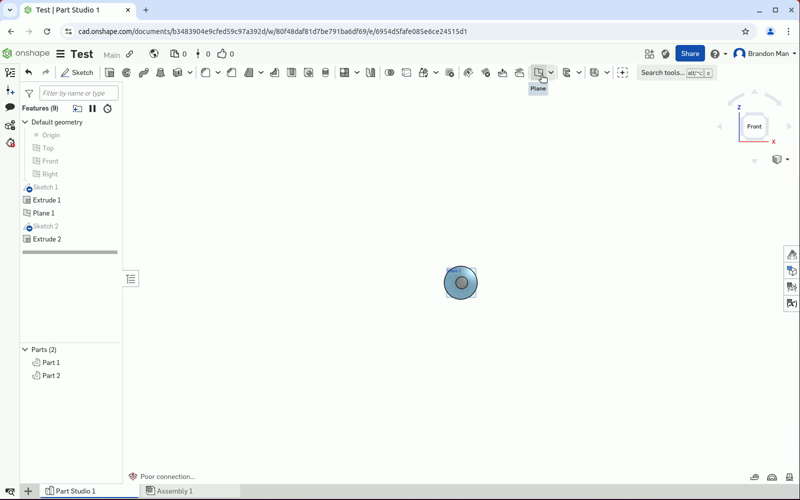
click(541, 75)
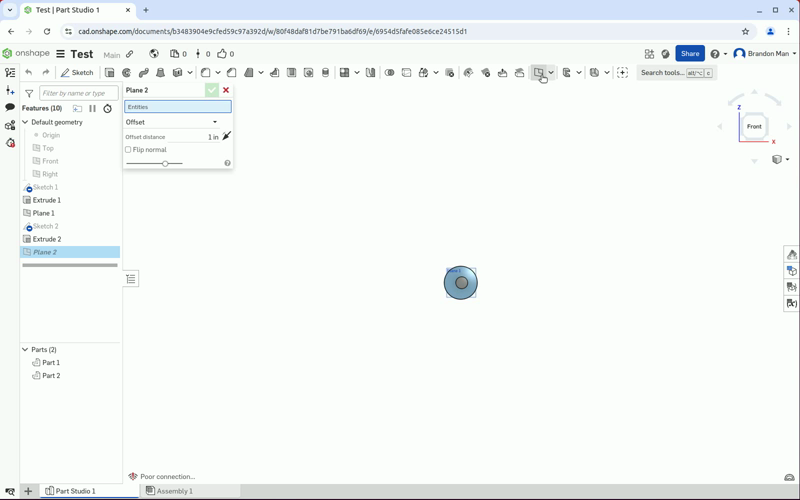
mouse_move(73, 163)
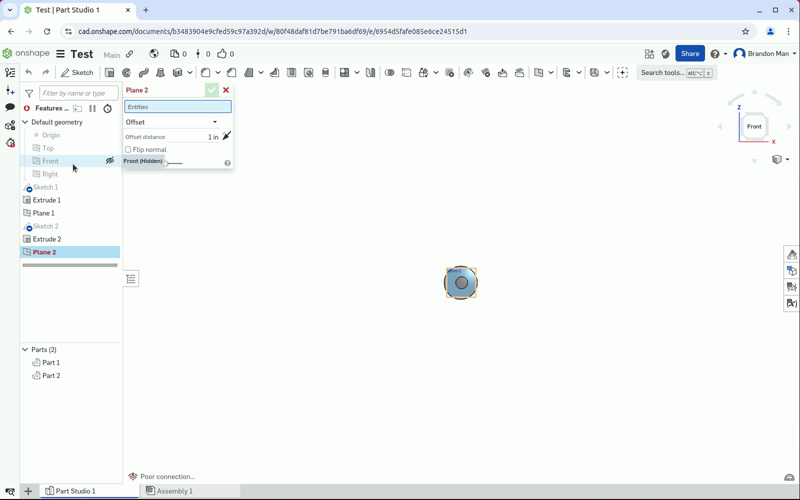
click(73, 163)
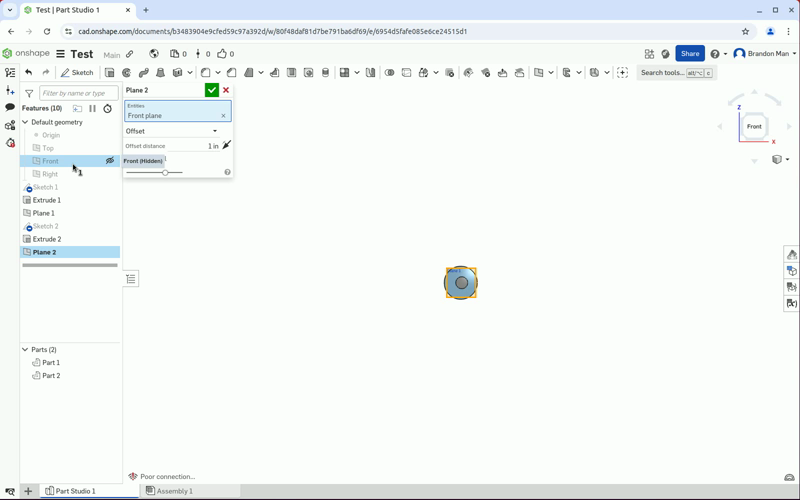
key(tab, 2)
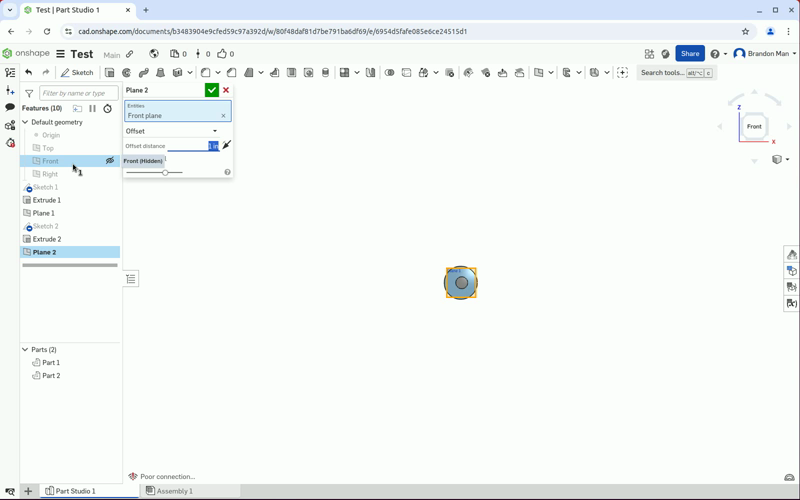
text(18.764)
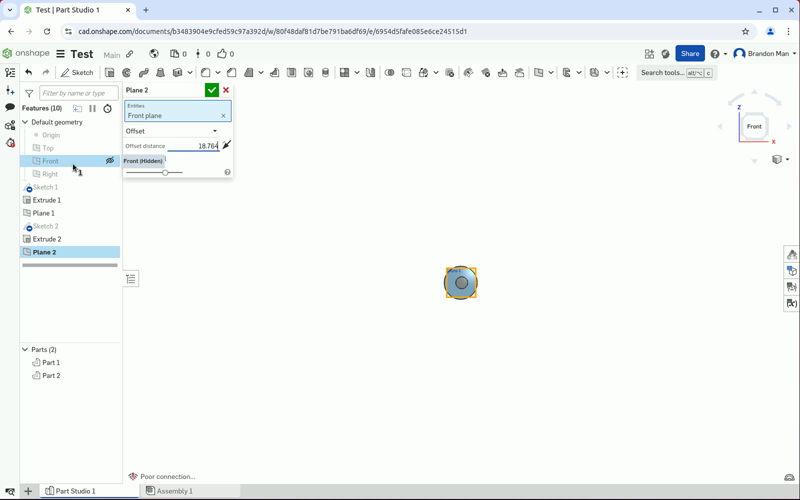
key(enter, 2)
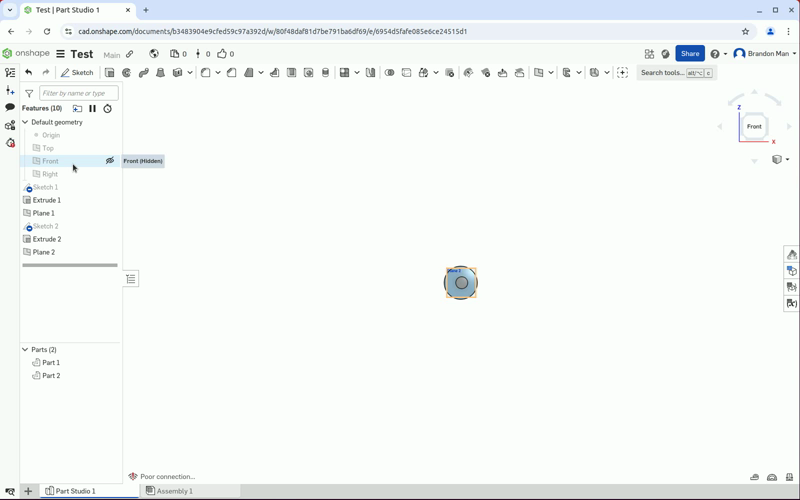
key(shift+s)
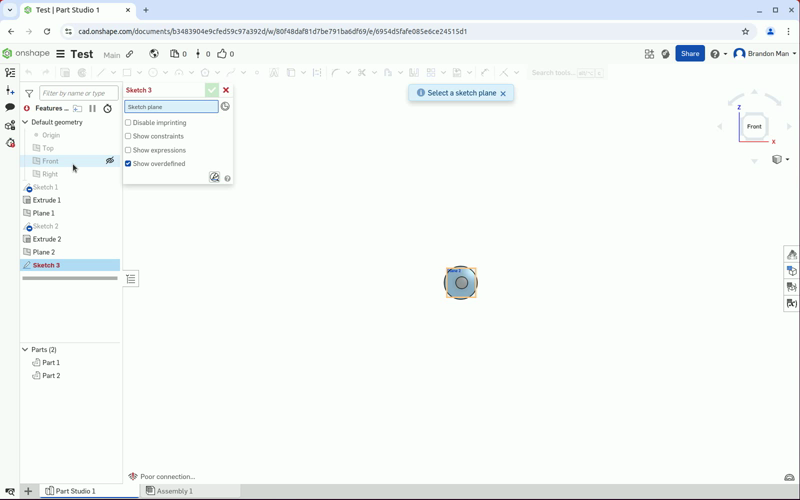
mouse_move(73, 254)
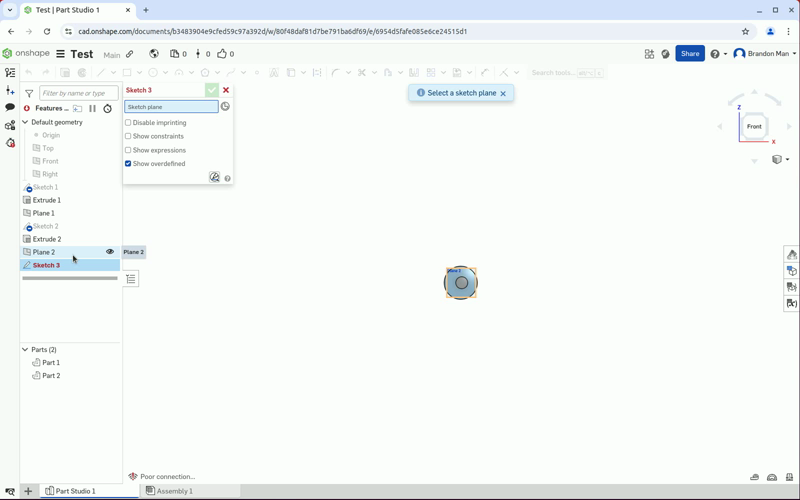
click(73, 254)
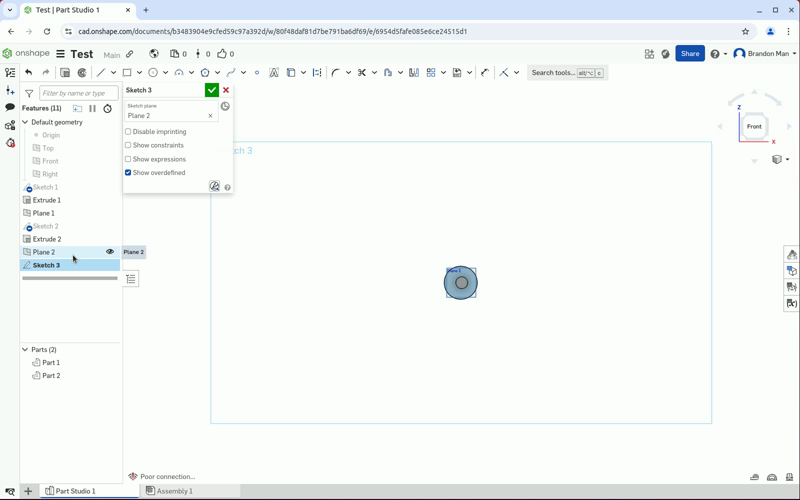
mouse_move(73, 352)
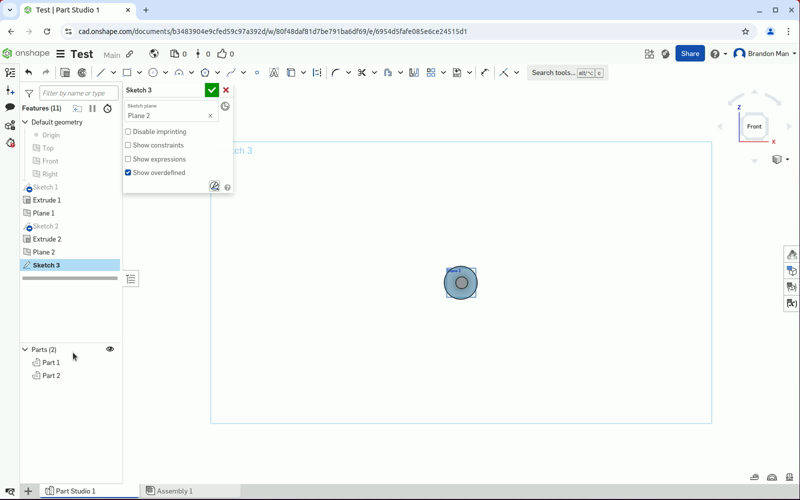
key(y)
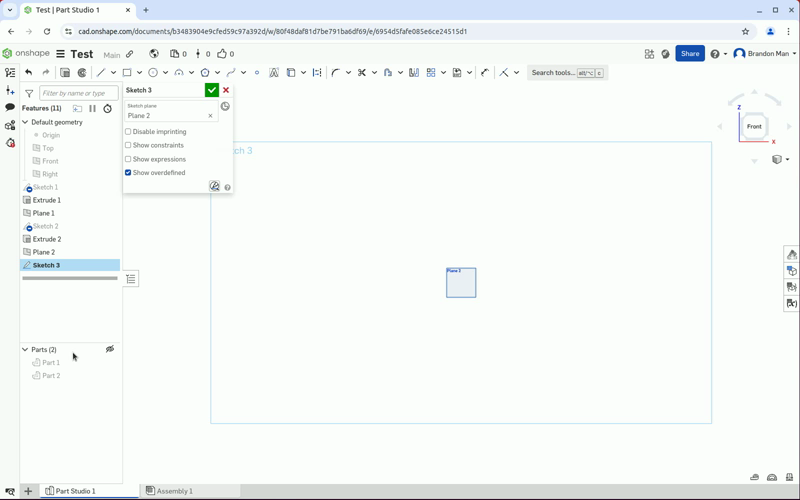
key(c)
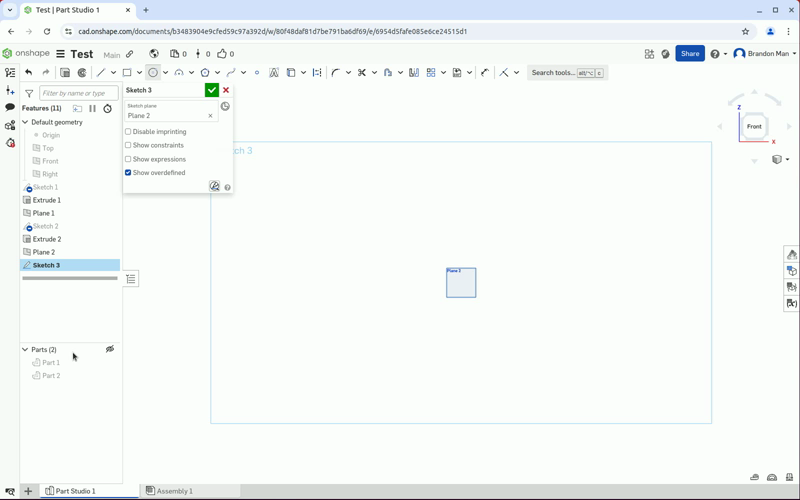
key_down(shift)
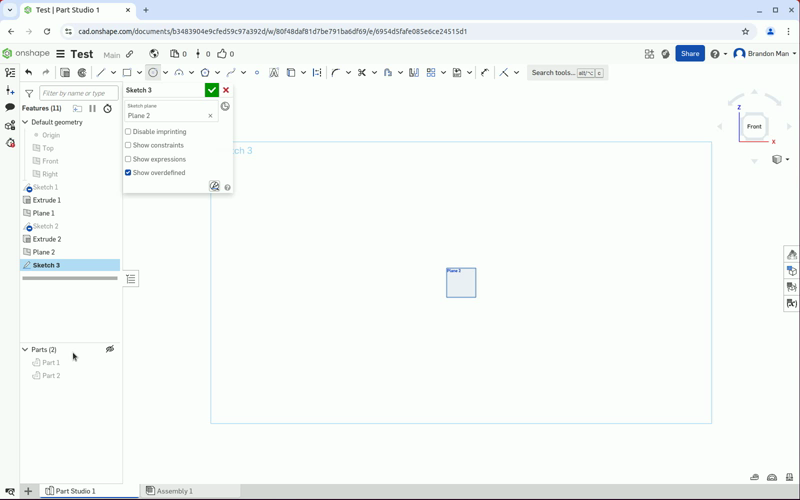
mouse_move(461, 282)
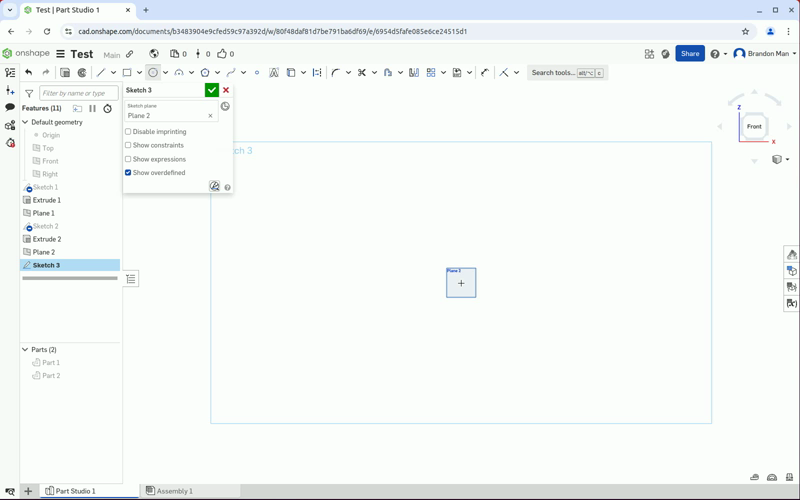
click(461, 282)
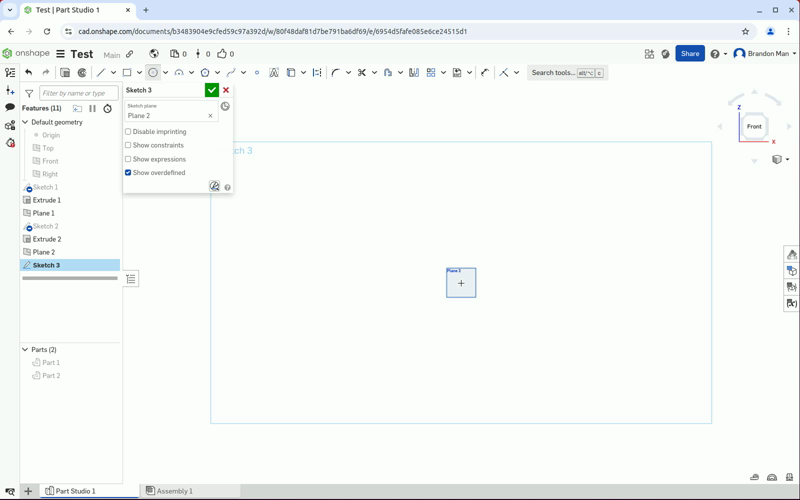
key_up(shift)
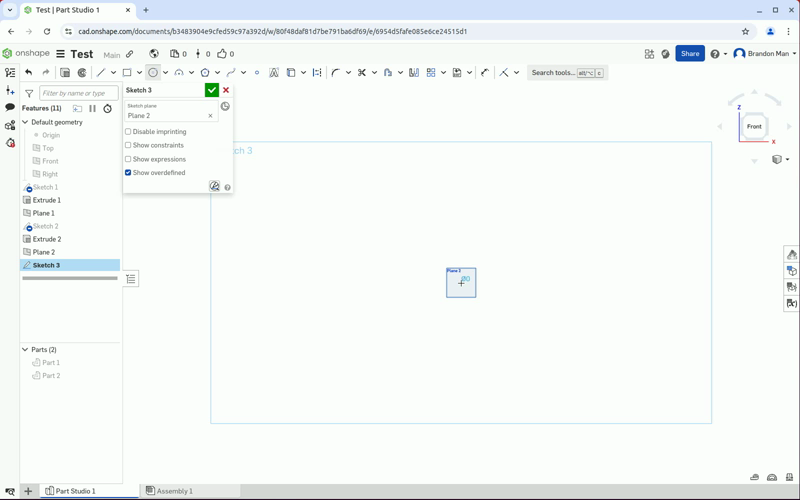
mouse_move(464, 282)
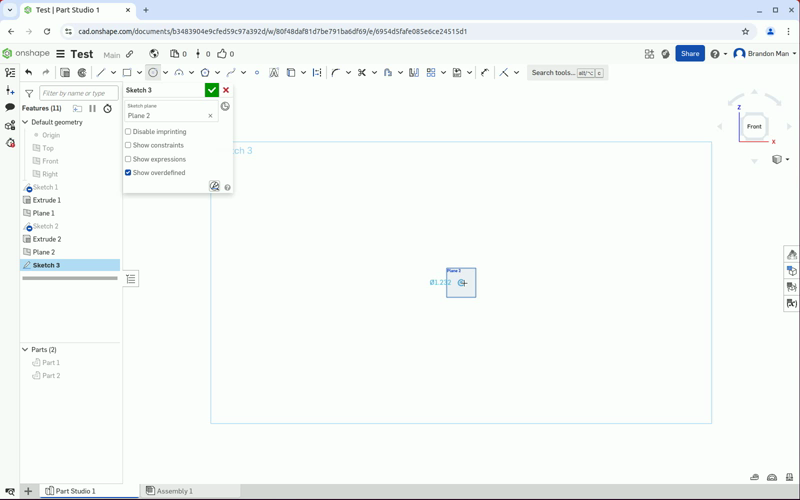
click(464, 282)
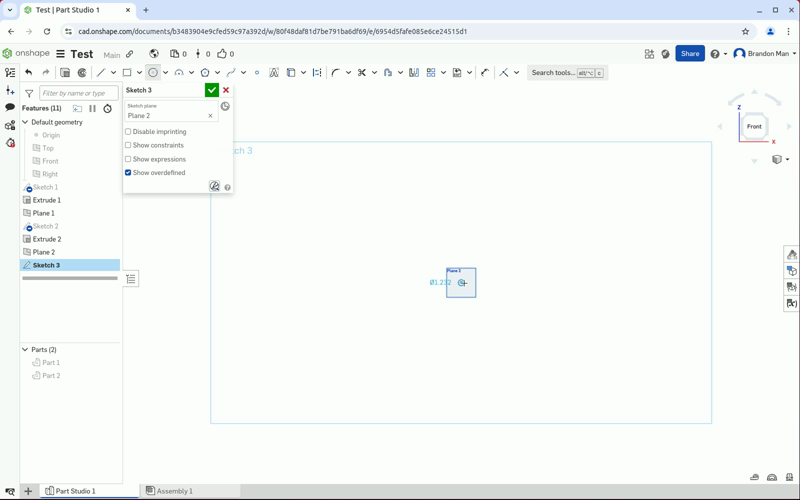
key(esc)
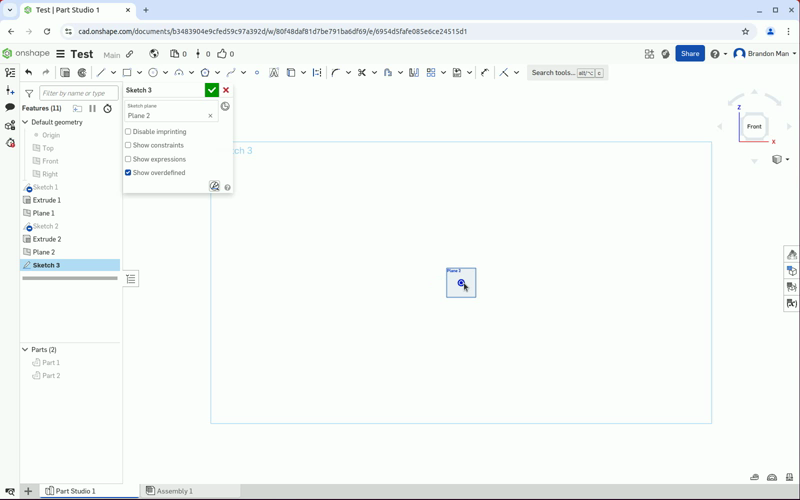
mouse_move(458, 283)
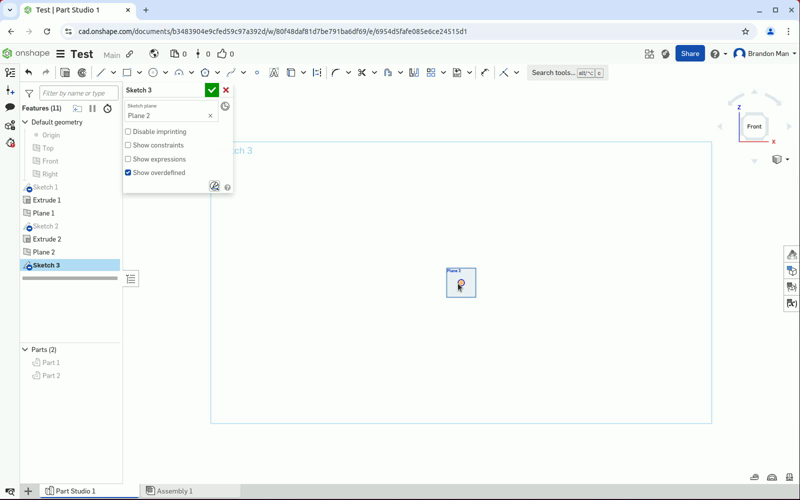
scroll(6)
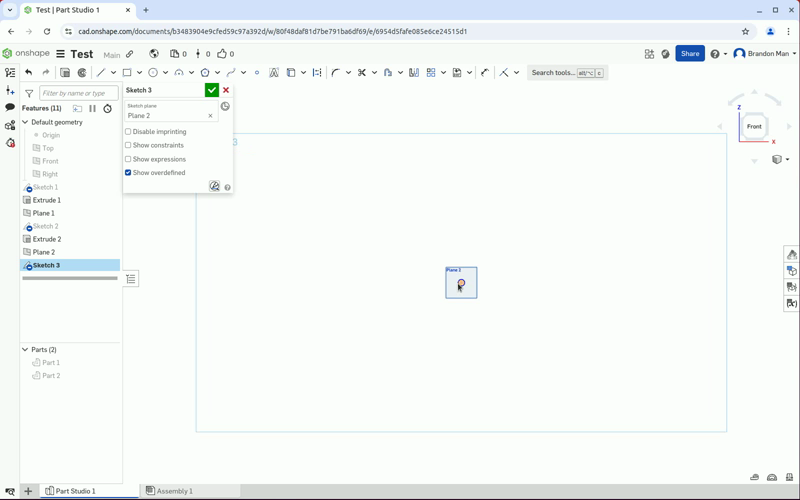
scroll(6)
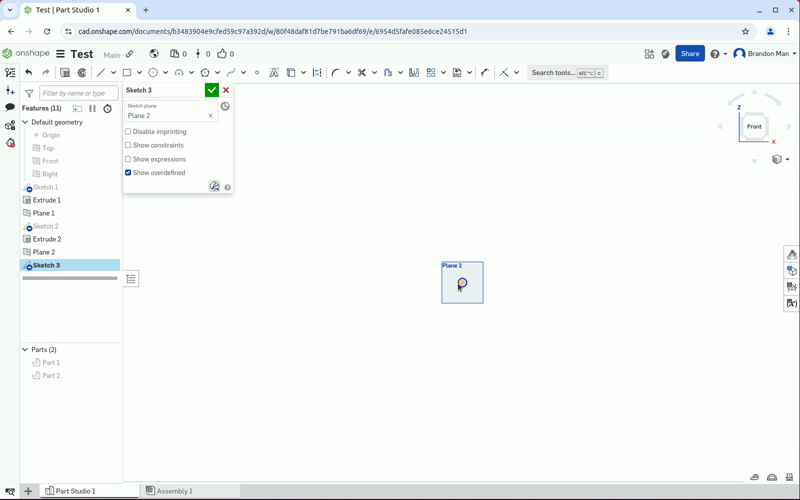
scroll(6)
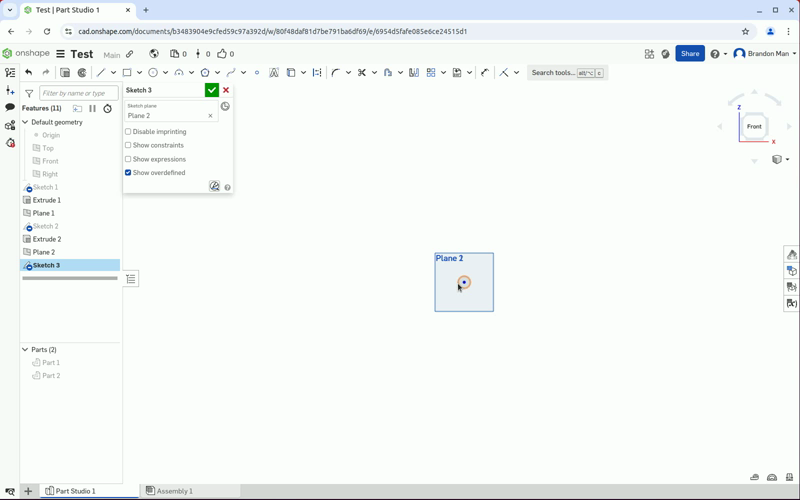
scroll(6)
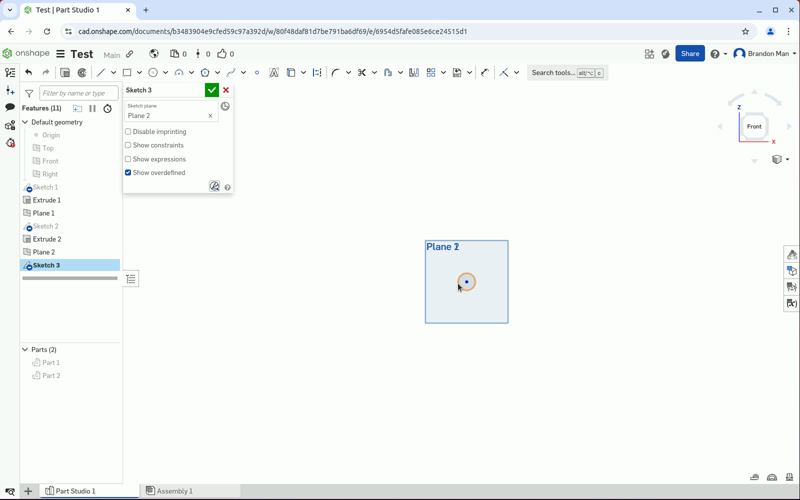
scroll(6)
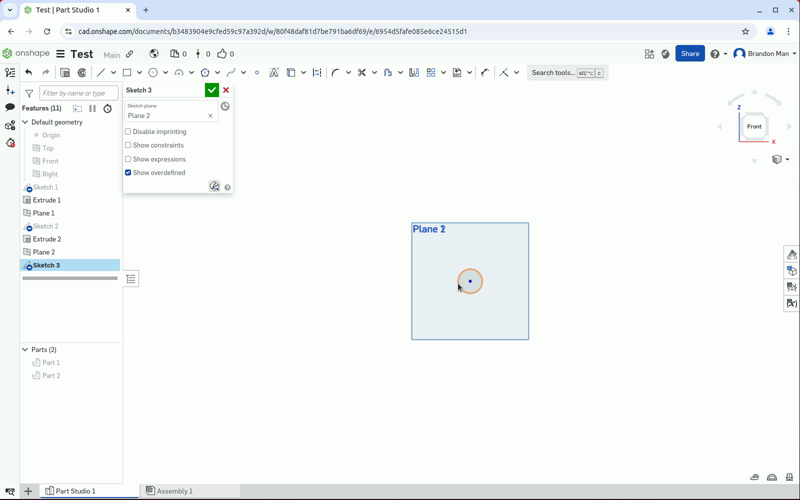
scroll(6)
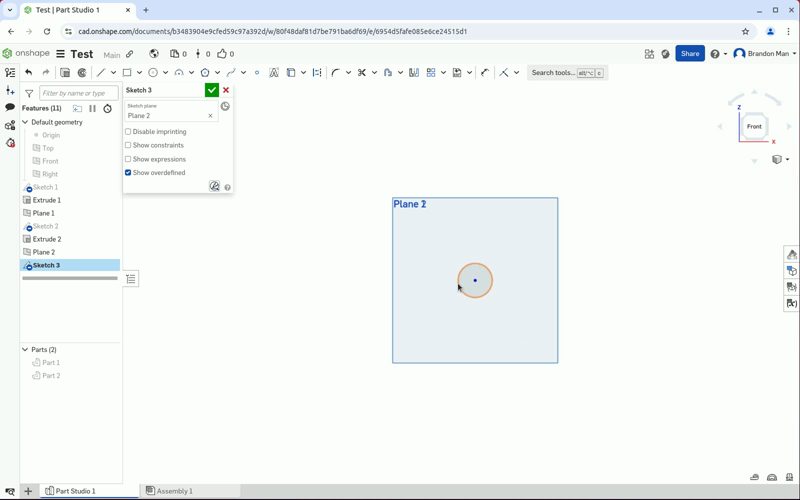
scroll(6)
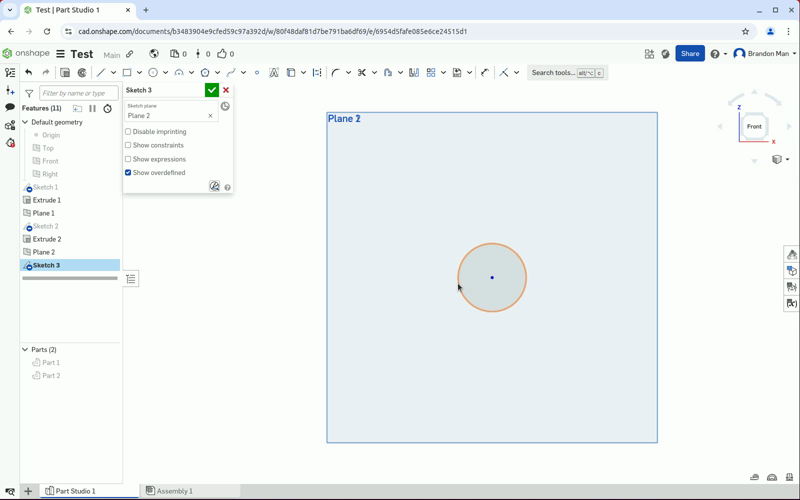
click(458, 283)
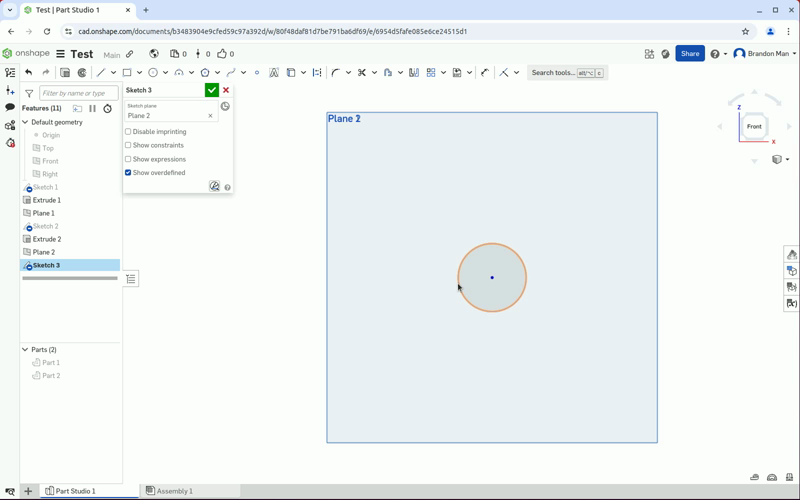
scroll(-6)
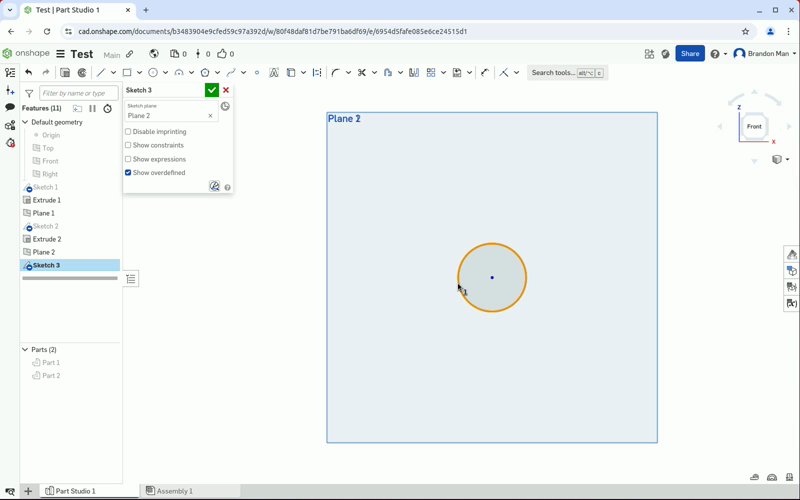
scroll(-6)
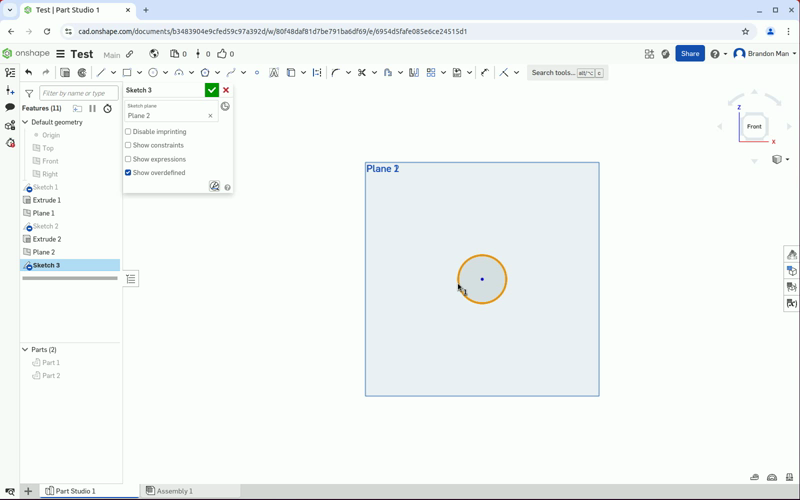
scroll(-6)
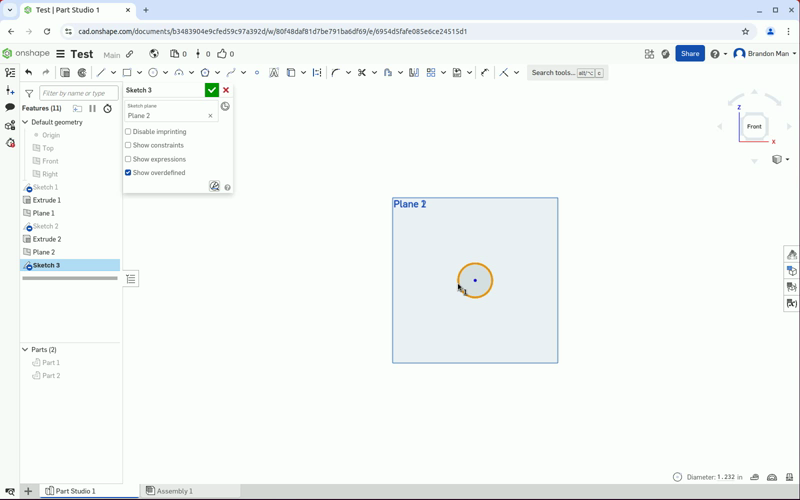
scroll(-6)
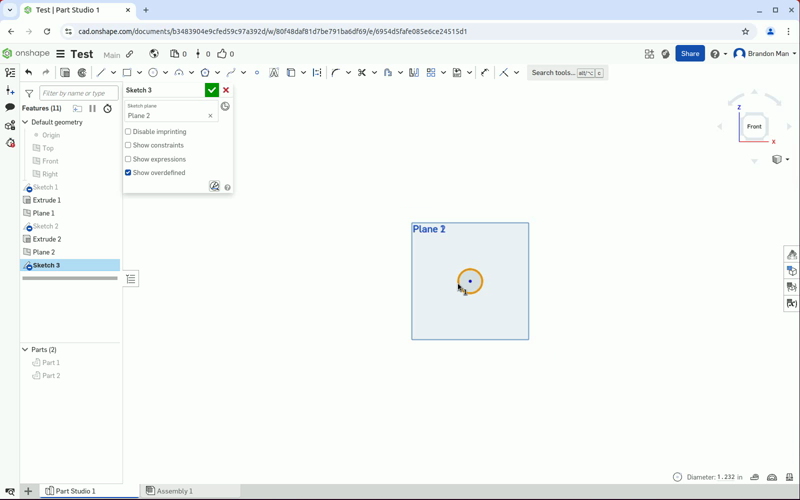
scroll(-6)
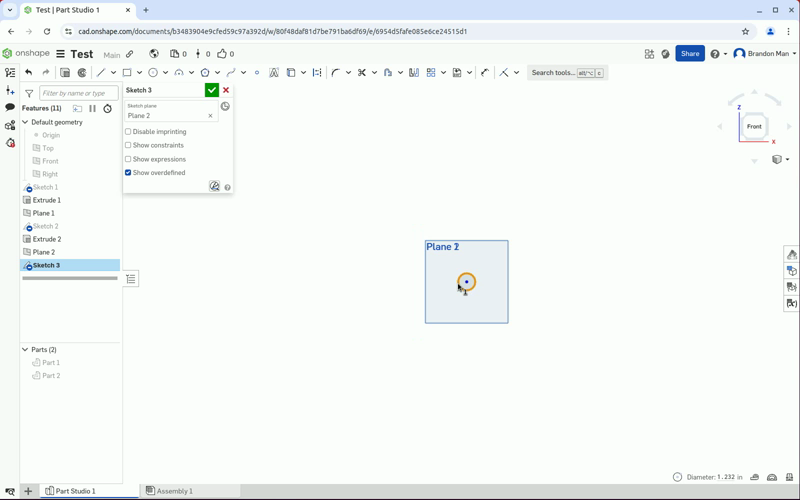
scroll(-6)
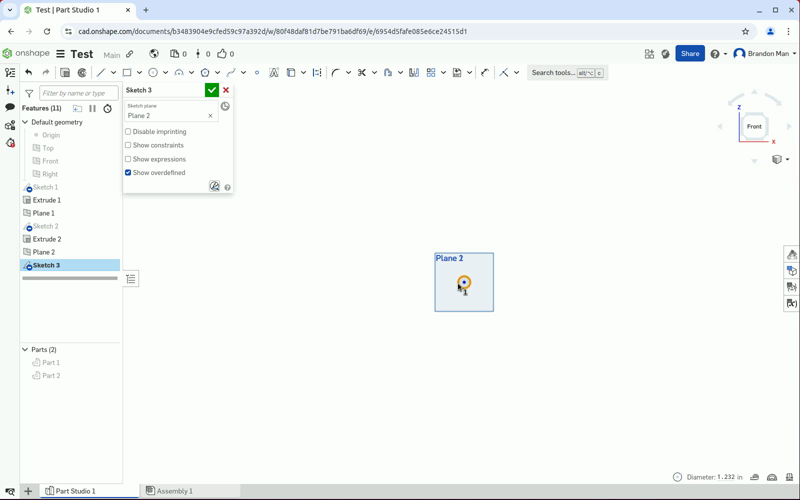
scroll(-6)
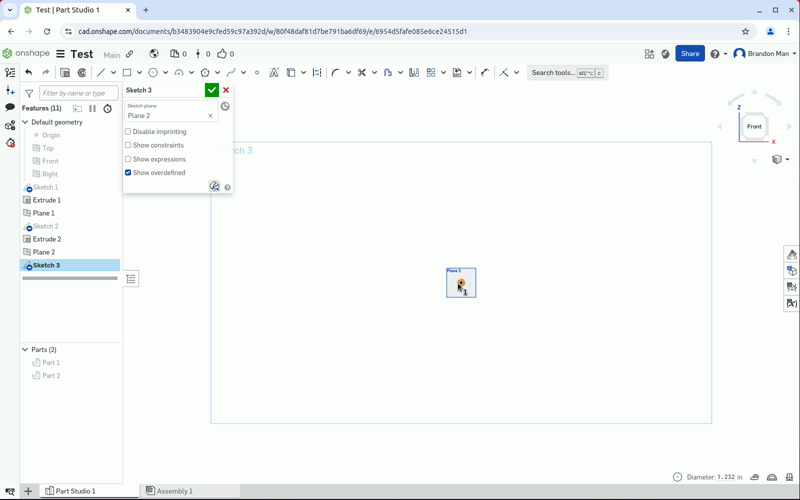
mouse_move(73, 352)
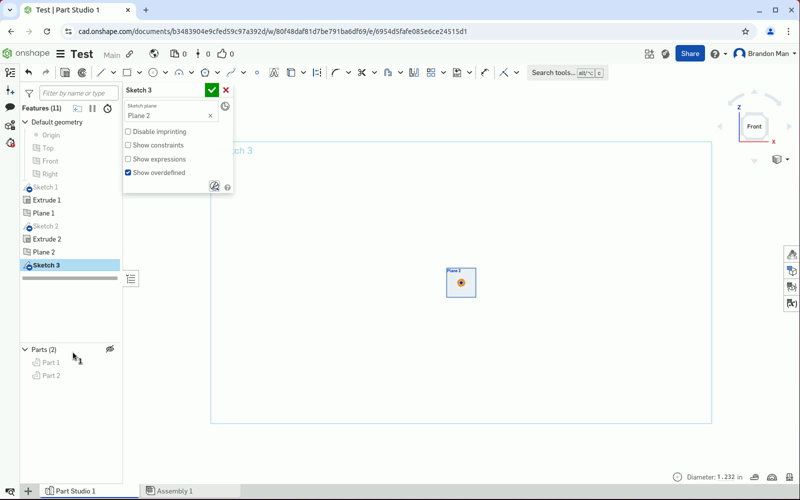
key(shift+y)
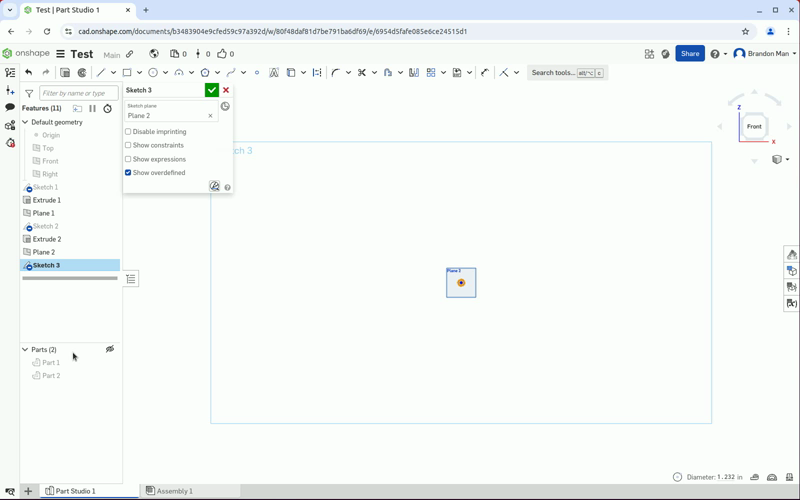
key(shift+e)
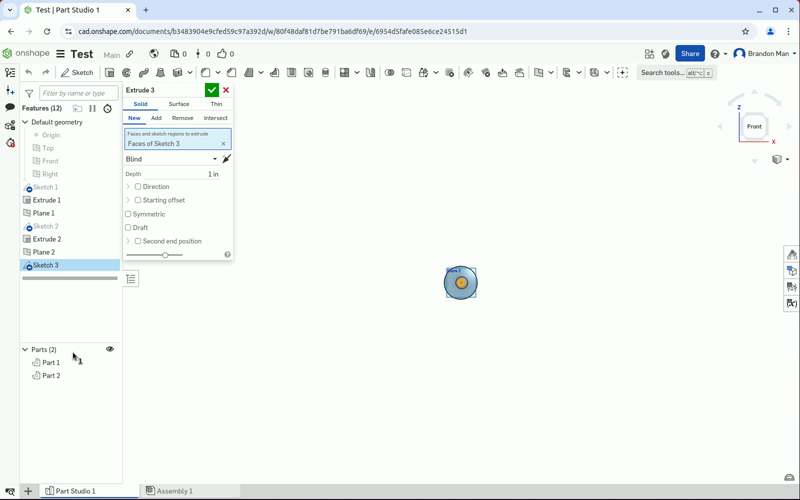
mouse_move(143, 106)
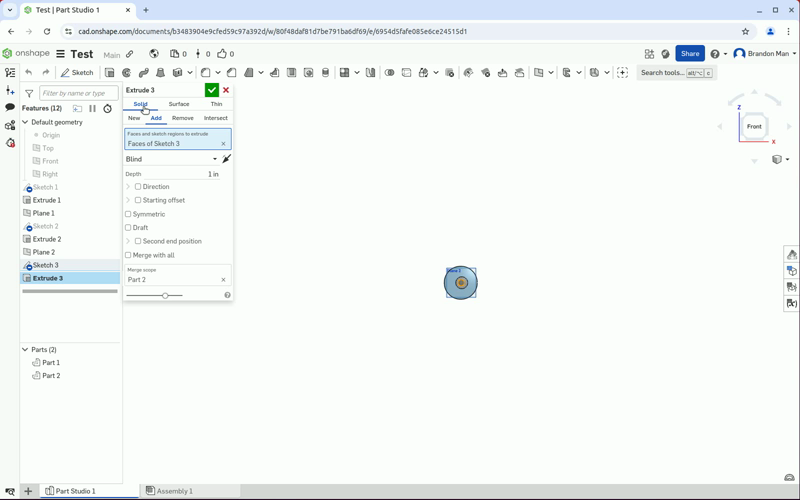
click(143, 106)
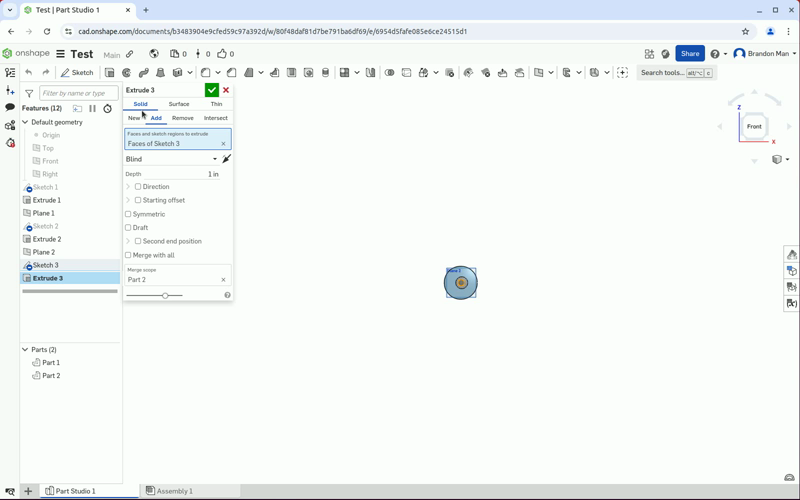
mouse_move(137, 120)
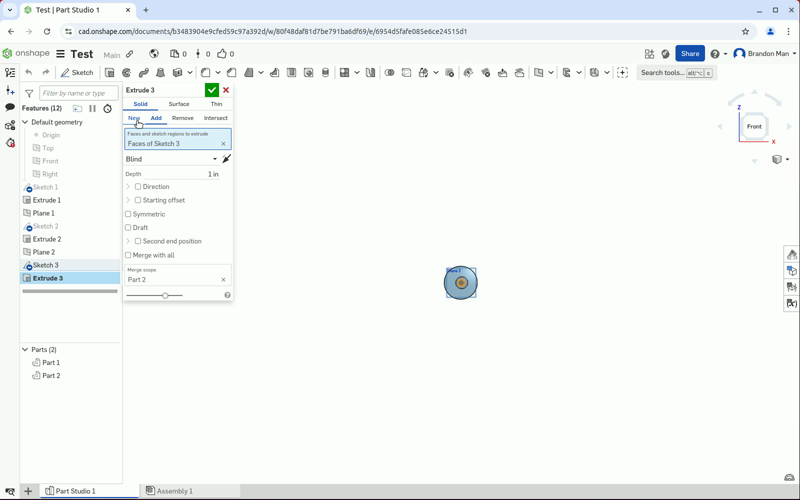
click(137, 120)
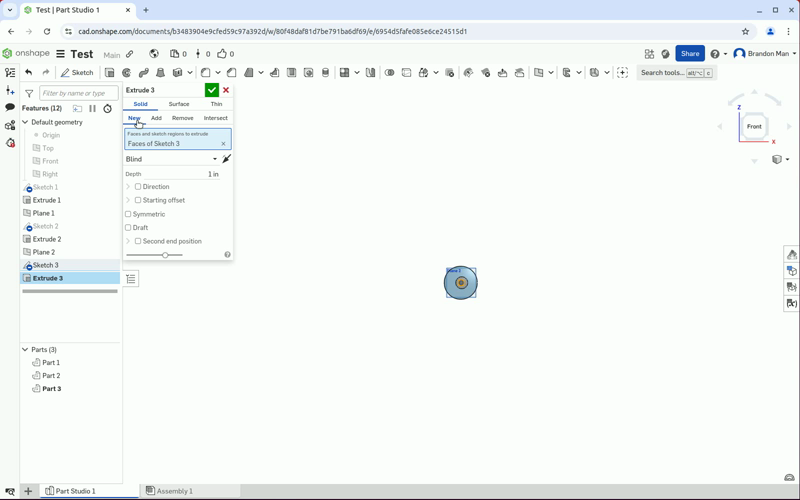
key(tab, 4)
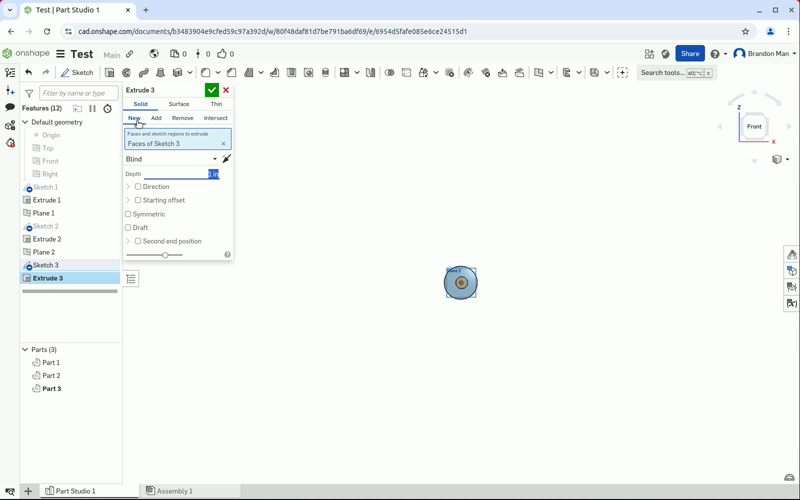
text(4.333)
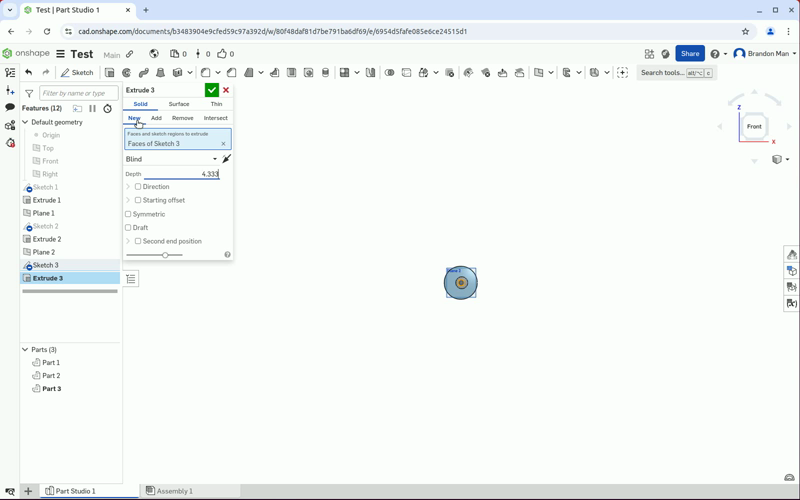
key(enter)
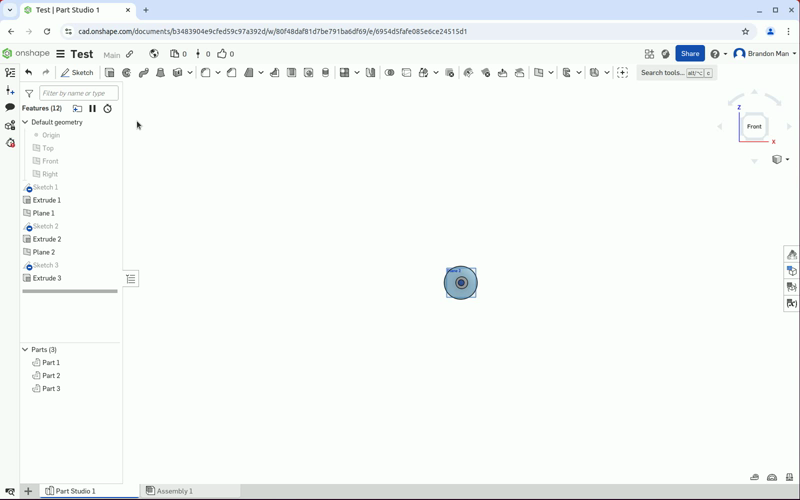
key(shift+h)
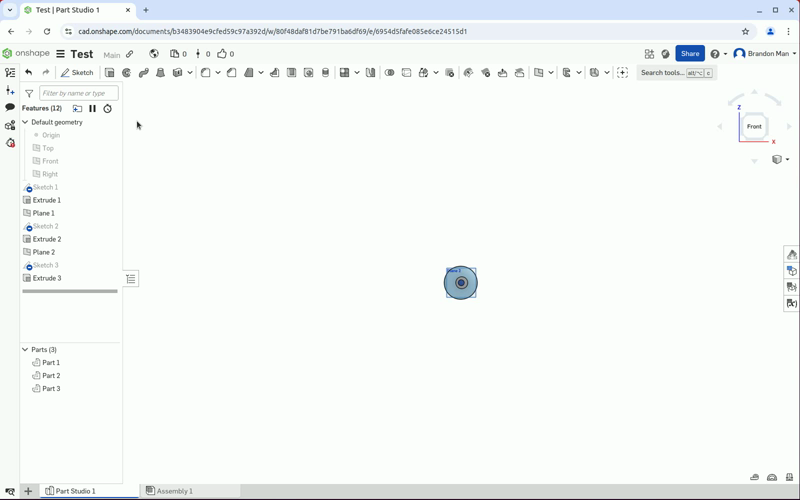
key(shift+h)
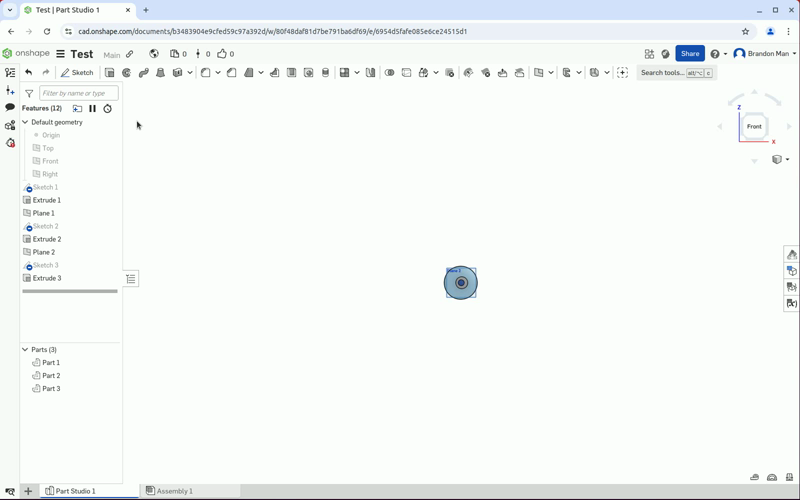
mouse_move(73, 189)
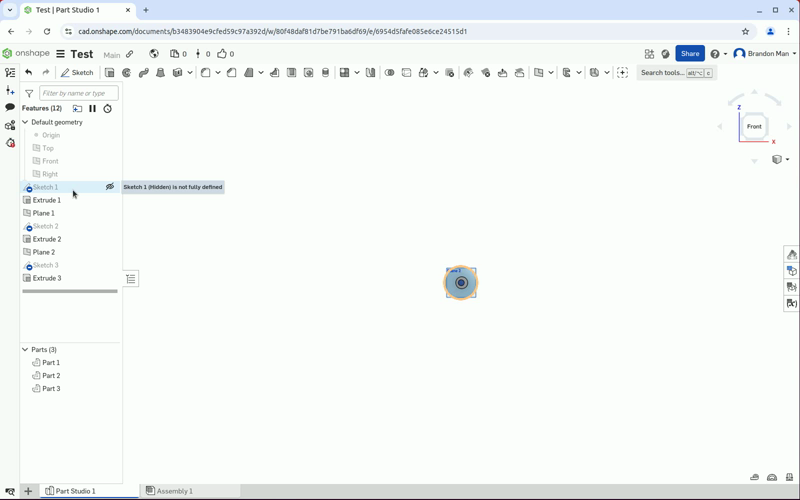
click(73, 189)
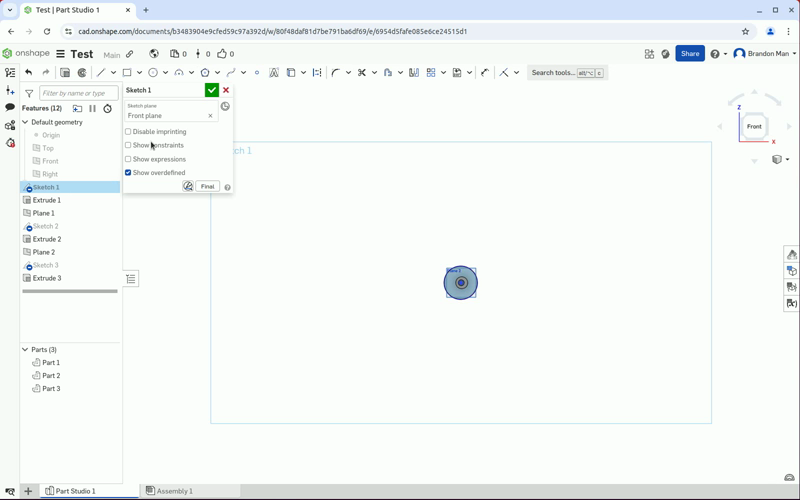
mouse_move(229, 92)
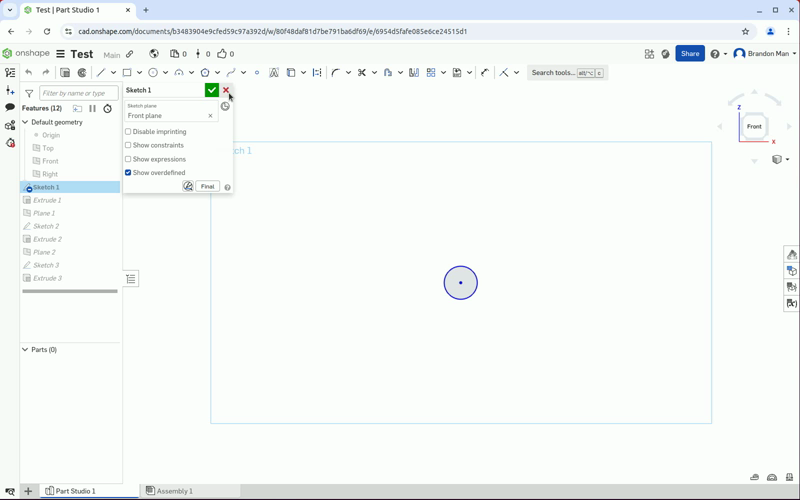
click(229, 92)
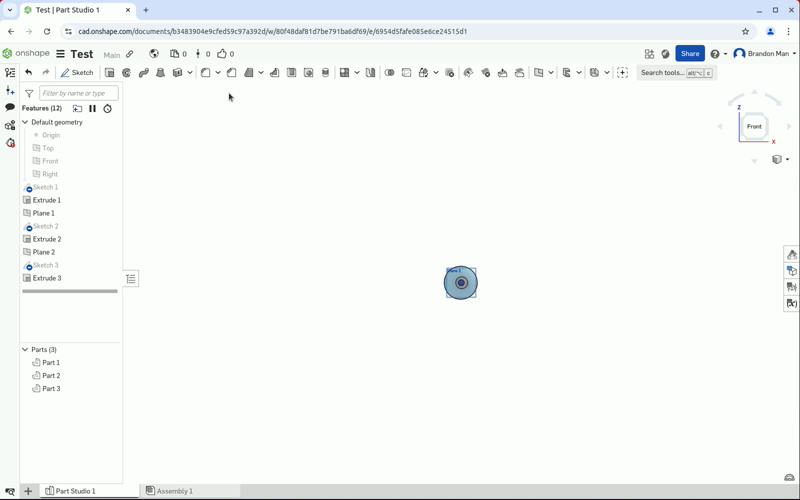
mouse_move(73, 352)
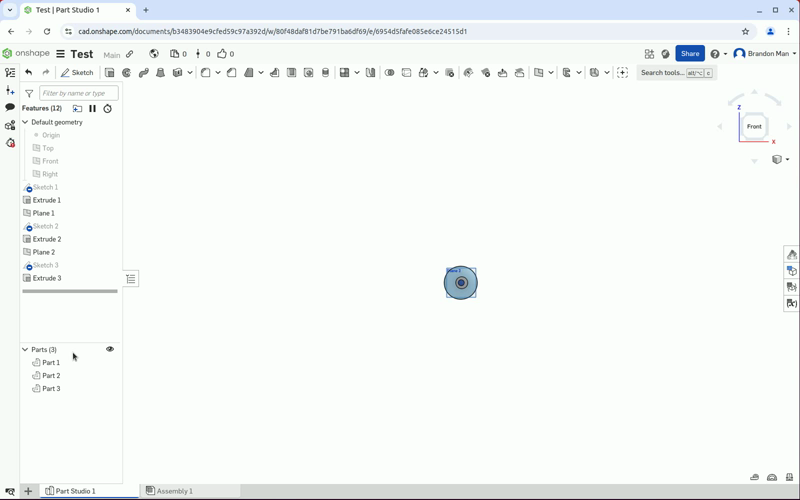
key(y)
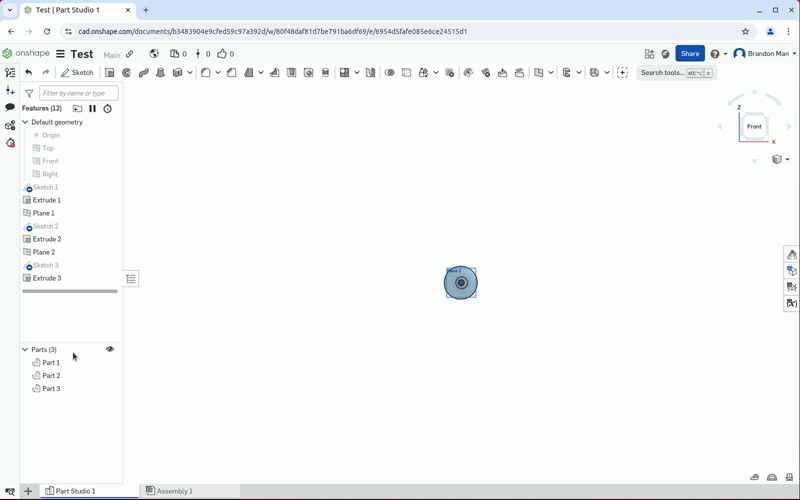
key(shift+p)
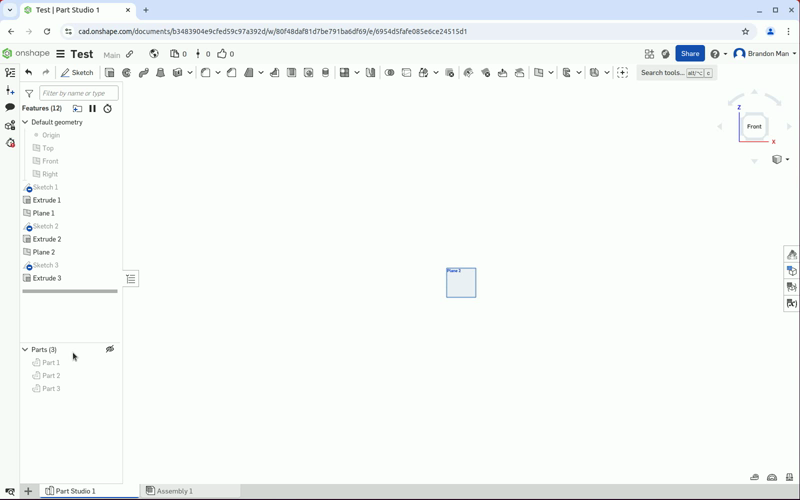
key(space)
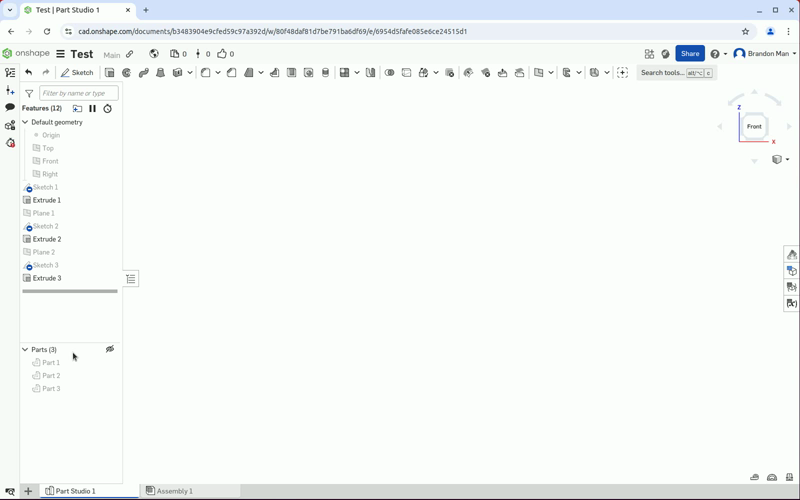
key_down(shift)
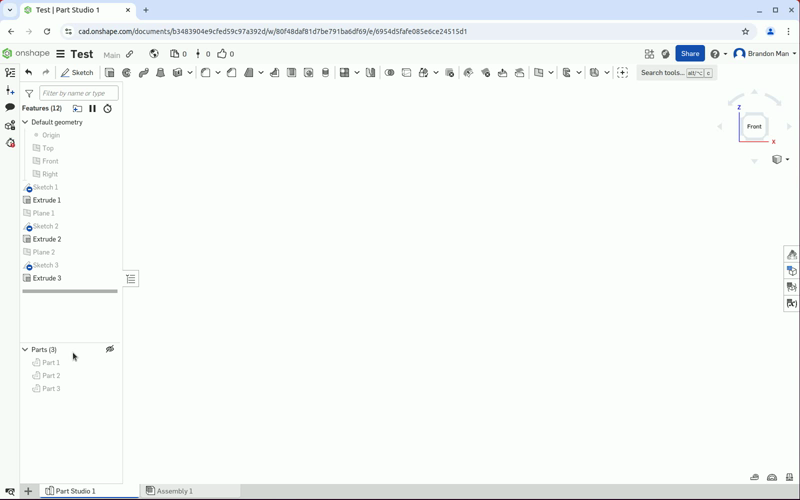
key(left)
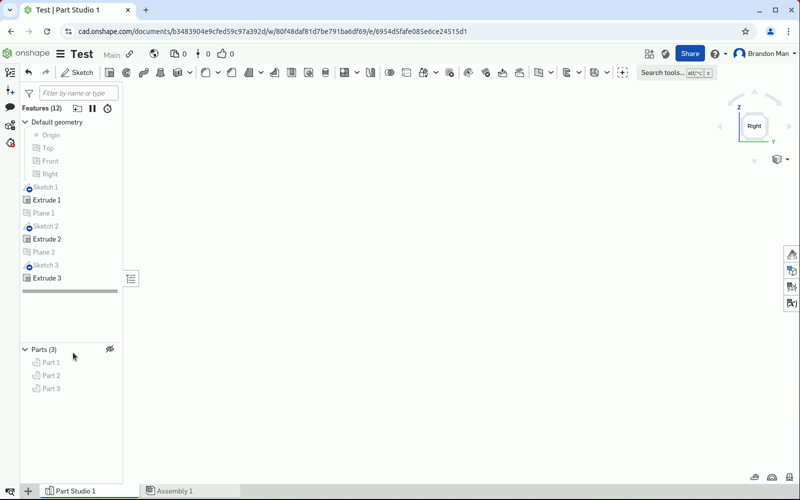
key_up(shift)
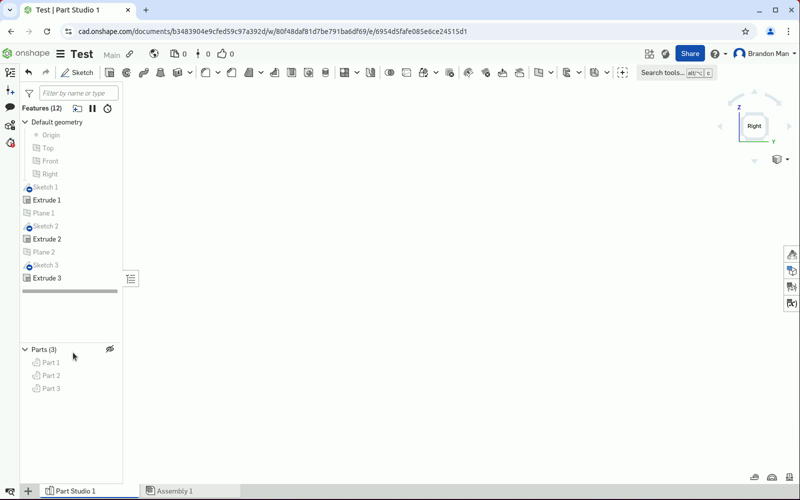
mouse_move(73, 352)
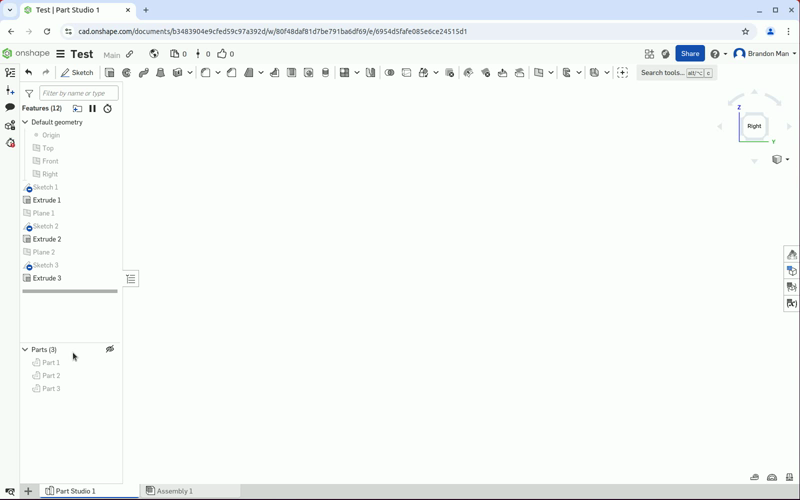
key(shift+y)
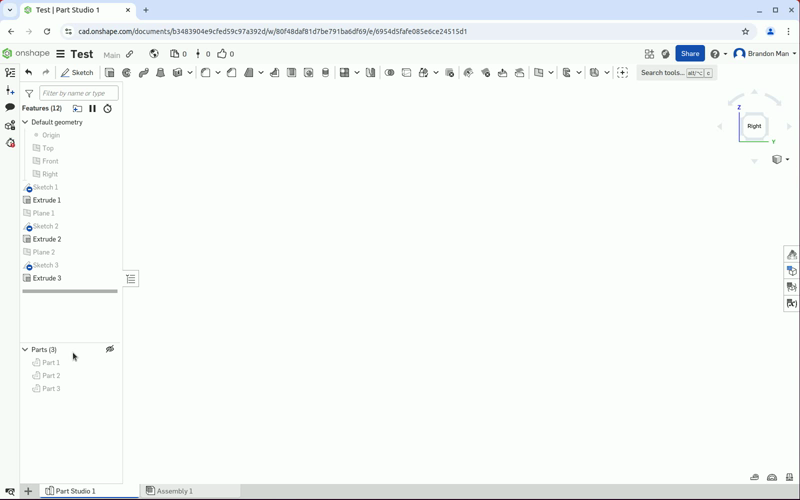
key(shift+s)
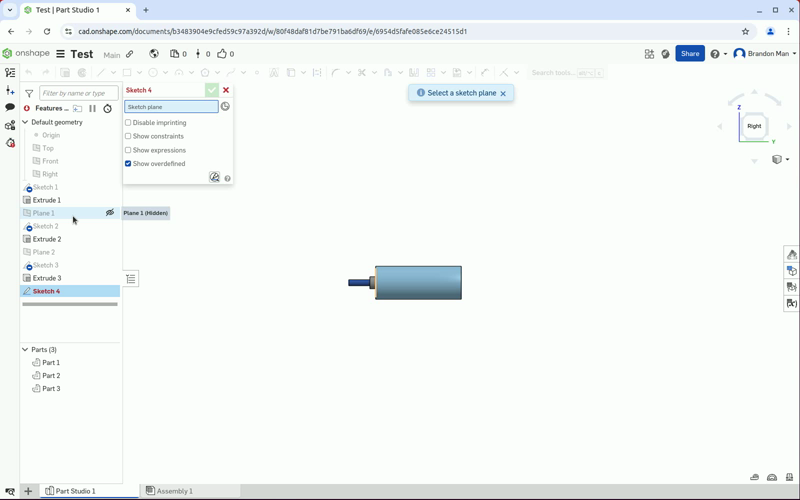
scroll(3)
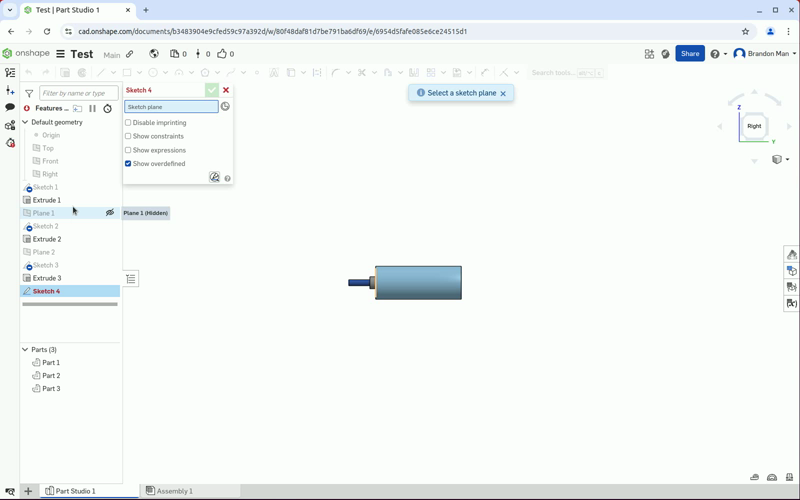
mouse_move(73, 176)
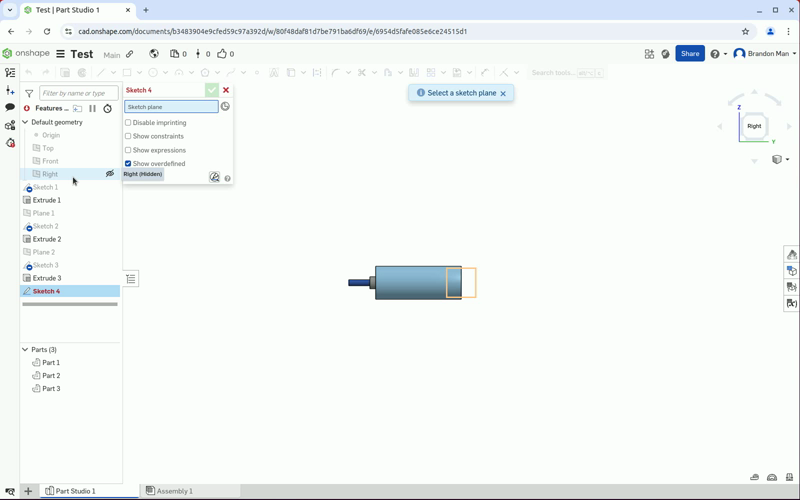
click(73, 176)
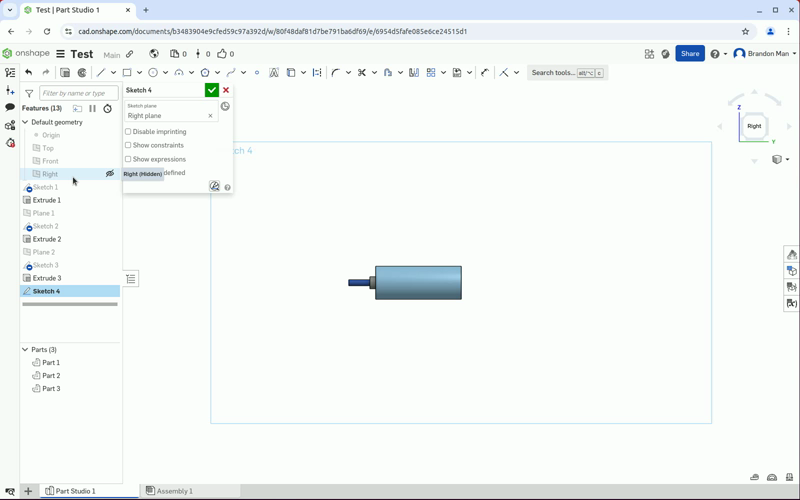
mouse_move(73, 352)
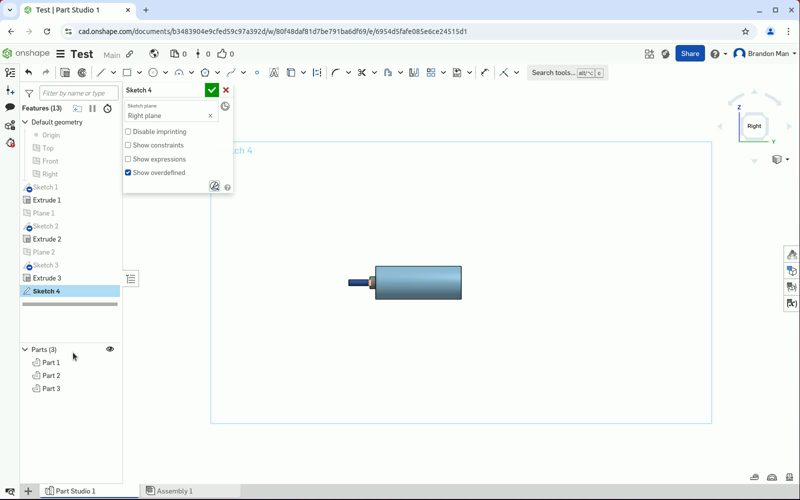
key(y)
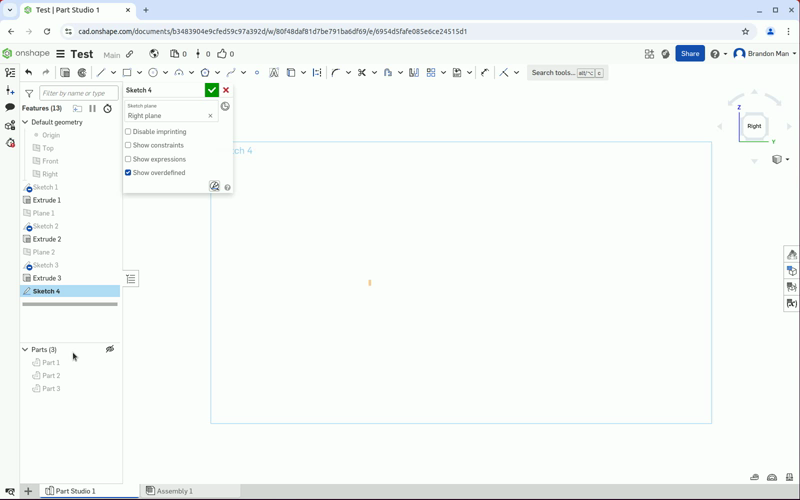
key(l)
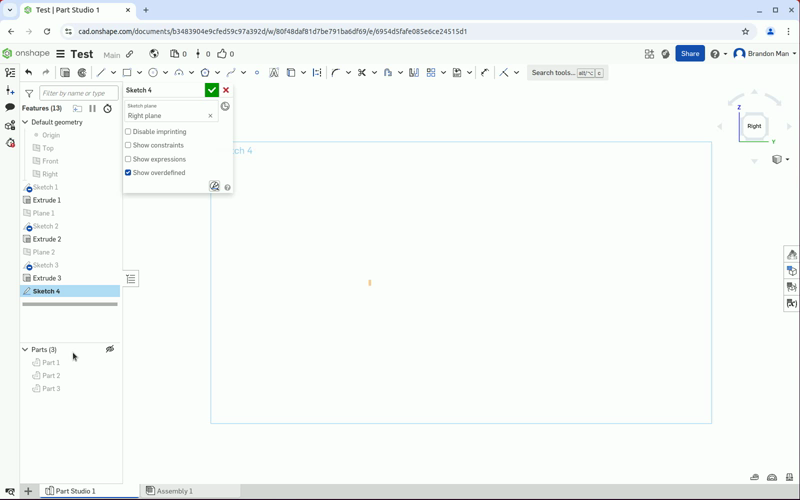
key_down(shift)
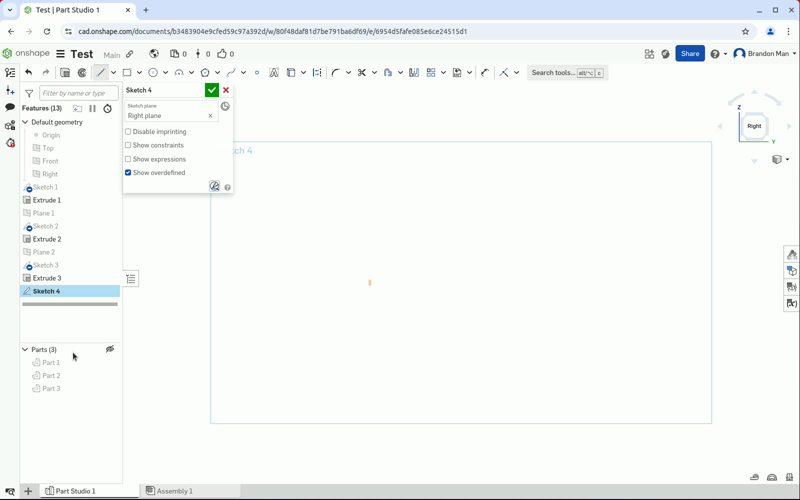
mouse_move(489, 255)
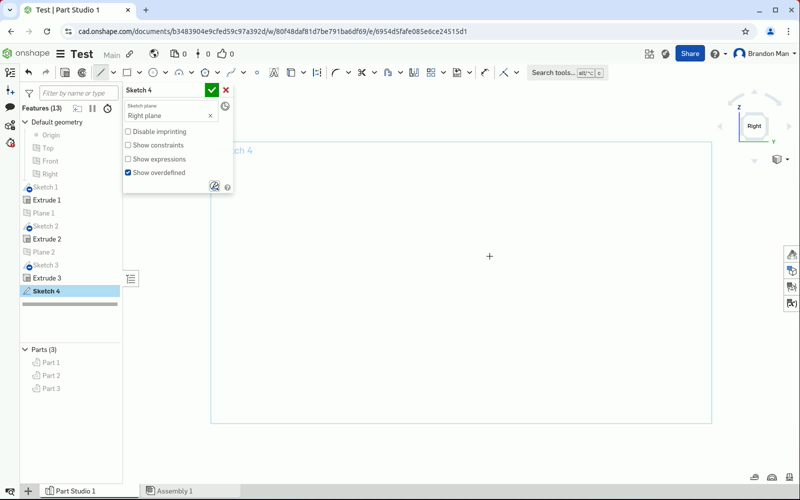
click(489, 255)
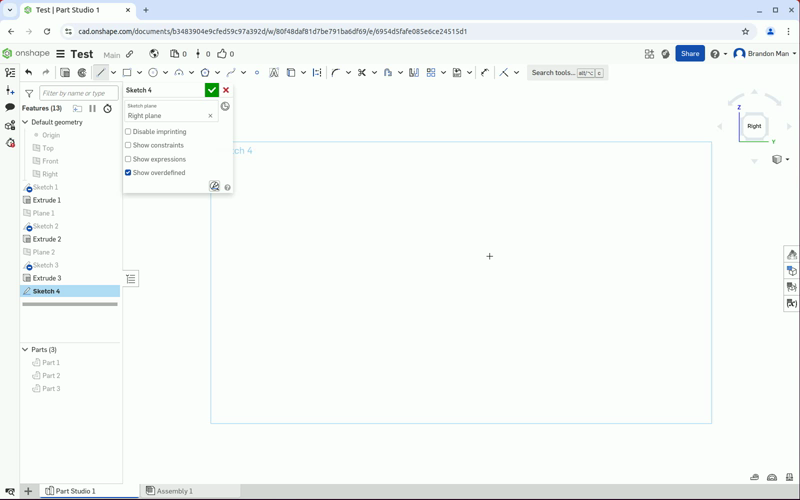
key_up(shift)
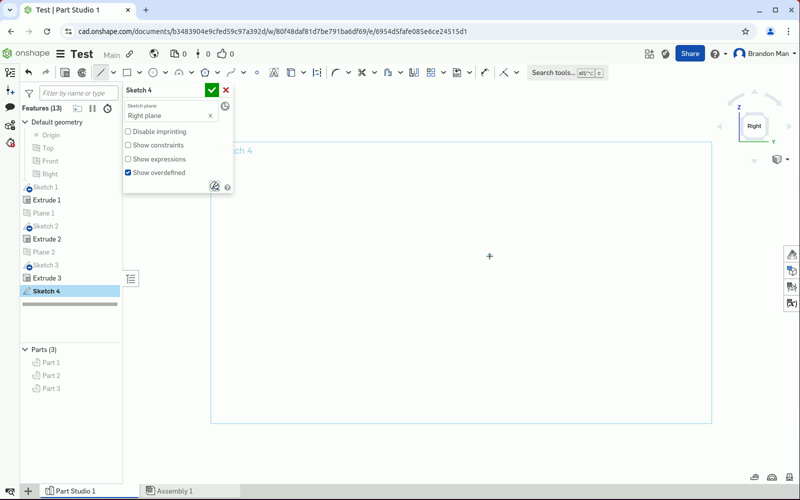
key_down(shift)
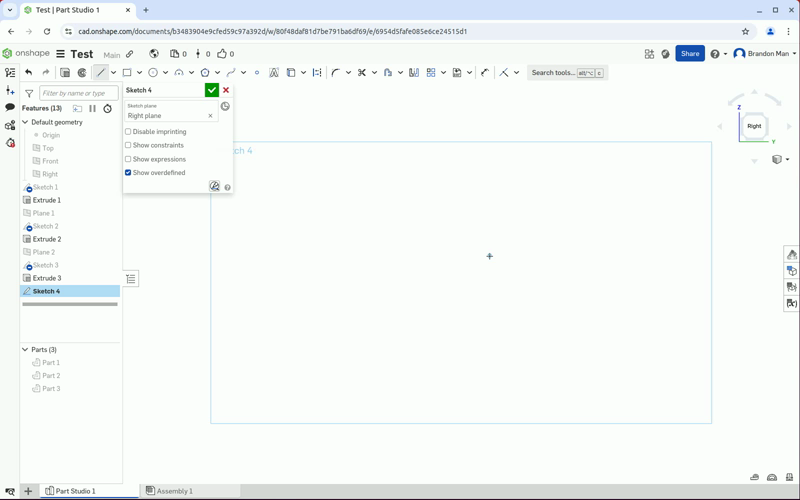
mouse_move(519, 255)
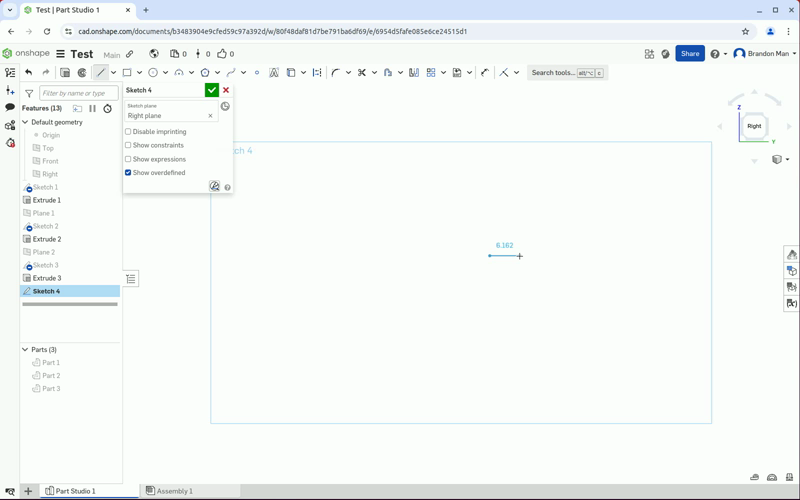
mouse_move(494, 255)
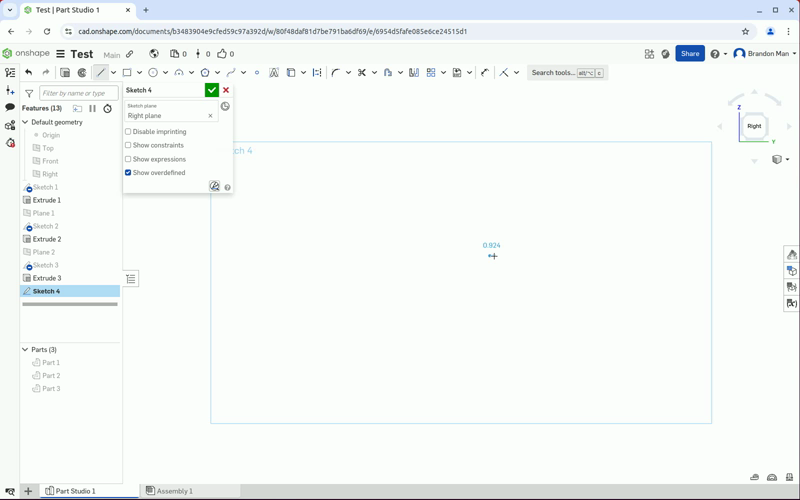
scroll(6)
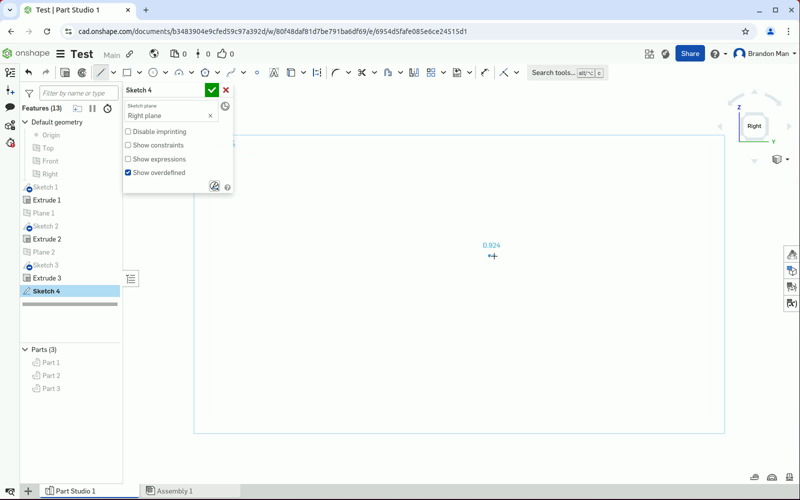
scroll(6)
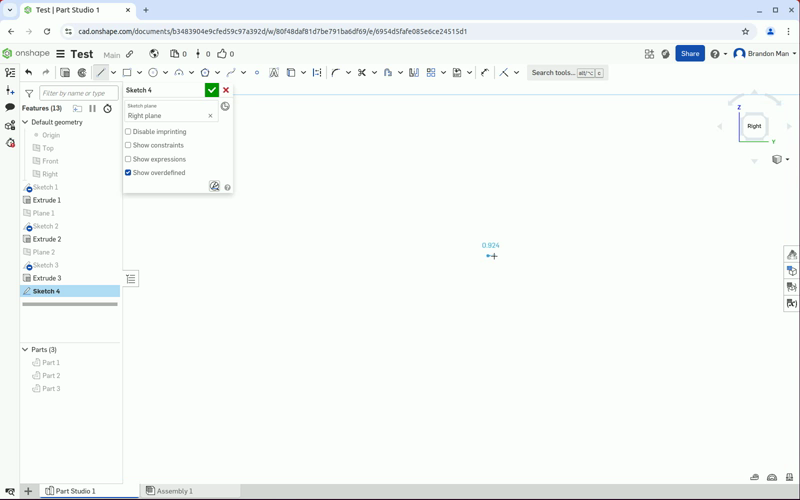
scroll(6)
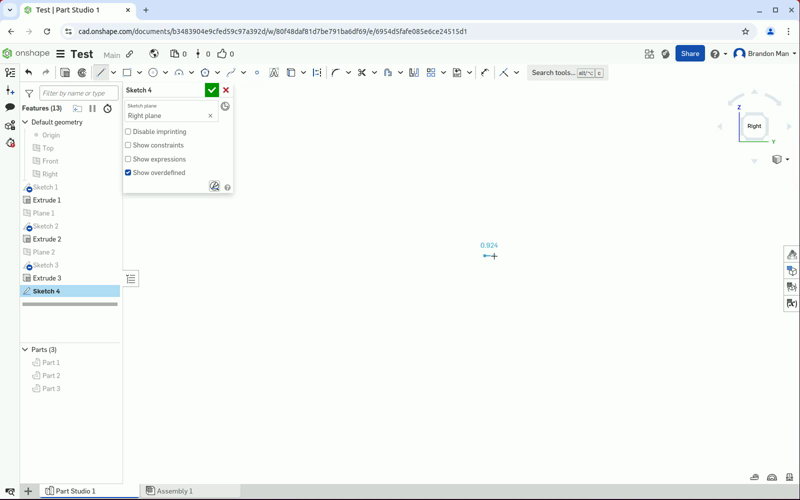
scroll(6)
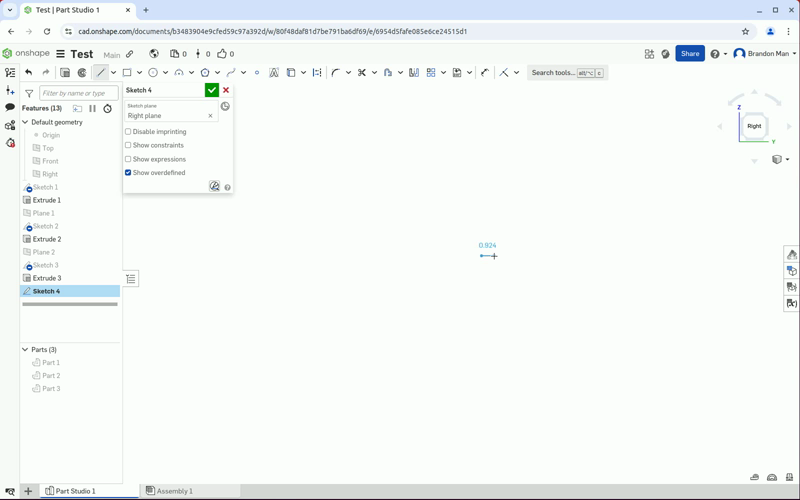
scroll(6)
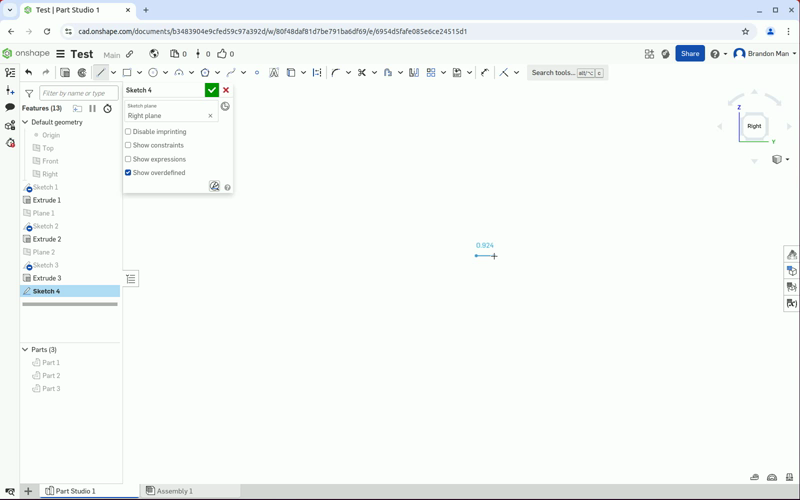
scroll(6)
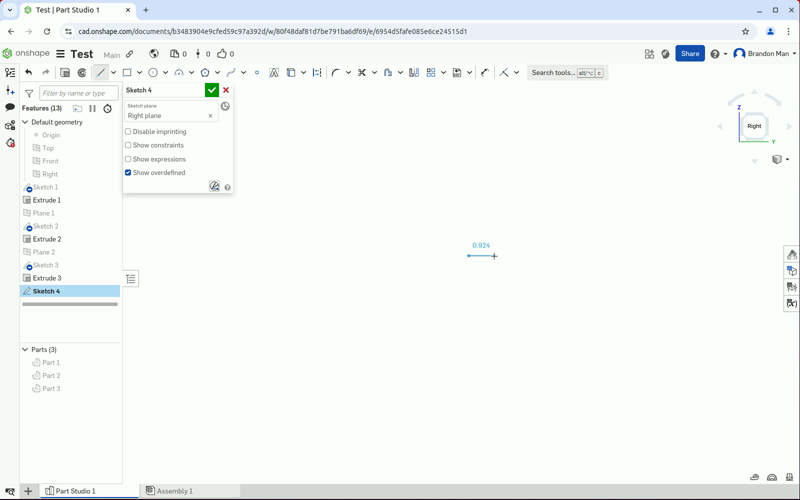
scroll(6)
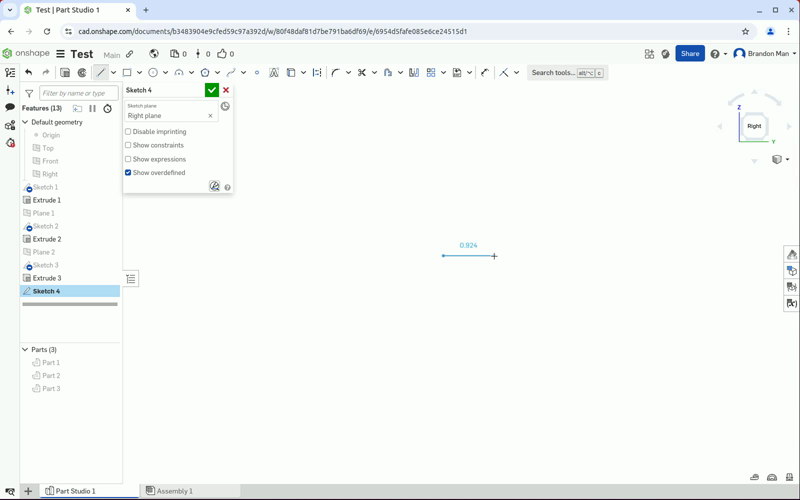
click(494, 255)
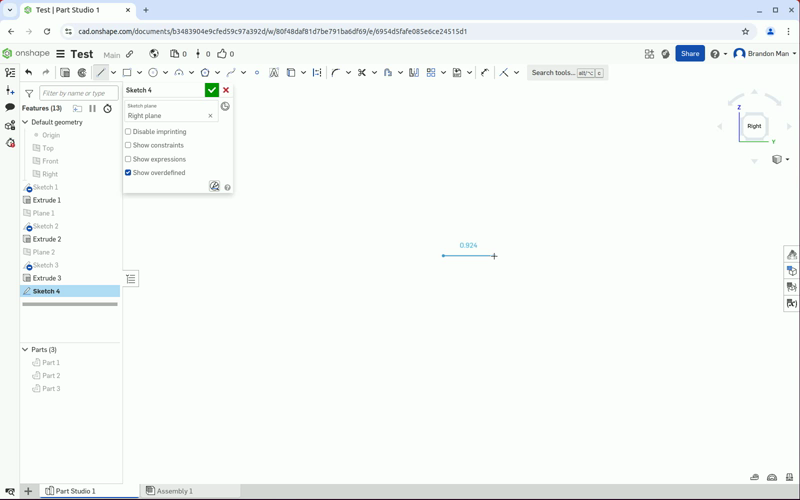
scroll(-6)
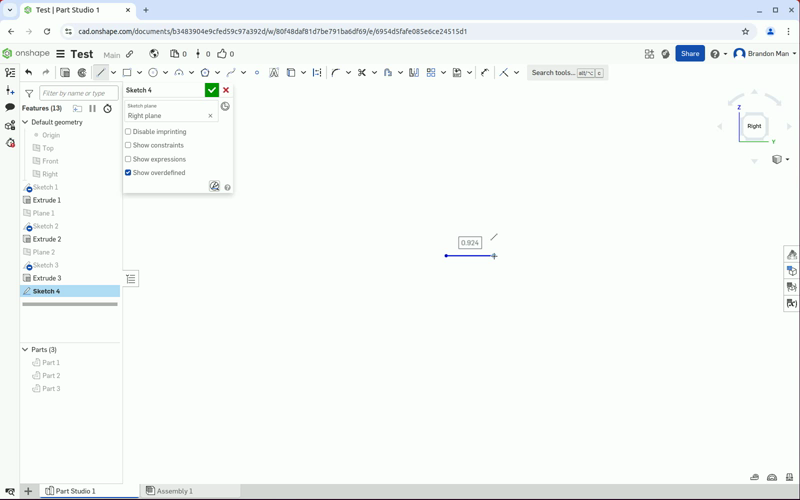
scroll(-6)
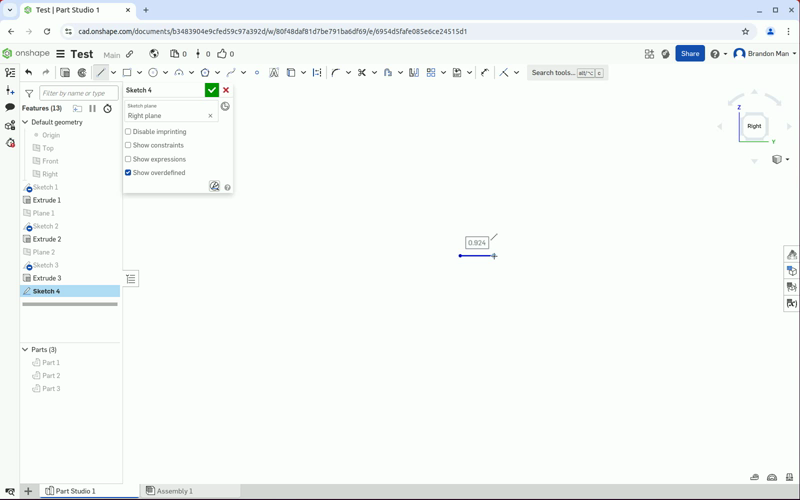
scroll(-6)
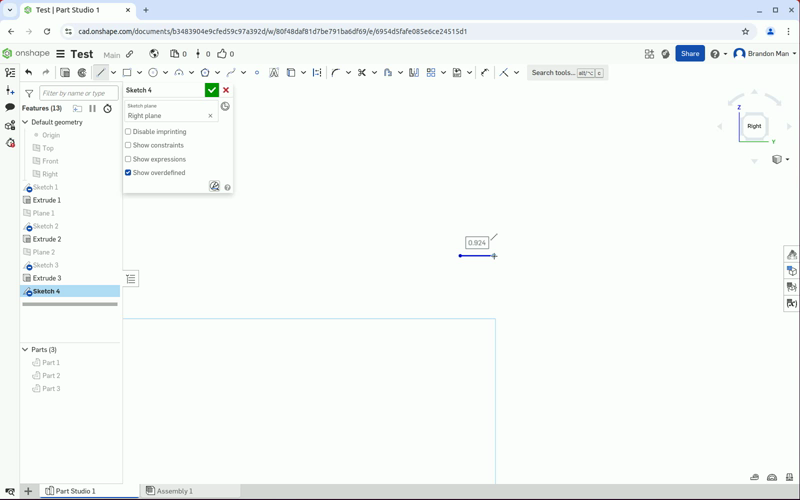
scroll(-6)
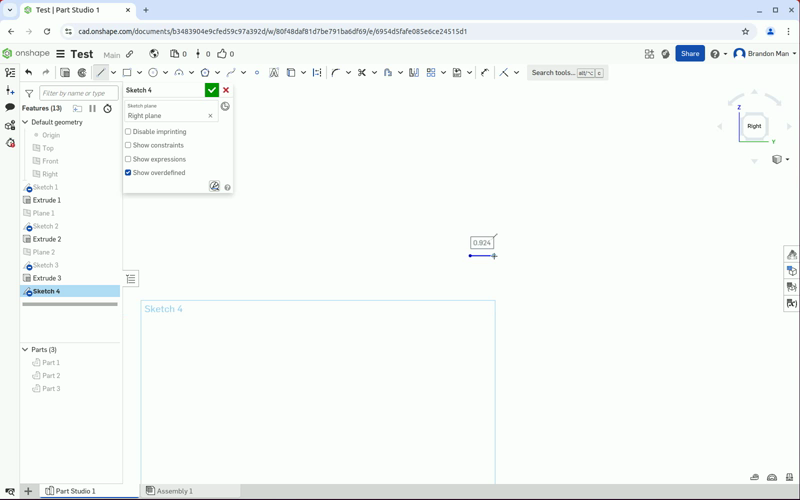
scroll(-6)
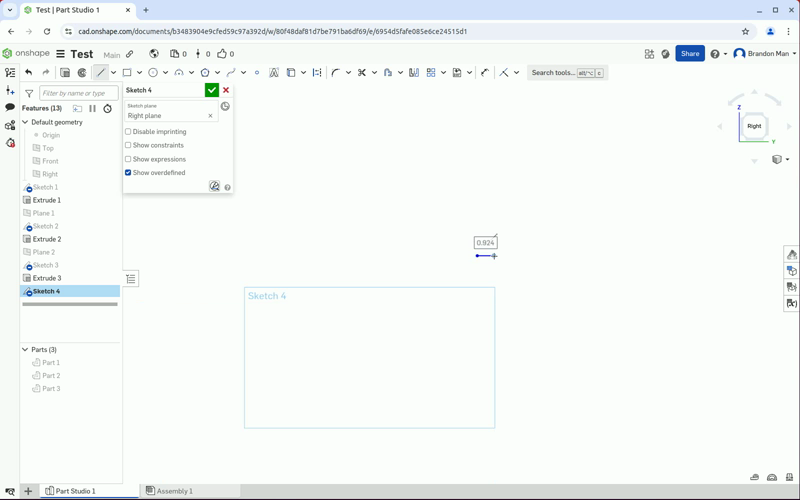
scroll(-6)
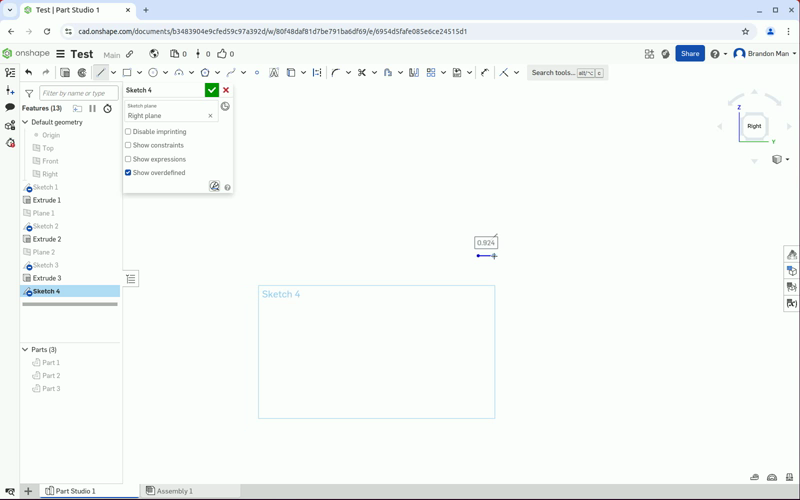
scroll(-6)
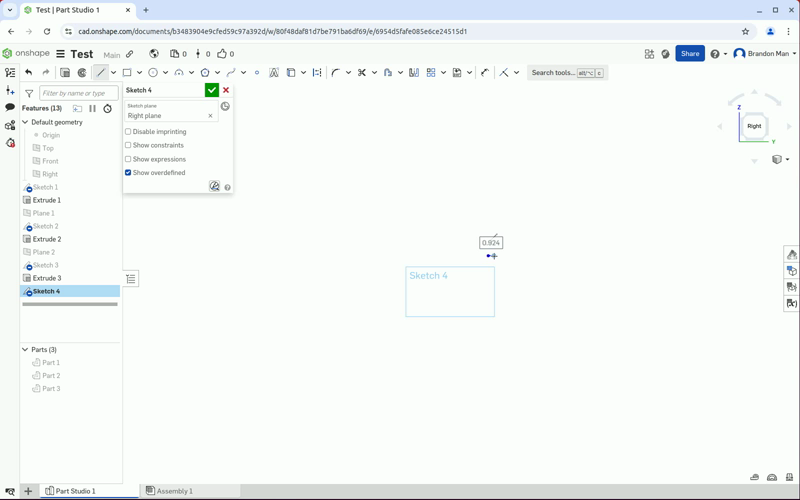
key_up(shift)
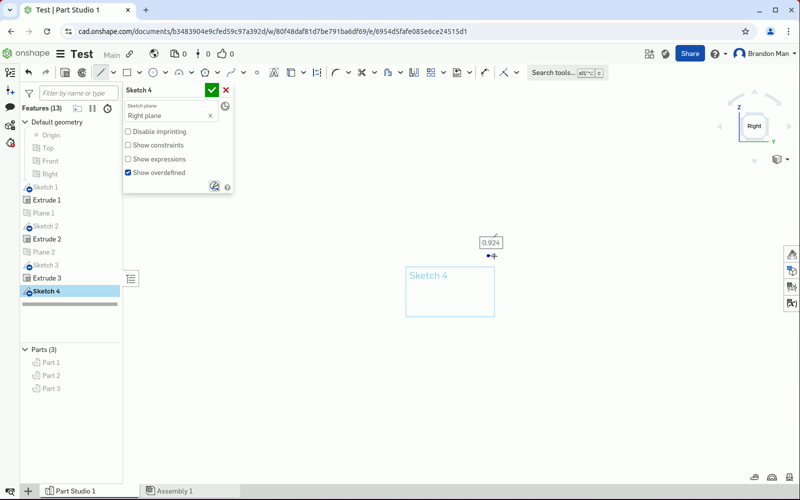
key(esc)
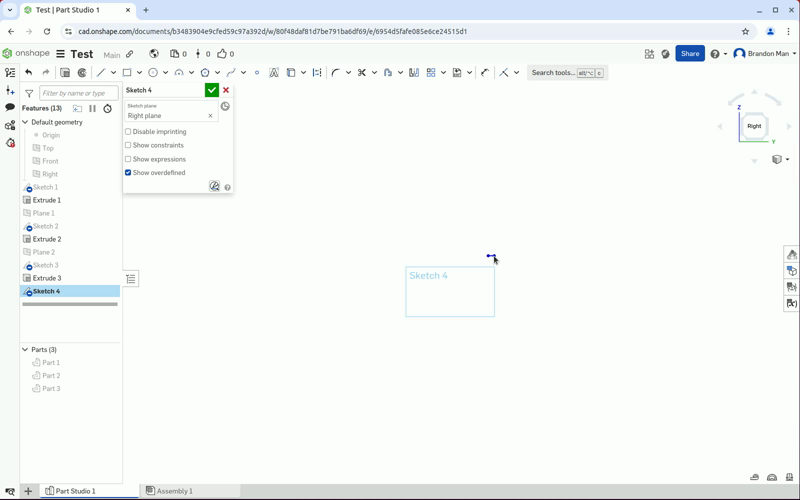
key(a)
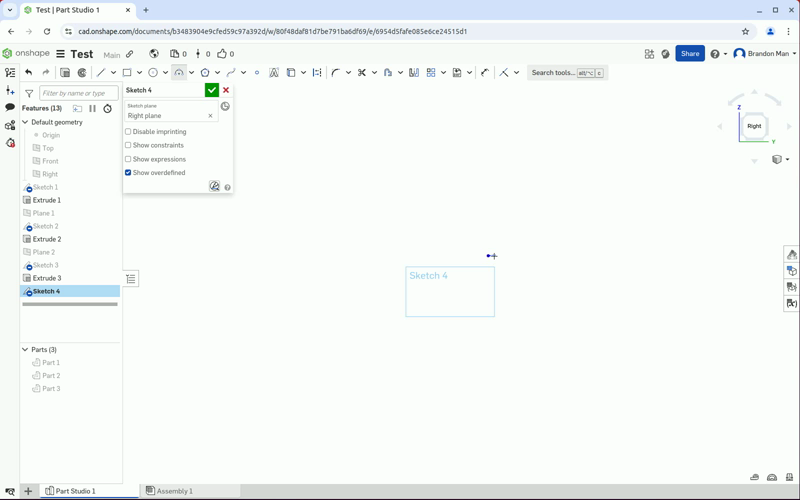
mouse_move(494, 255)
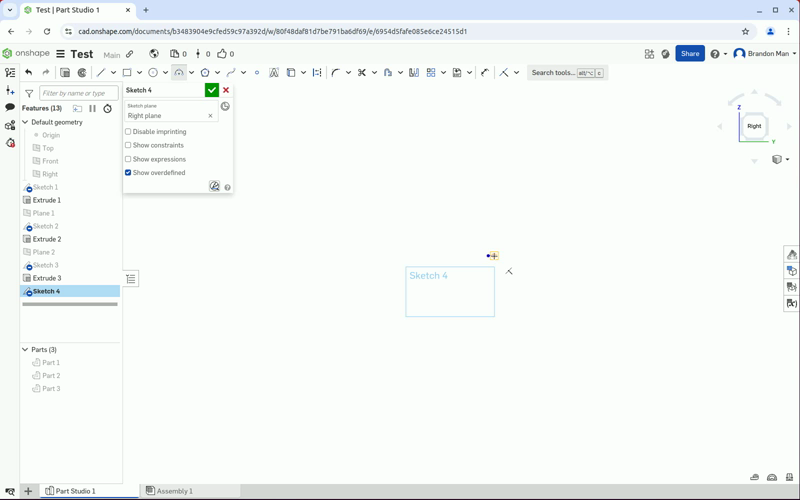
scroll(6)
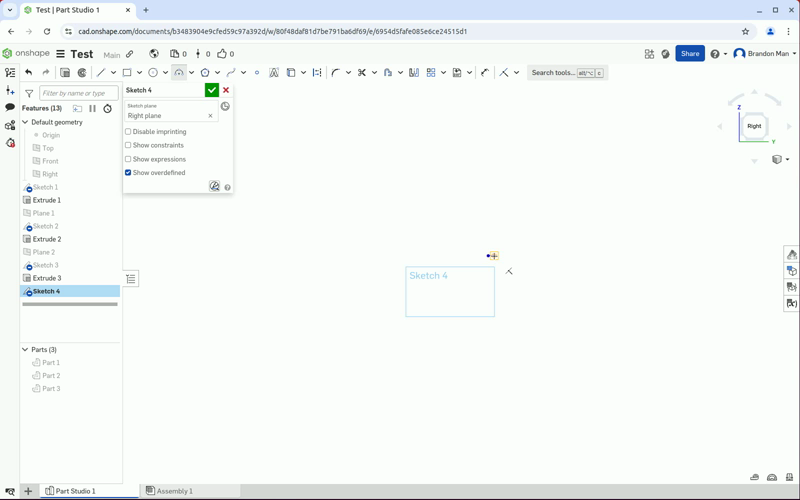
scroll(6)
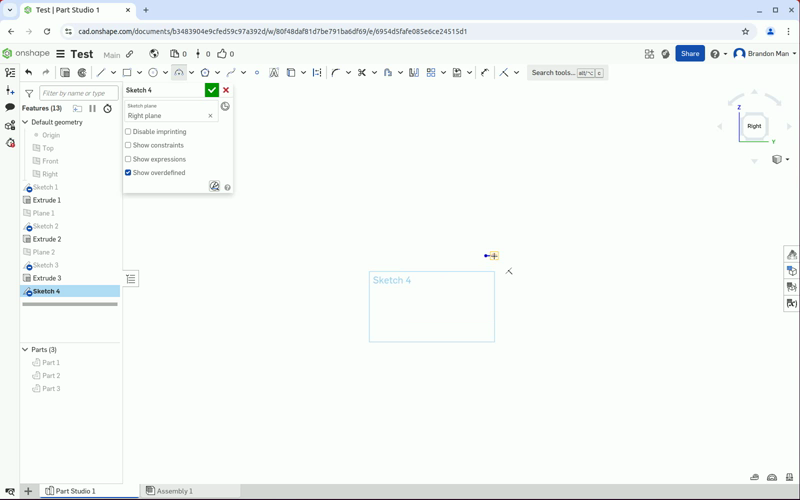
scroll(6)
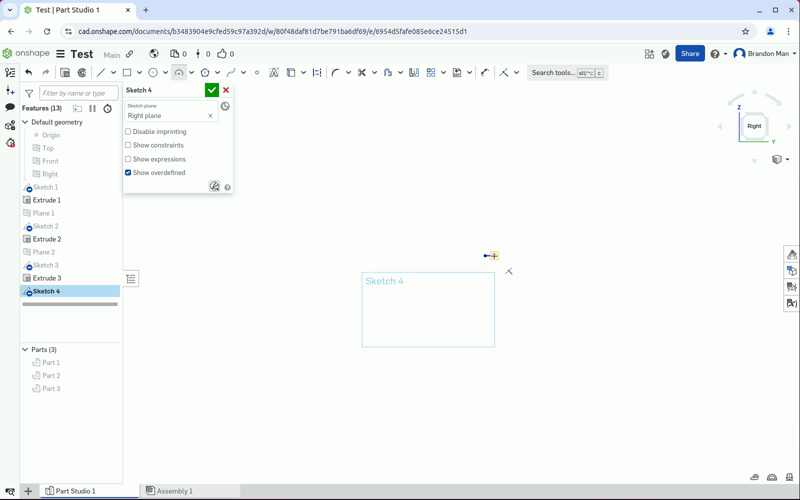
scroll(6)
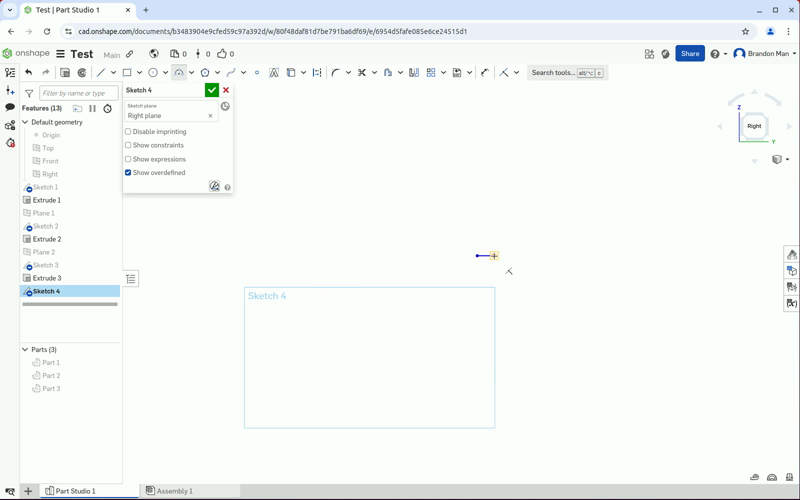
scroll(6)
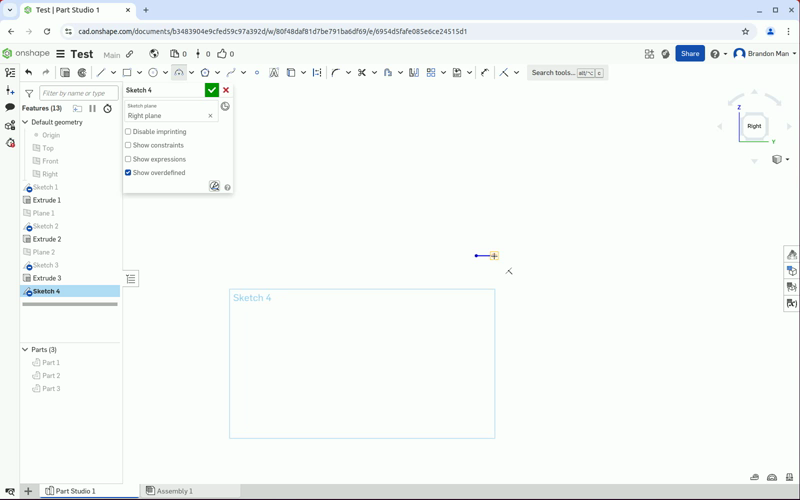
scroll(6)
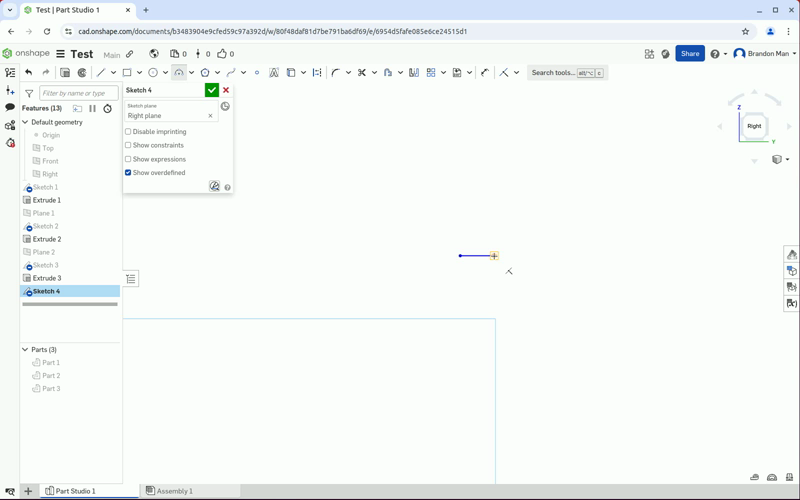
scroll(6)
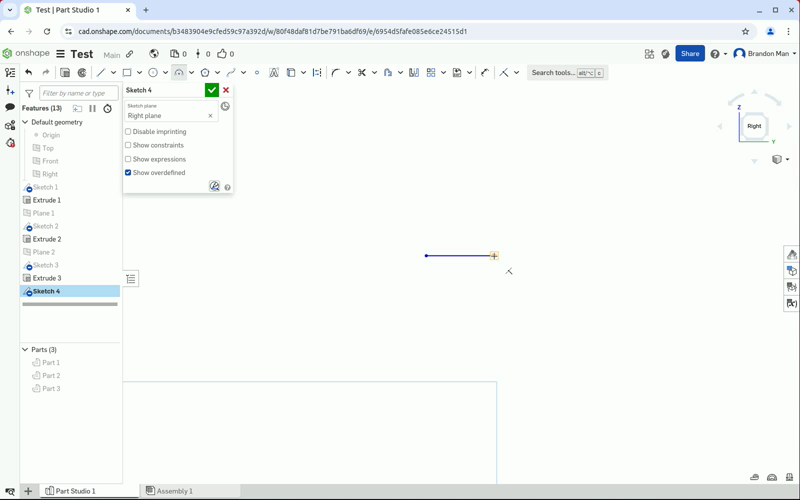
click(494, 255)
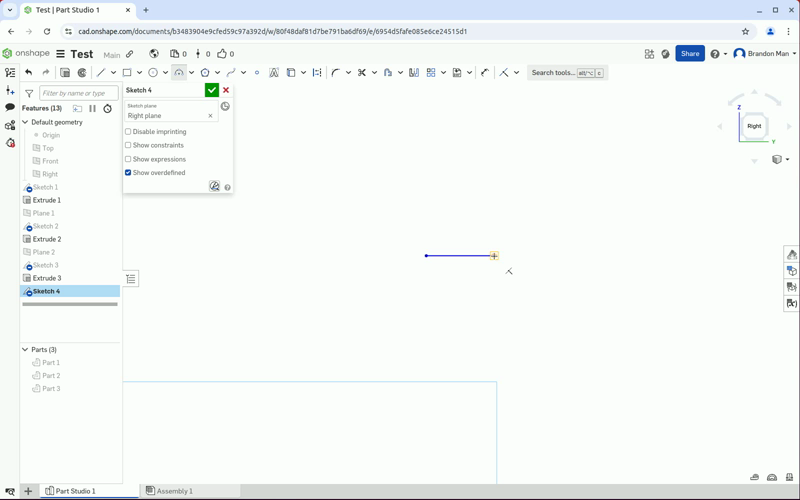
scroll(-6)
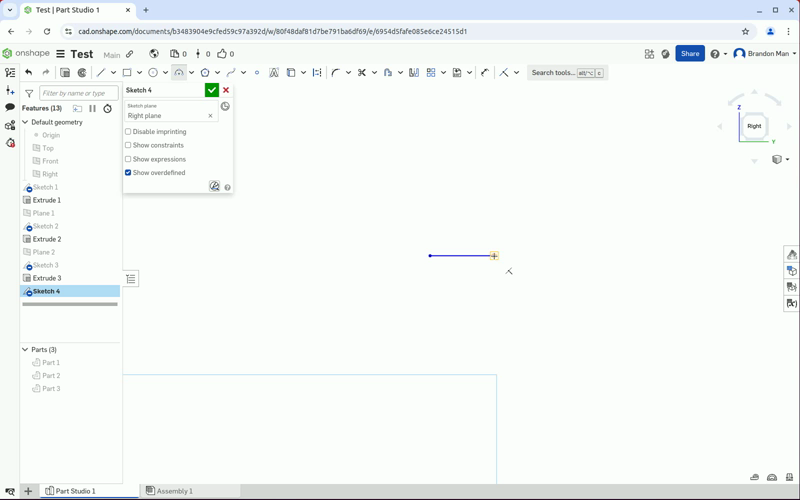
scroll(-6)
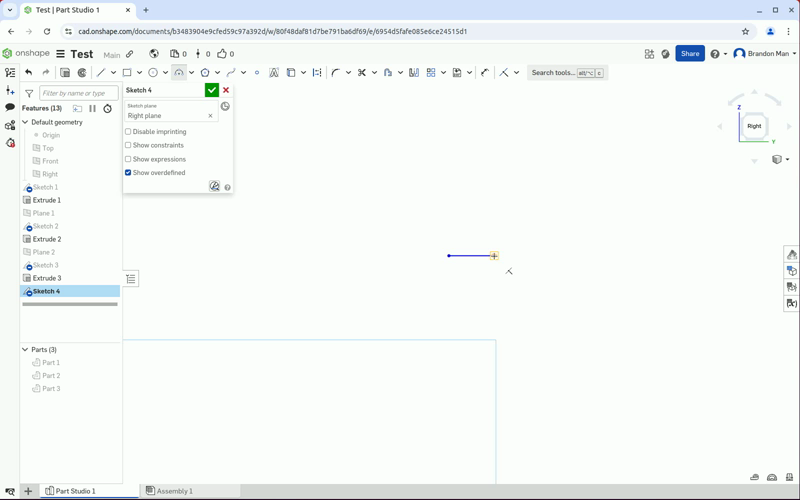
scroll(-6)
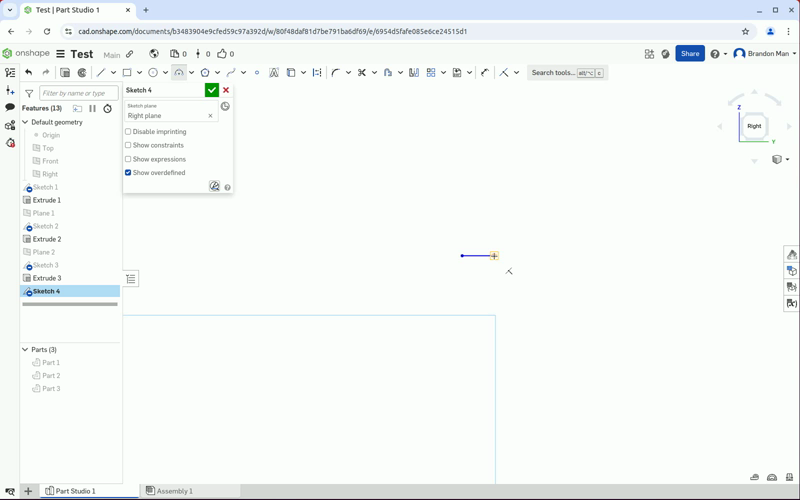
scroll(-6)
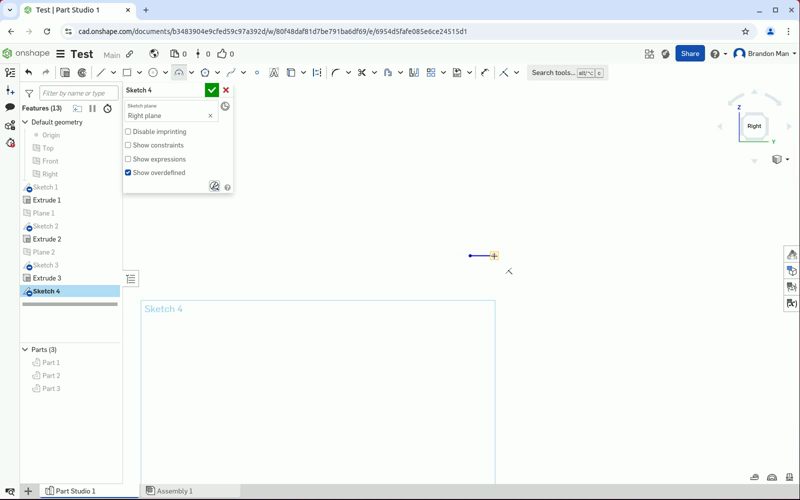
scroll(-6)
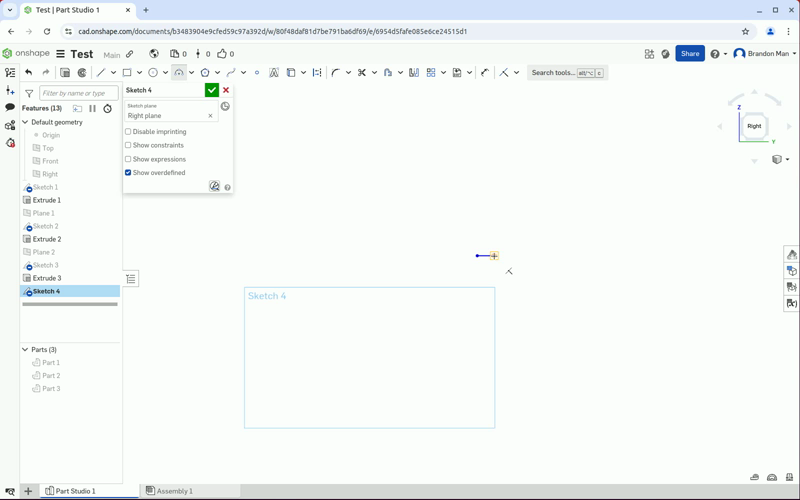
scroll(-6)
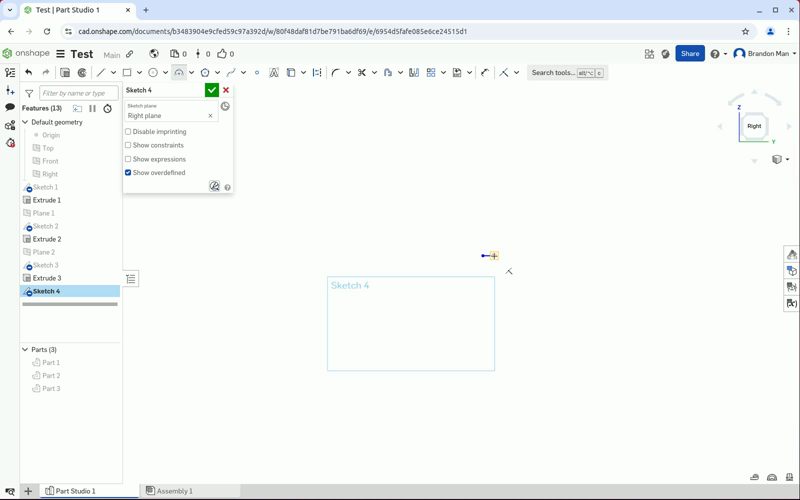
scroll(-6)
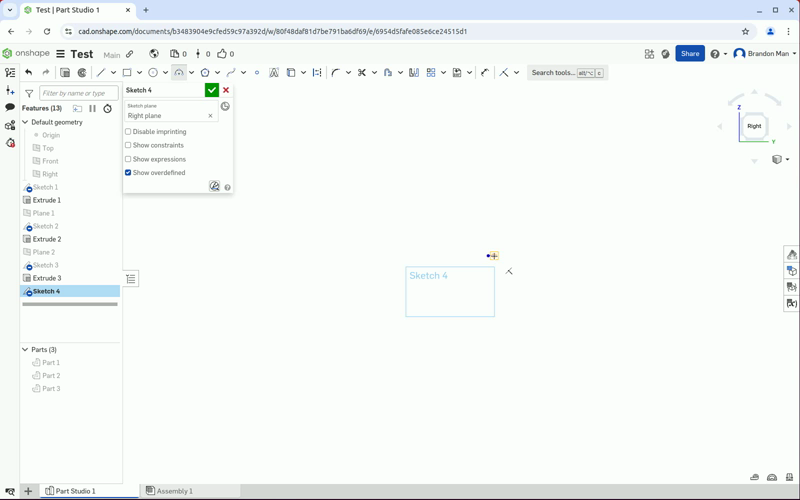
key_down(shift)
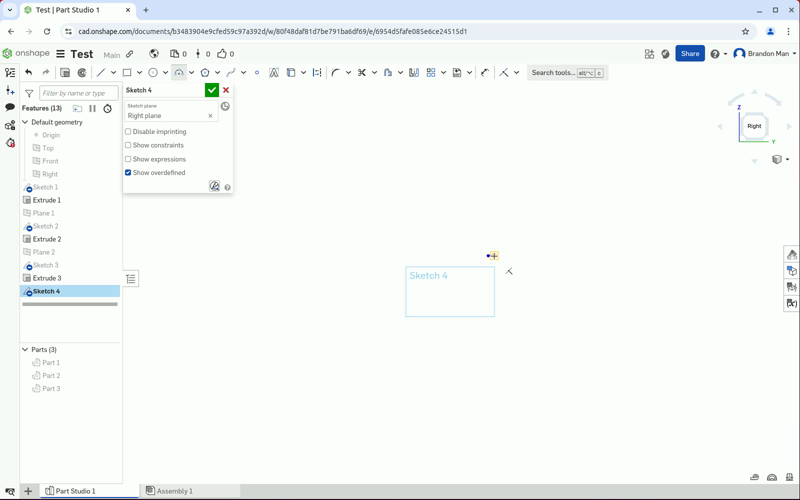
mouse_move(520, 255)
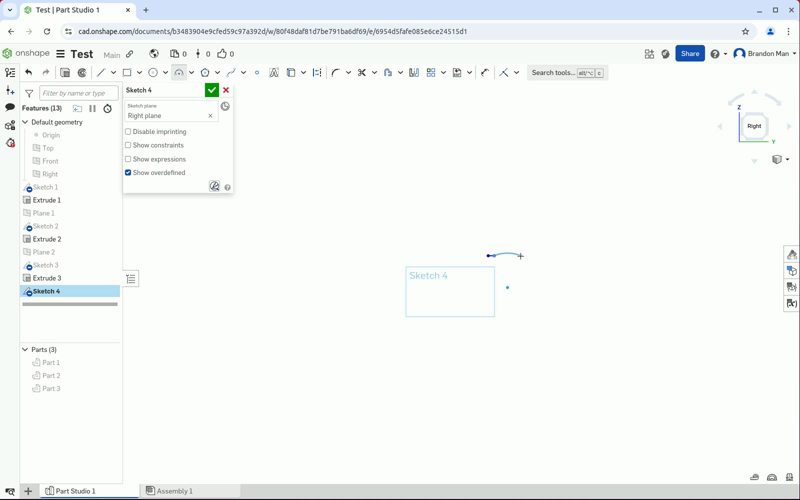
click(520, 255)
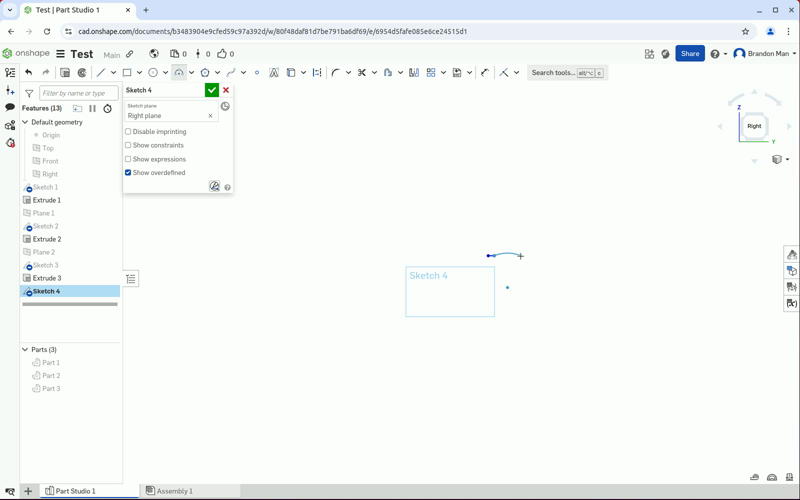
mouse_move(507, 248)
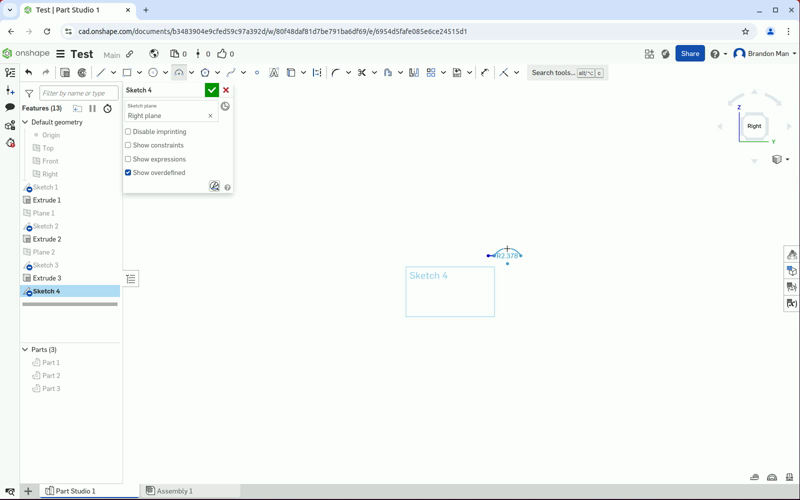
click(507, 248)
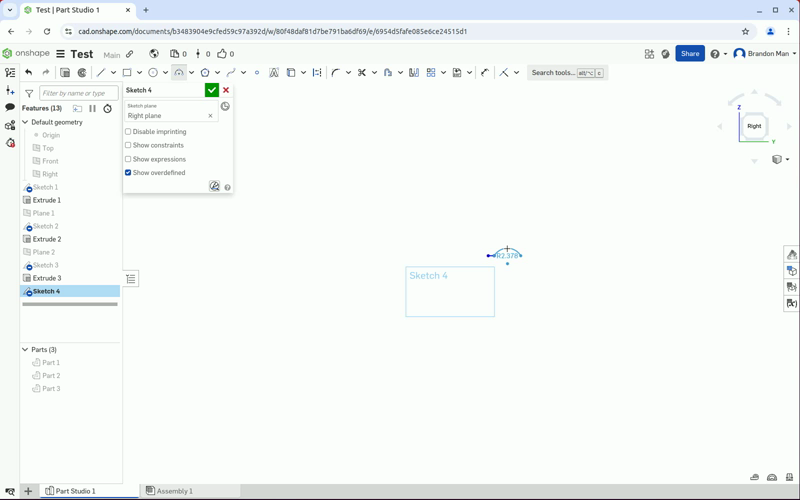
key_up(shift)
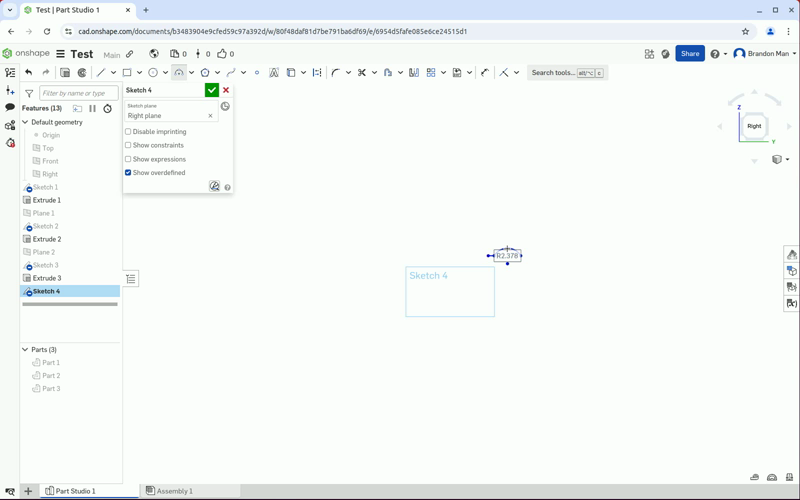
key(esc)
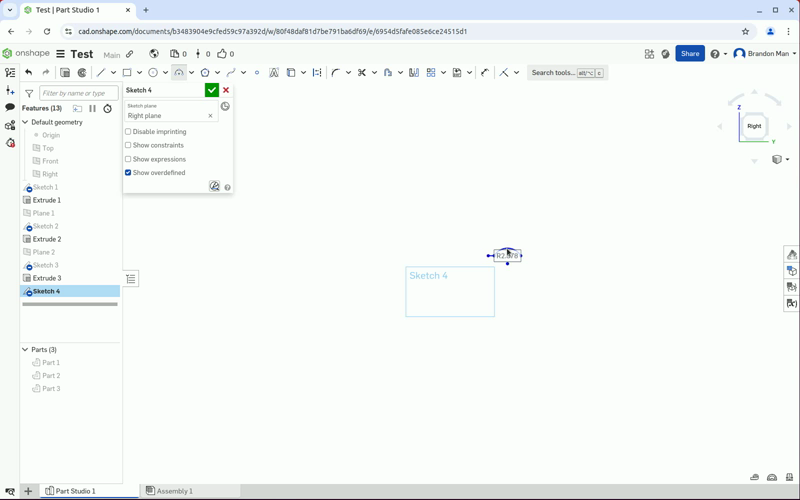
key(l)
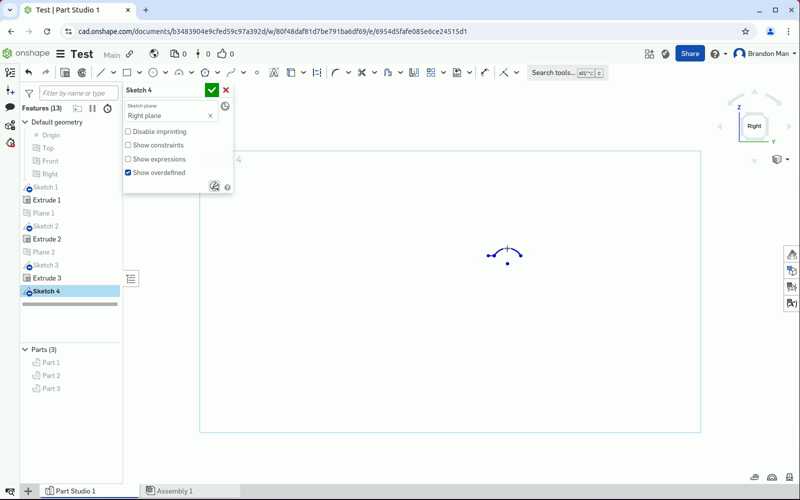
mouse_move(520, 255)
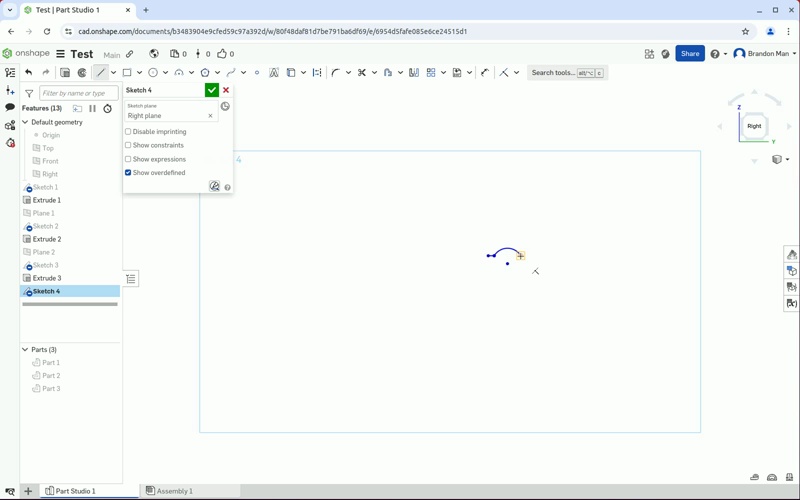
click(520, 255)
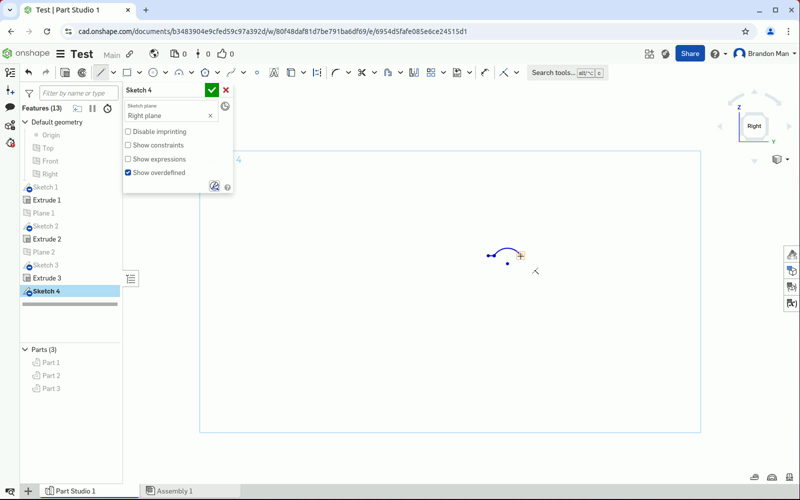
key_down(shift)
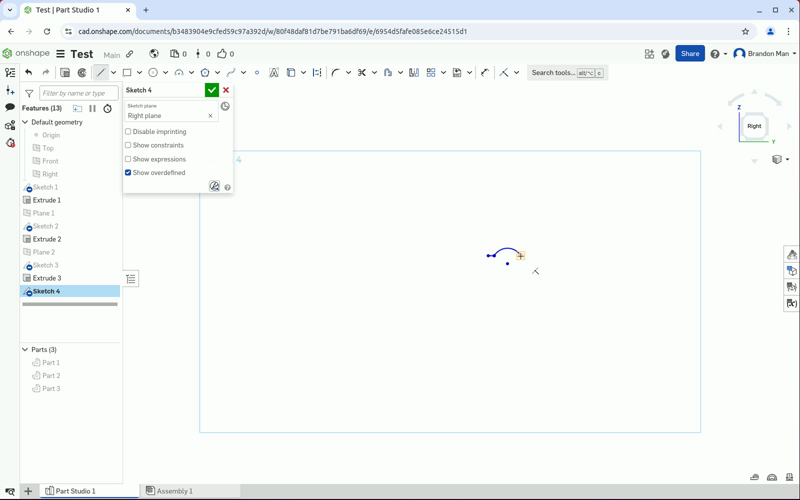
mouse_move(550, 255)
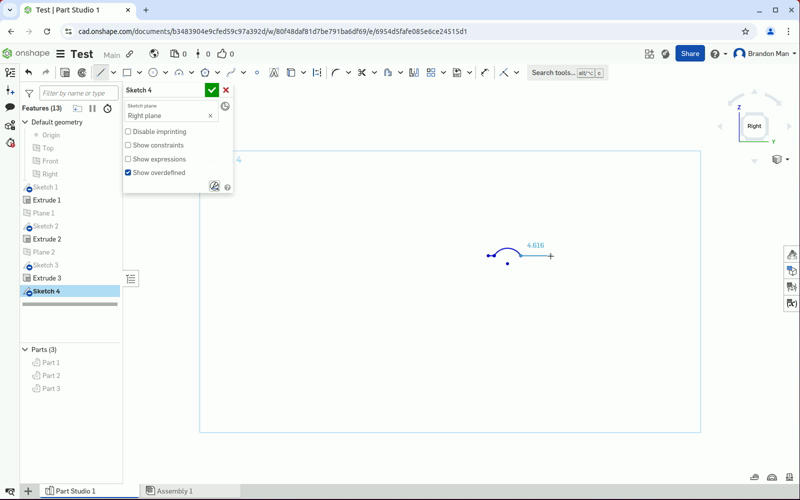
mouse_move(524, 255)
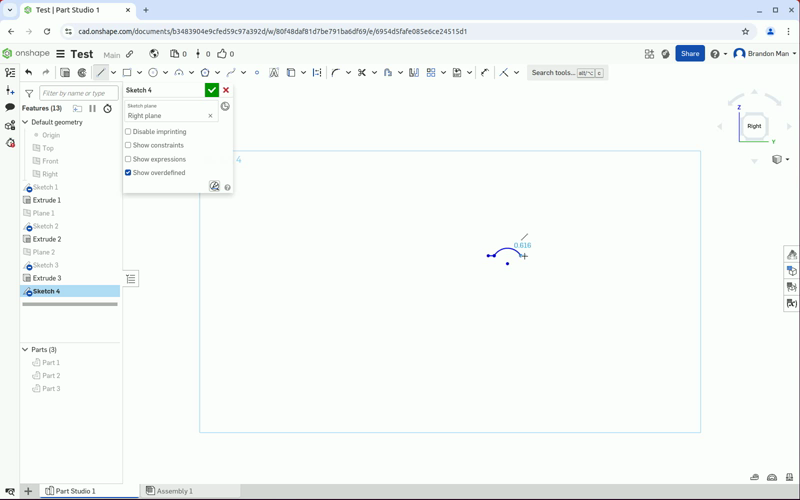
scroll(6)
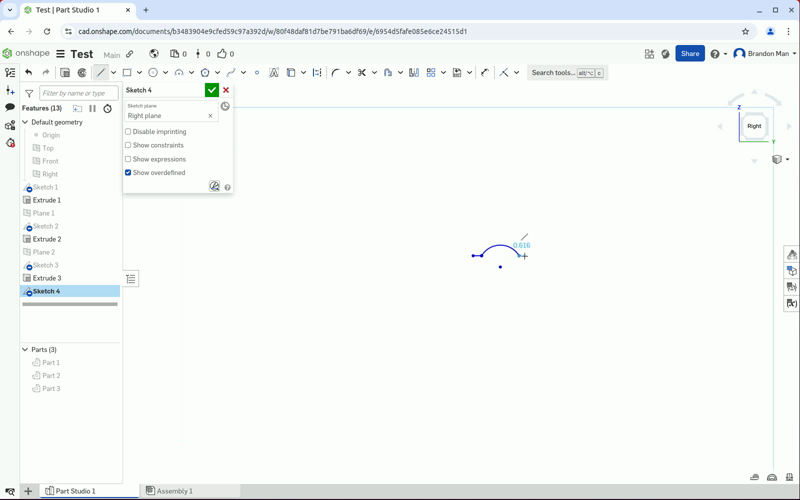
scroll(6)
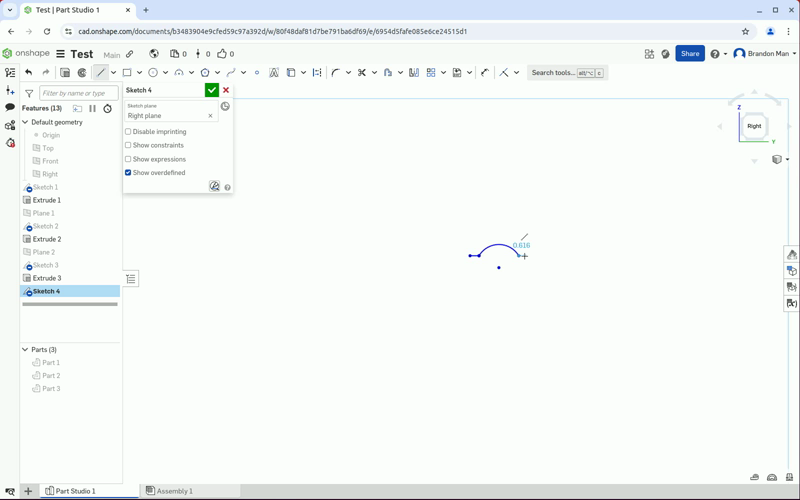
scroll(6)
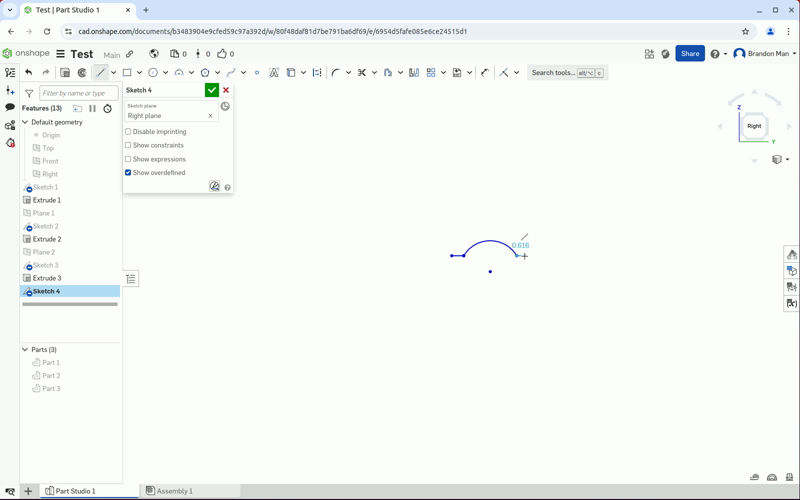
scroll(6)
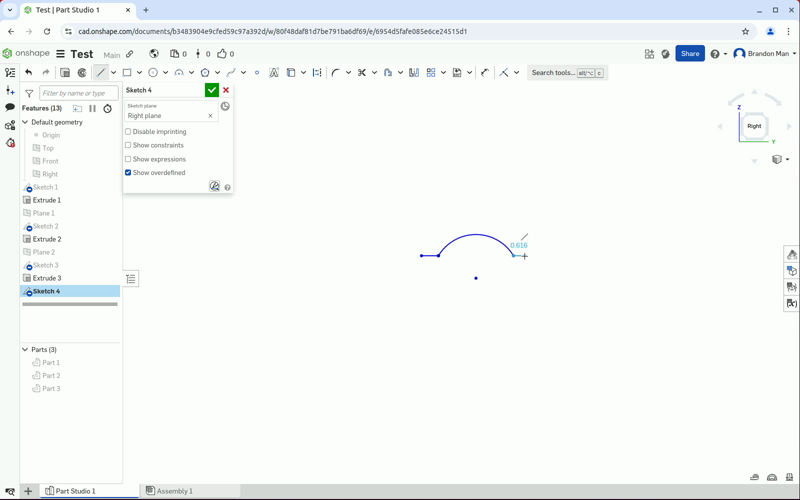
scroll(6)
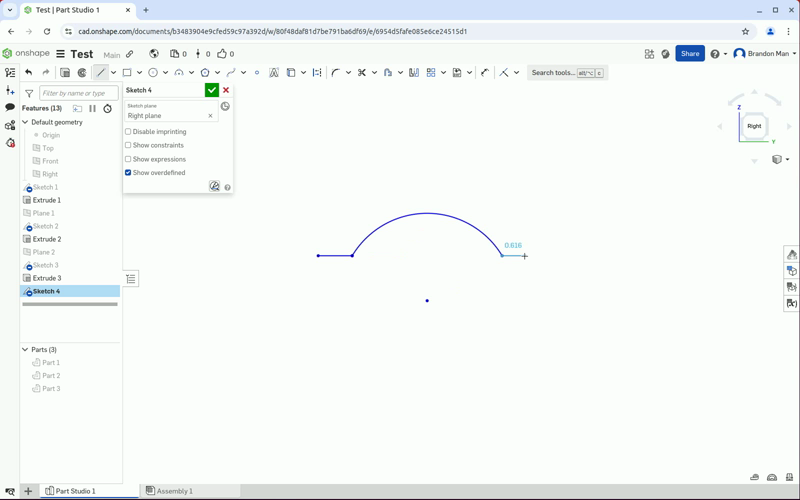
scroll(6)
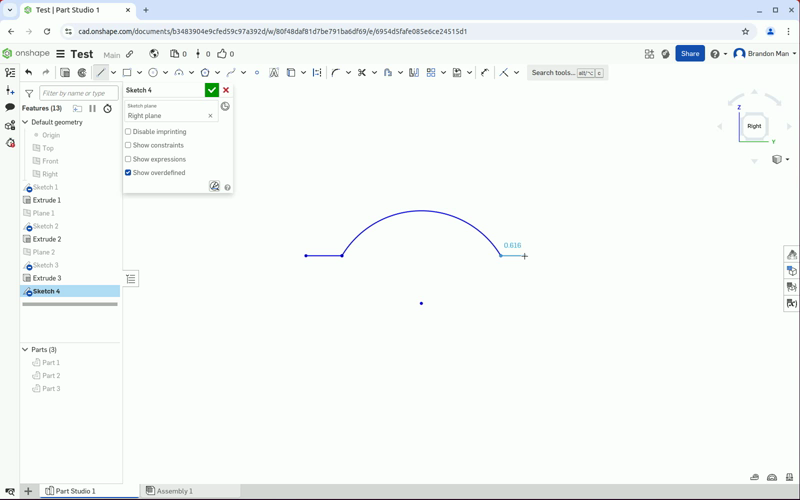
scroll(6)
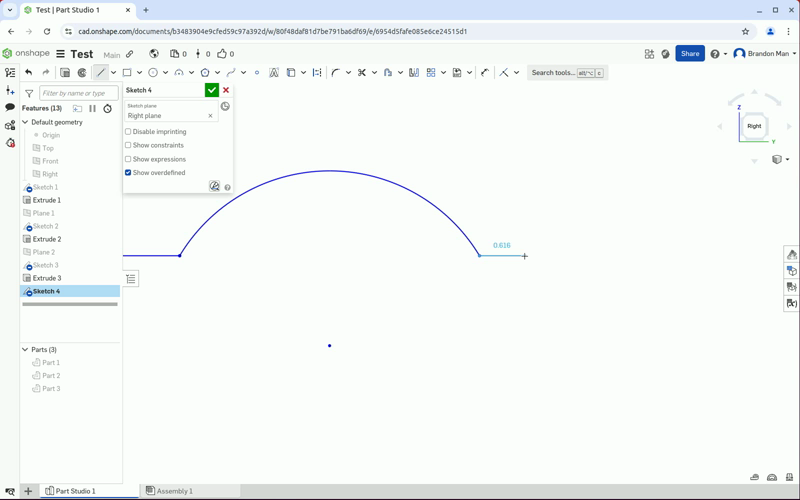
click(524, 255)
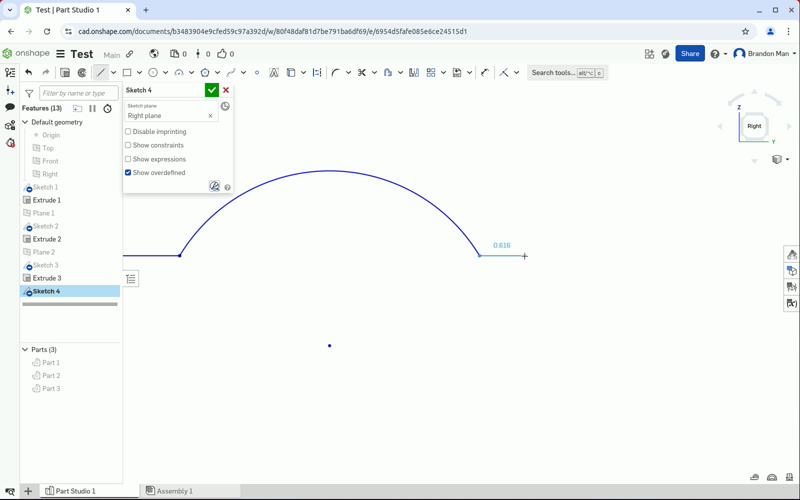
scroll(-6)
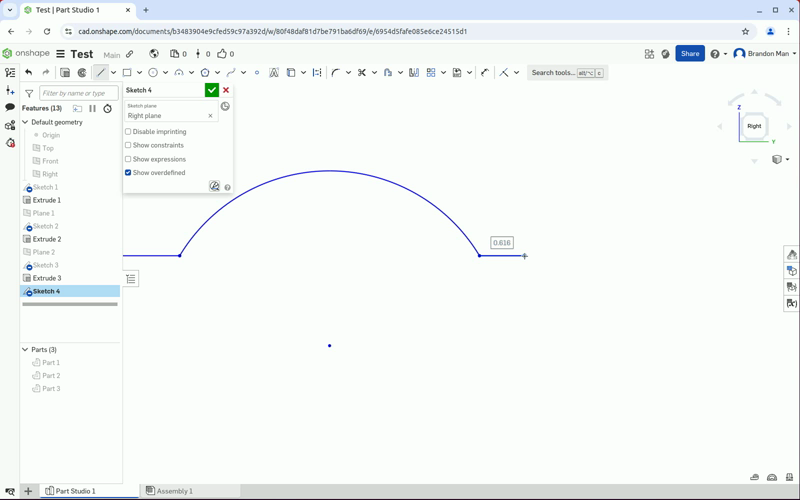
scroll(-6)
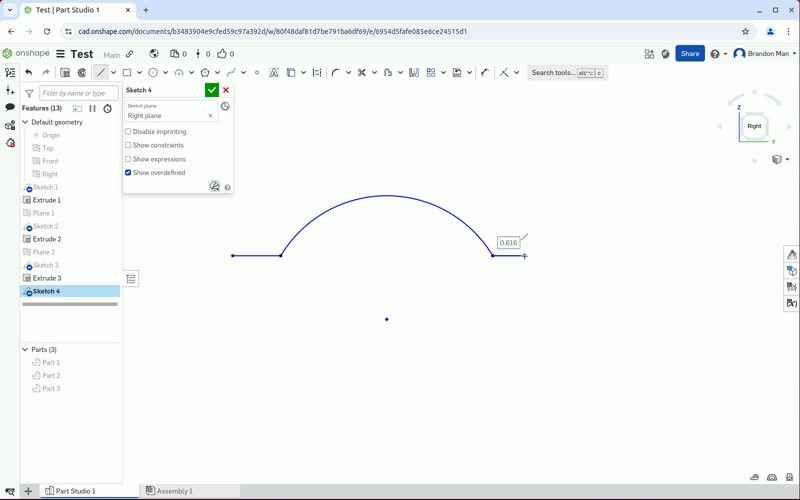
scroll(-6)
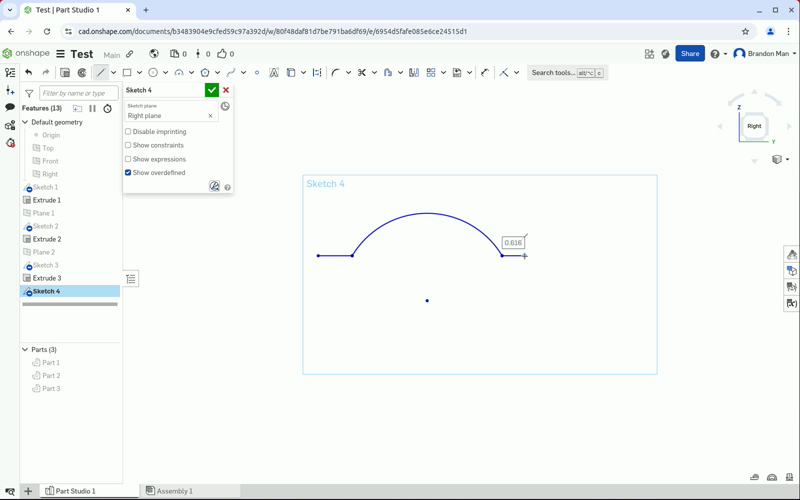
scroll(-6)
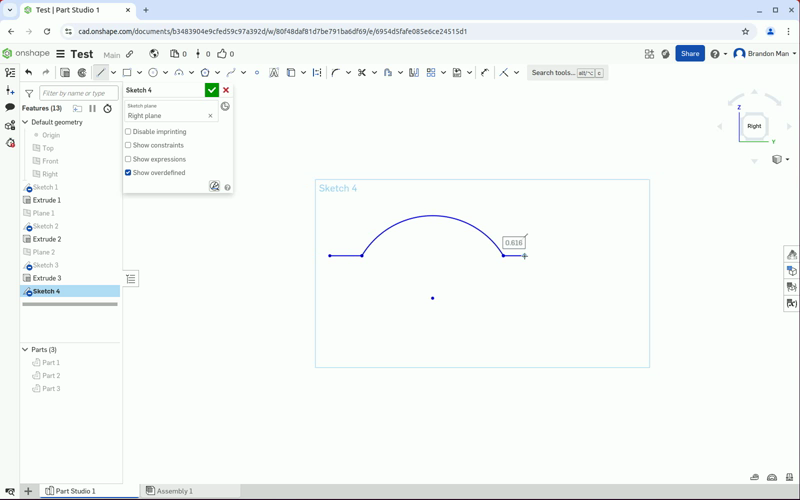
scroll(-6)
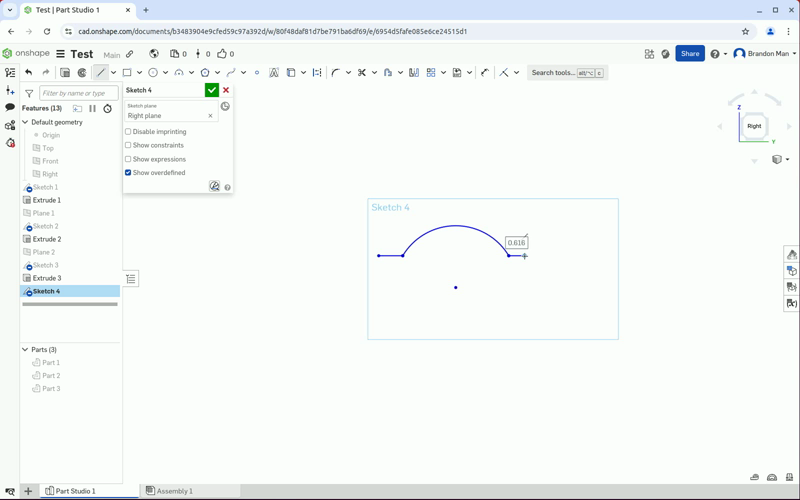
scroll(-6)
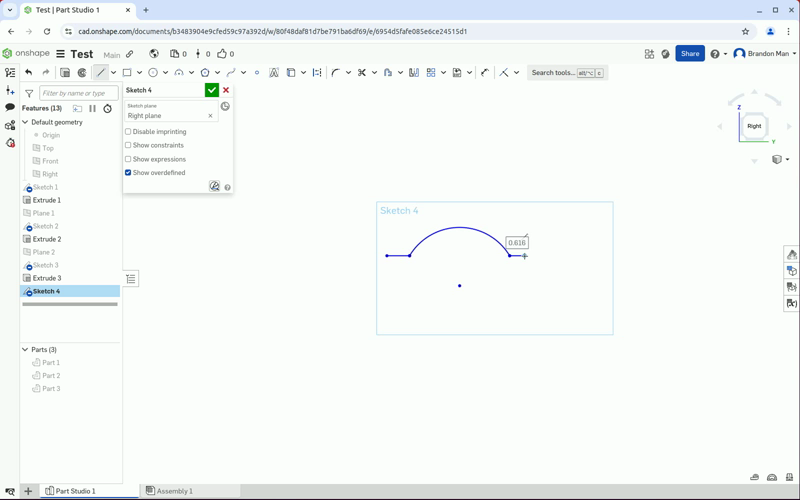
scroll(-6)
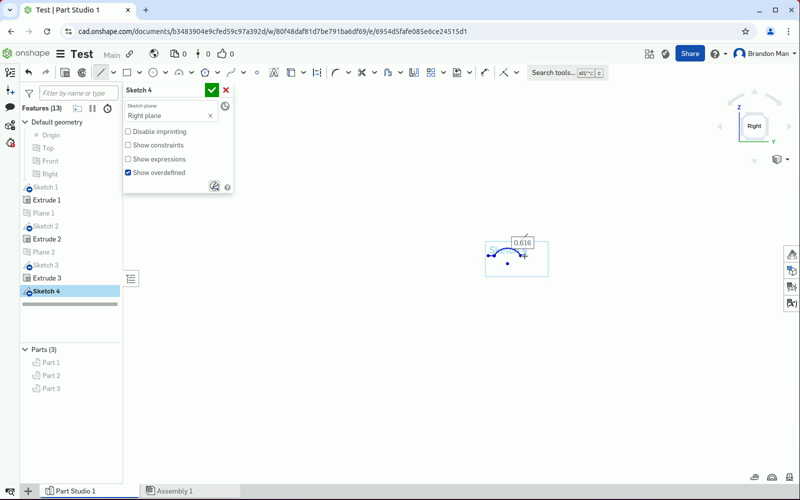
key_up(shift)
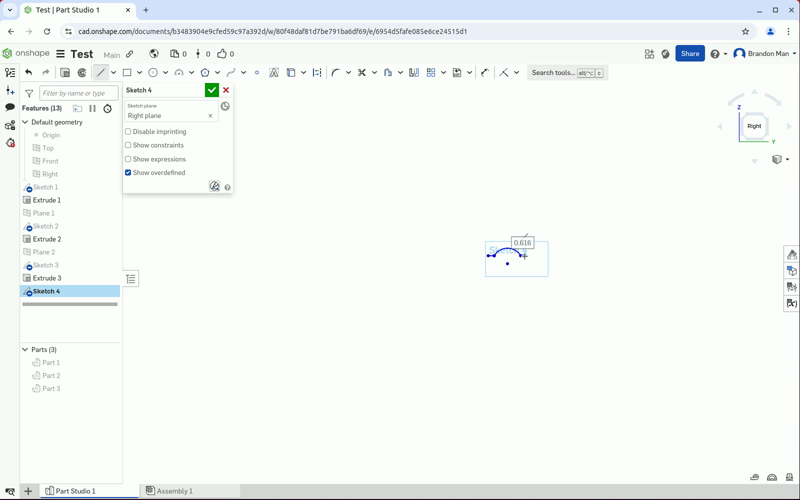
key(esc)
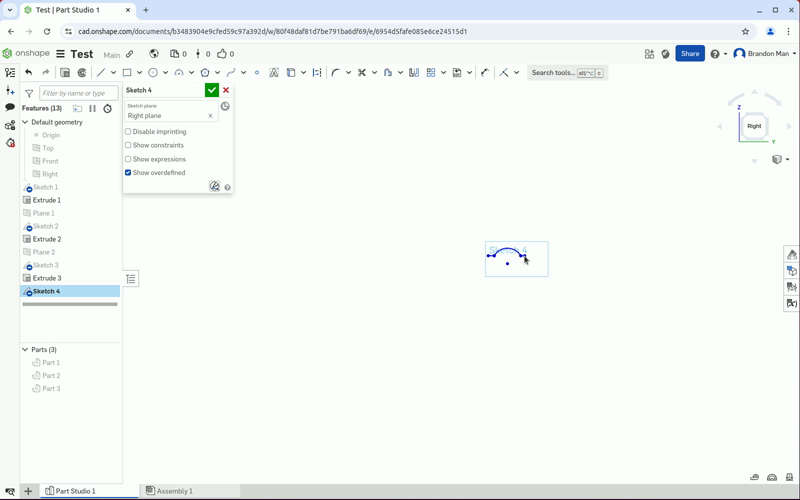
key(a)
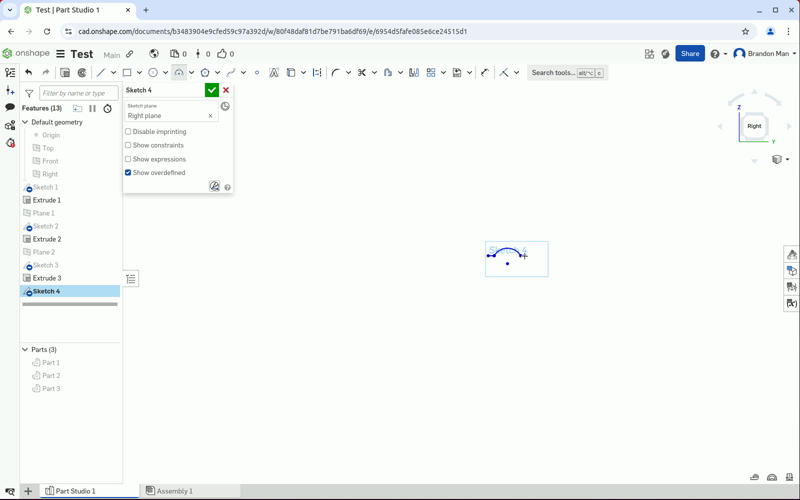
mouse_move(524, 255)
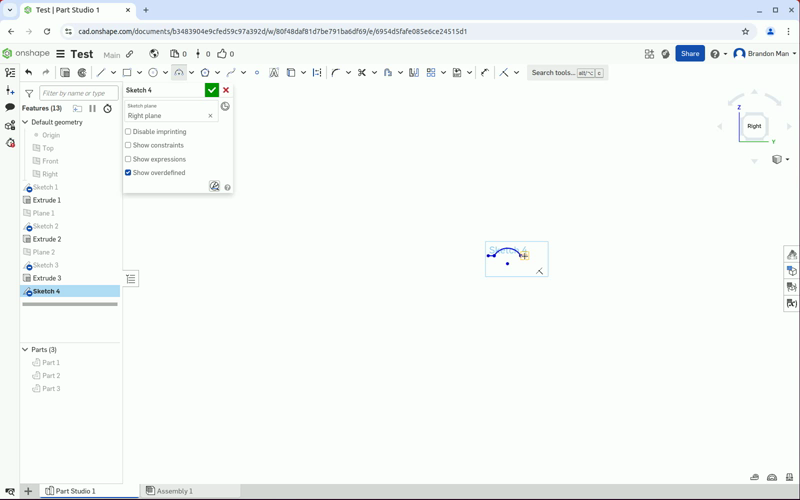
scroll(6)
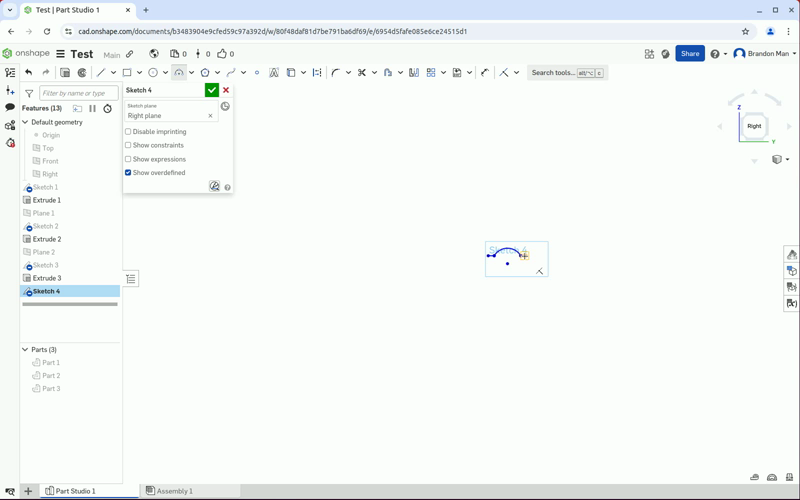
scroll(6)
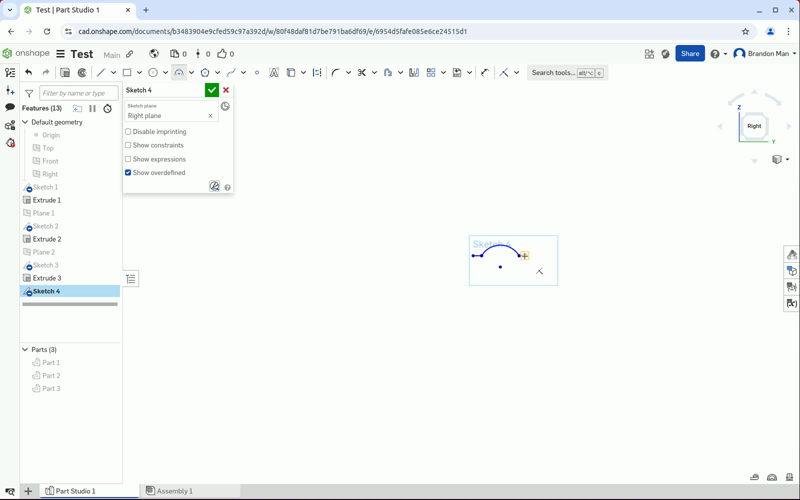
scroll(6)
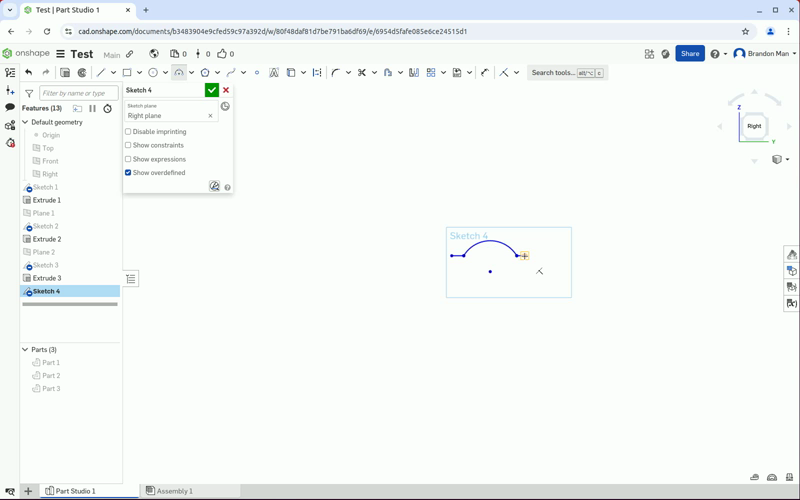
scroll(6)
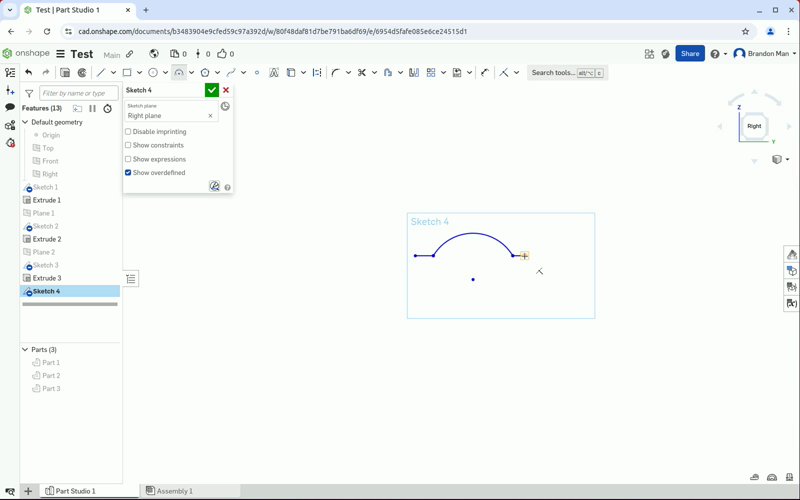
scroll(6)
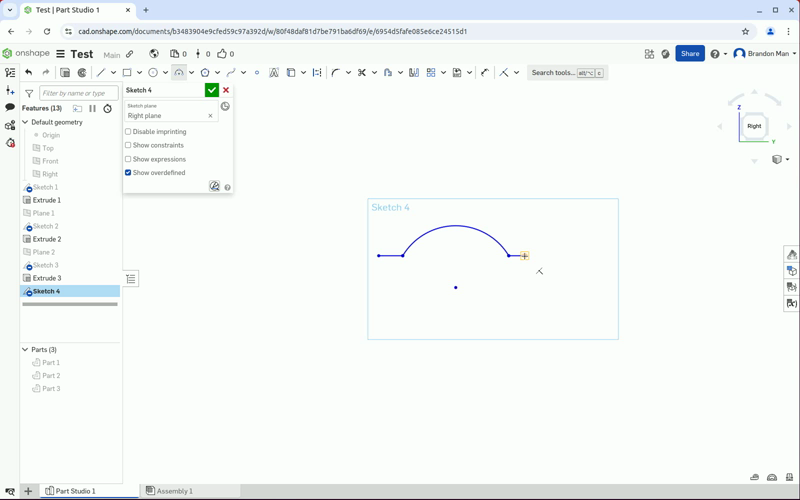
scroll(6)
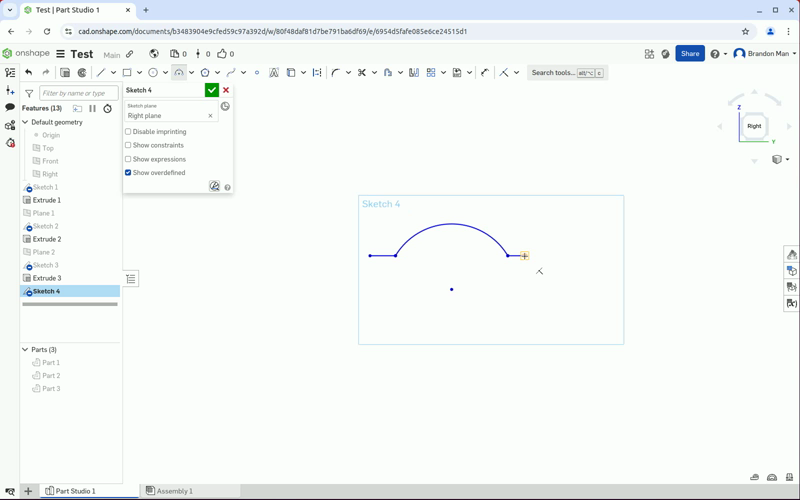
scroll(6)
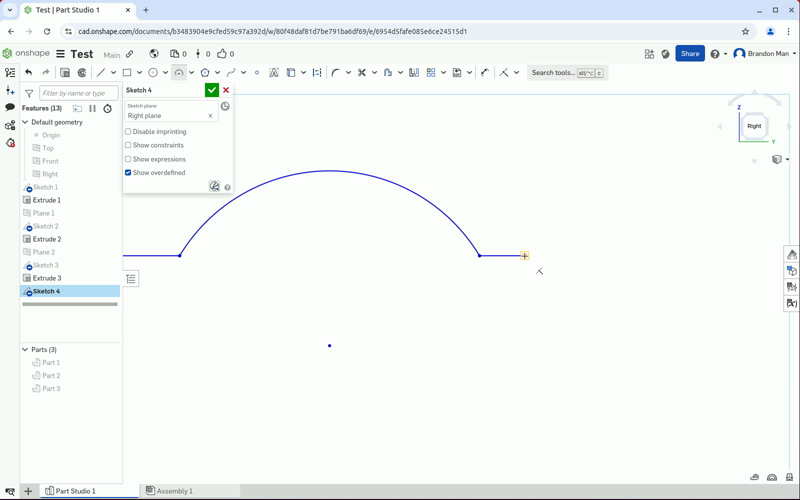
click(524, 255)
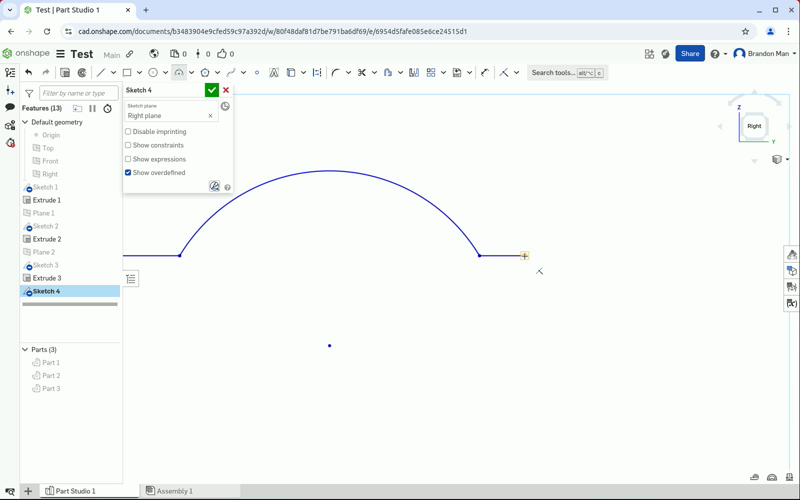
scroll(-6)
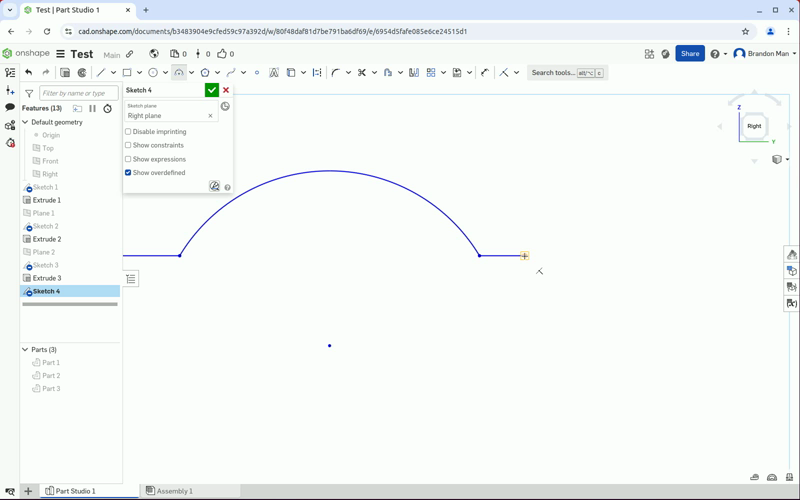
scroll(-6)
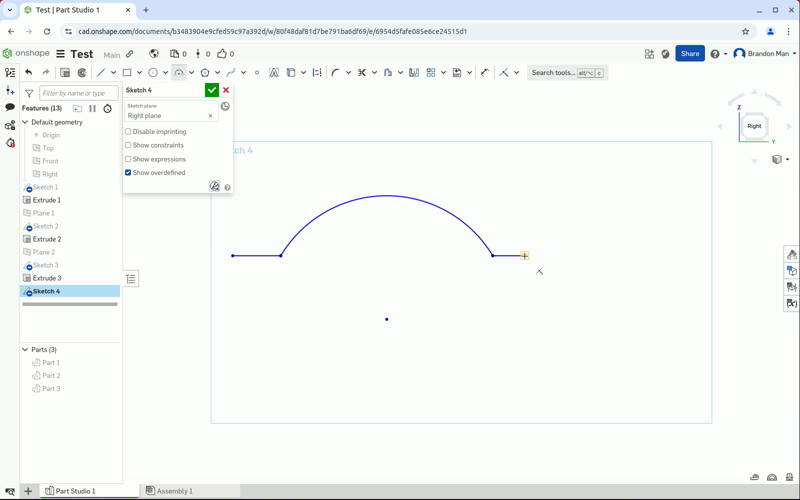
scroll(-6)
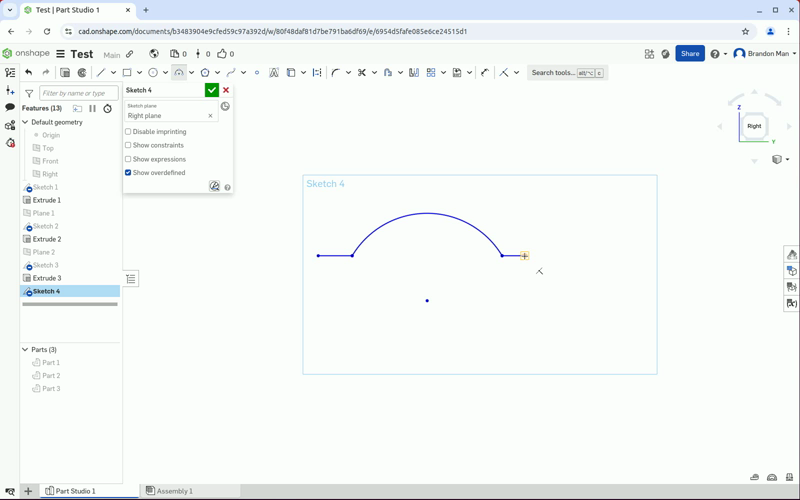
scroll(-6)
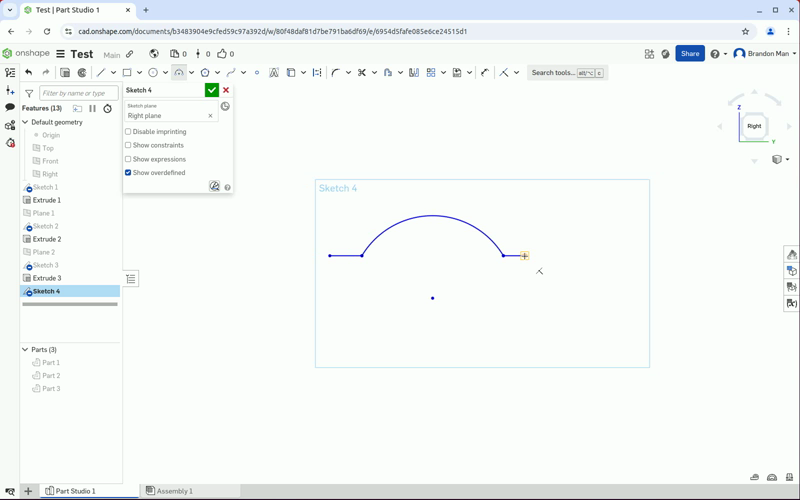
scroll(-6)
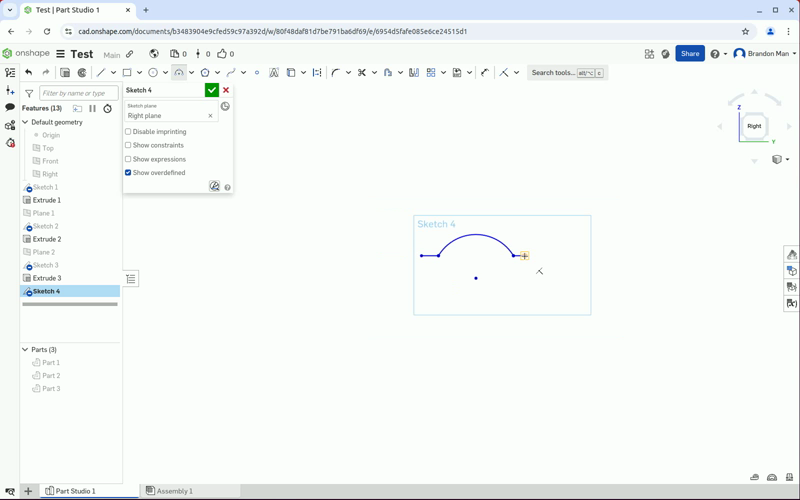
scroll(-6)
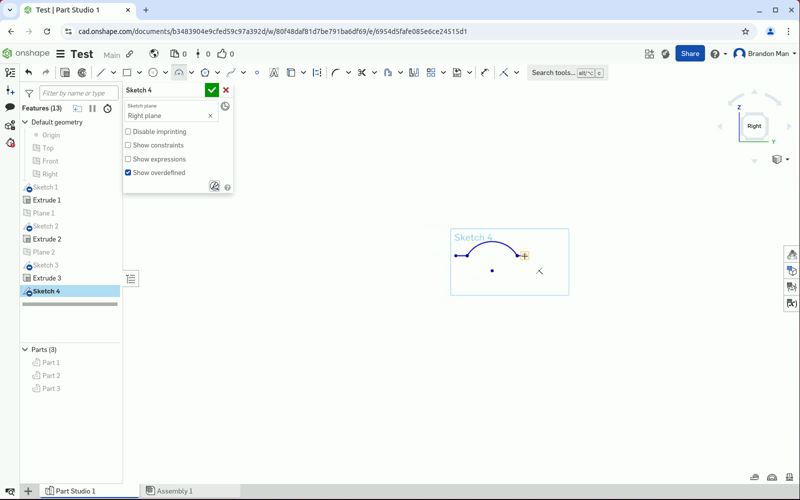
scroll(-6)
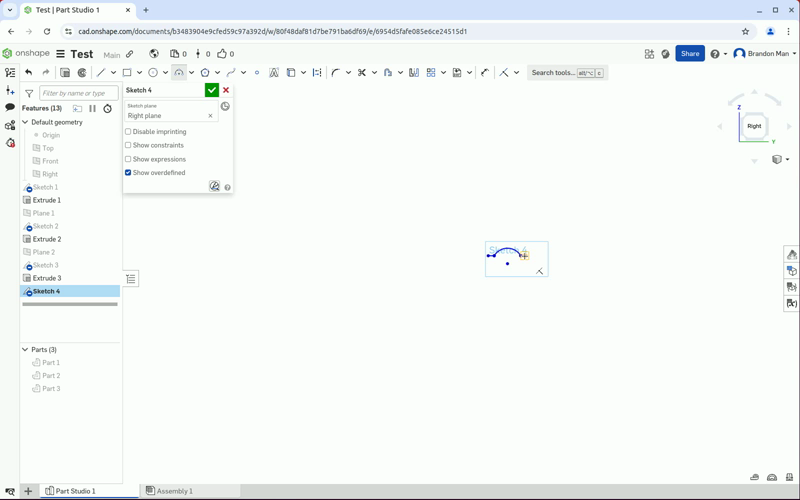
mouse_move(489, 255)
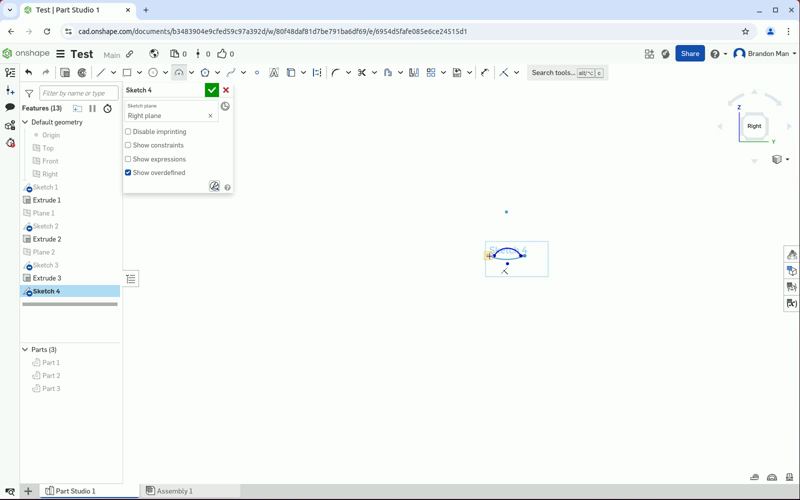
scroll(6)
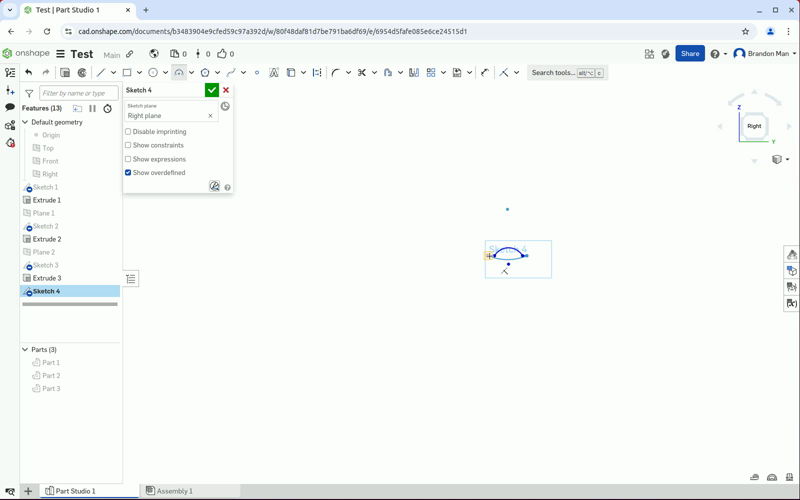
scroll(6)
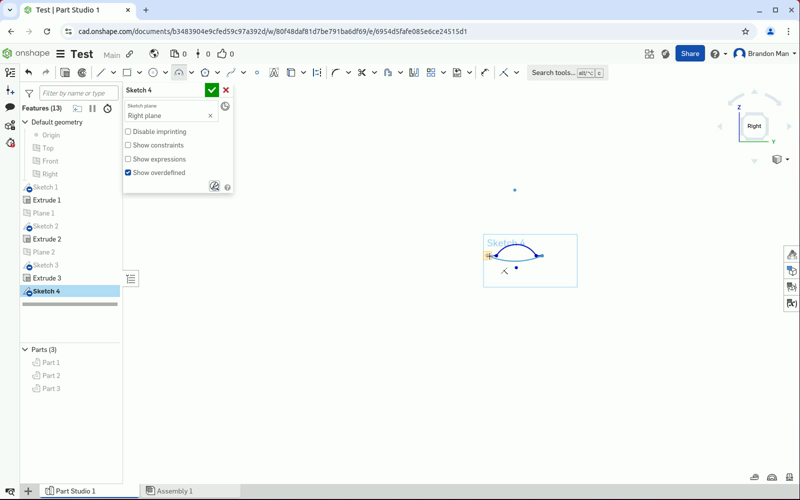
scroll(6)
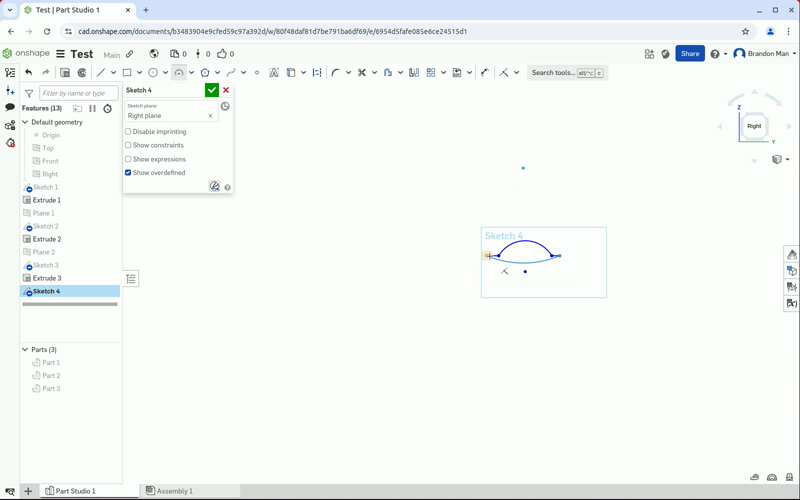
scroll(6)
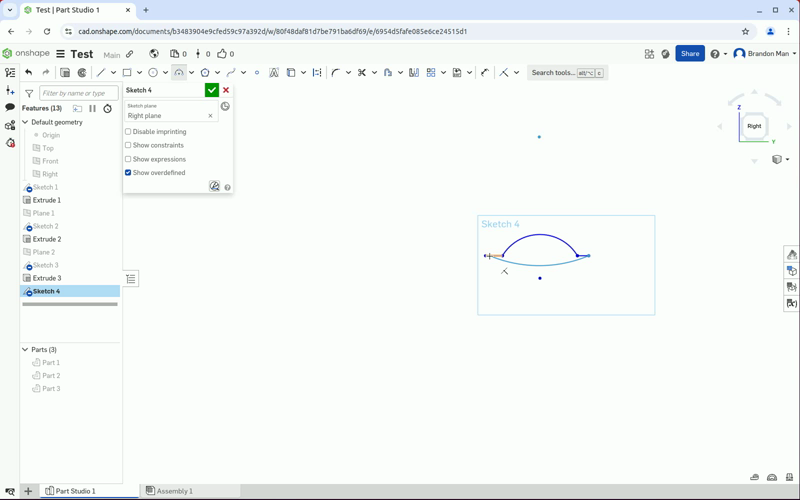
scroll(6)
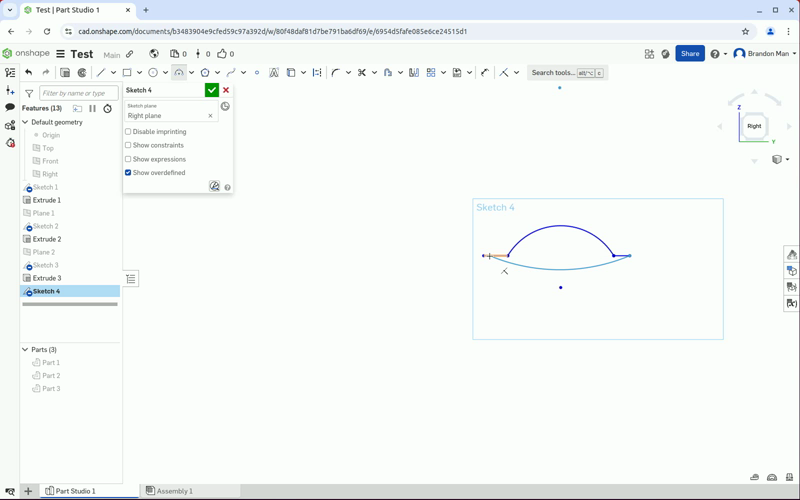
scroll(6)
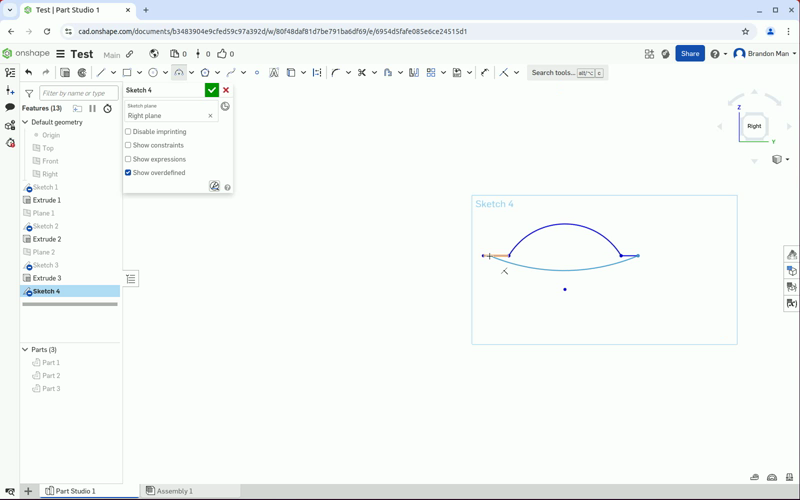
scroll(6)
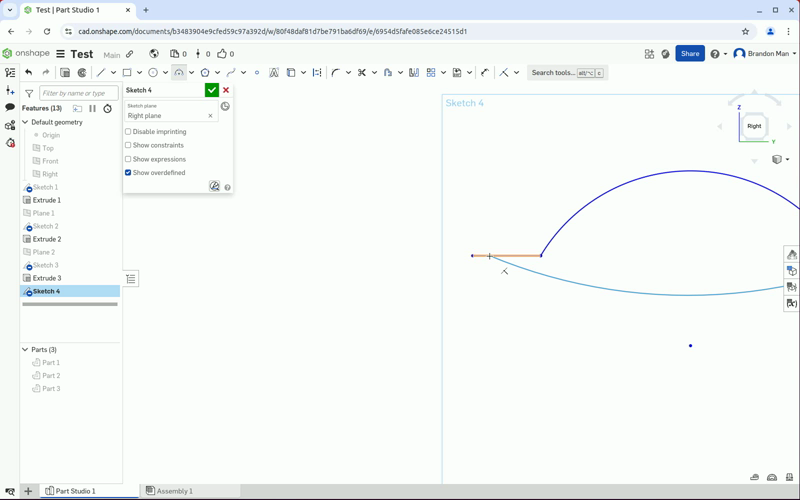
click(489, 255)
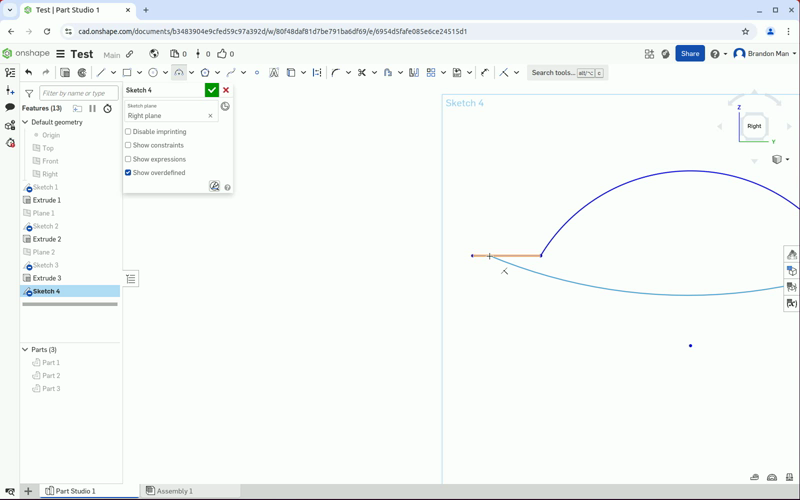
scroll(-6)
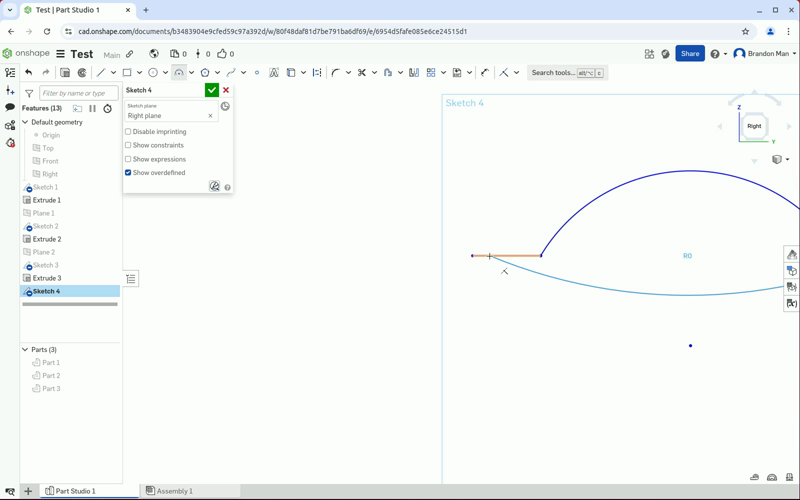
scroll(-6)
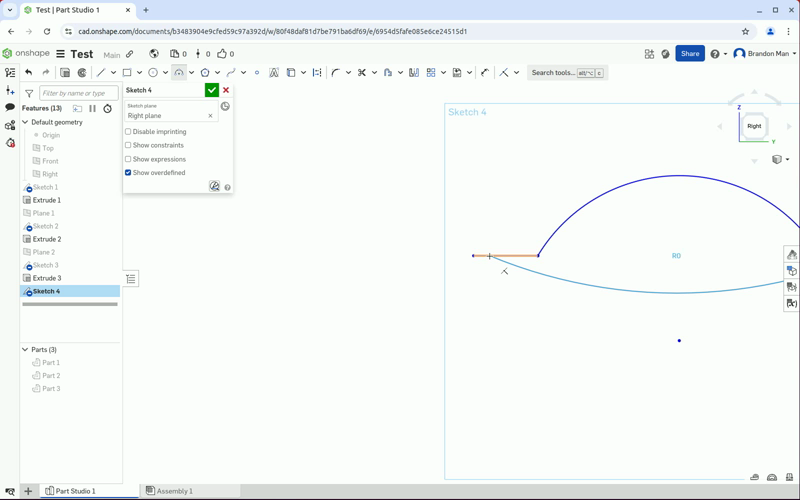
scroll(-6)
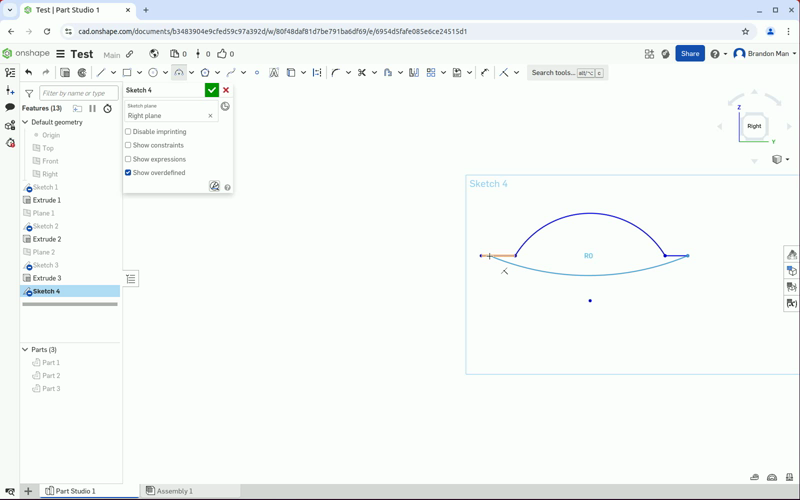
scroll(-6)
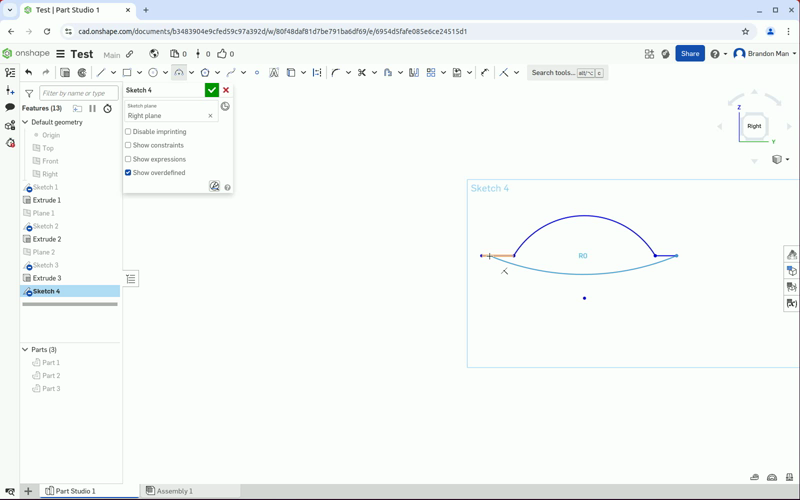
scroll(-6)
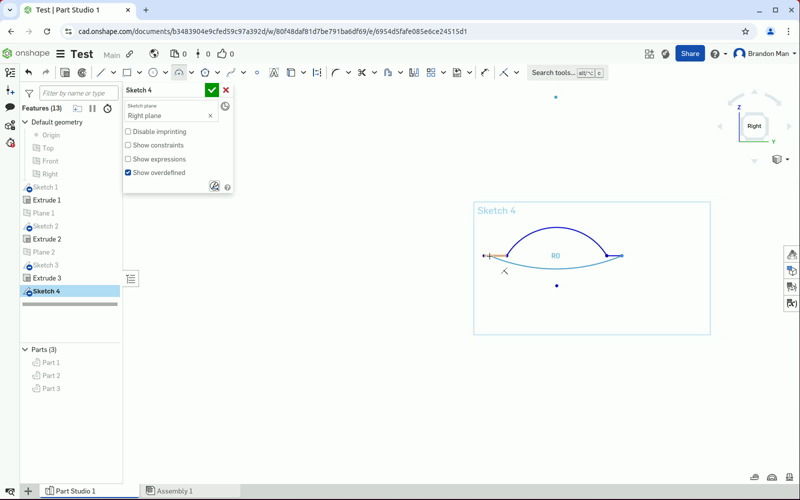
scroll(-6)
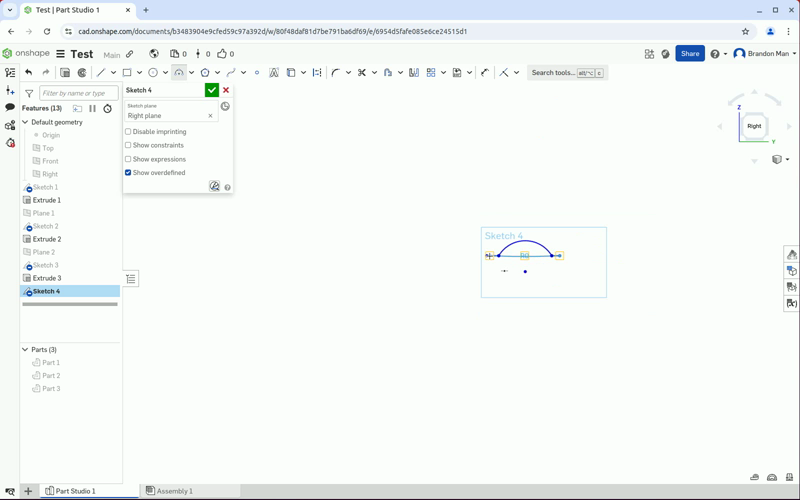
scroll(-6)
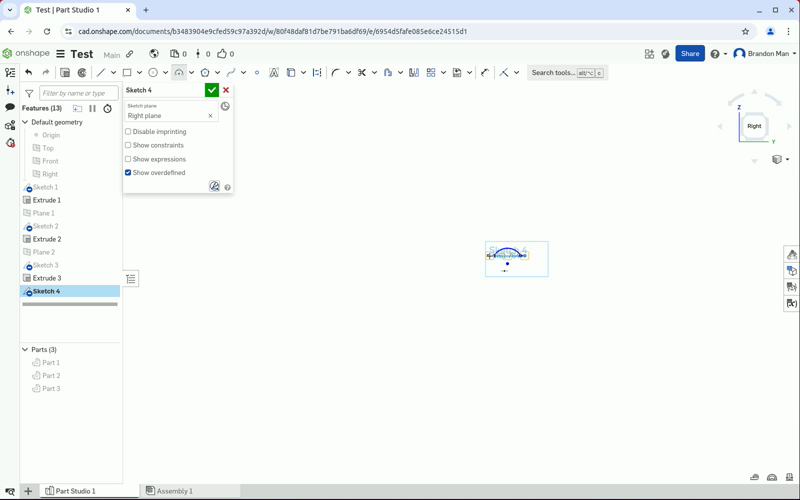
key_down(shift)
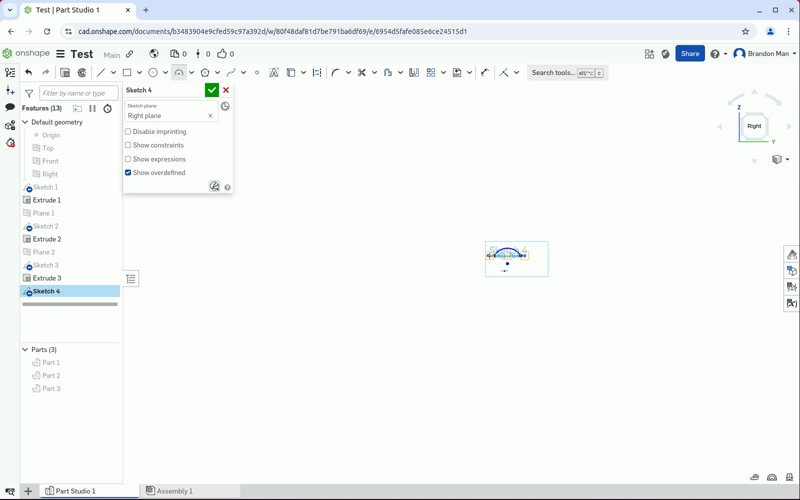
mouse_move(507, 244)
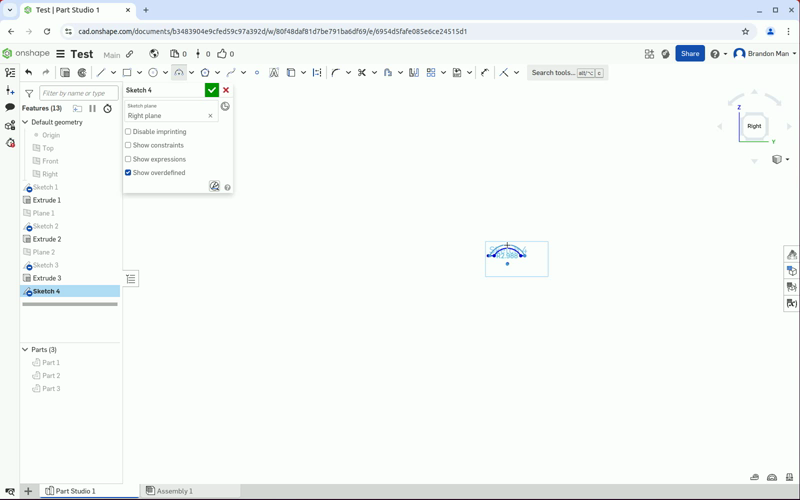
scroll(6)
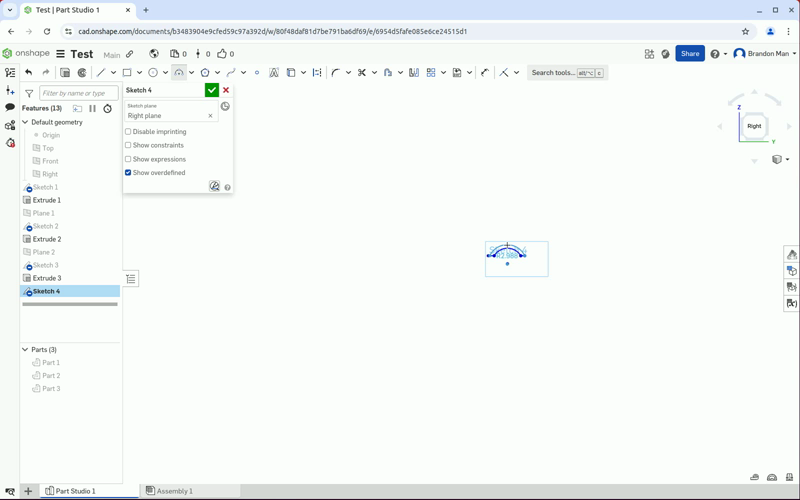
scroll(6)
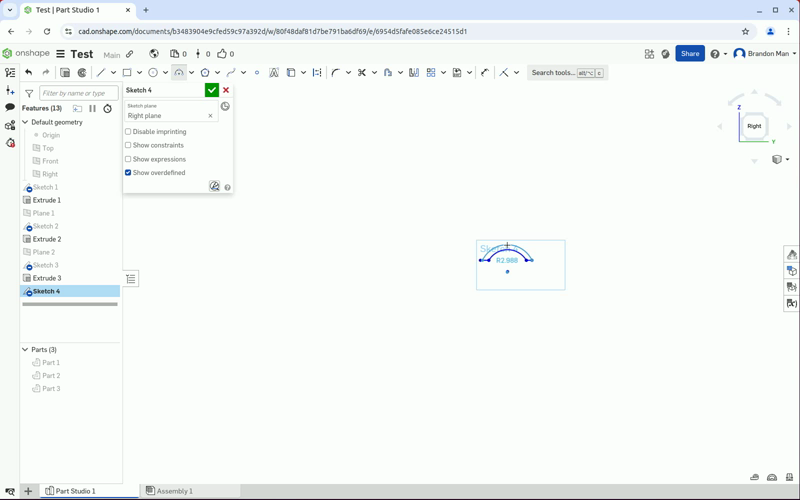
scroll(6)
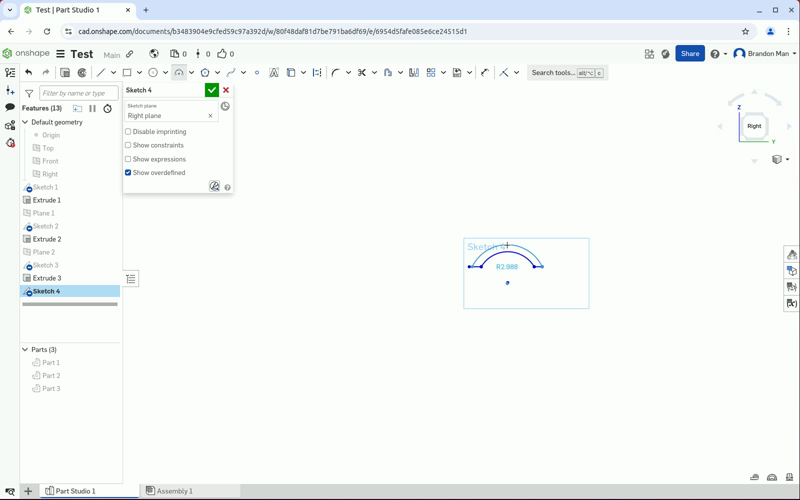
scroll(6)
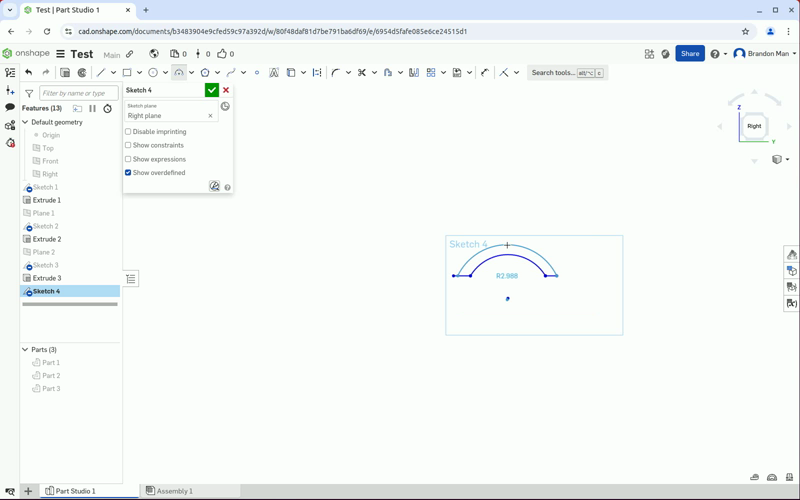
scroll(6)
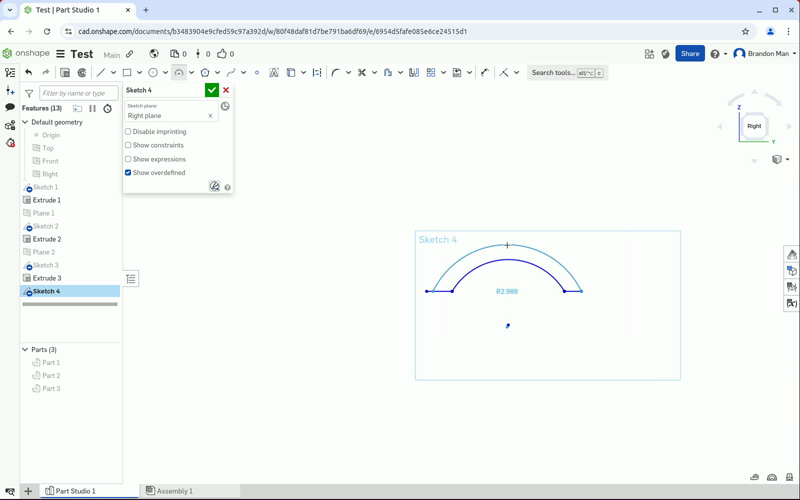
scroll(6)
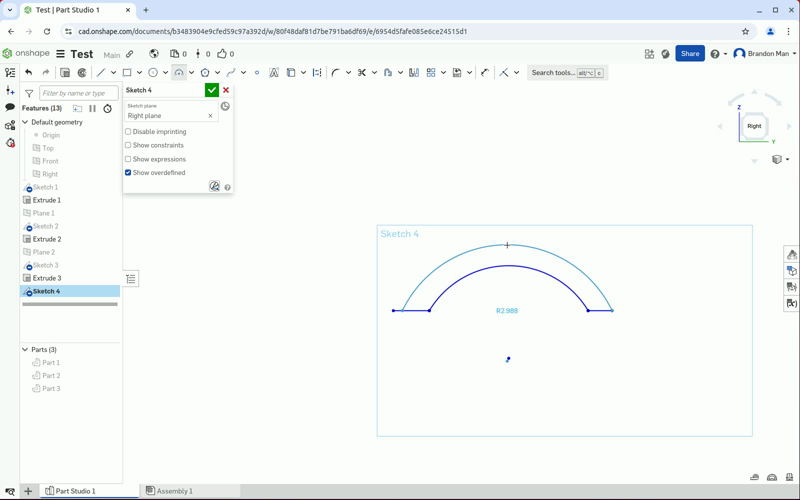
scroll(6)
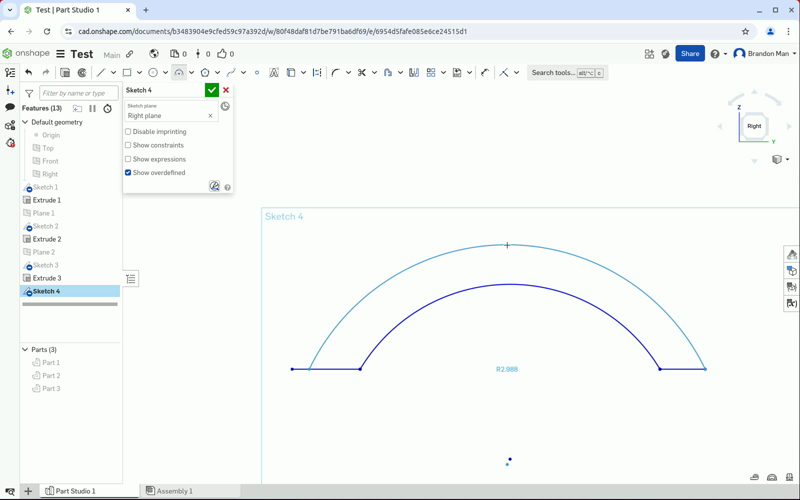
click(507, 244)
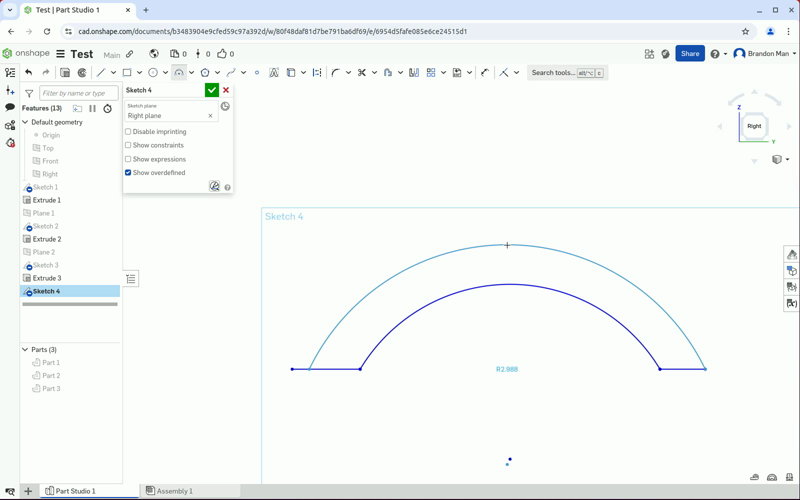
scroll(-6)
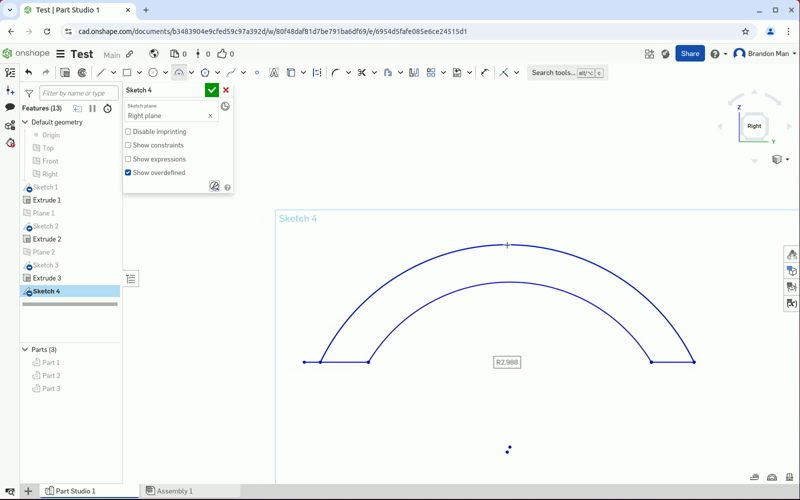
scroll(-6)
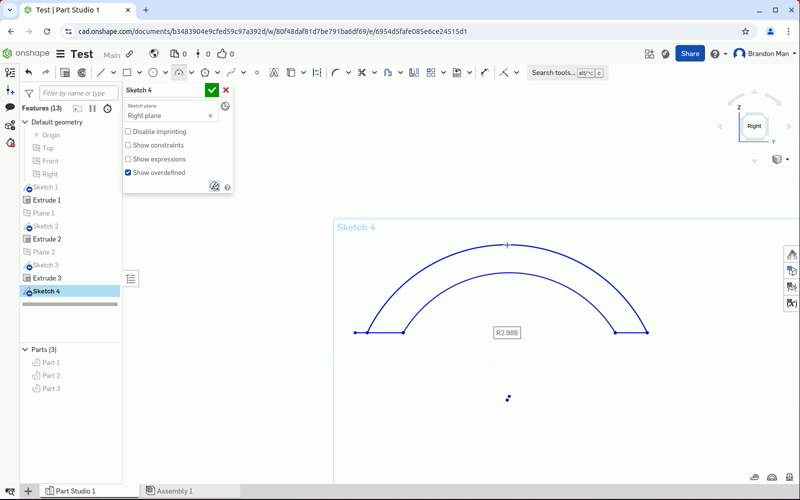
scroll(-6)
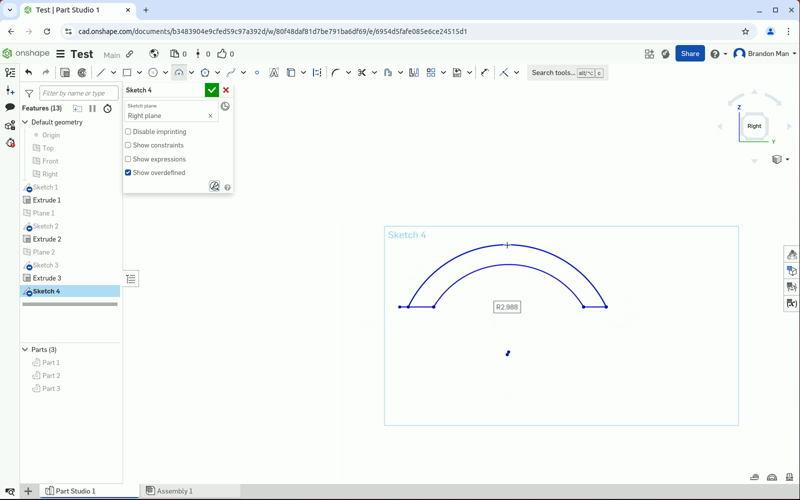
scroll(-6)
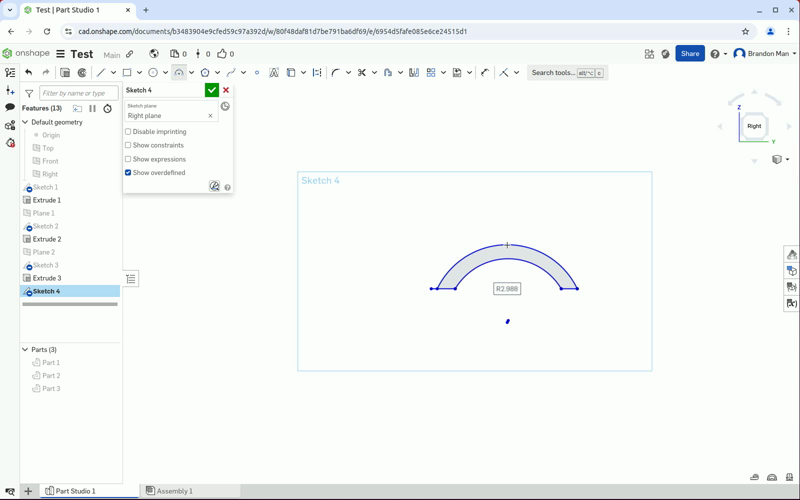
scroll(-6)
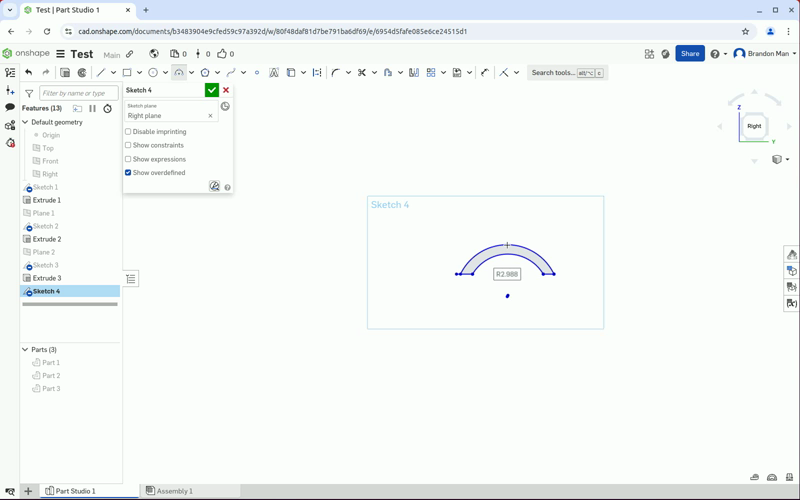
scroll(-6)
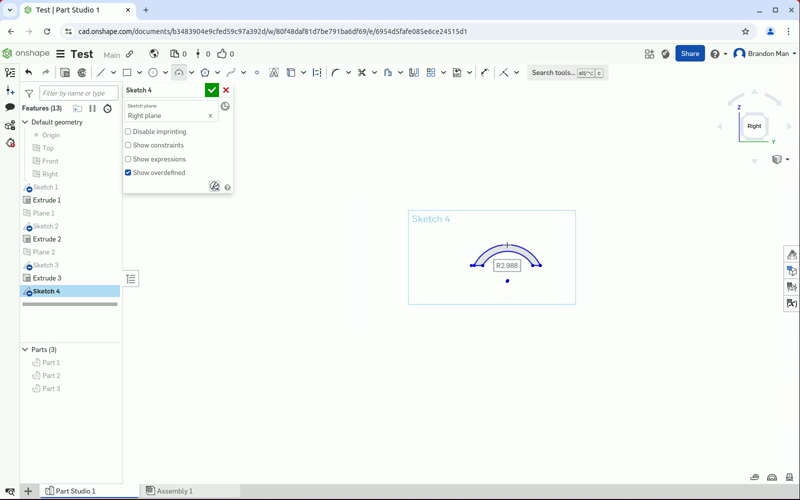
scroll(-6)
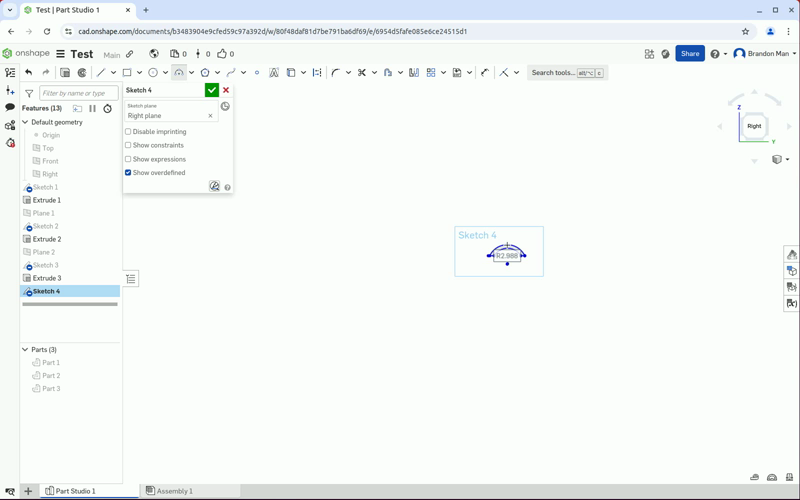
key_up(shift)
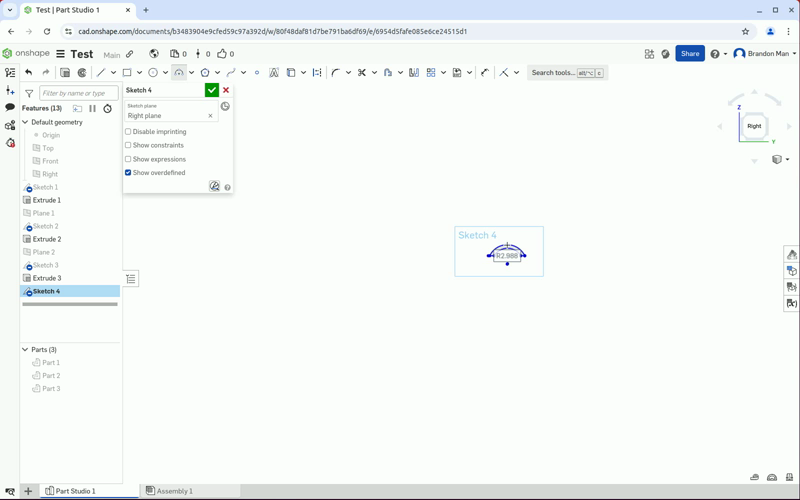
key(esc)
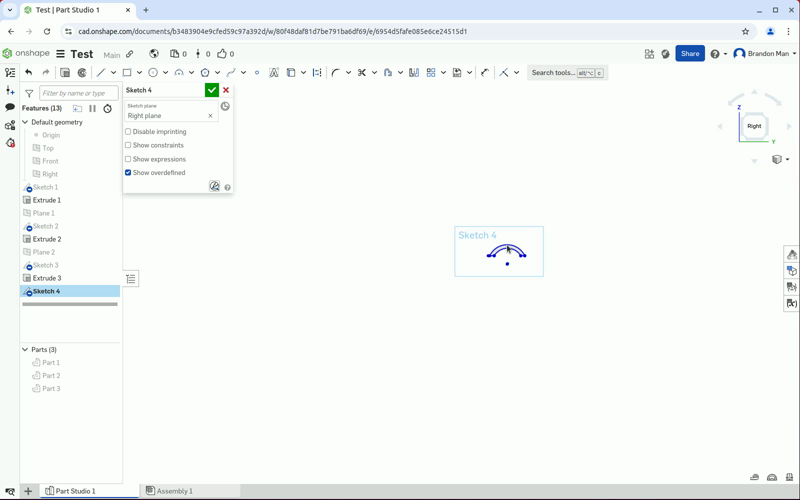
mouse_move(501, 246)
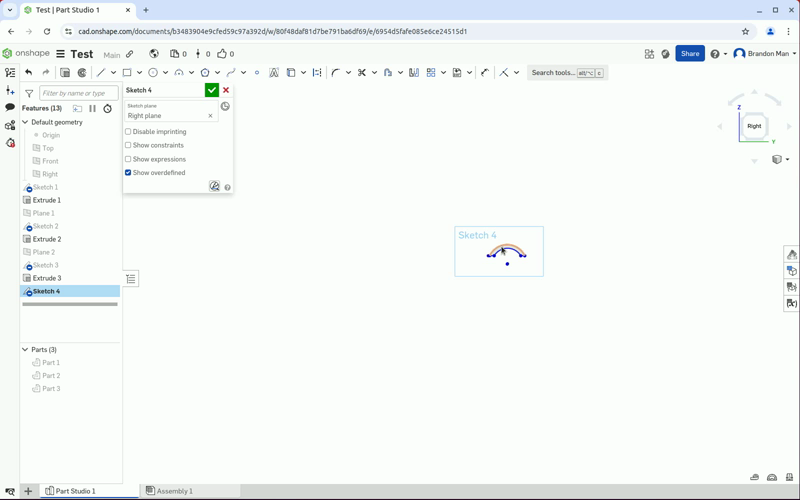
scroll(6)
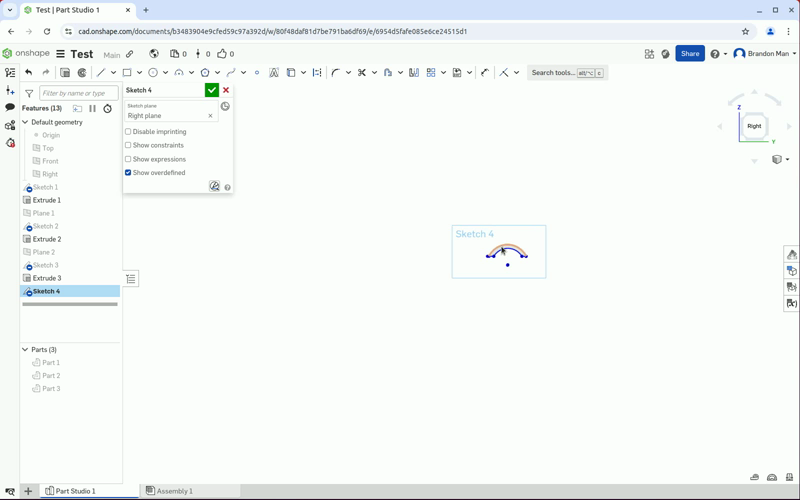
scroll(6)
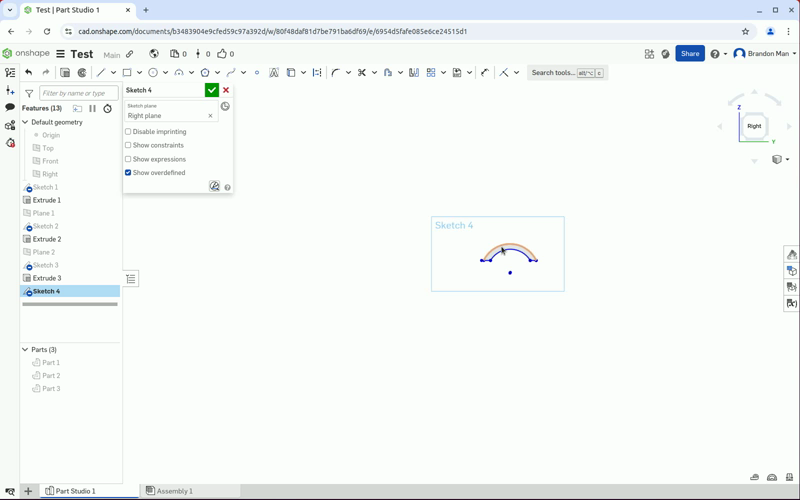
scroll(6)
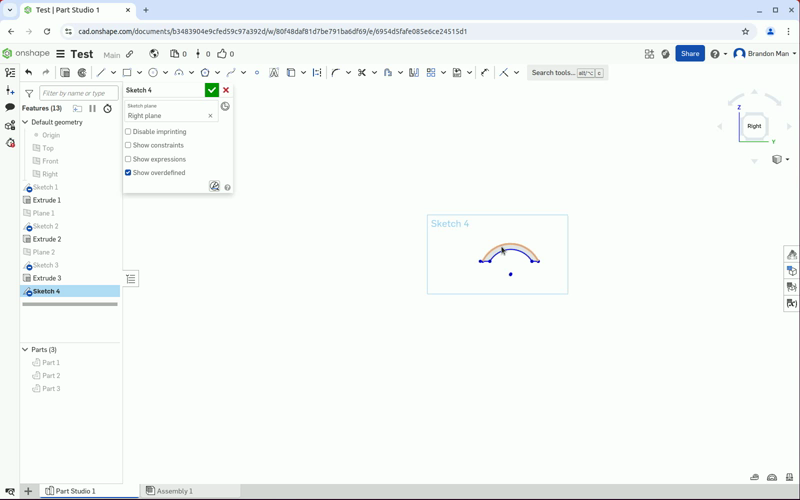
scroll(6)
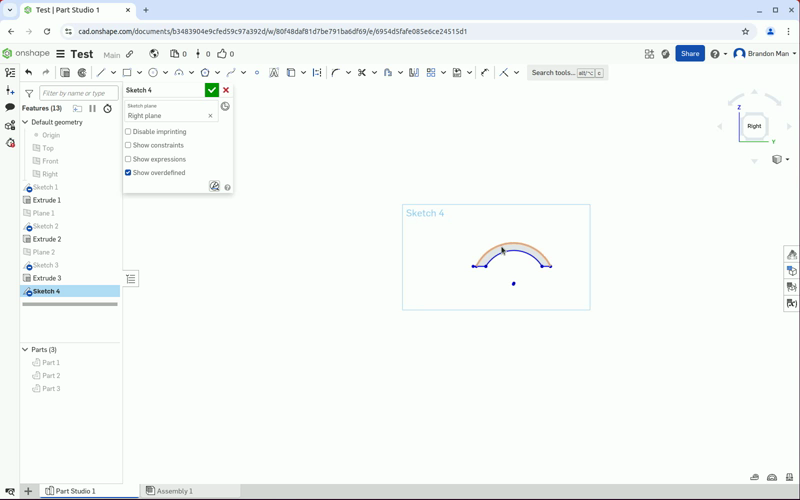
scroll(6)
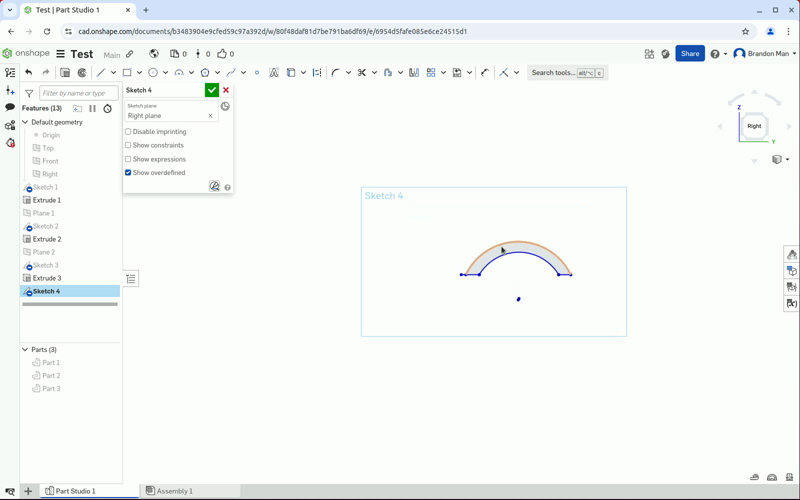
scroll(6)
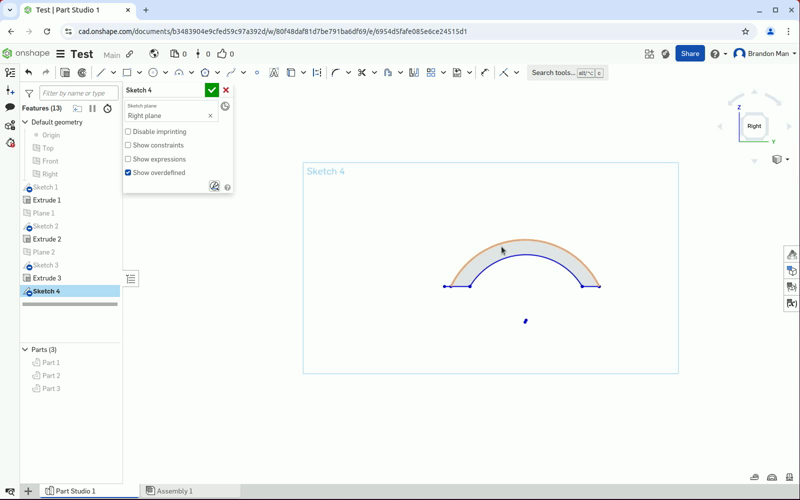
scroll(6)
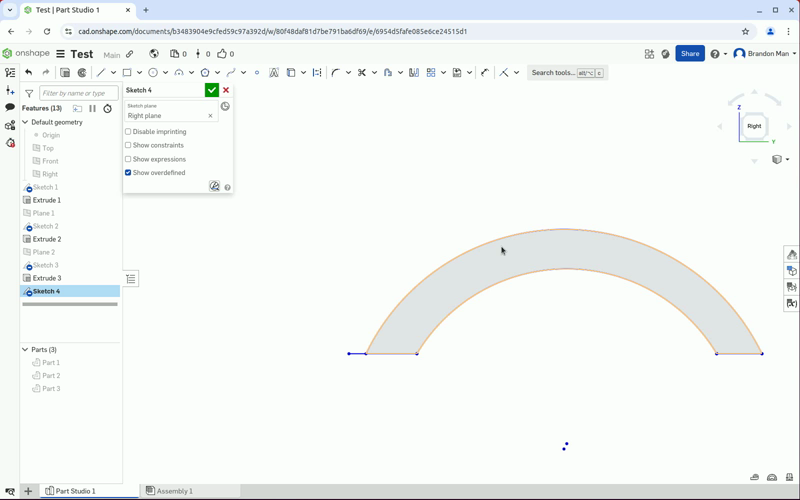
click(501, 246)
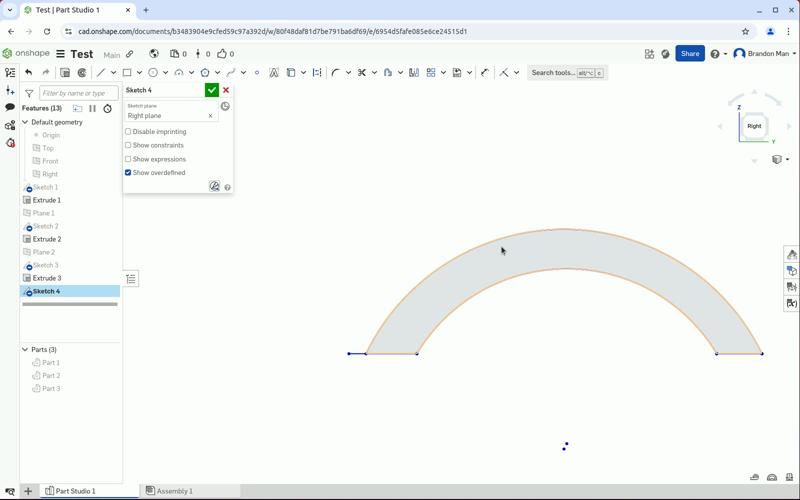
scroll(-6)
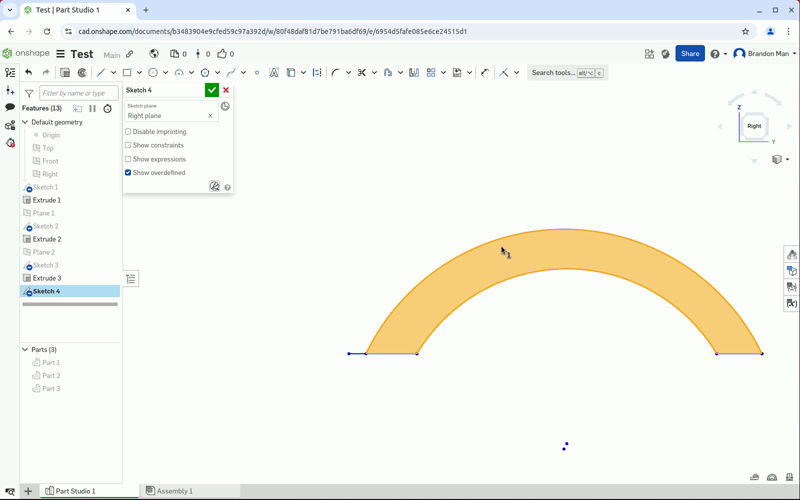
scroll(-6)
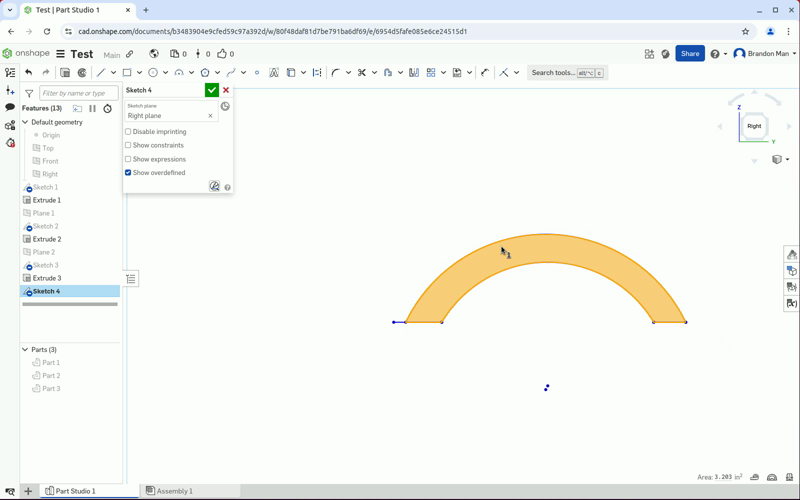
scroll(-6)
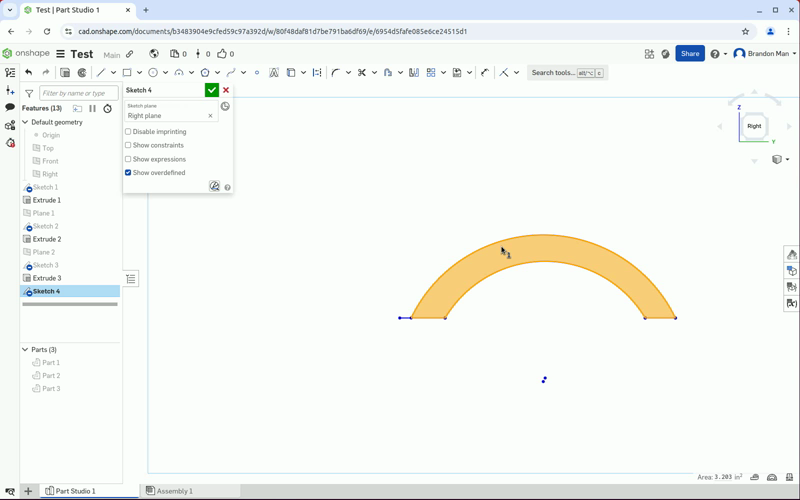
scroll(-6)
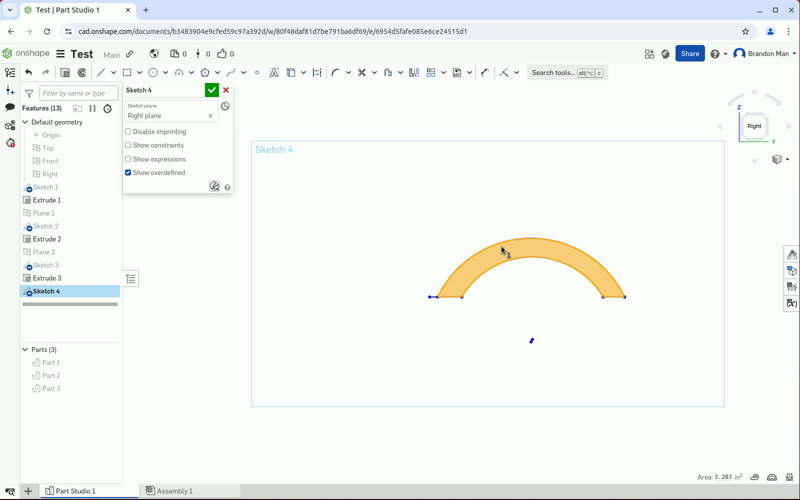
scroll(-6)
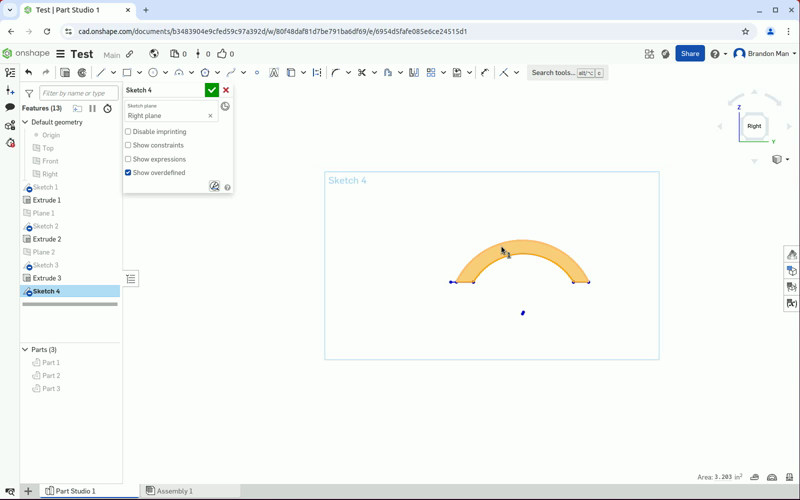
scroll(-6)
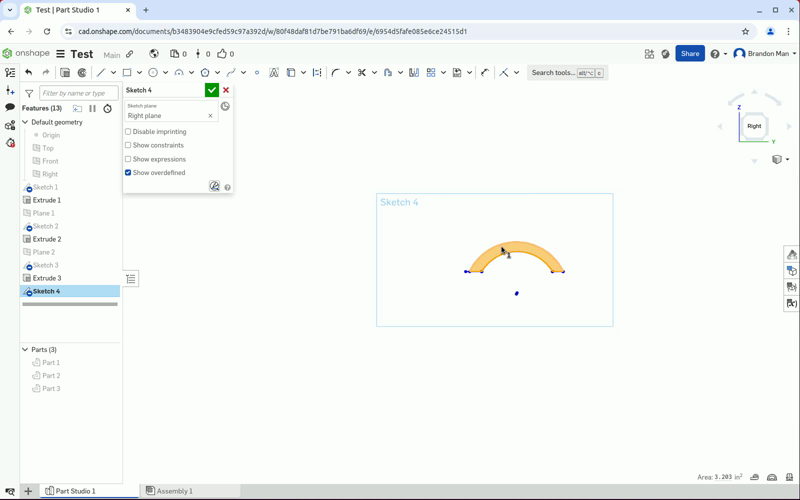
scroll(-6)
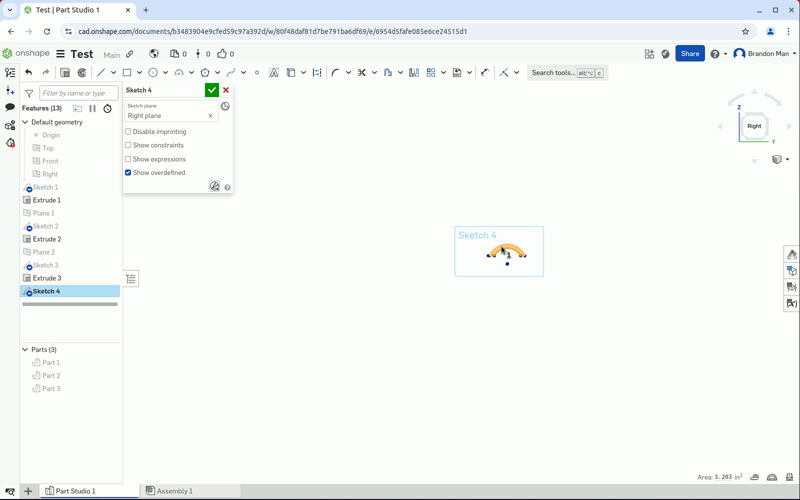
mouse_move(73, 352)
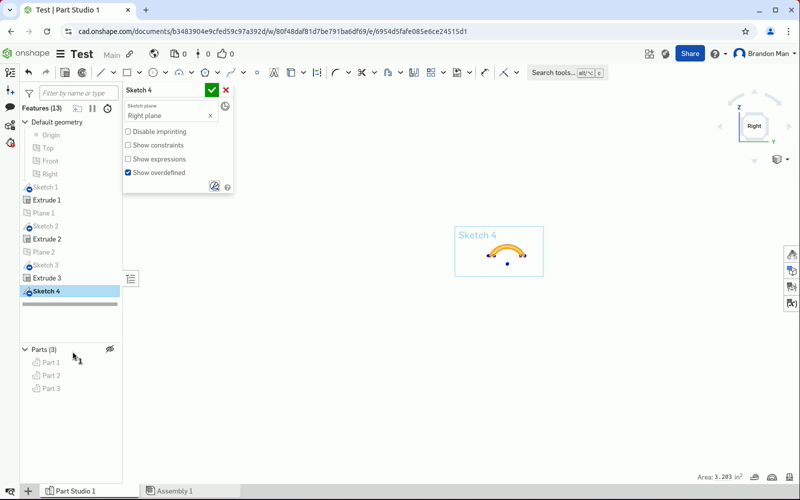
key(shift+y)
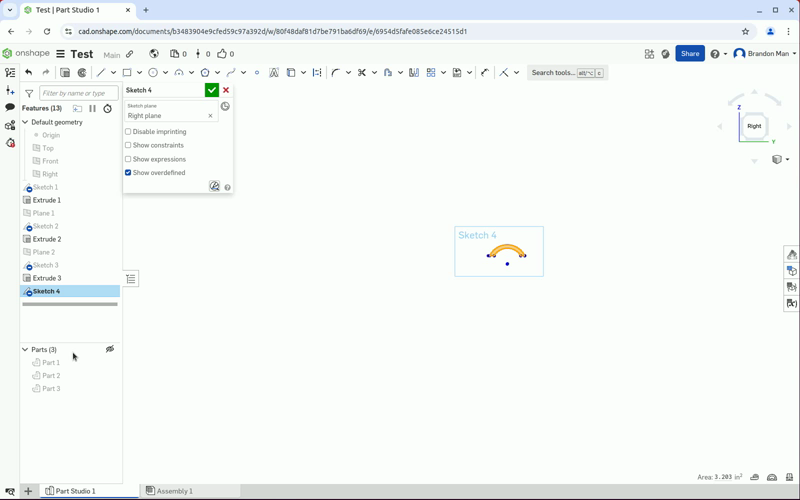
key(shift+e)
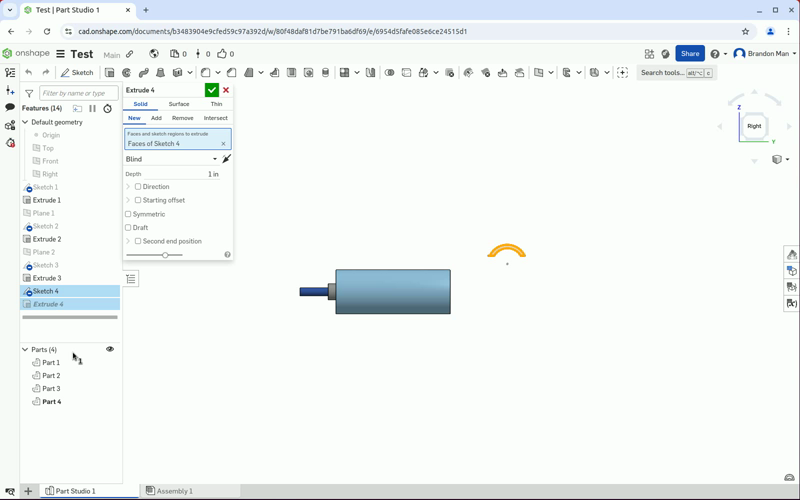
mouse_move(143, 106)
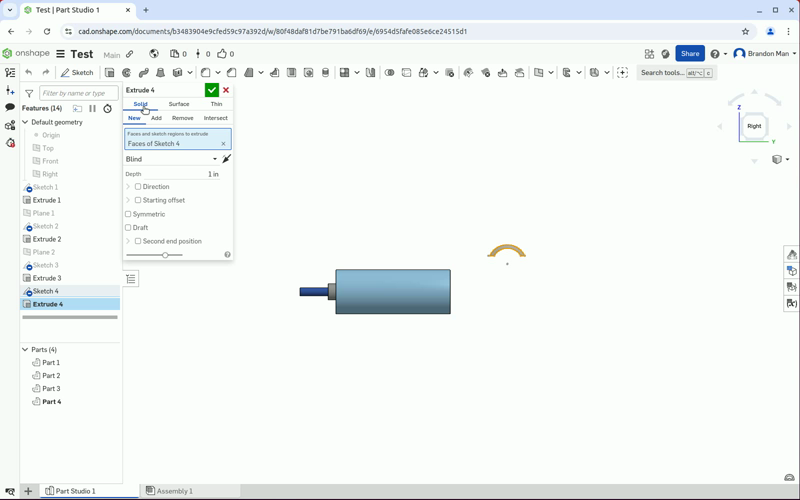
click(143, 106)
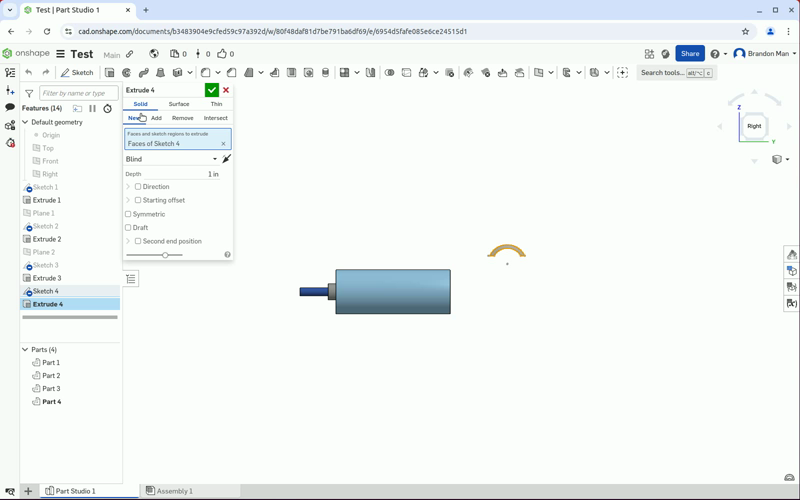
mouse_move(137, 120)
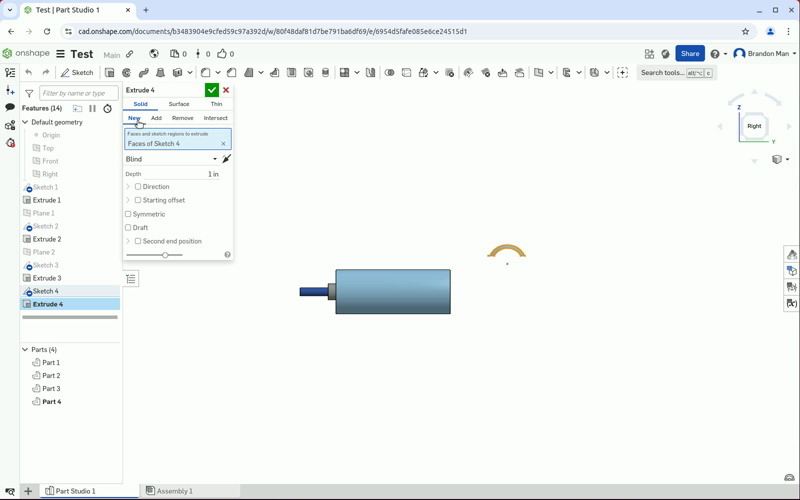
click(137, 120)
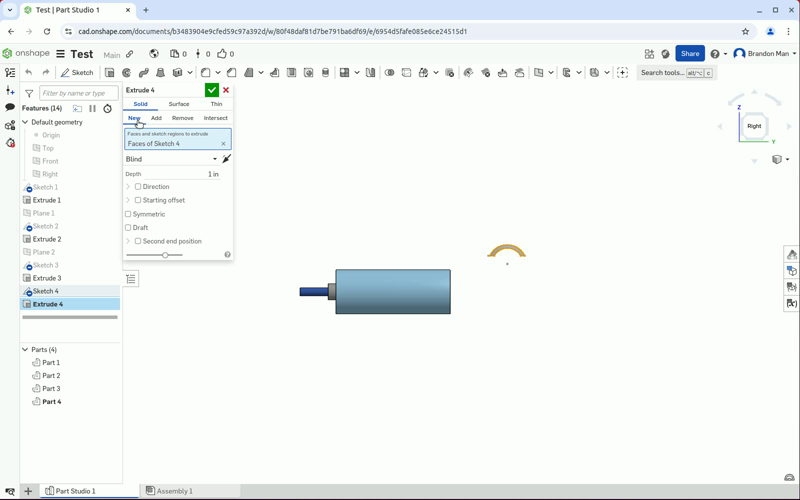
key(tab, 4)
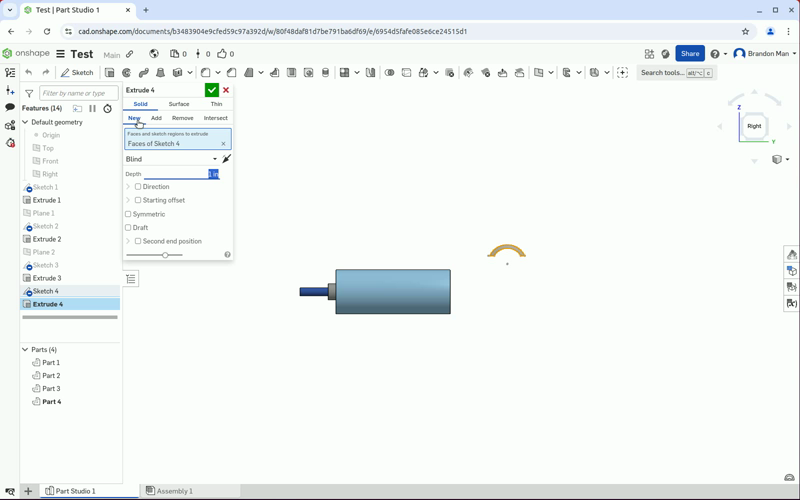
text(2.166)
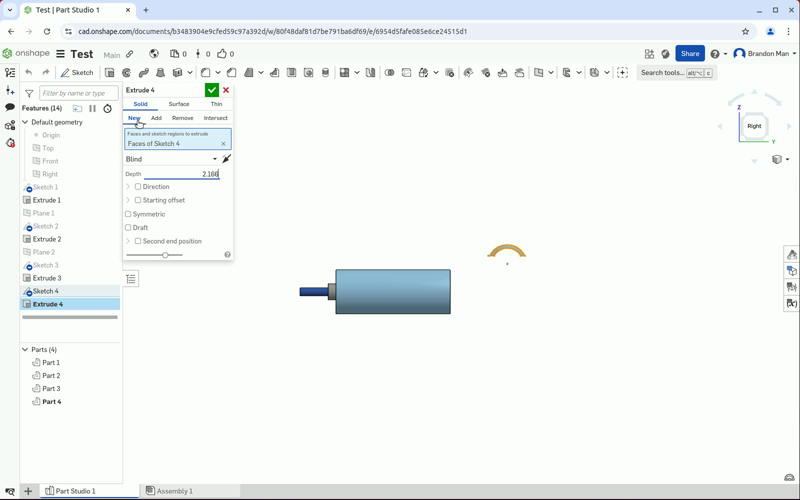
key(enter)
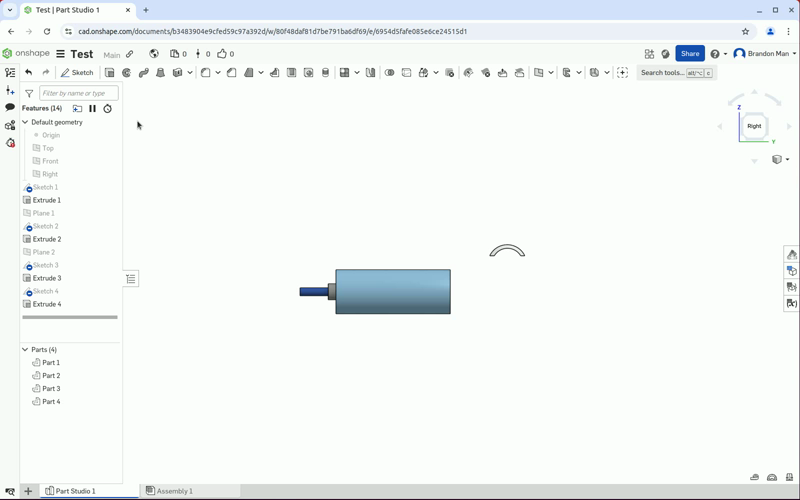
key(shift+h)
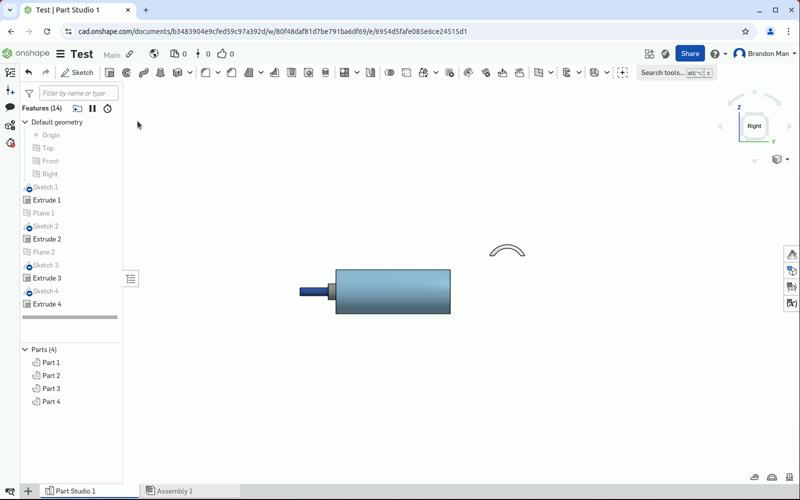
key(shift+h)
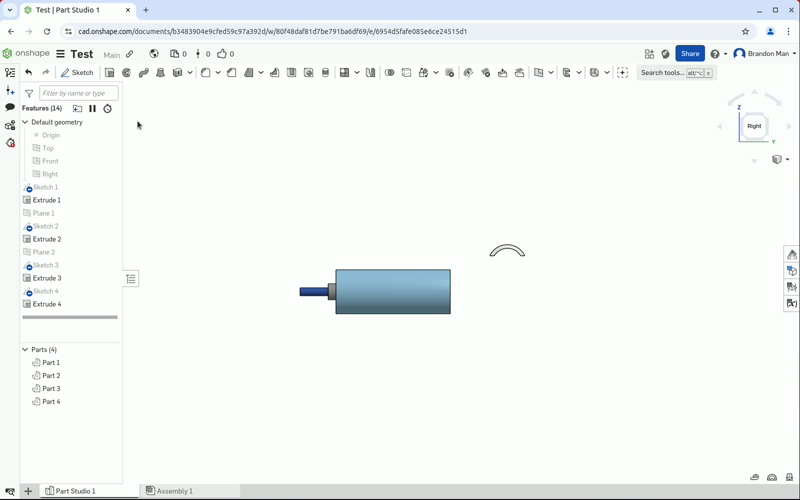
mouse_move(73, 189)
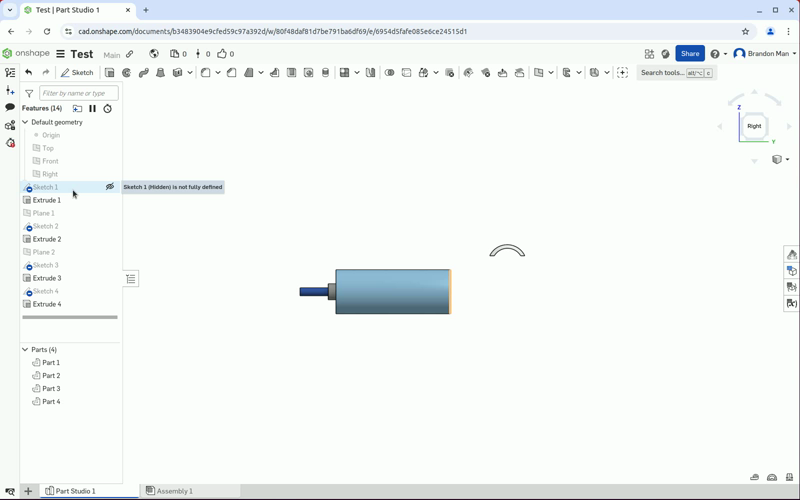
click(73, 189)
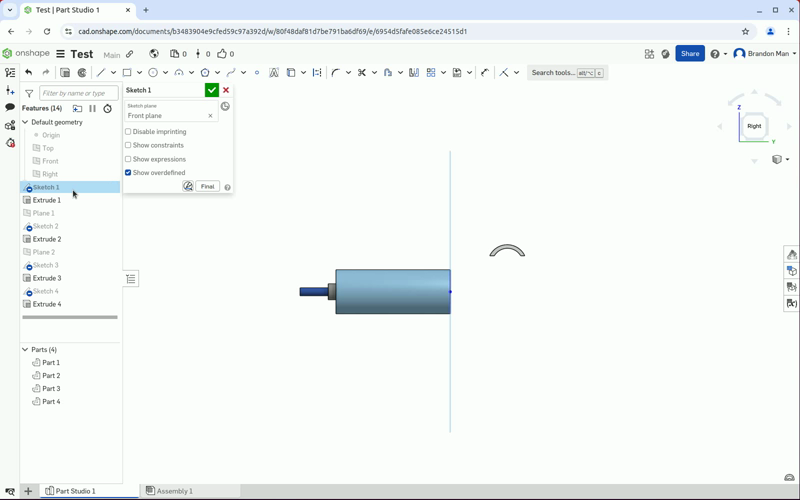
mouse_move(229, 92)
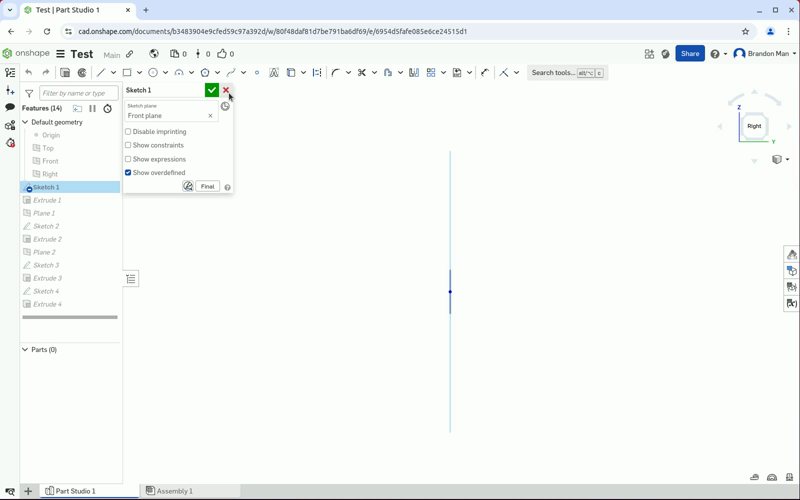
click(229, 92)
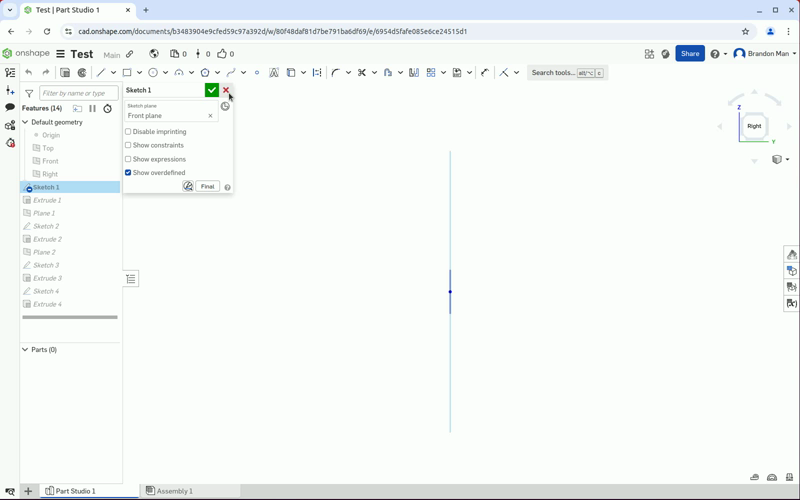
key(shift+s)
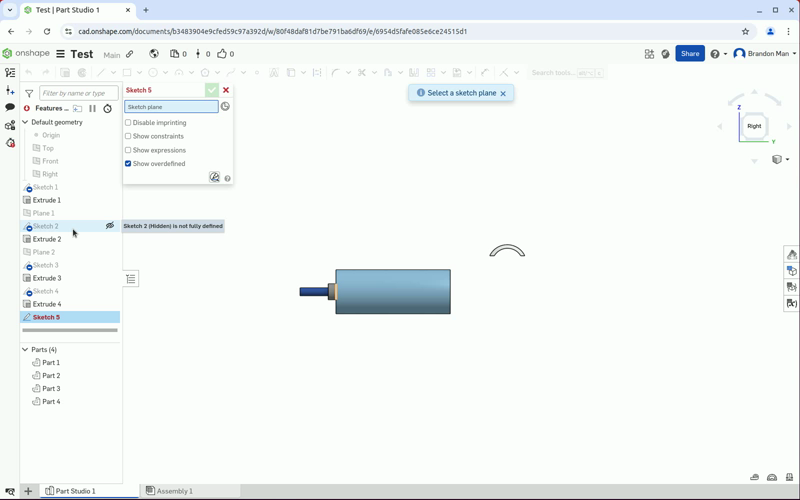
scroll(3)
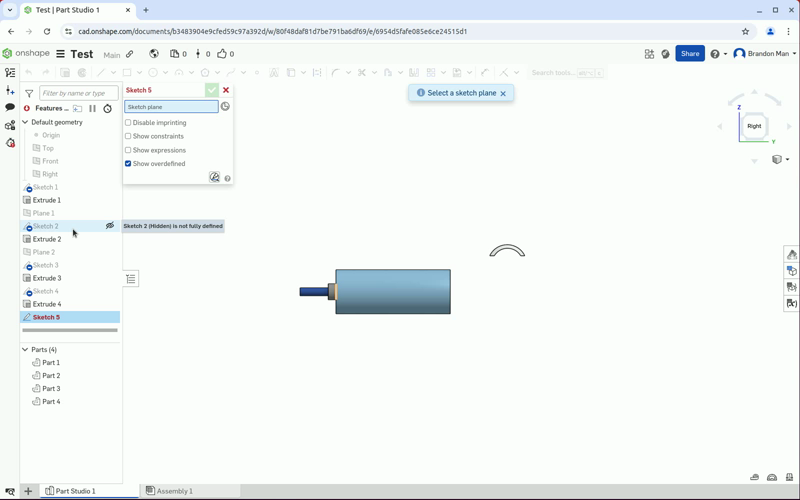
mouse_move(73, 176)
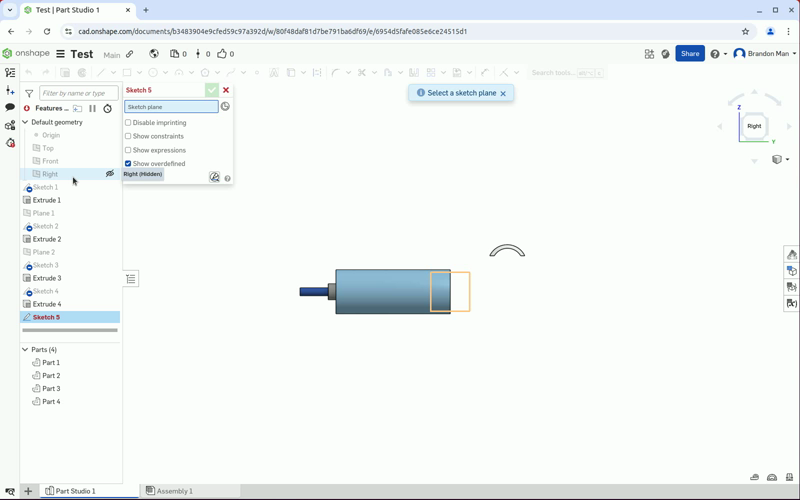
click(73, 176)
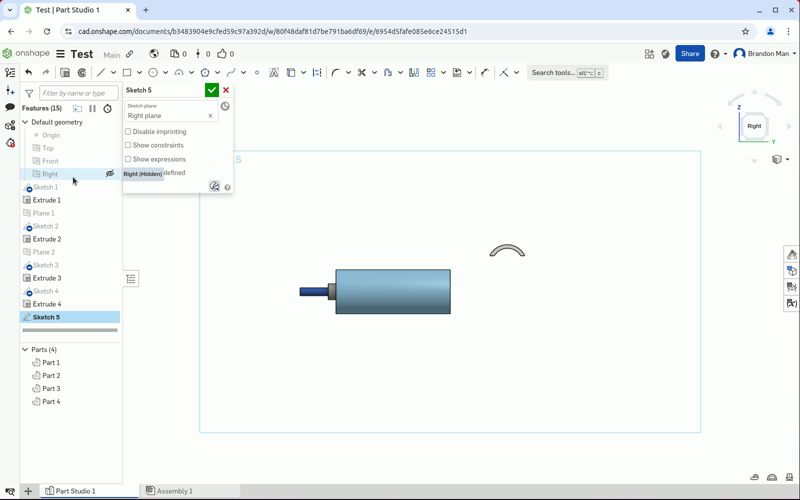
mouse_move(73, 352)
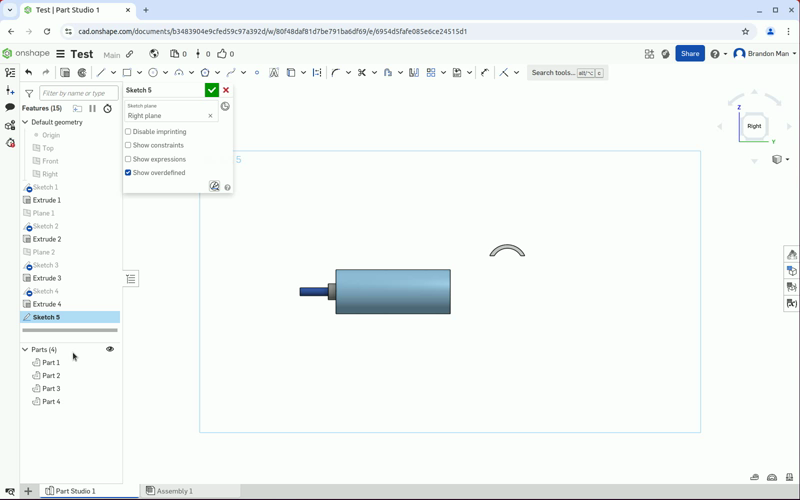
key(y)
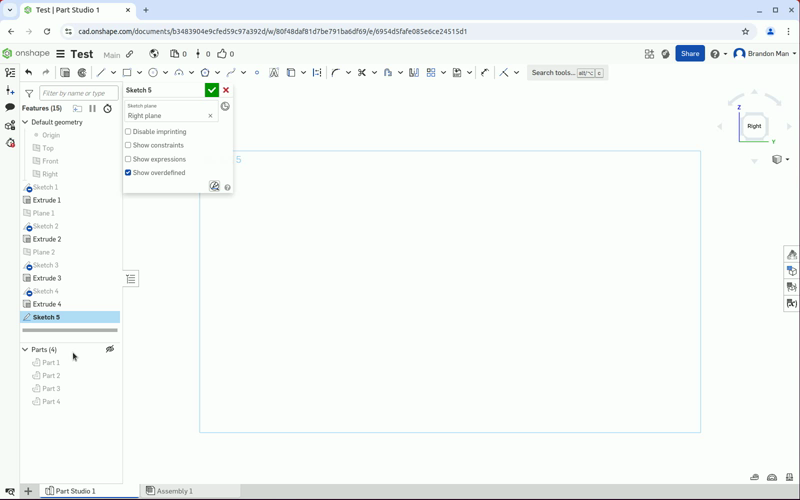
key(a)
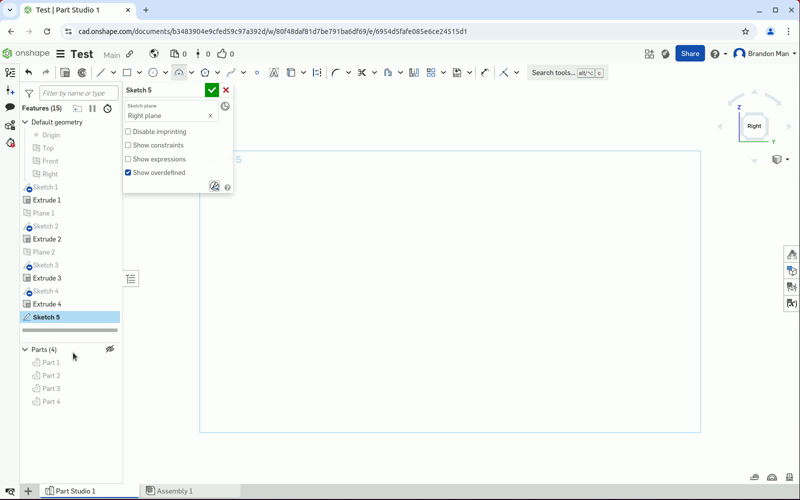
key_down(shift)
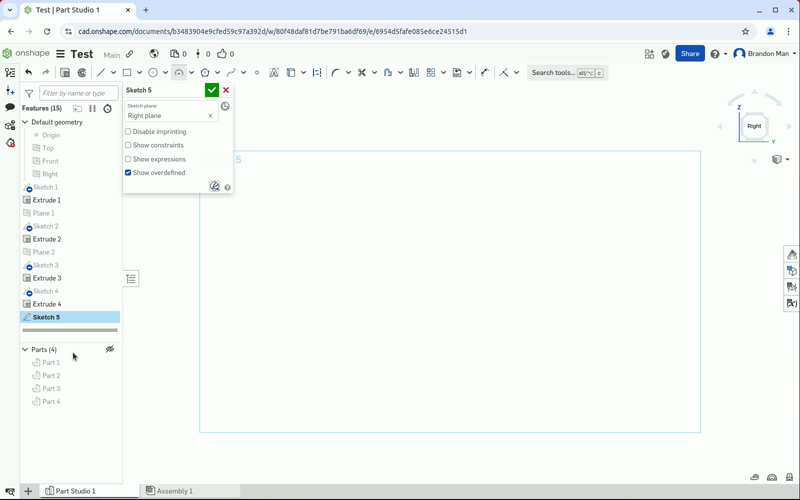
mouse_move(489, 255)
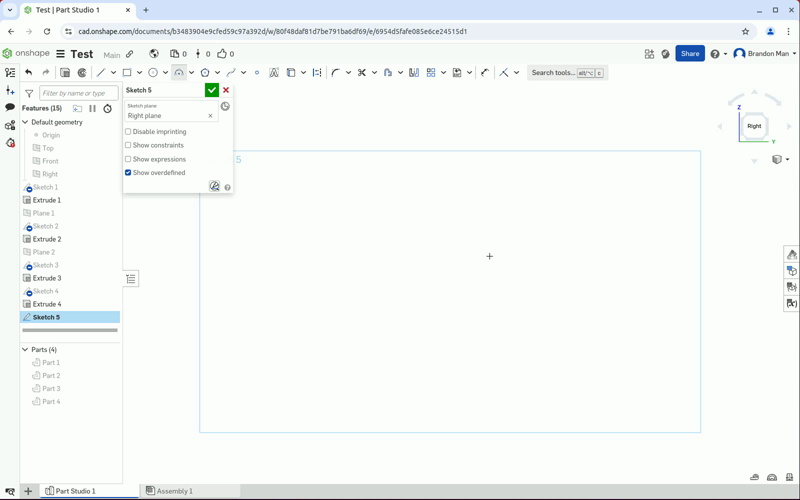
click(489, 255)
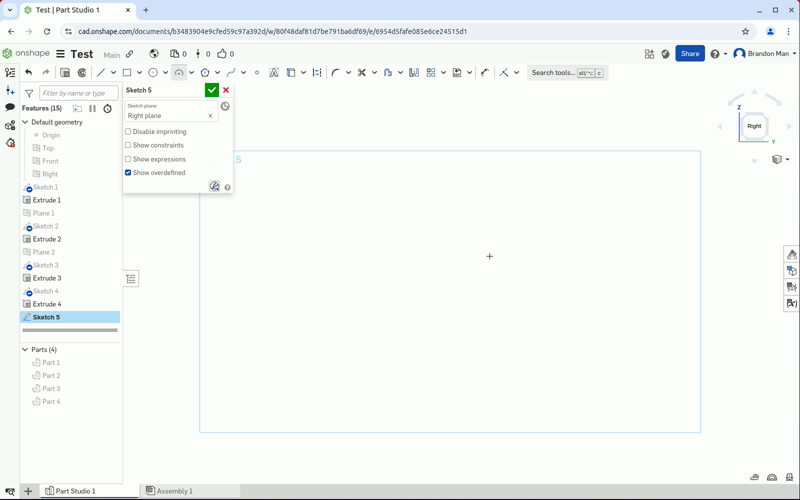
key_up(shift)
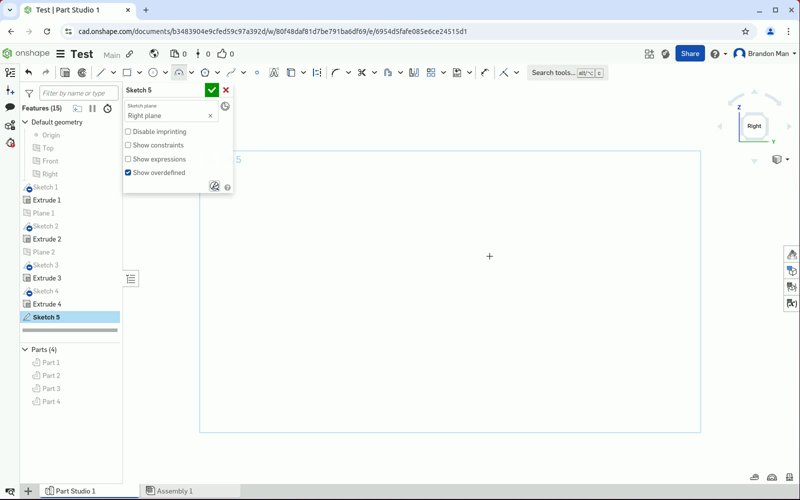
key_down(shift)
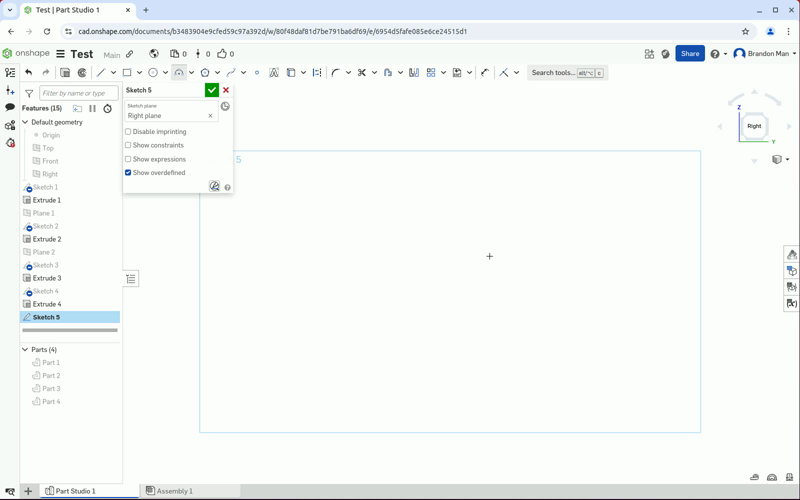
mouse_move(525, 255)
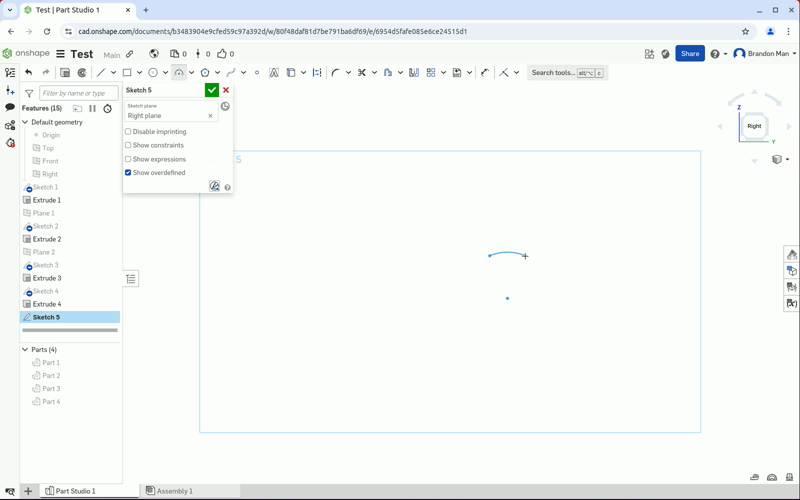
click(525, 255)
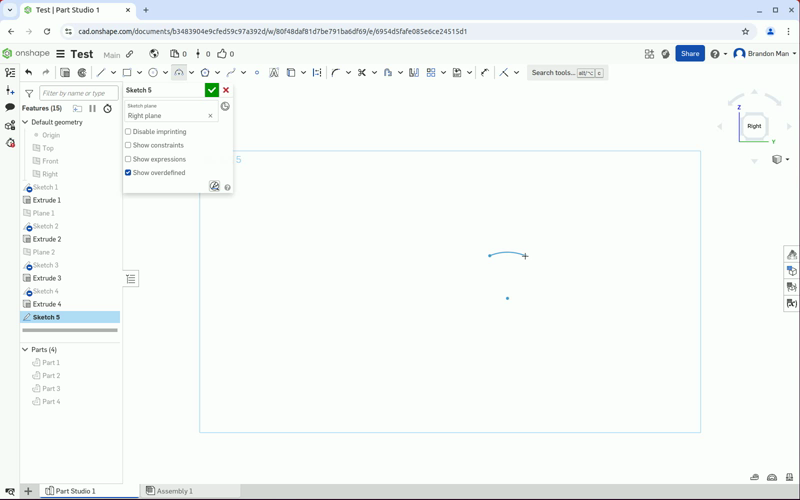
mouse_move(507, 283)
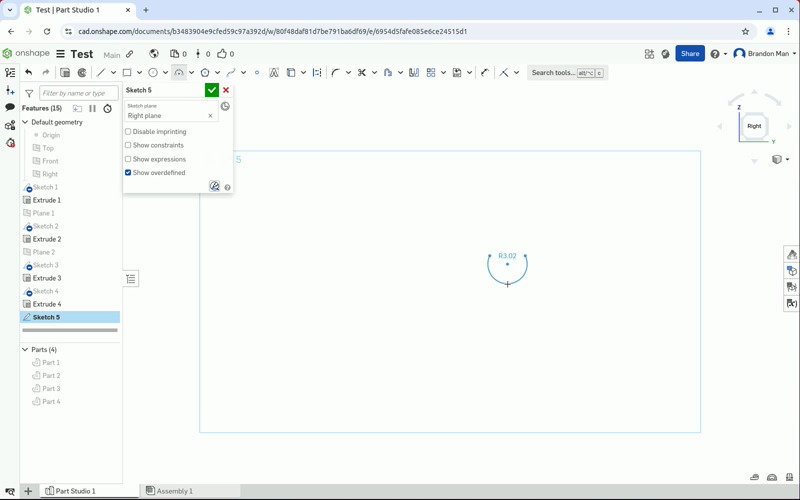
click(507, 283)
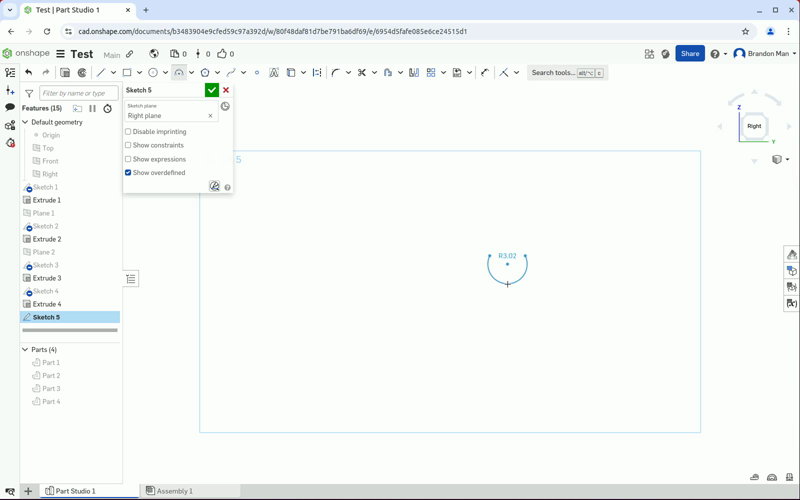
key_up(shift)
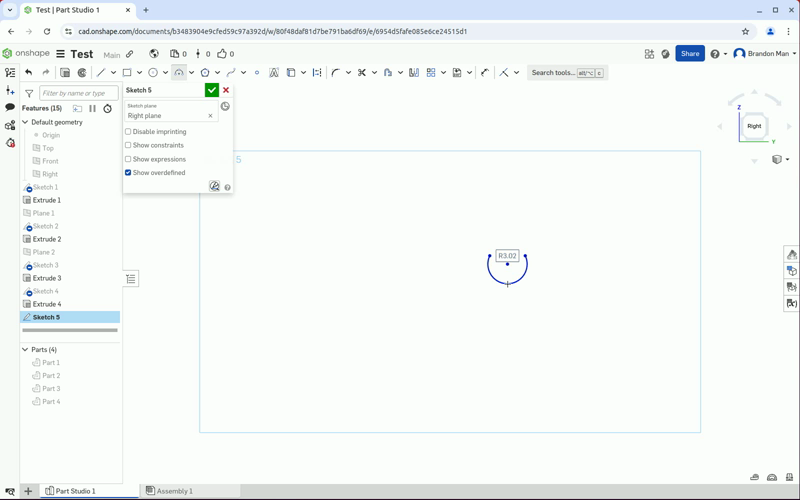
key(esc)
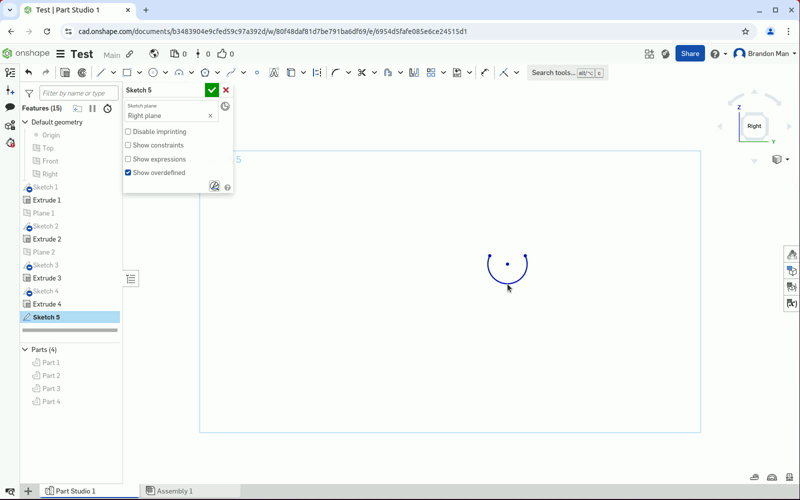
key(l)
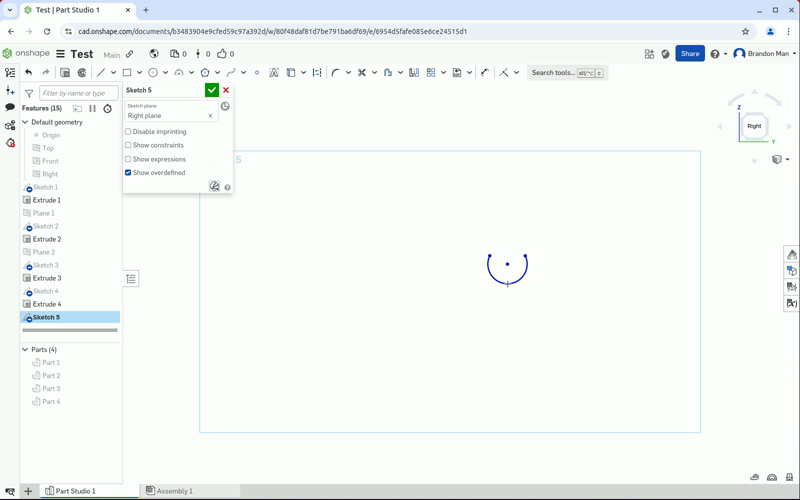
mouse_move(525, 255)
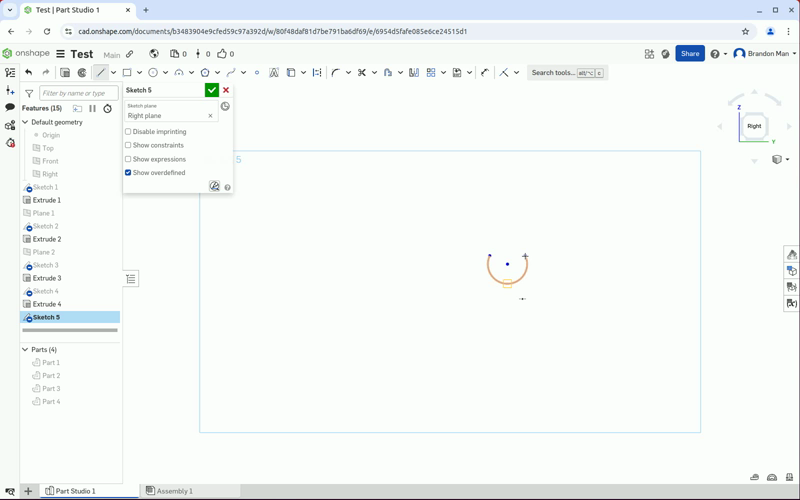
click(525, 255)
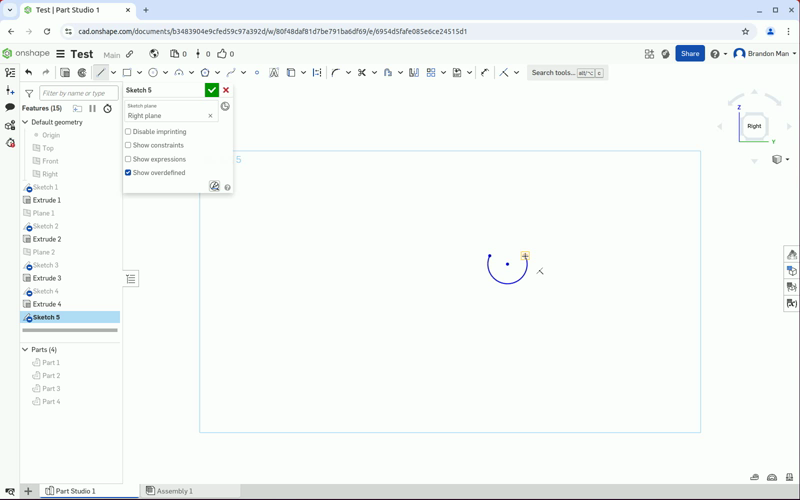
key_down(shift)
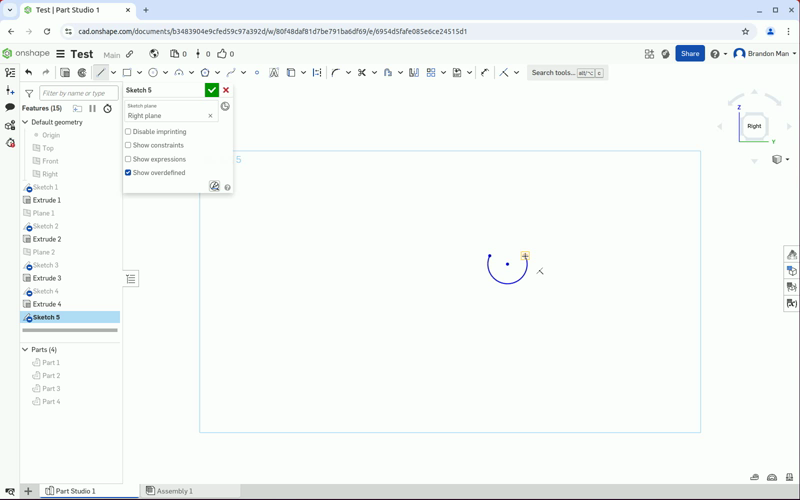
mouse_move(555, 255)
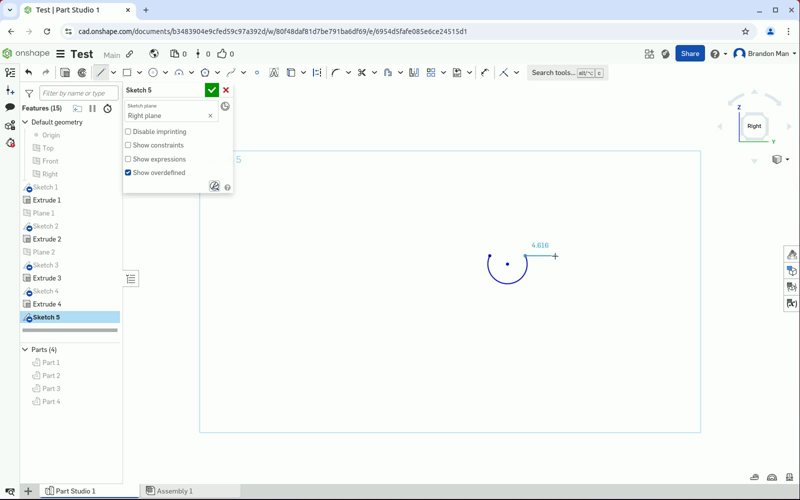
mouse_move(521, 255)
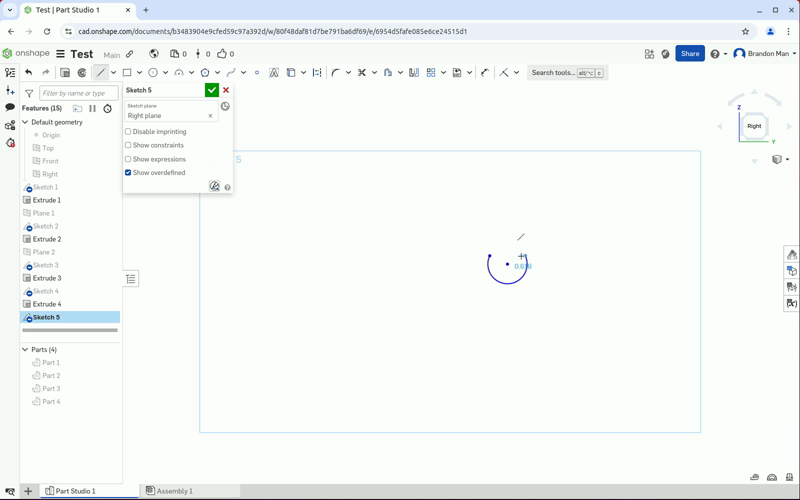
scroll(6)
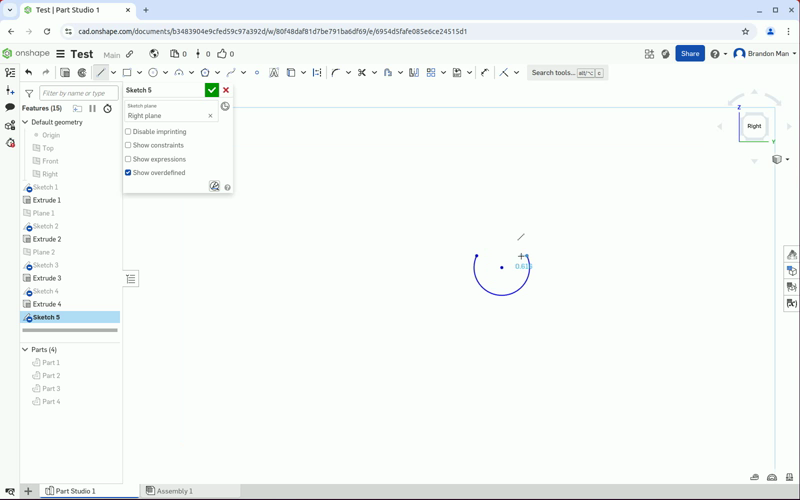
scroll(6)
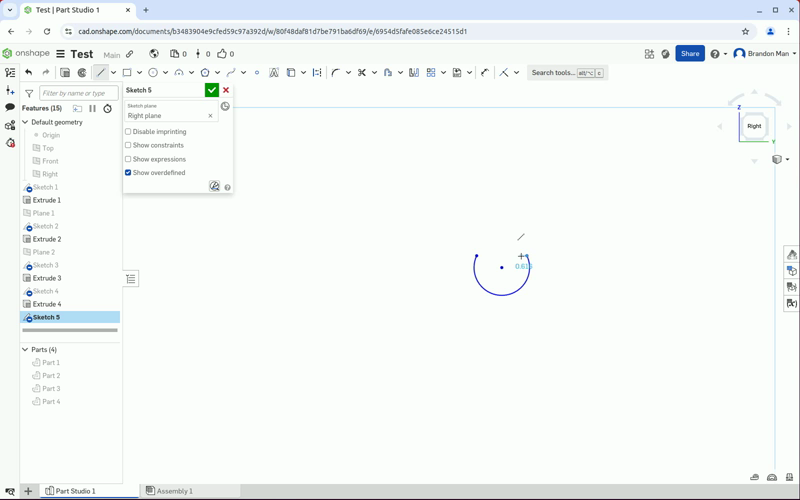
scroll(6)
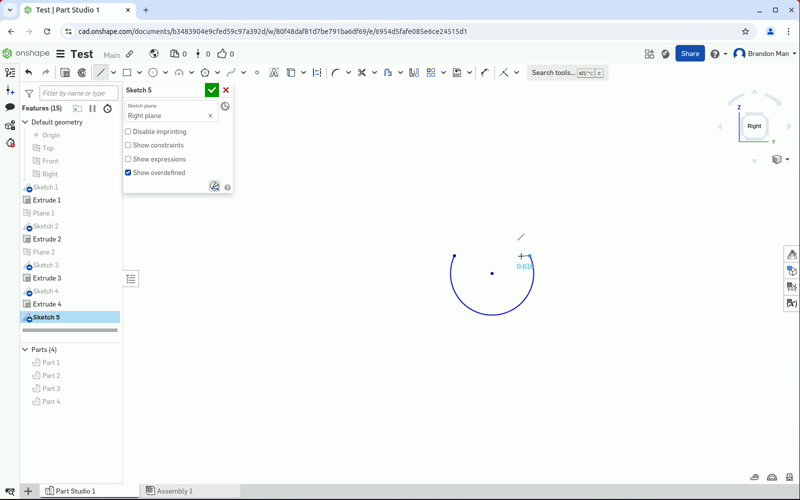
scroll(6)
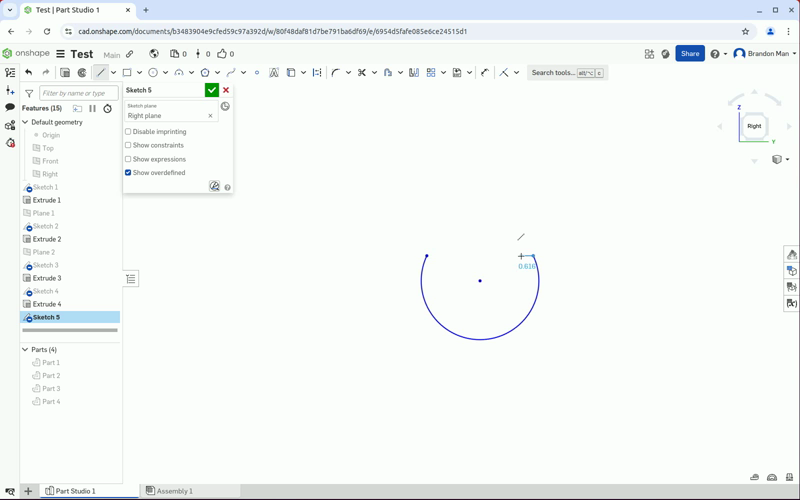
scroll(6)
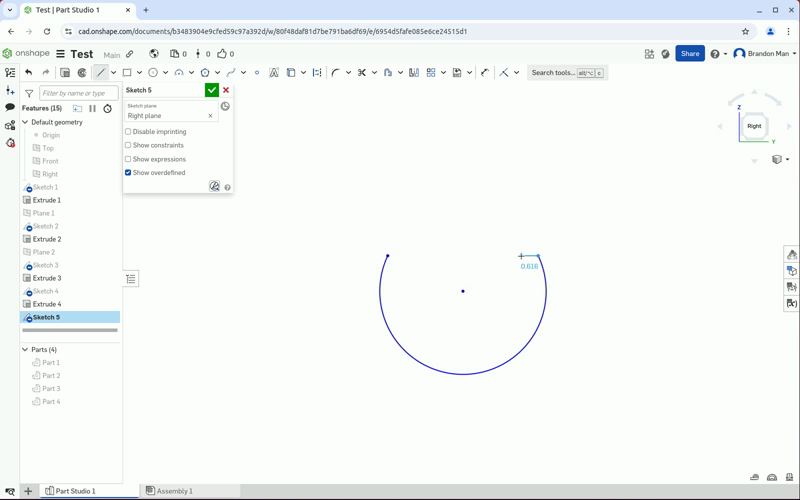
scroll(6)
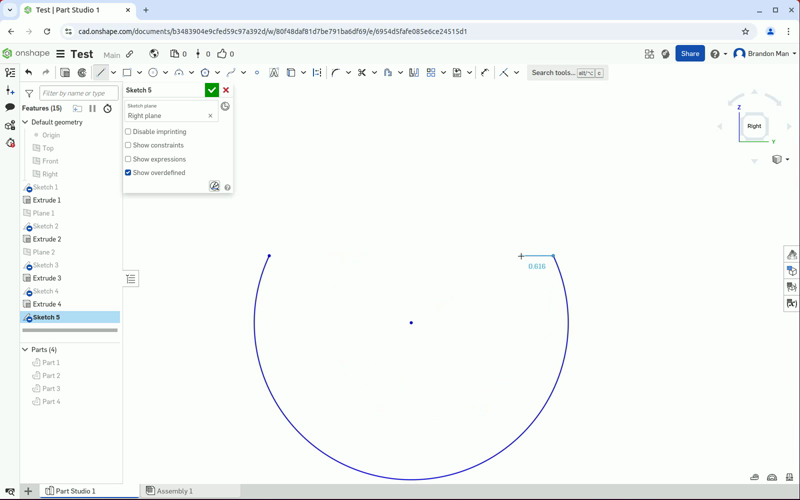
scroll(6)
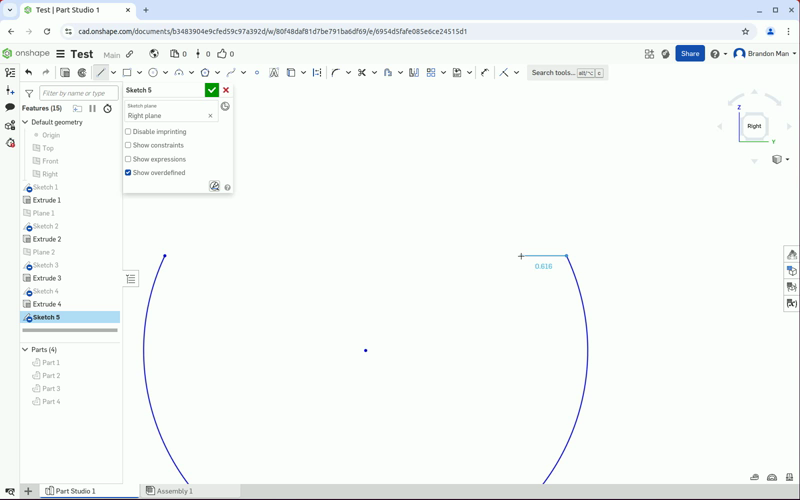
click(521, 255)
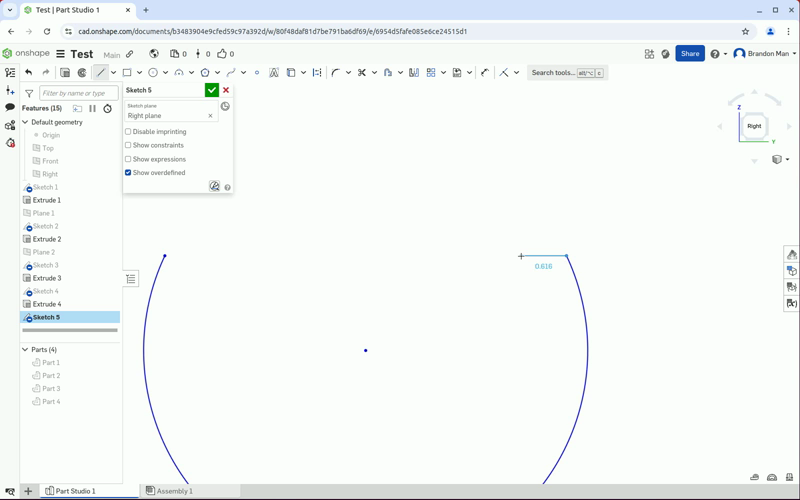
scroll(-6)
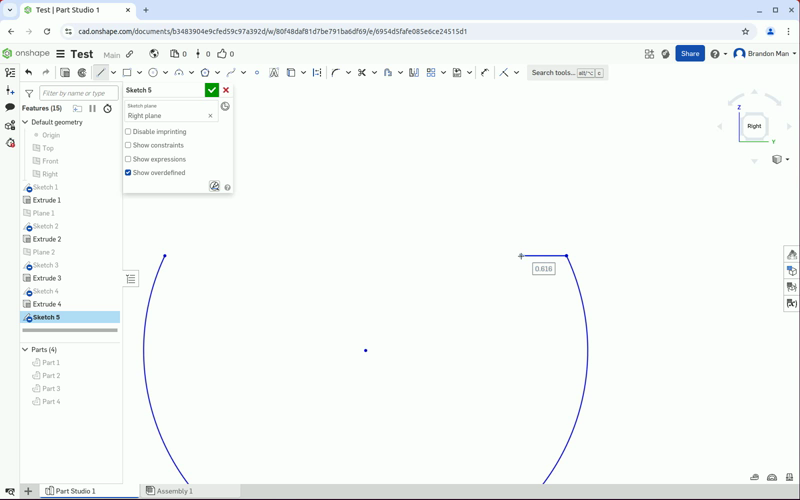
scroll(-6)
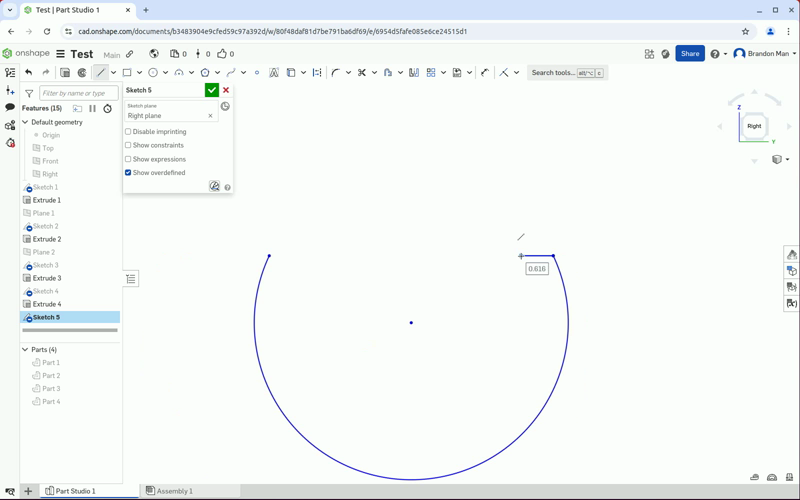
scroll(-6)
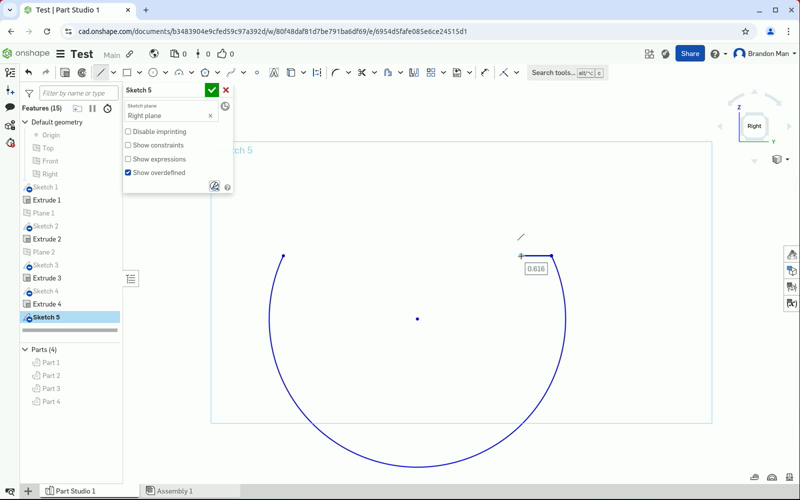
scroll(-6)
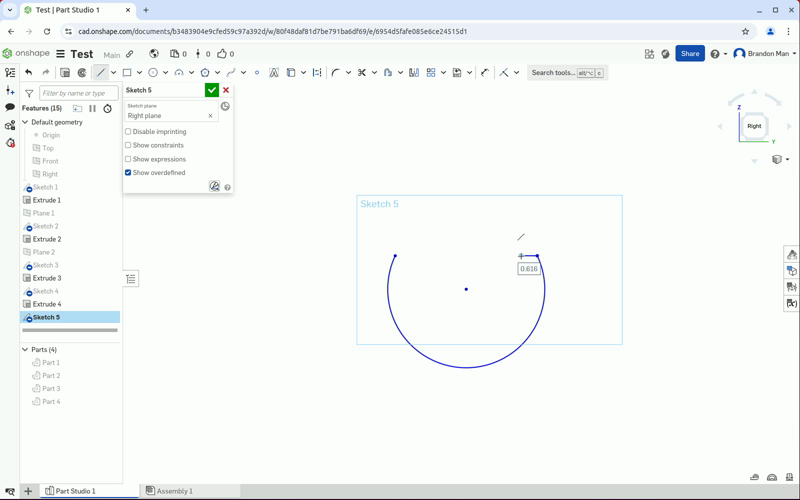
scroll(-6)
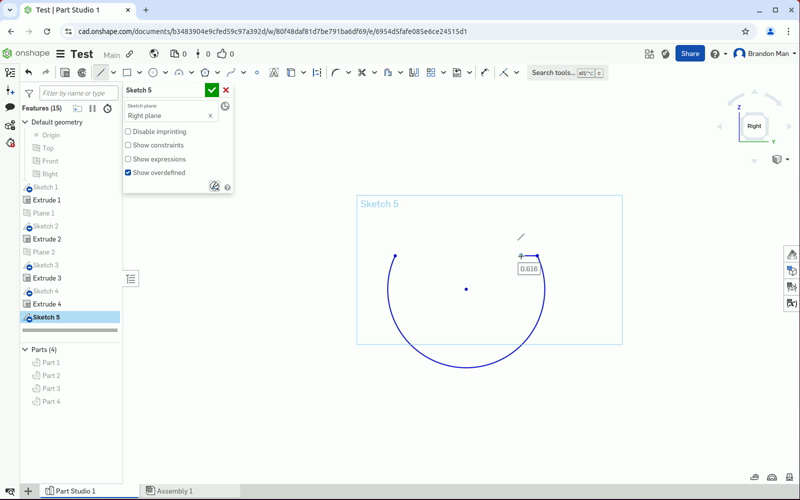
scroll(-6)
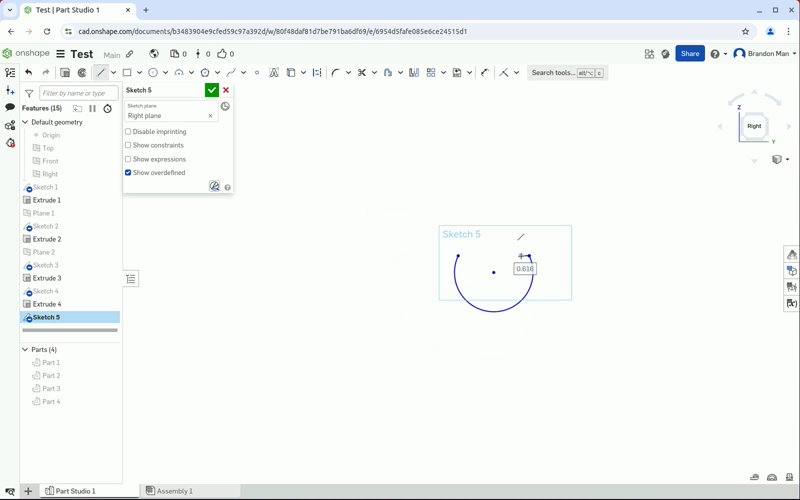
scroll(-6)
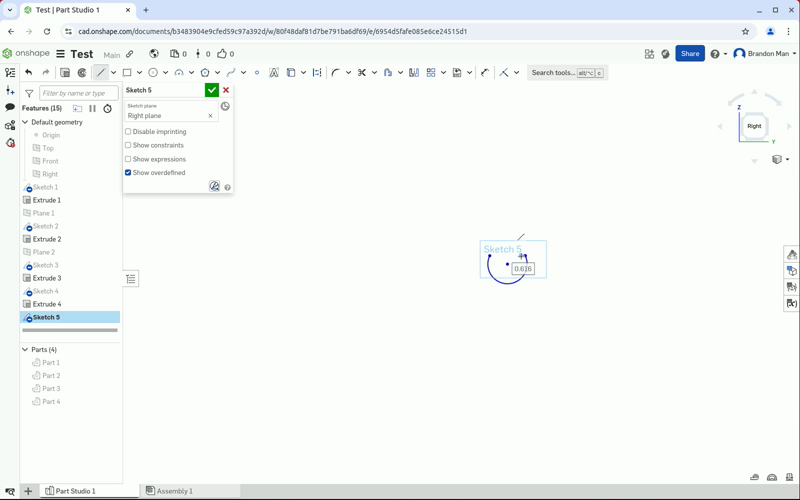
key_up(shift)
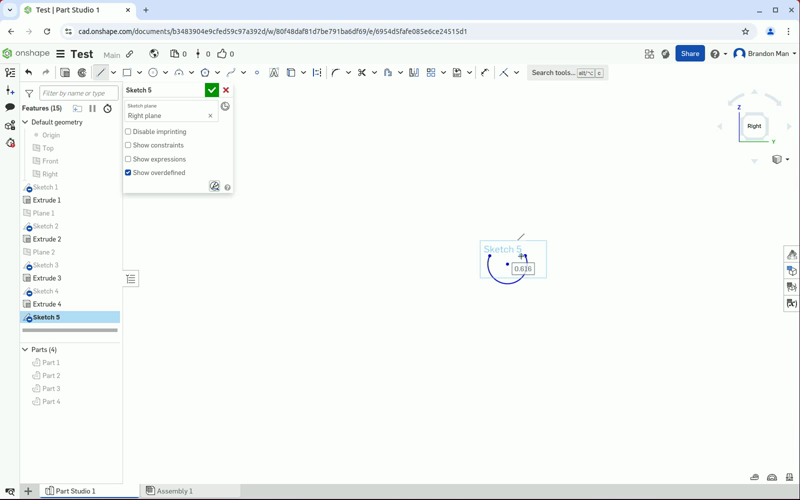
key(esc)
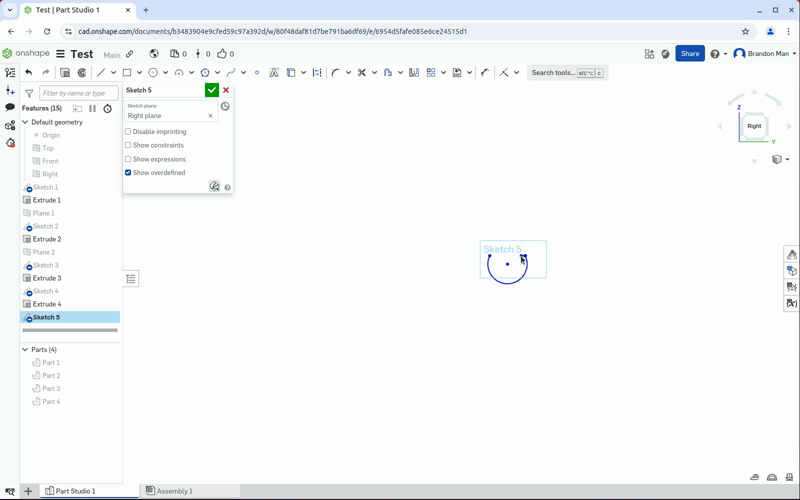
key(a)
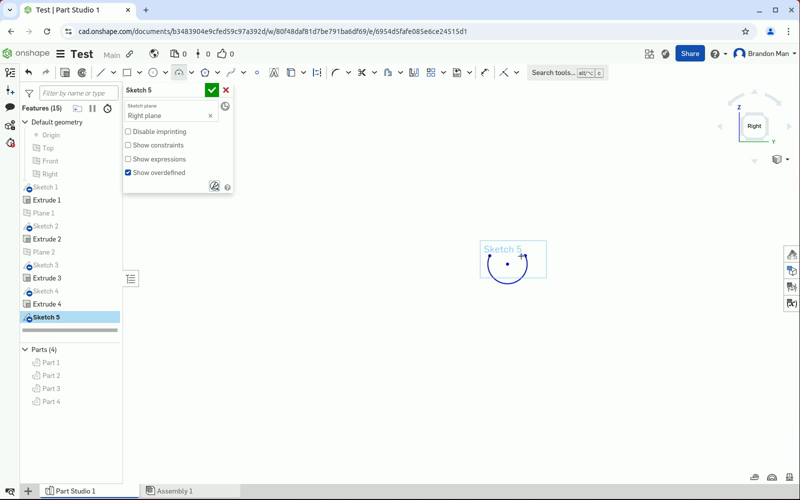
mouse_move(521, 255)
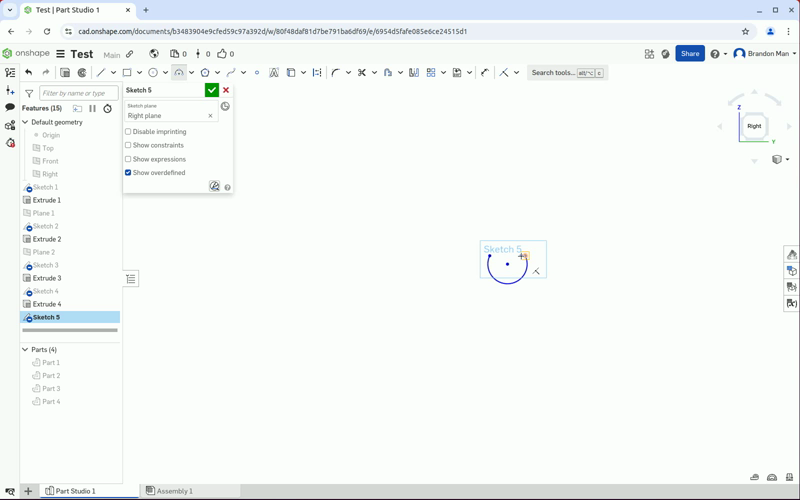
scroll(6)
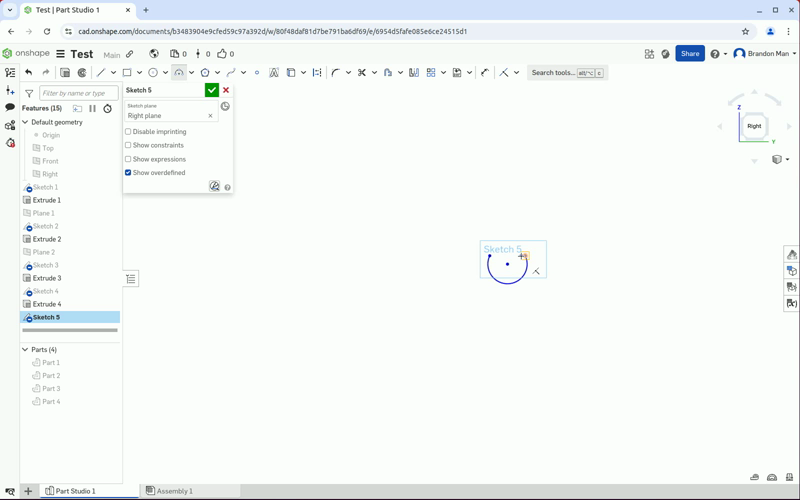
scroll(6)
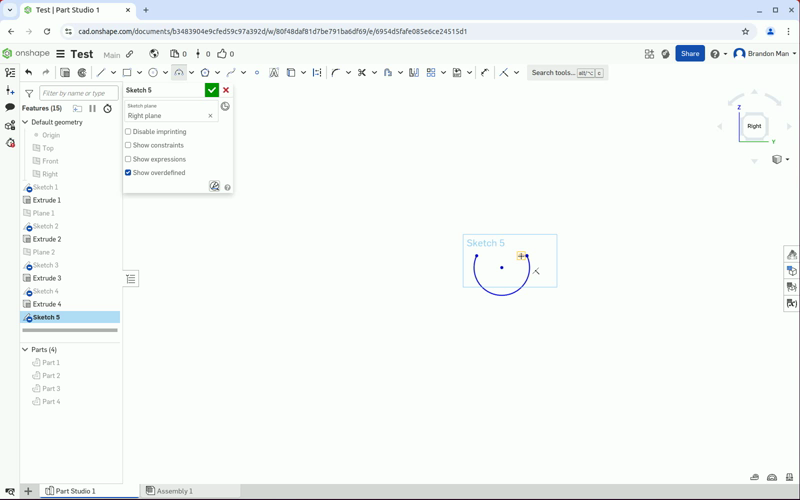
scroll(6)
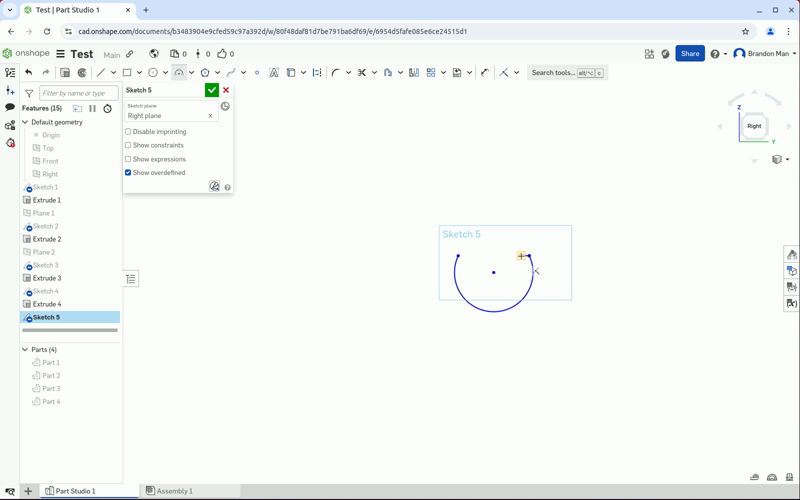
scroll(6)
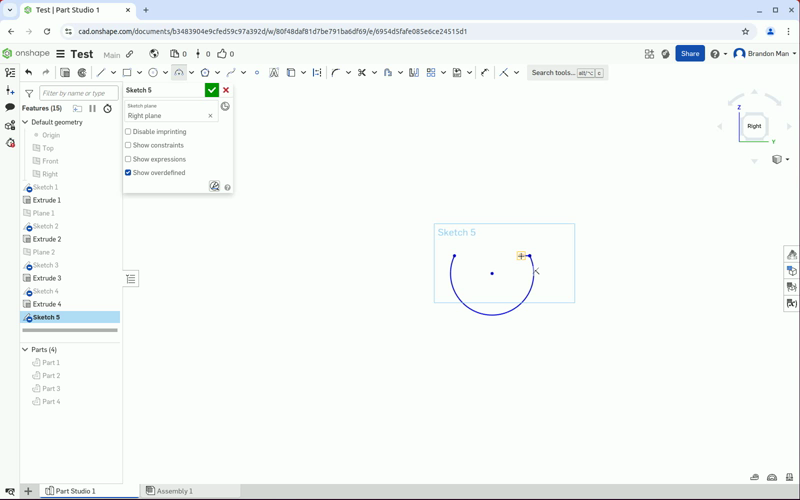
scroll(6)
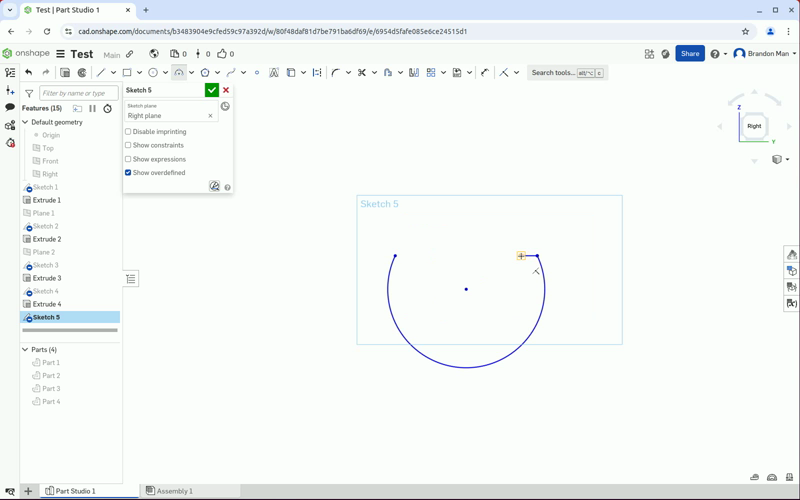
scroll(6)
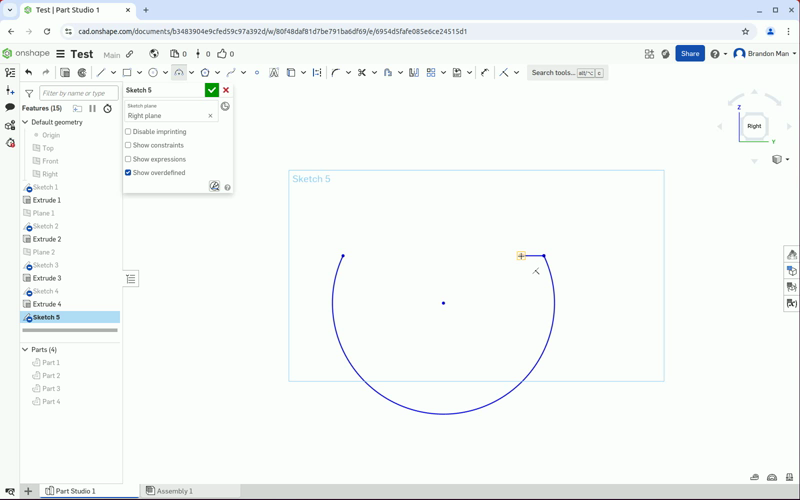
scroll(6)
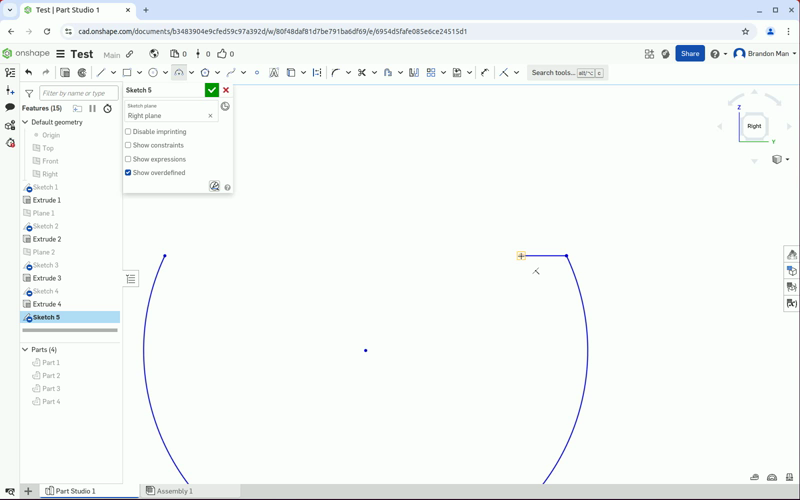
click(521, 255)
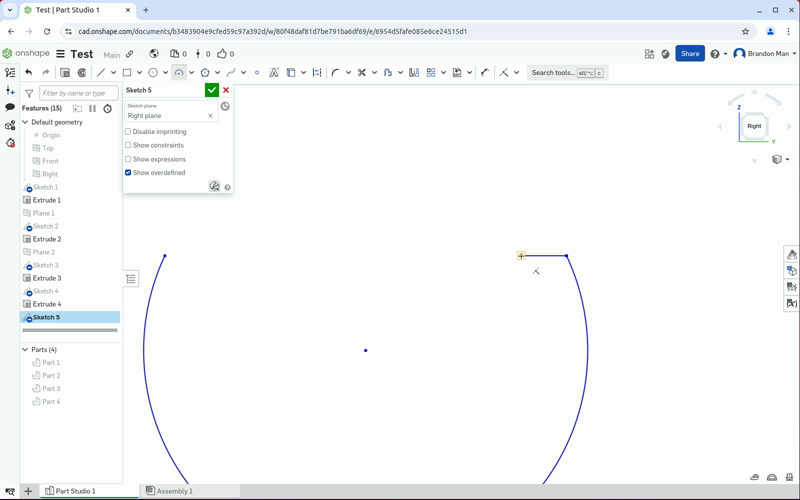
scroll(-6)
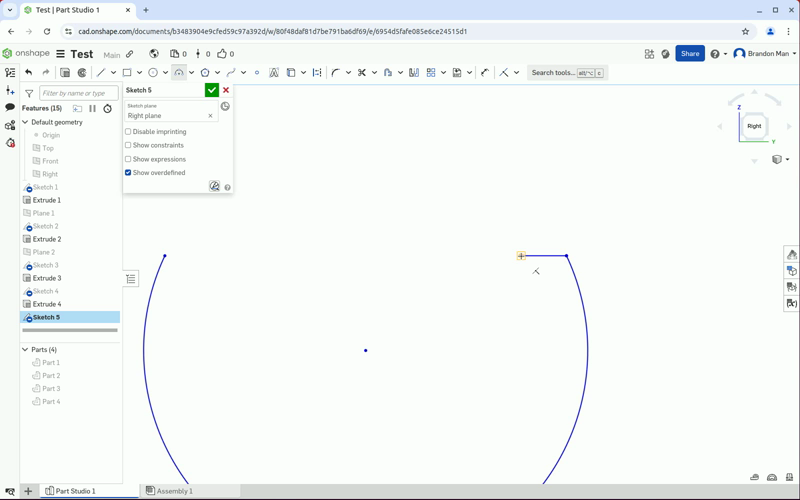
scroll(-6)
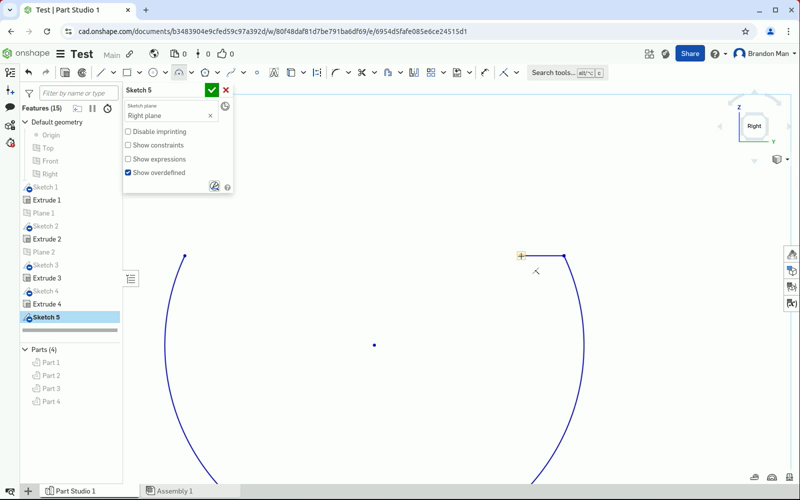
scroll(-6)
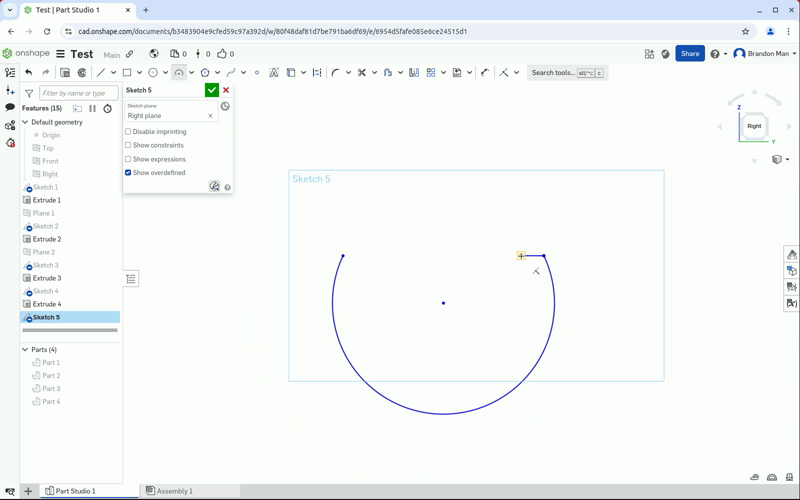
scroll(-6)
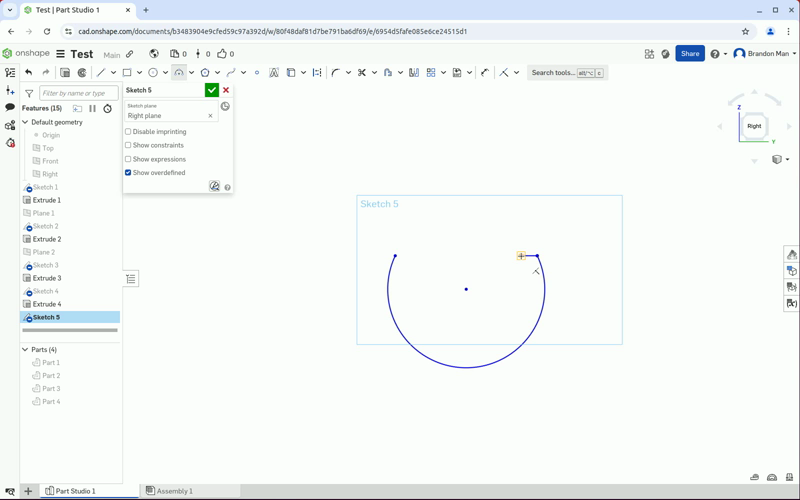
scroll(-6)
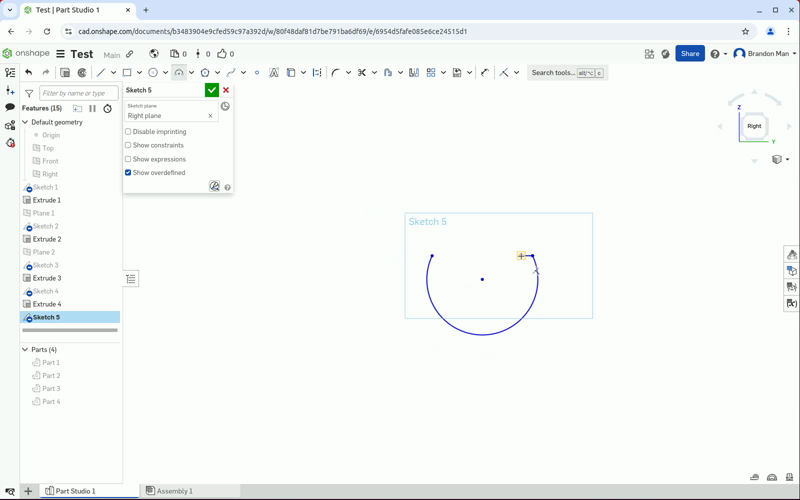
scroll(-6)
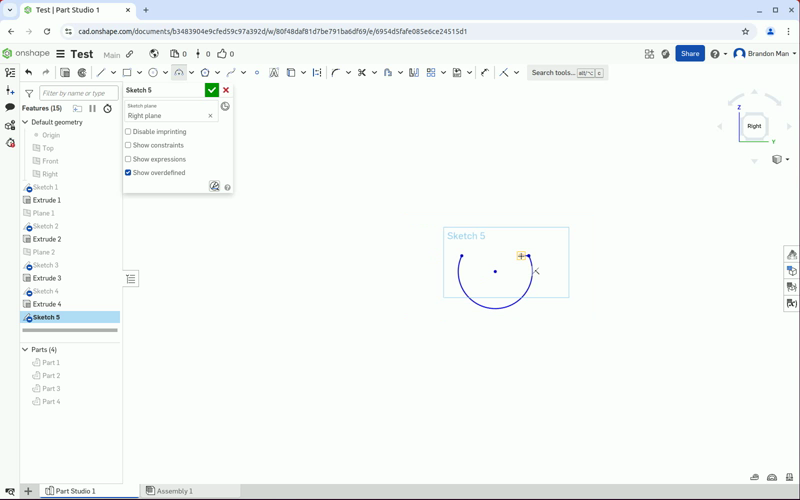
scroll(-6)
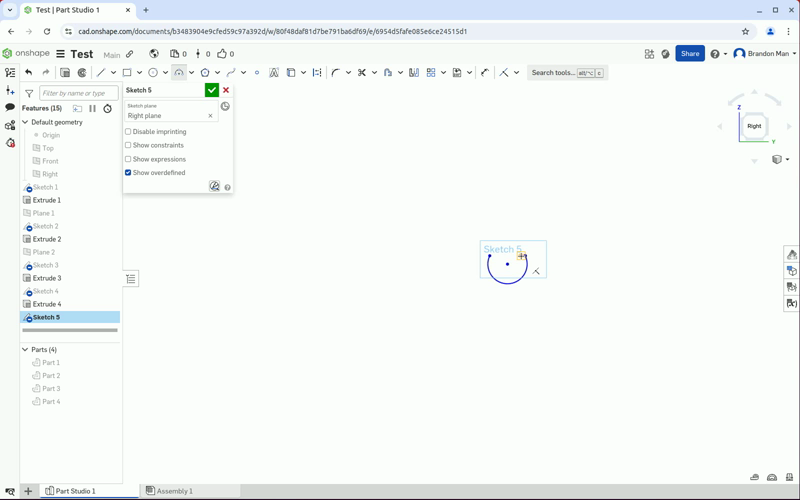
key_down(shift)
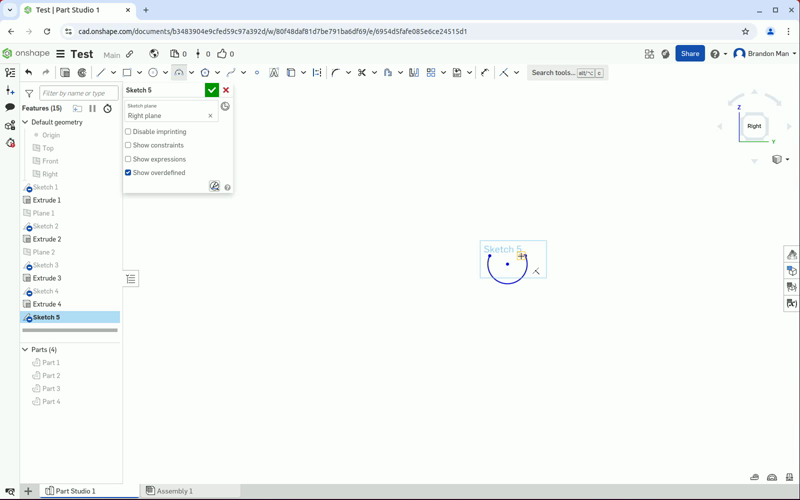
mouse_move(494, 255)
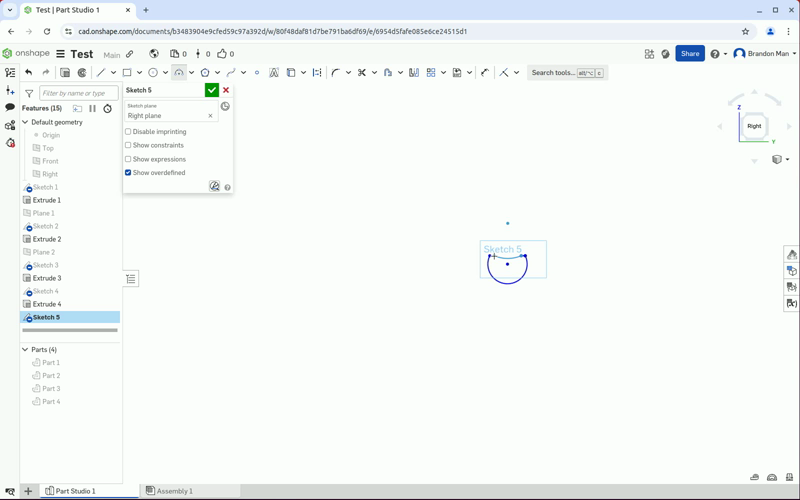
scroll(6)
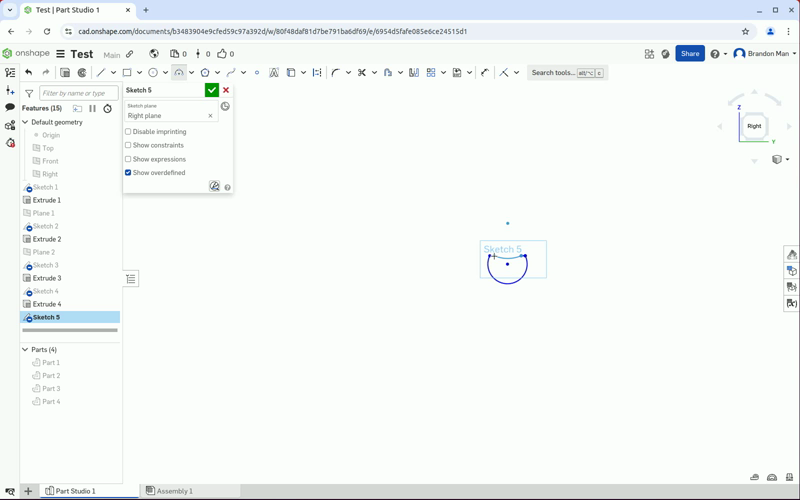
scroll(6)
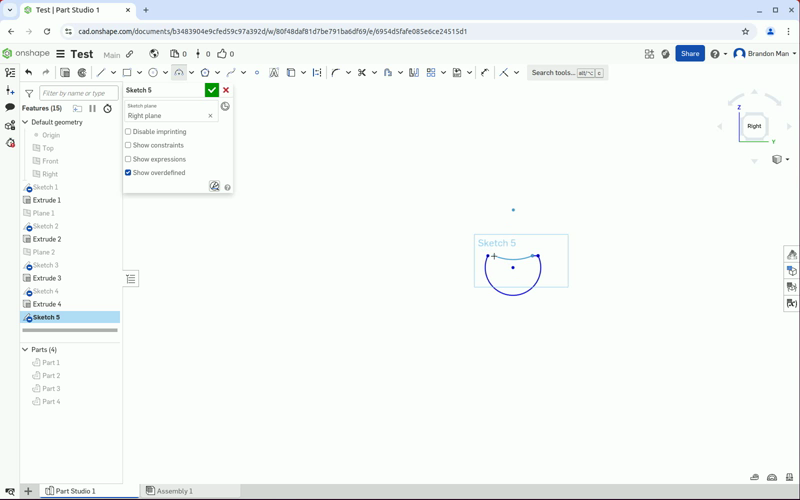
scroll(6)
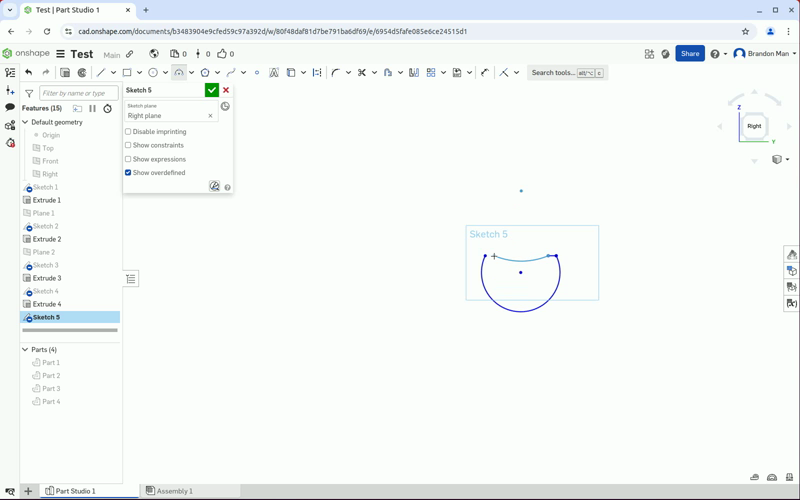
scroll(6)
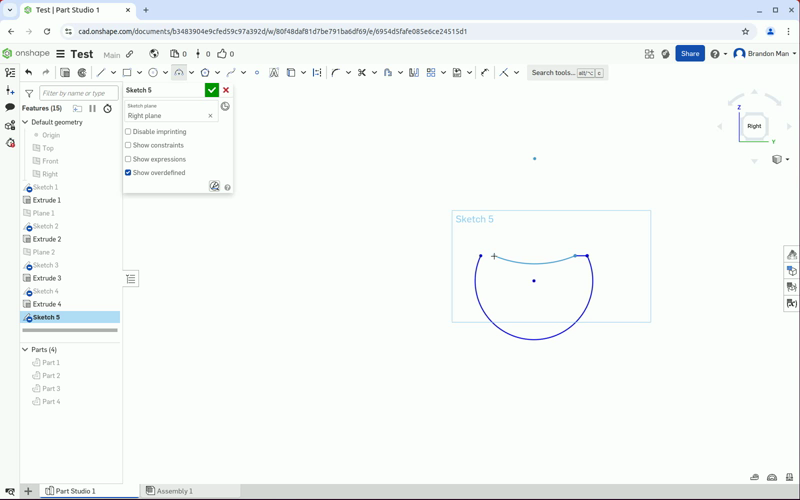
scroll(6)
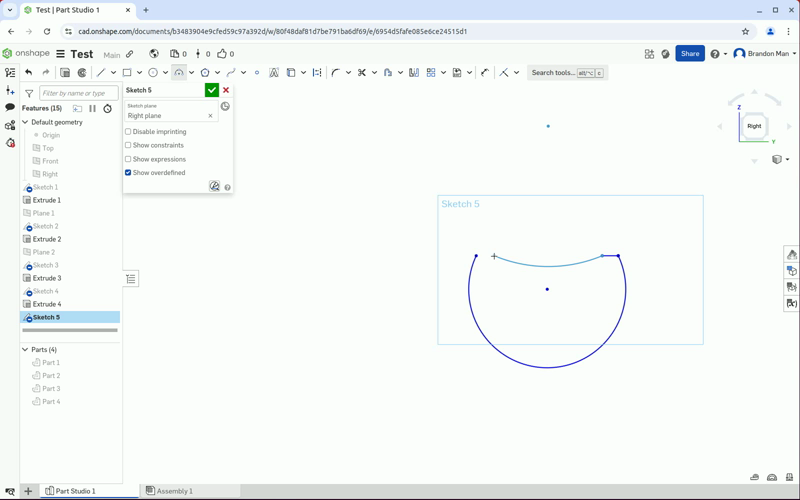
scroll(6)
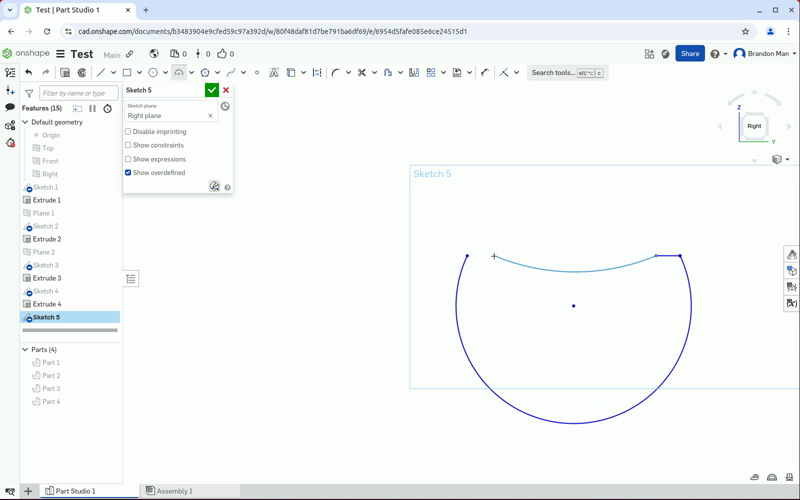
scroll(6)
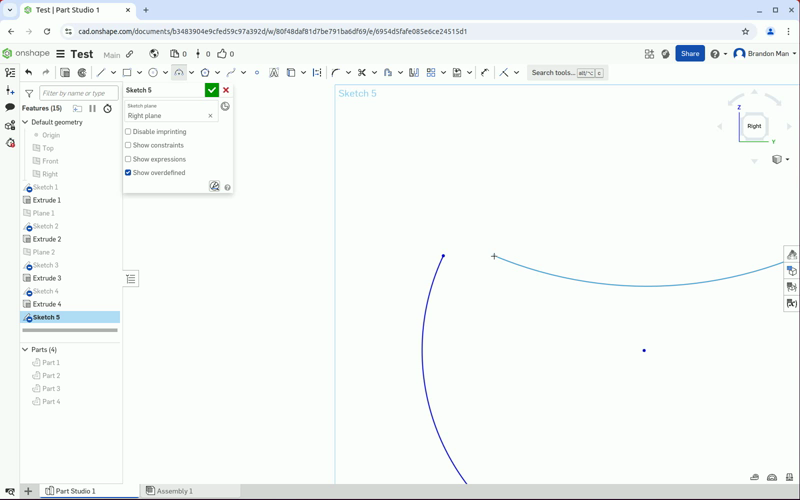
click(494, 255)
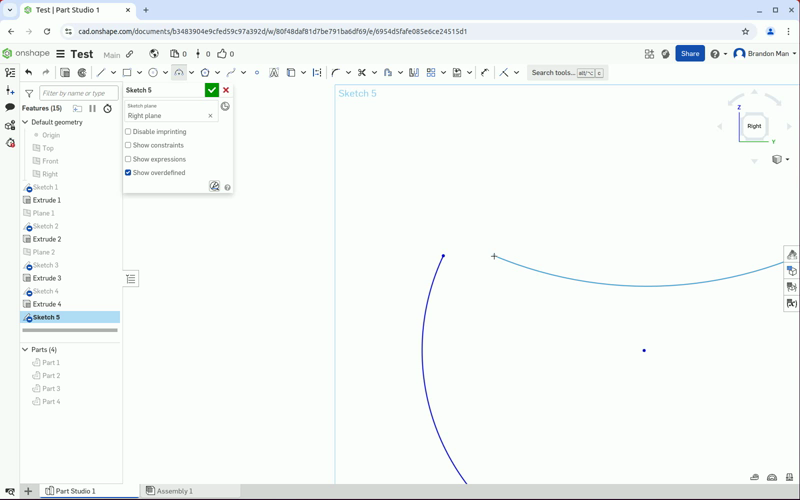
scroll(-6)
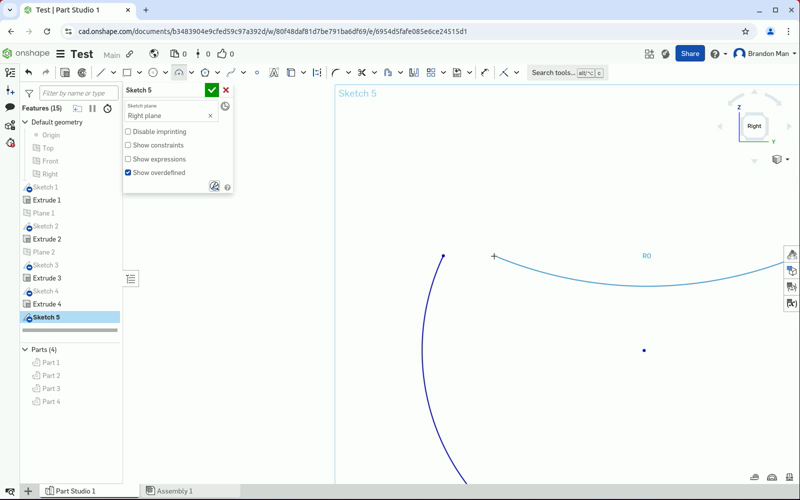
scroll(-6)
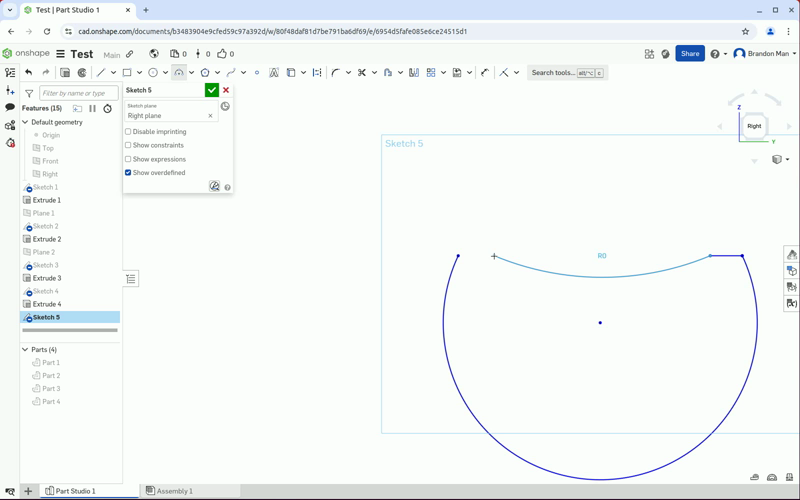
scroll(-6)
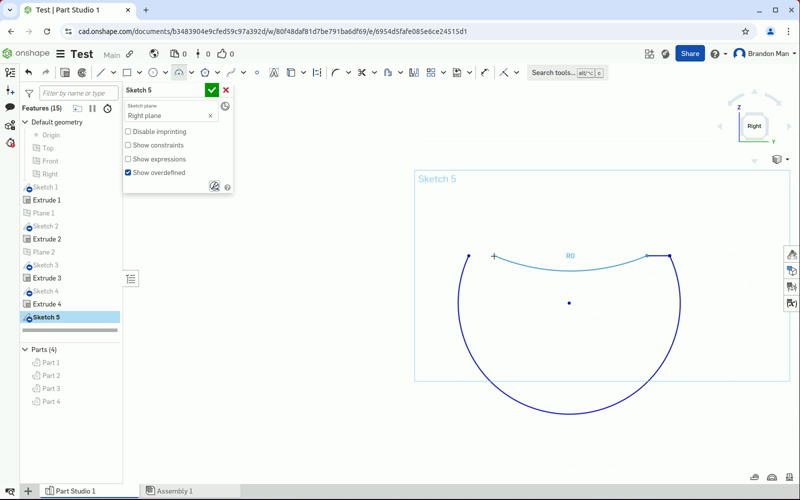
scroll(-6)
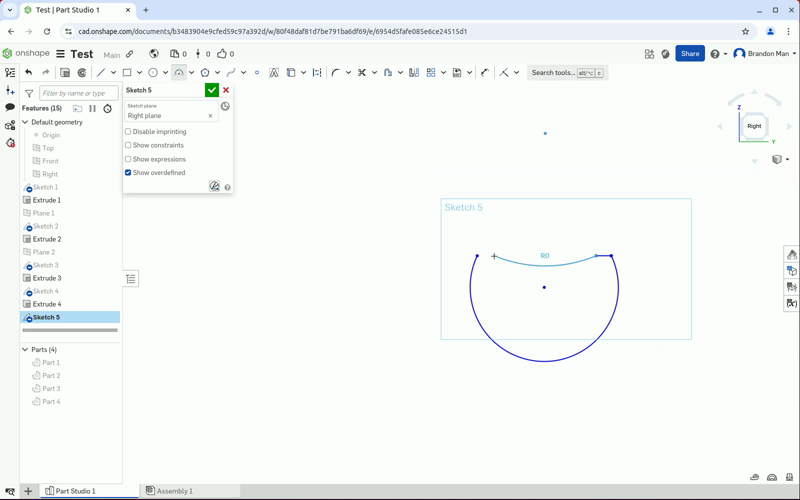
scroll(-6)
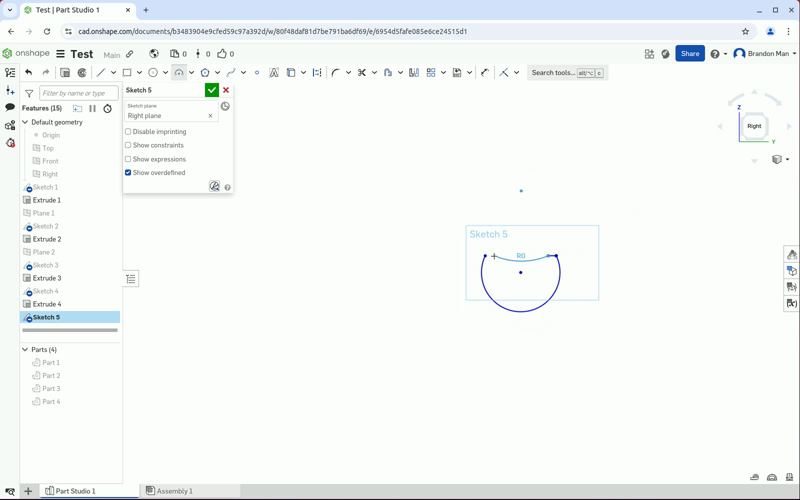
scroll(-6)
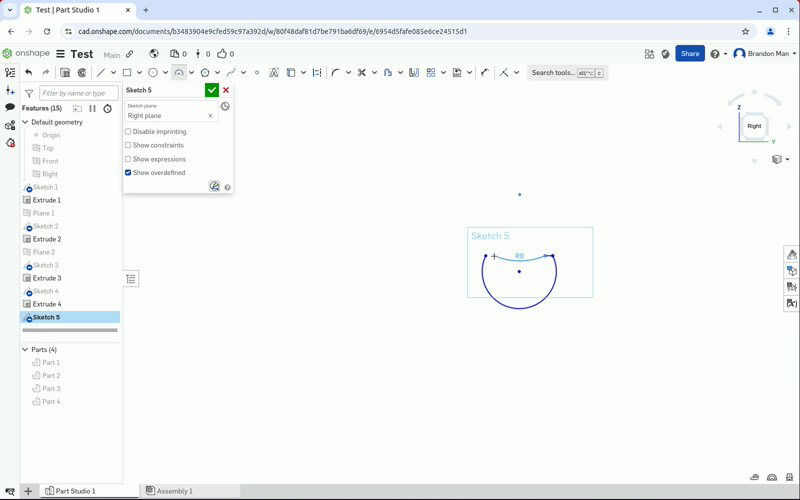
scroll(-6)
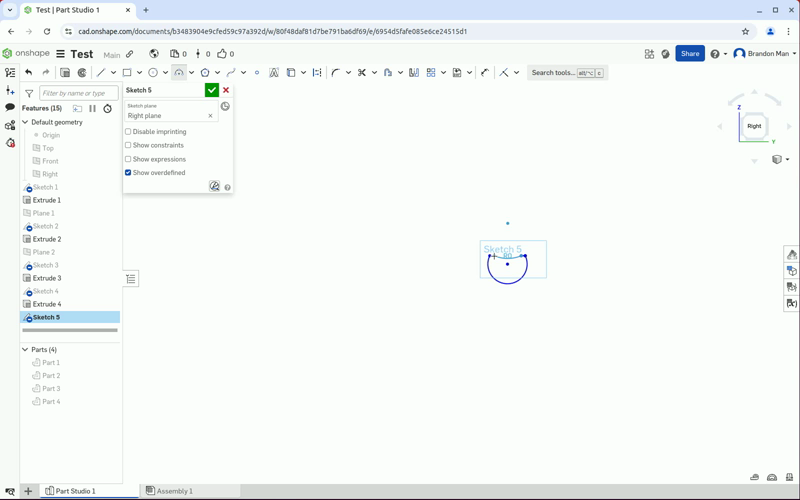
mouse_move(507, 279)
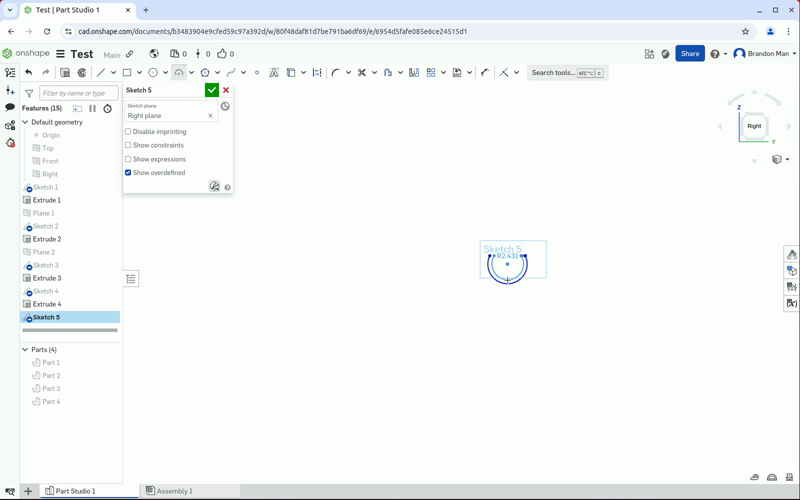
scroll(6)
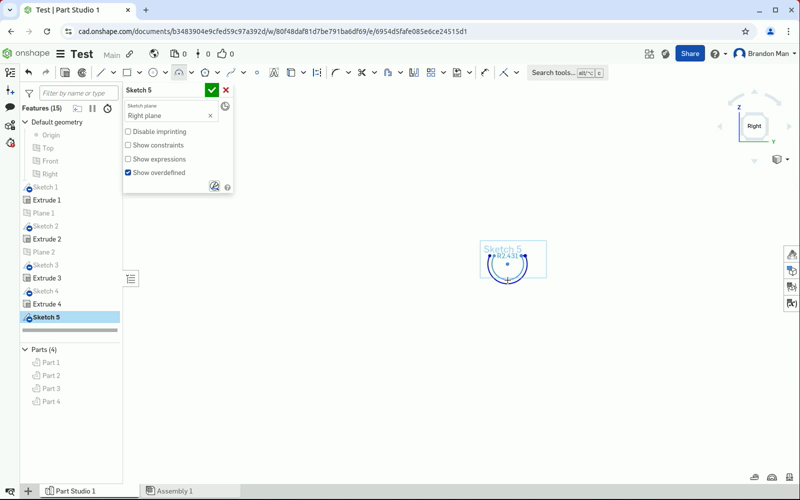
scroll(6)
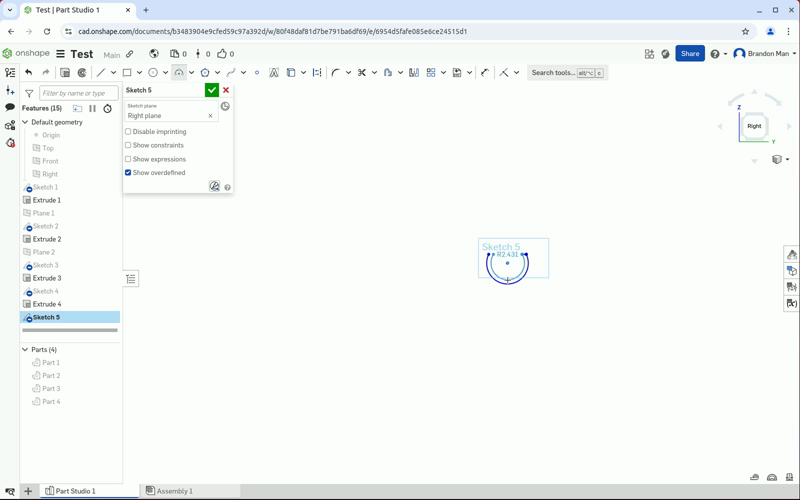
scroll(6)
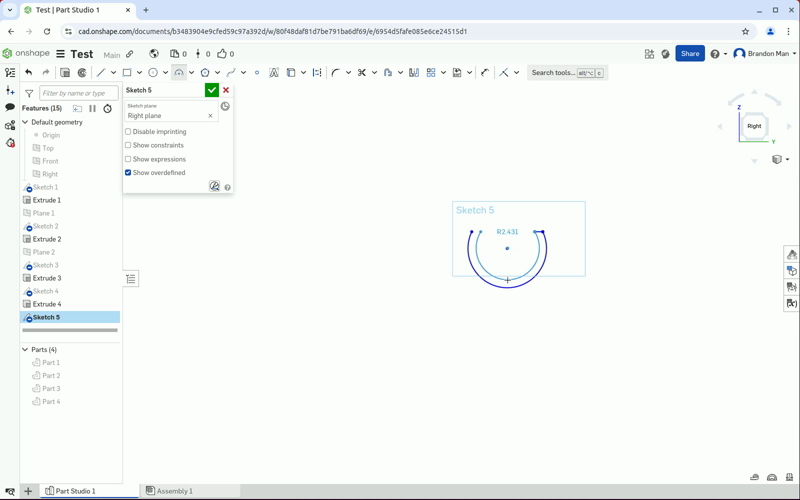
scroll(6)
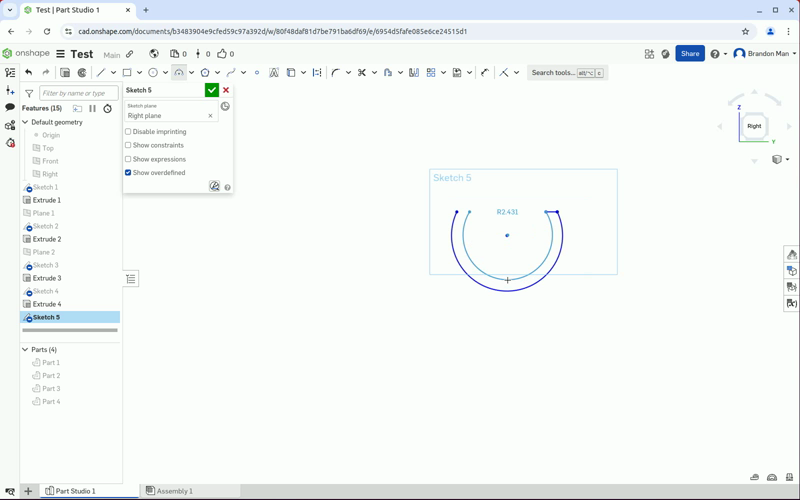
scroll(6)
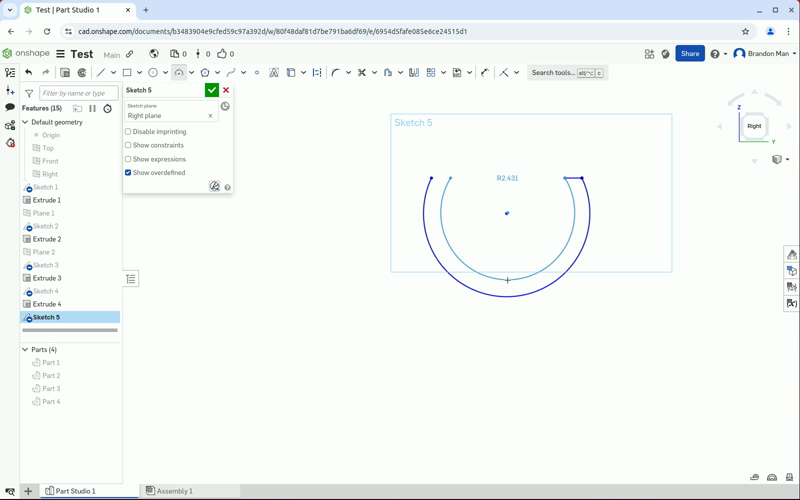
scroll(6)
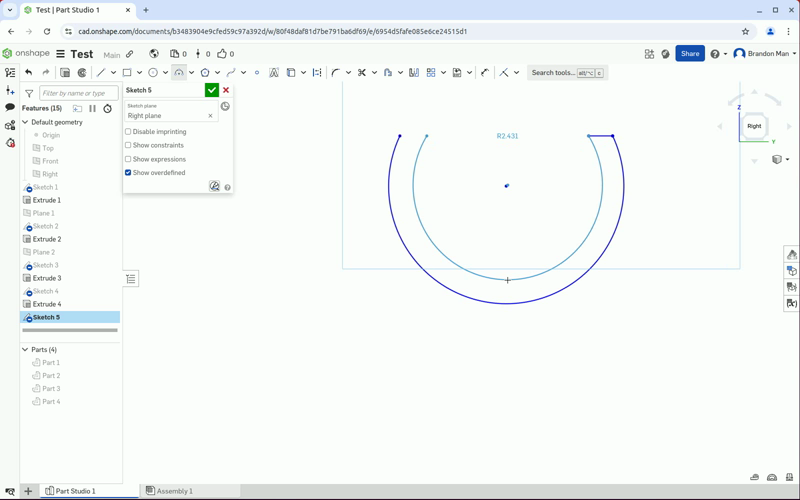
scroll(6)
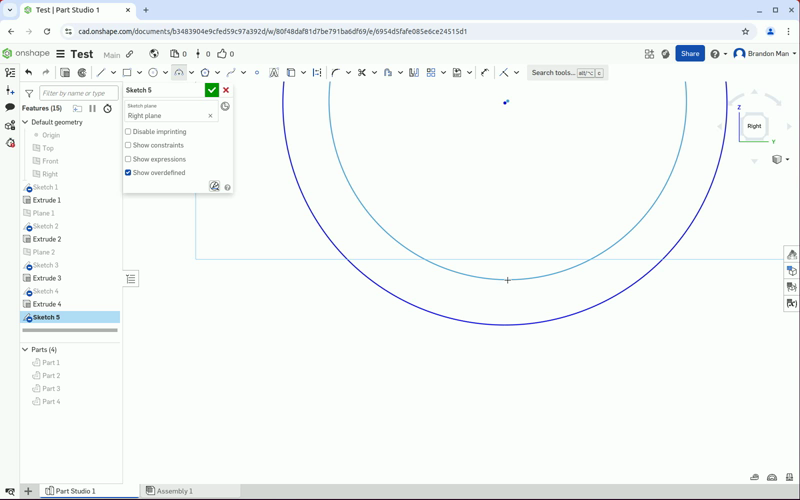
click(507, 279)
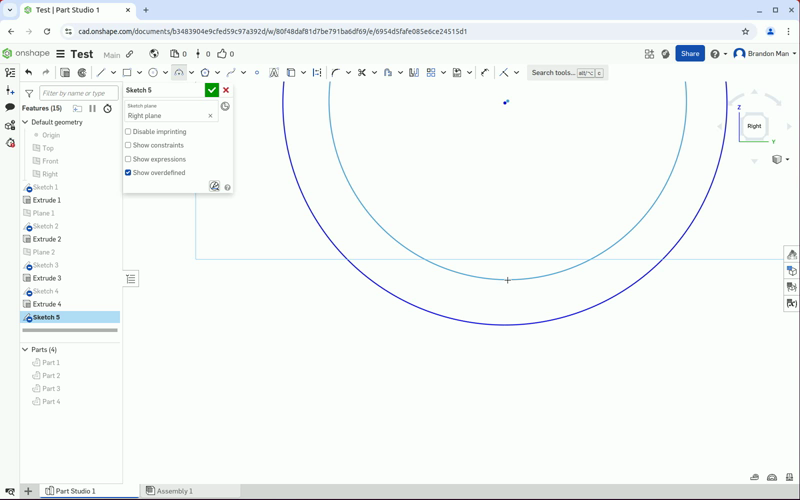
scroll(-6)
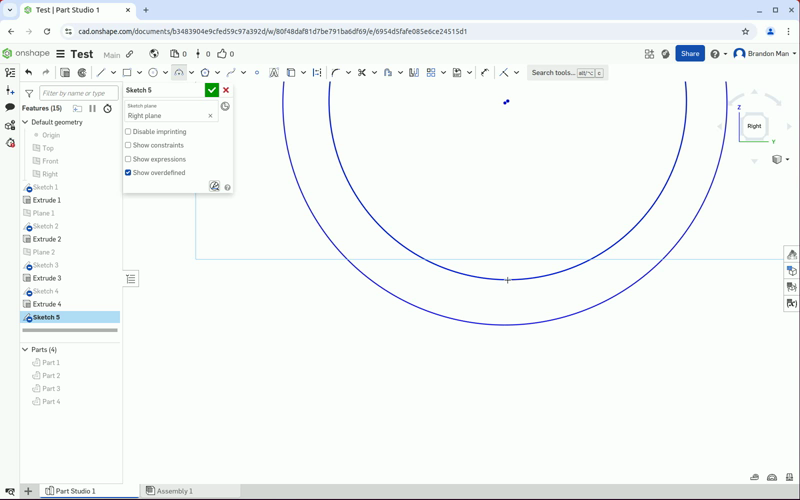
scroll(-6)
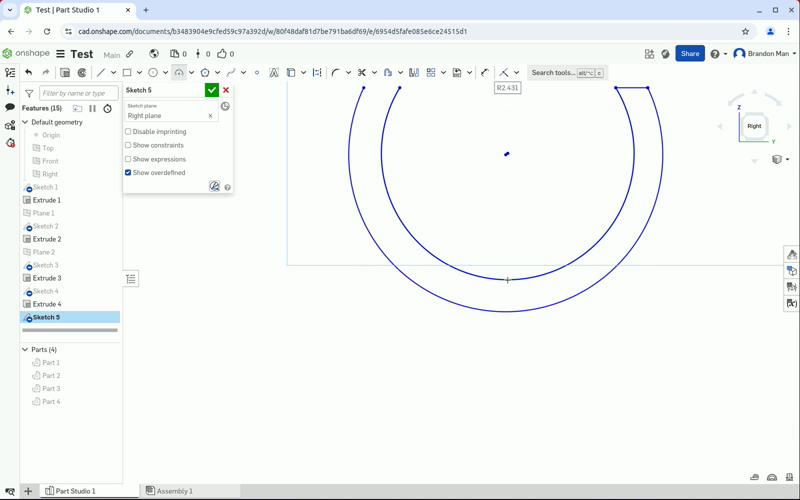
scroll(-6)
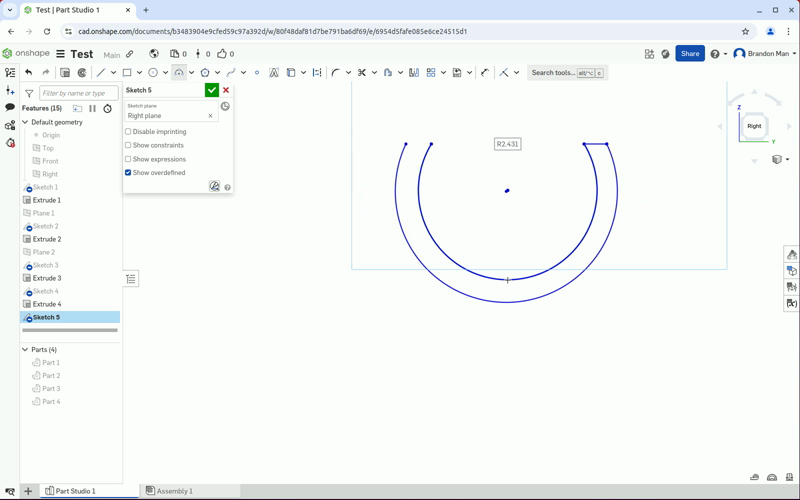
scroll(-6)
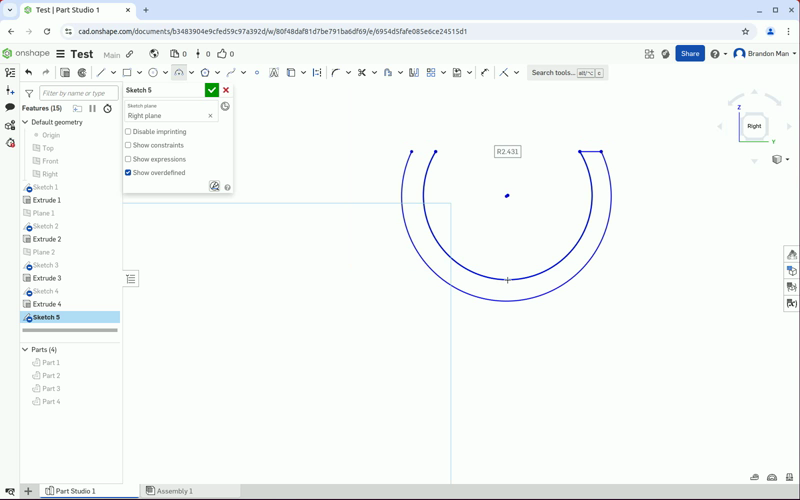
scroll(-6)
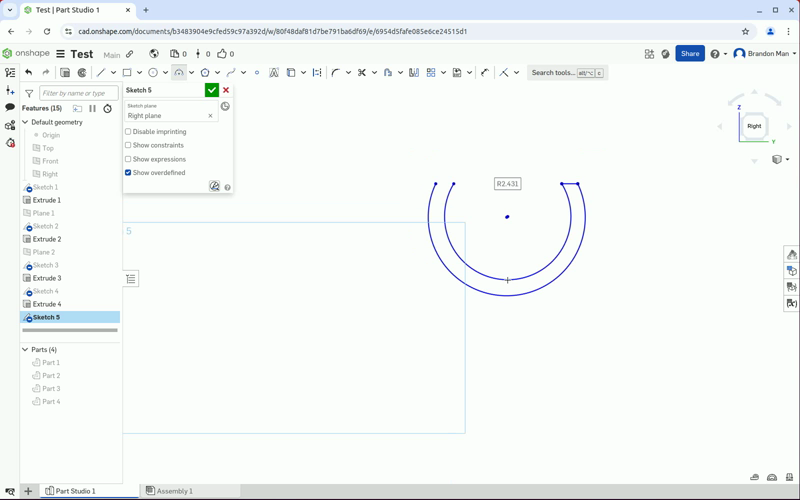
scroll(-6)
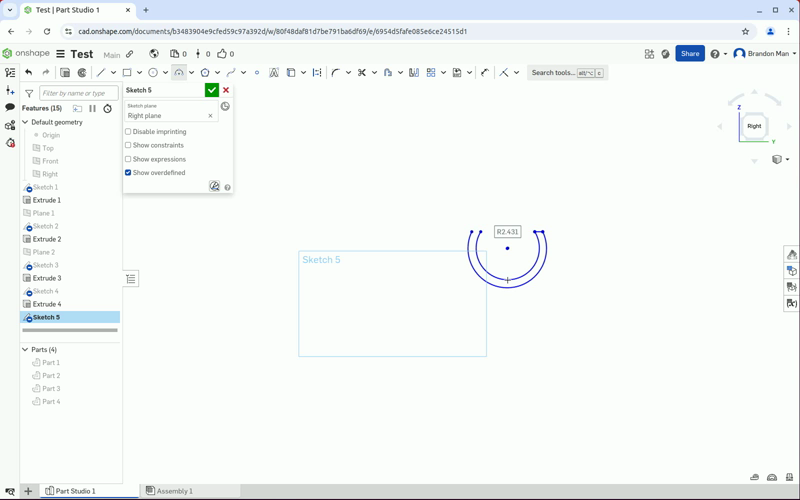
scroll(-6)
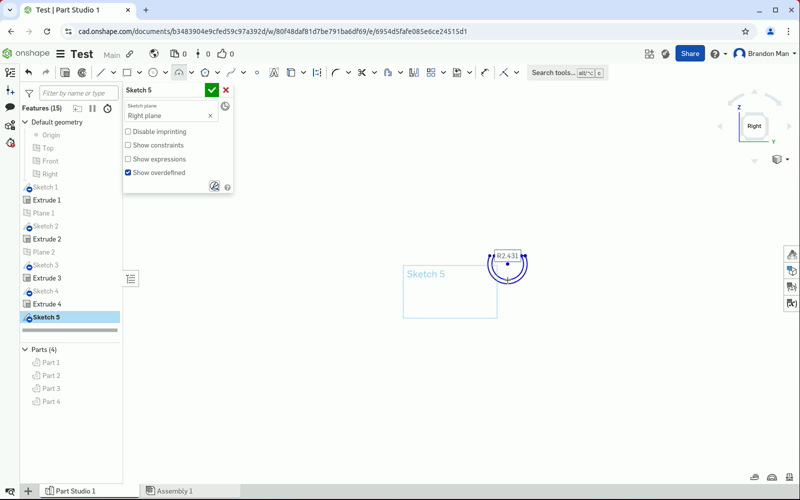
key_up(shift)
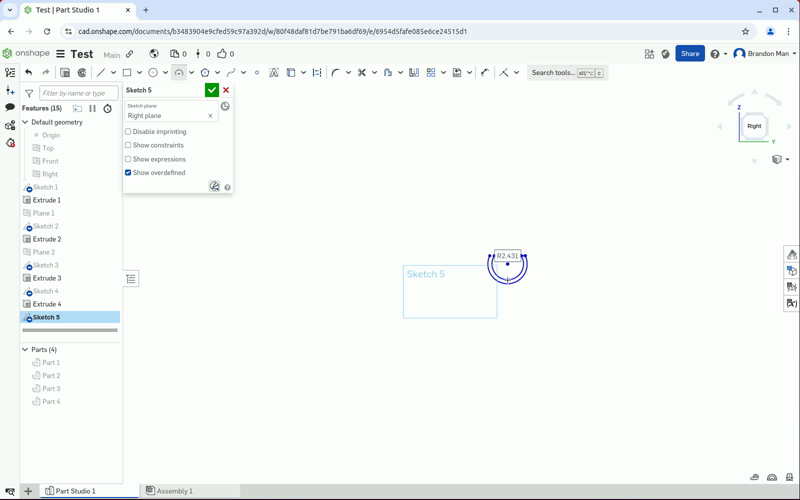
key(esc)
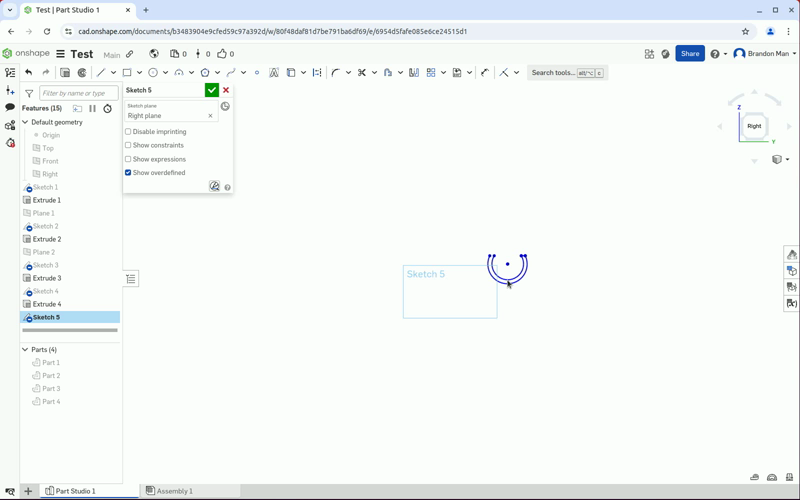
key(l)
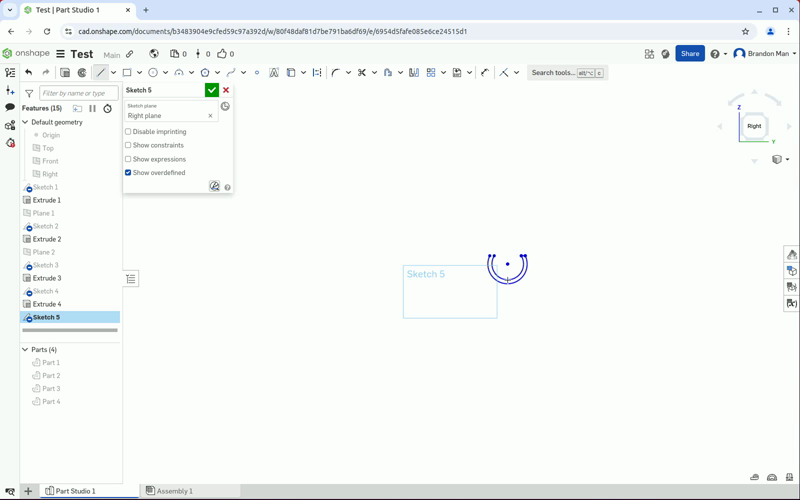
mouse_move(494, 255)
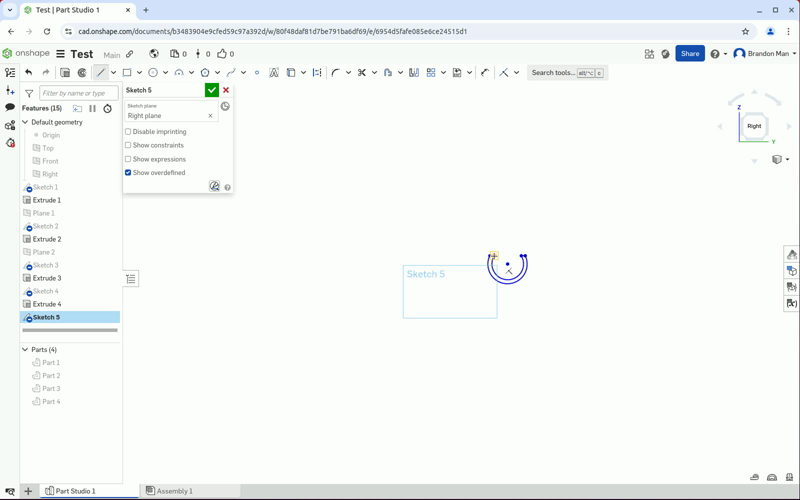
scroll(6)
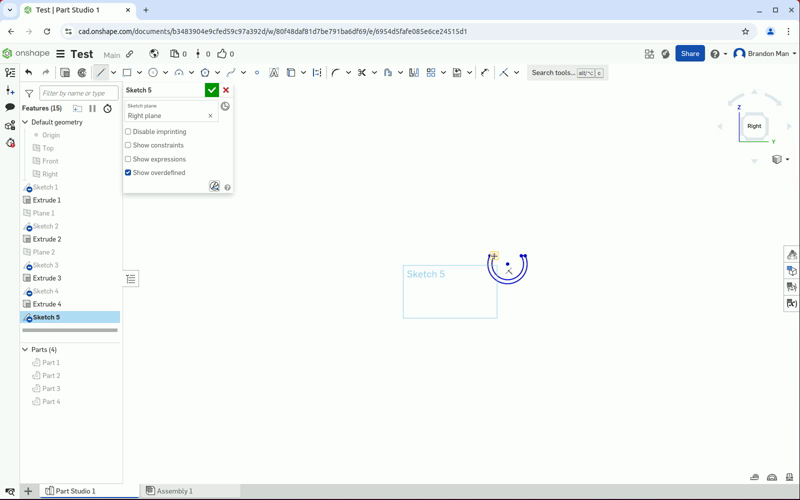
scroll(6)
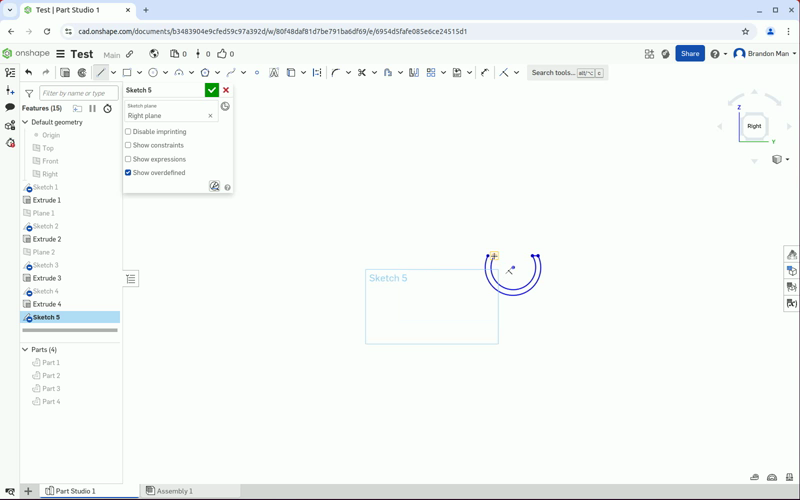
scroll(6)
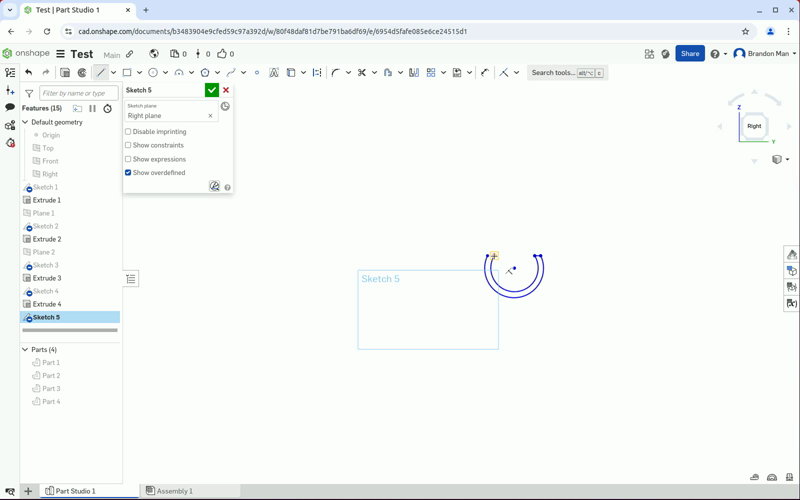
scroll(6)
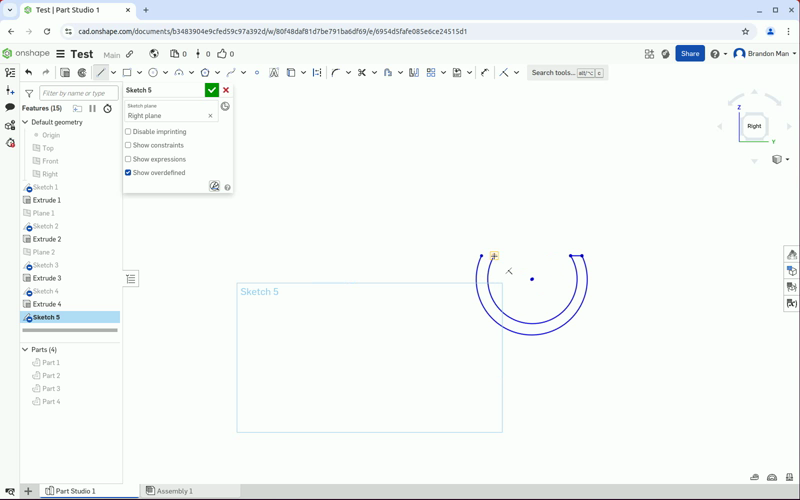
scroll(6)
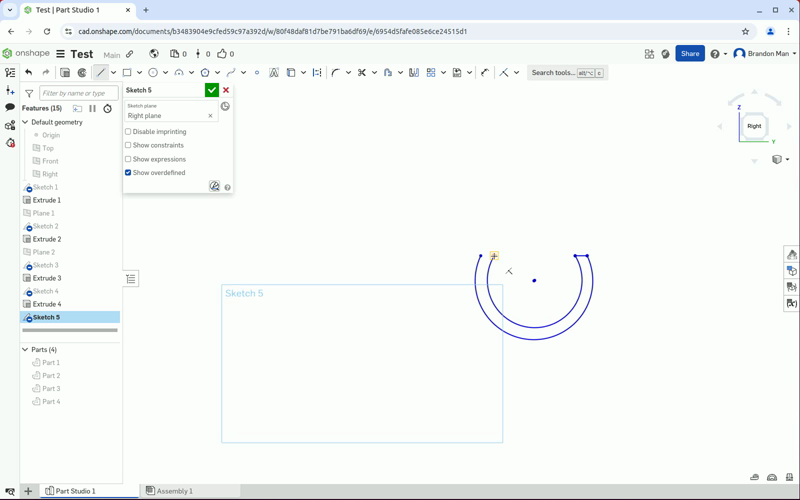
scroll(6)
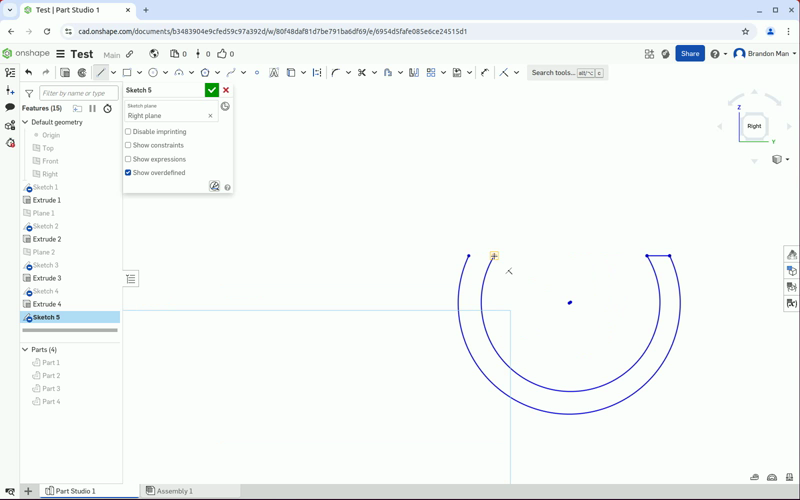
scroll(6)
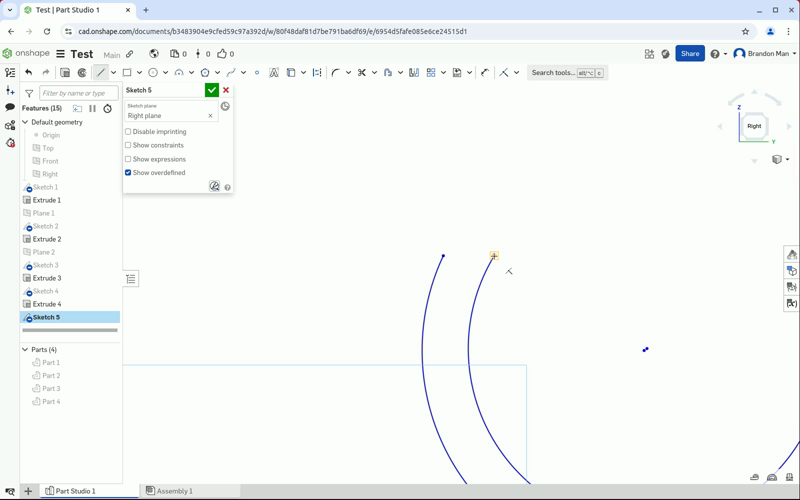
click(494, 255)
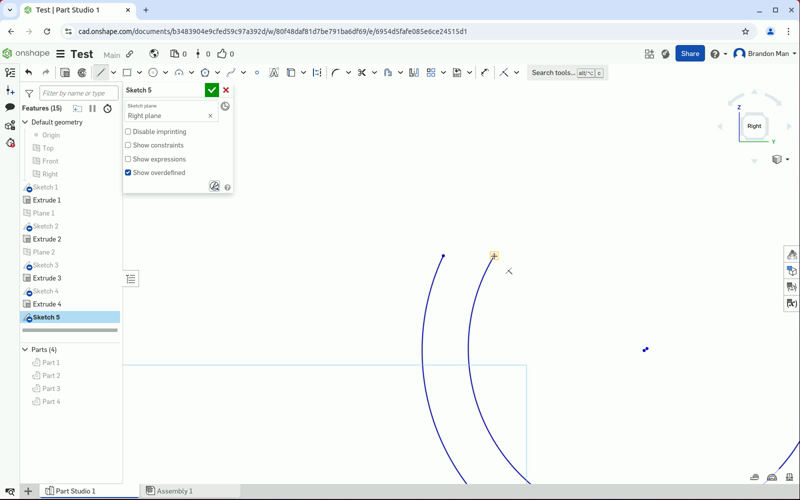
scroll(-6)
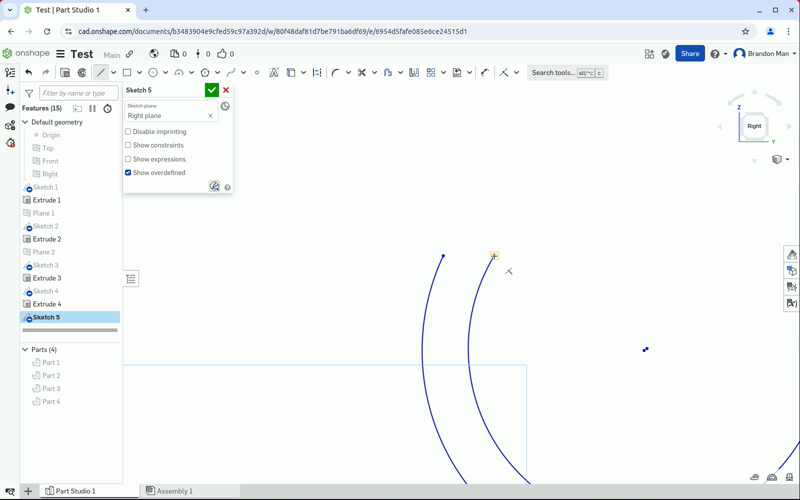
scroll(-6)
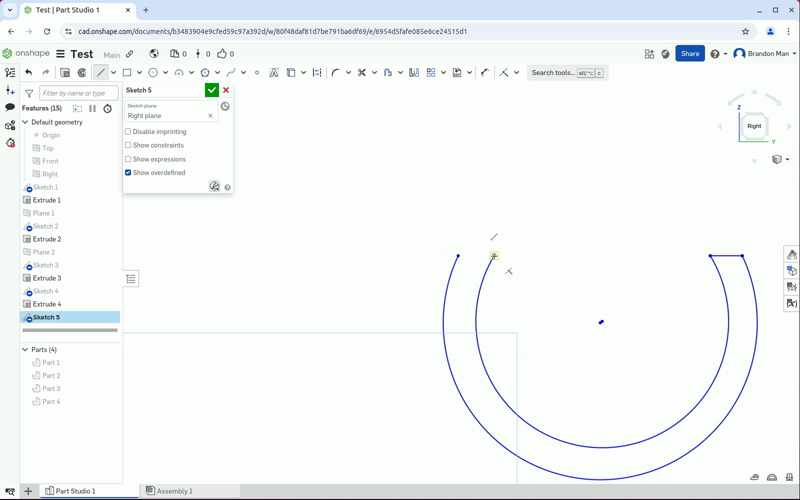
scroll(-6)
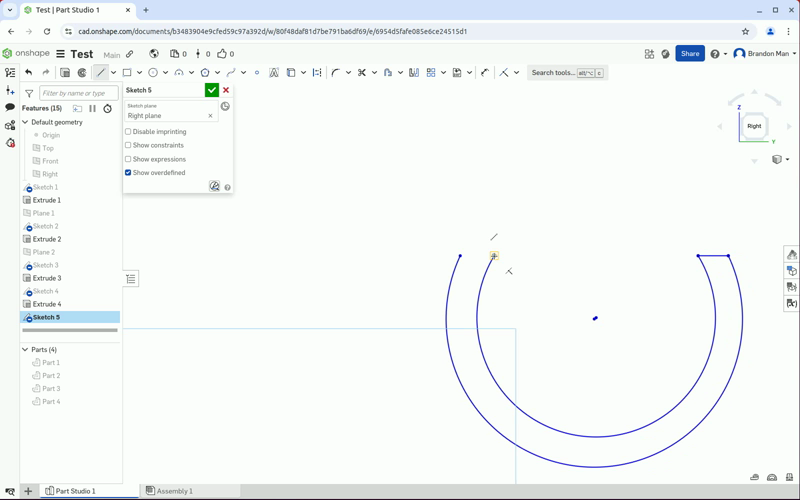
scroll(-6)
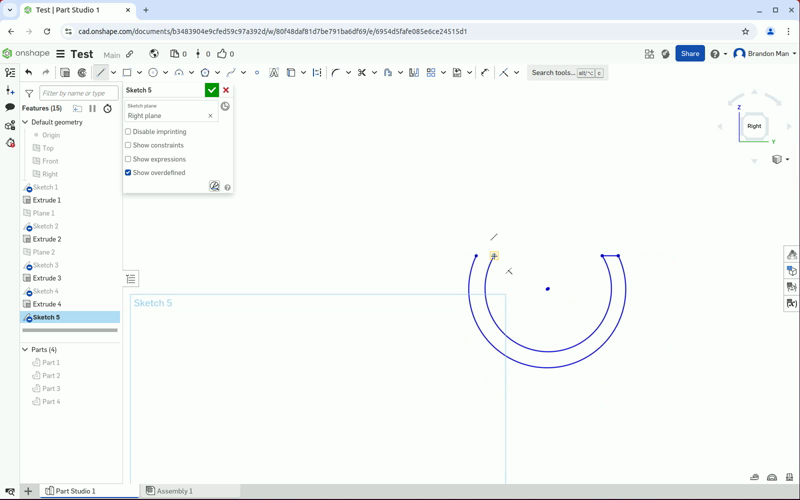
scroll(-6)
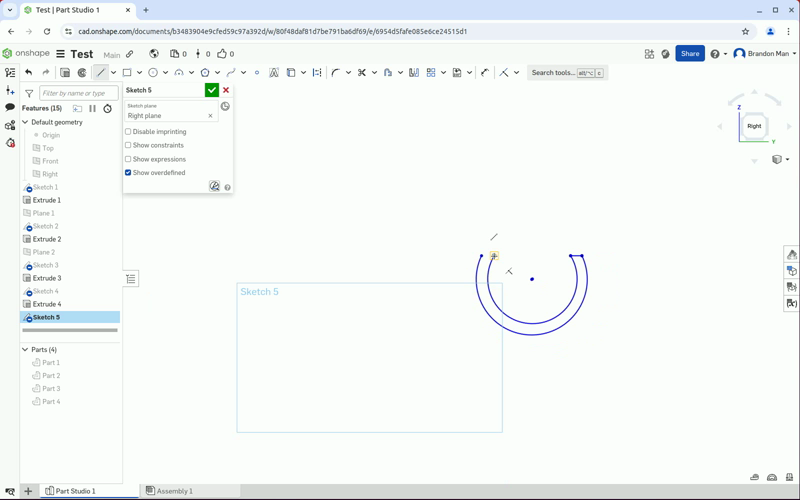
scroll(-6)
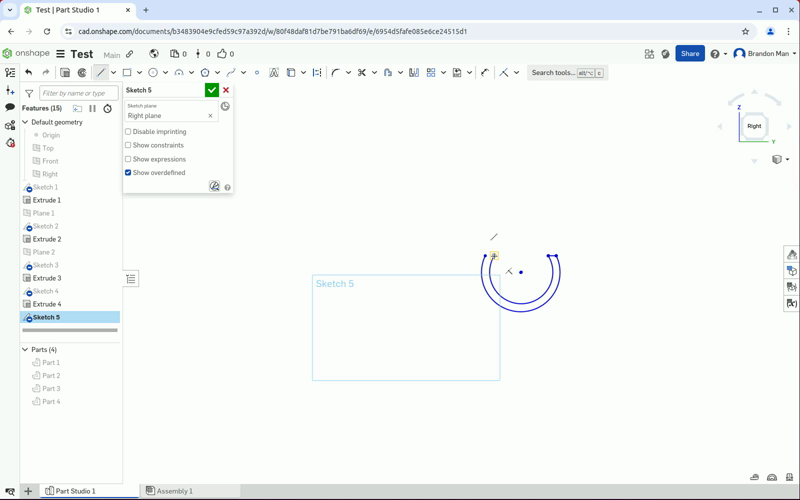
scroll(-6)
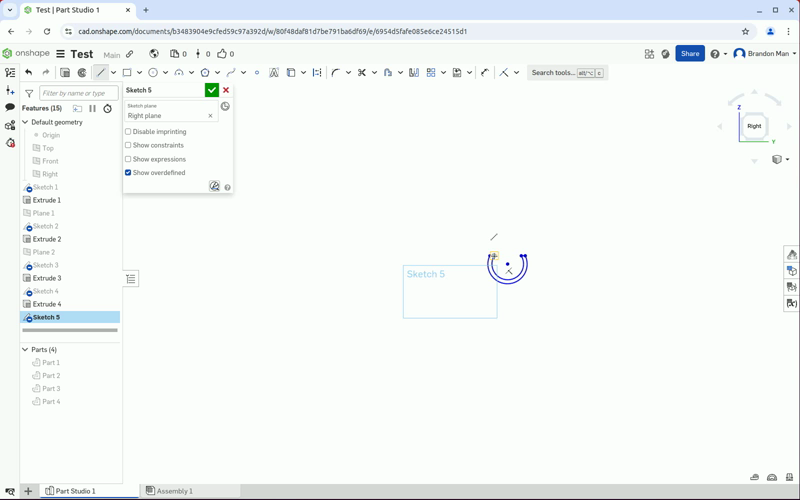
mouse_move(524, 255)
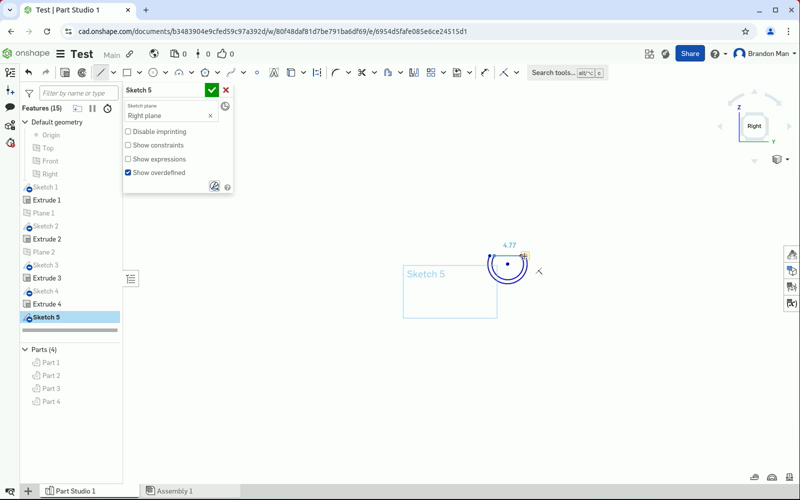
key_down(shift)
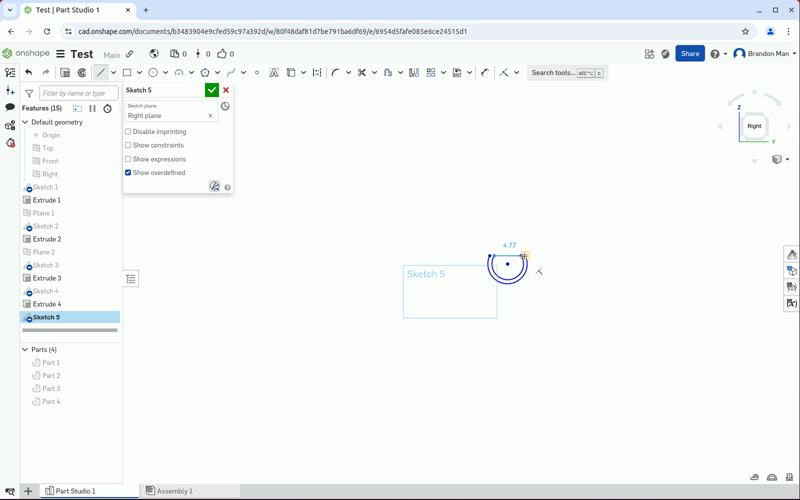
mouse_move(489, 255)
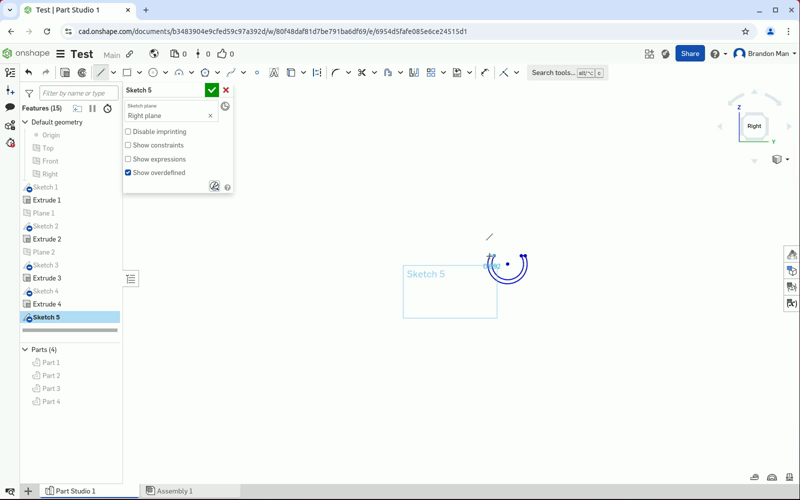
scroll(6)
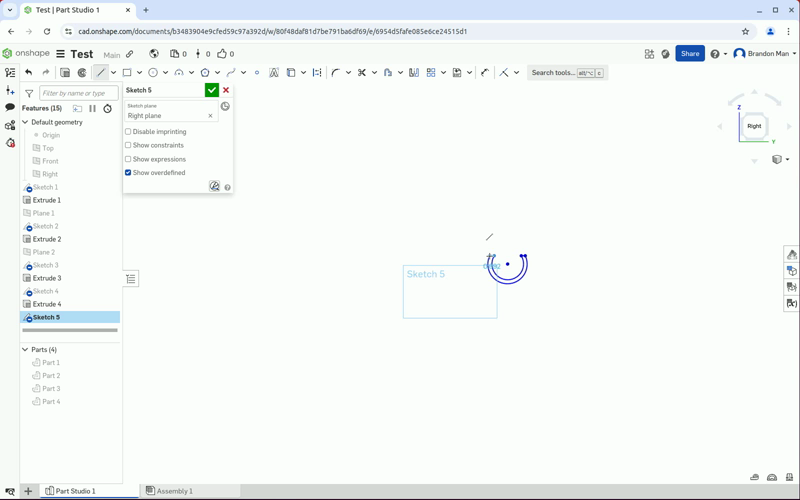
scroll(6)
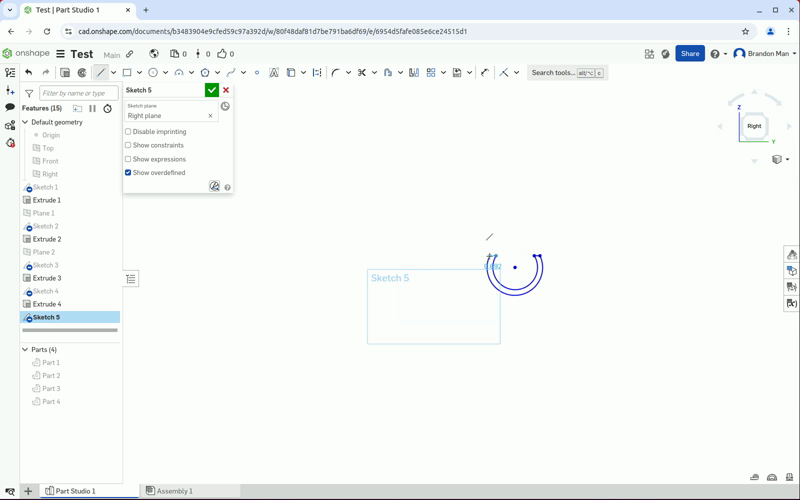
scroll(6)
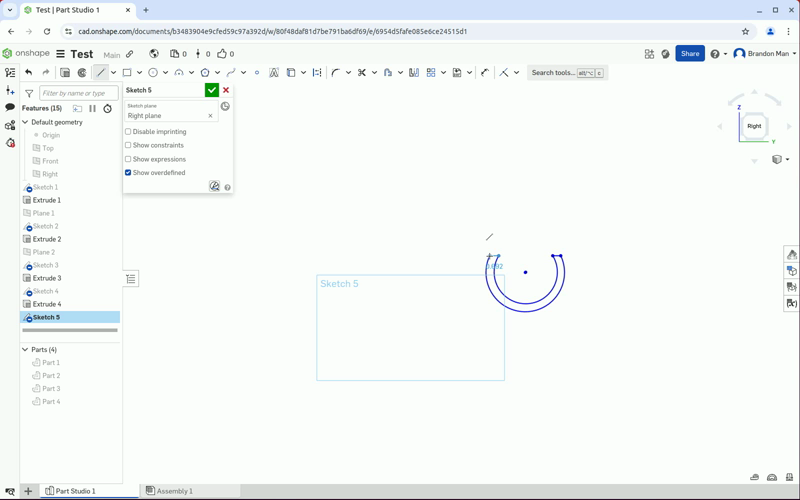
scroll(6)
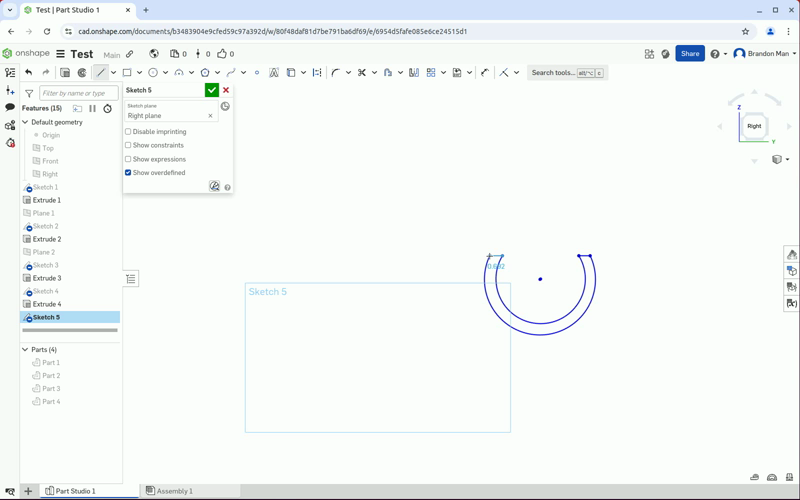
scroll(6)
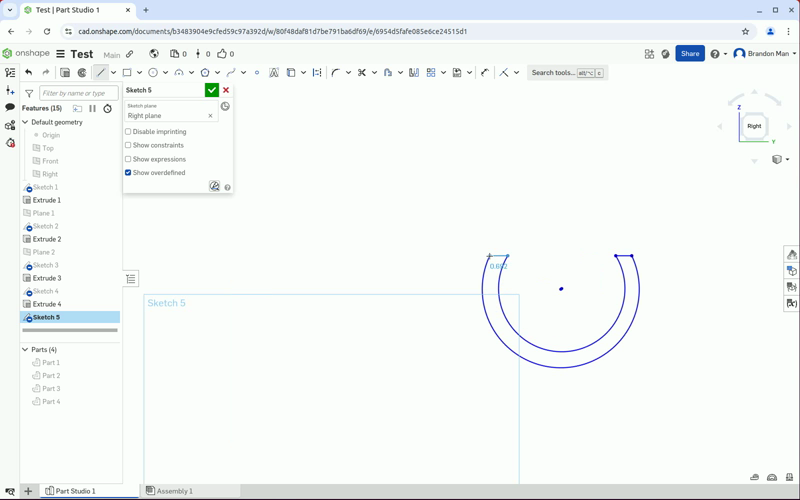
scroll(6)
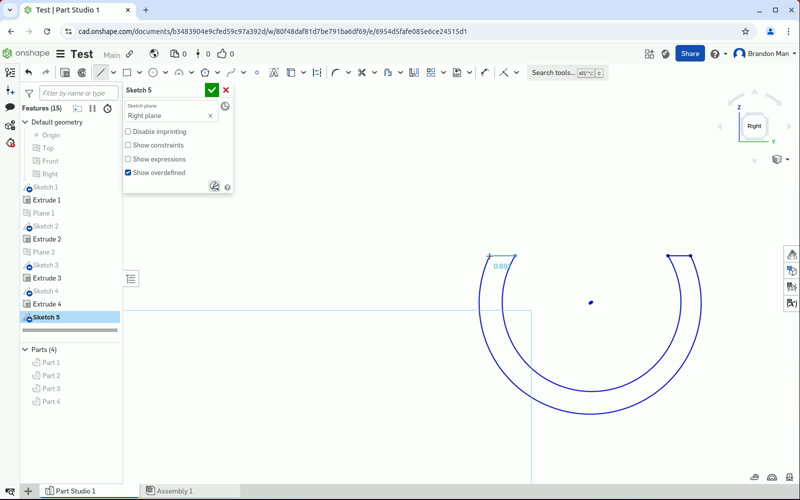
scroll(6)
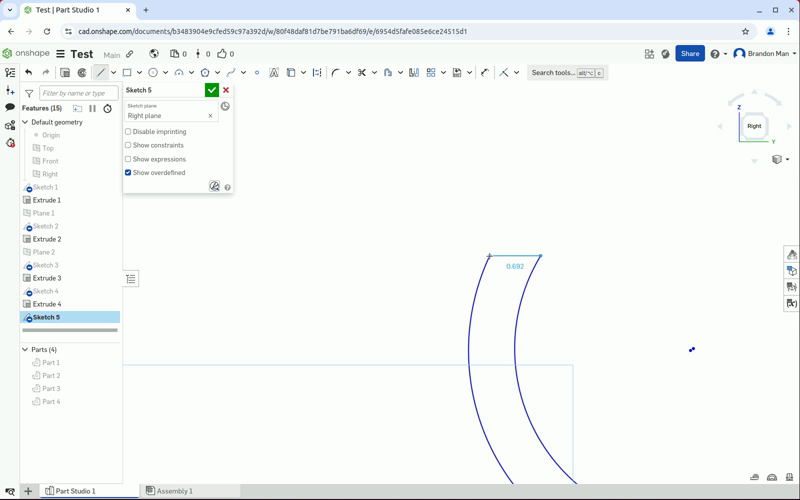
key_up(shift)
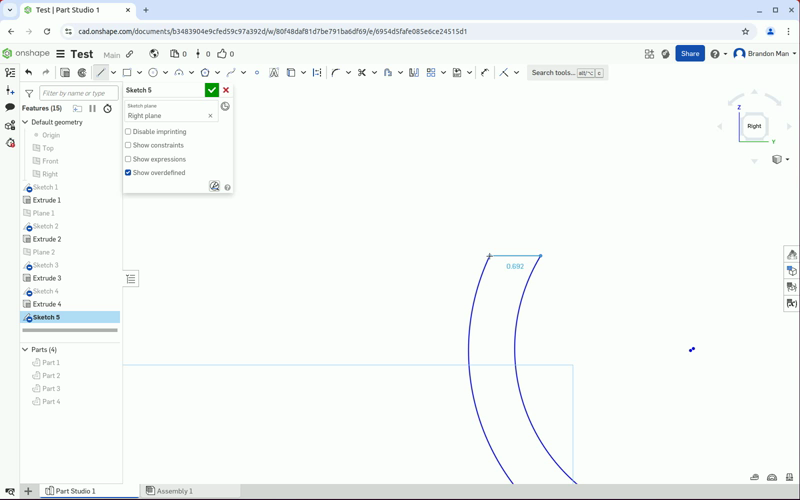
click(489, 255)
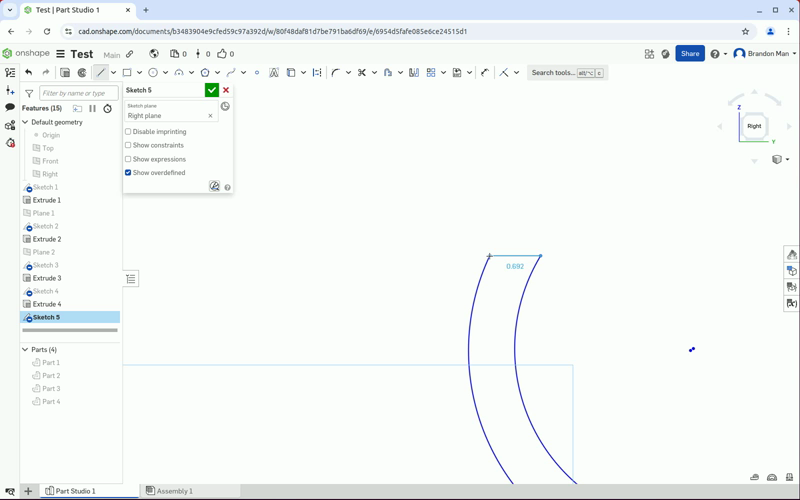
scroll(-6)
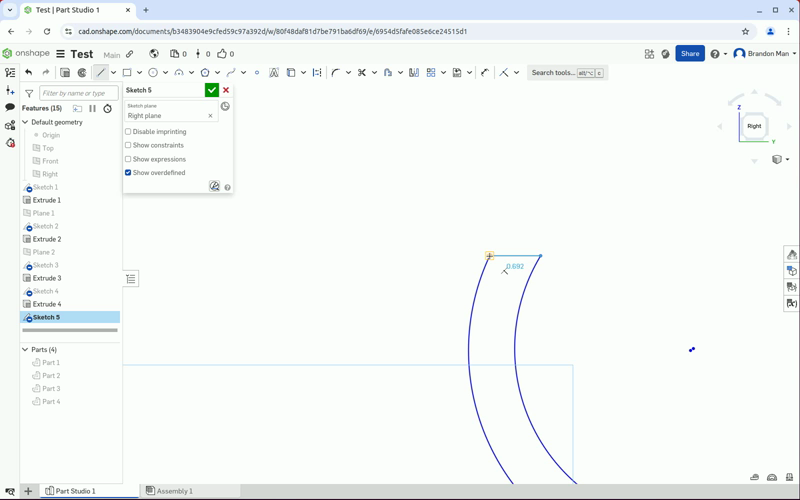
scroll(-6)
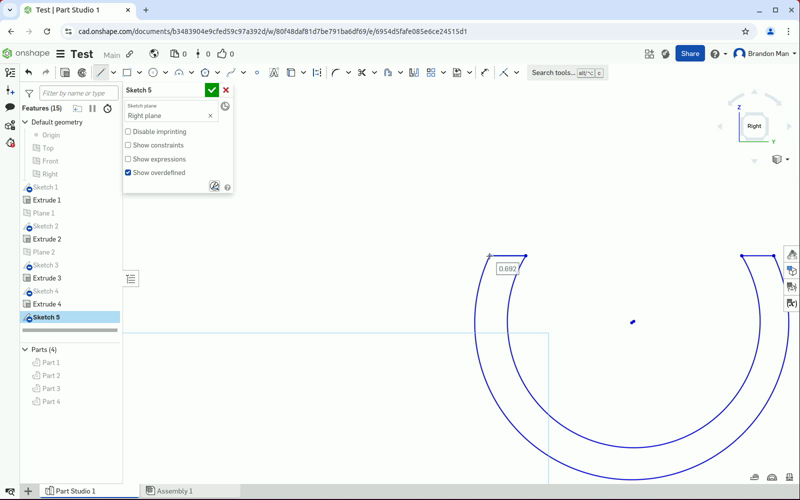
scroll(-6)
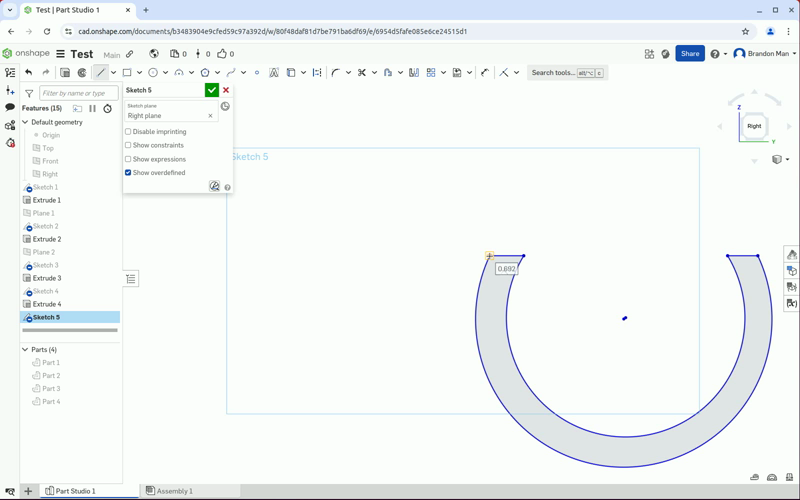
scroll(-6)
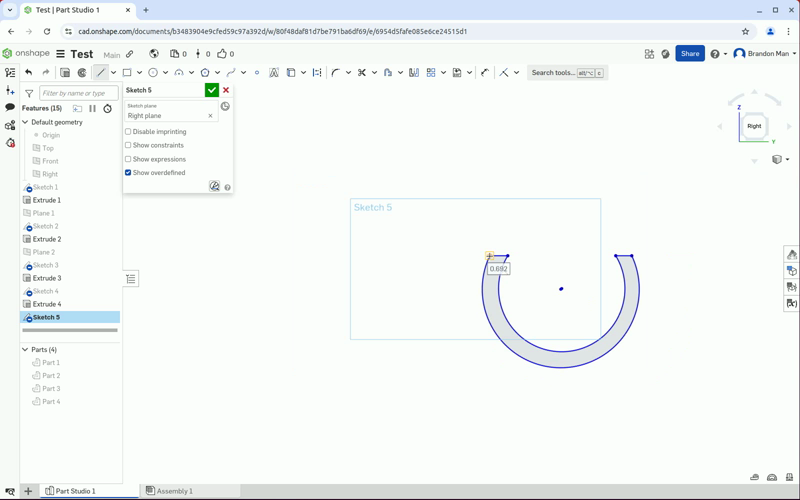
scroll(-6)
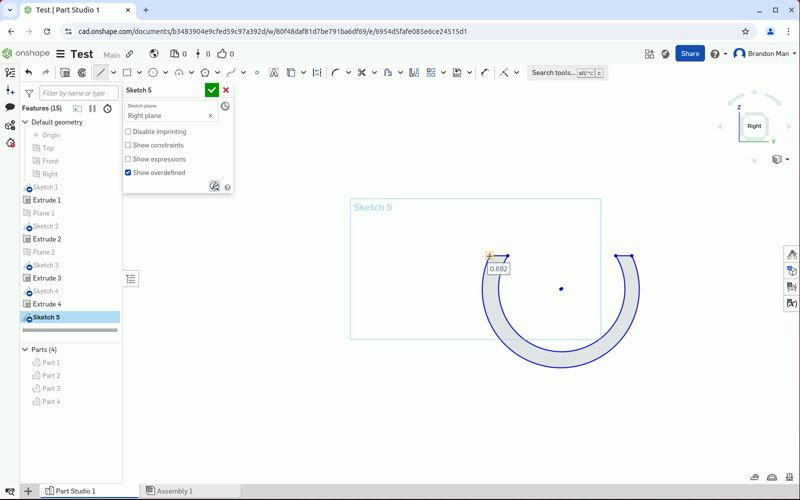
scroll(-6)
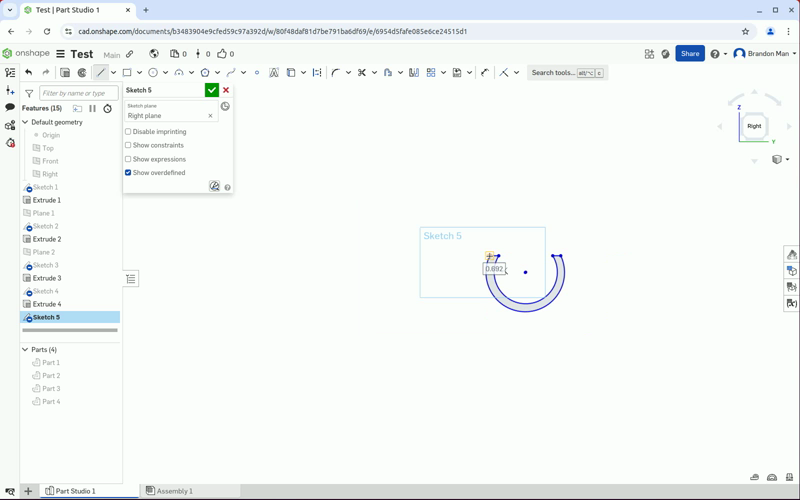
scroll(-6)
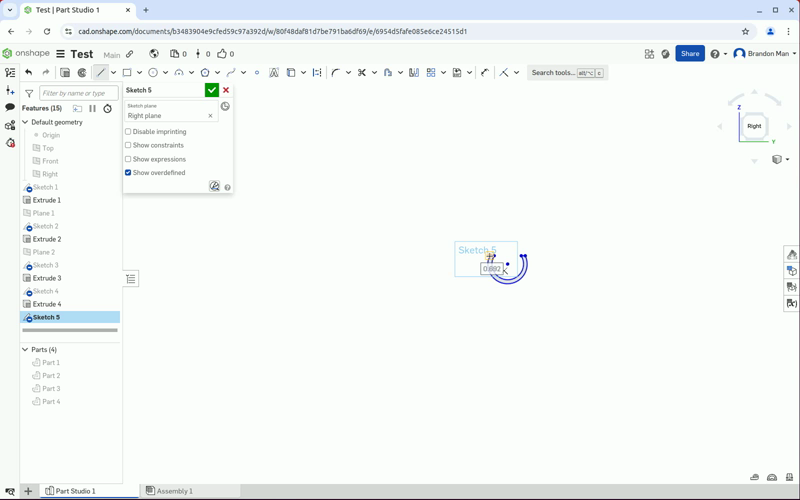
key(esc)
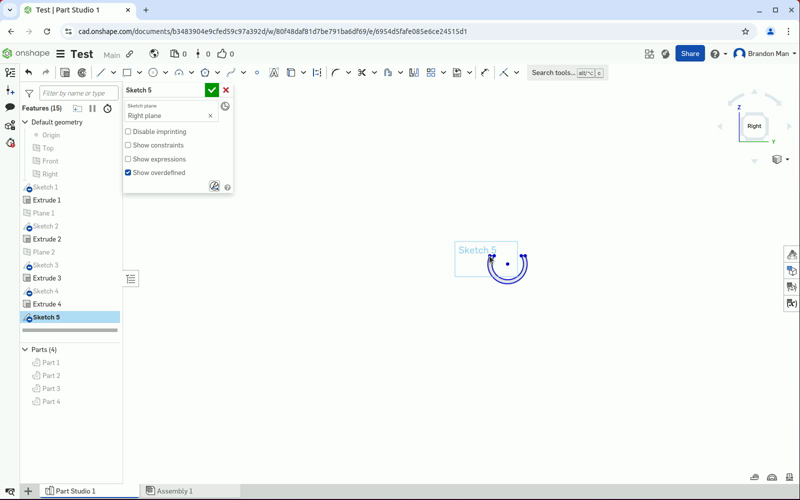
mouse_move(498, 278)
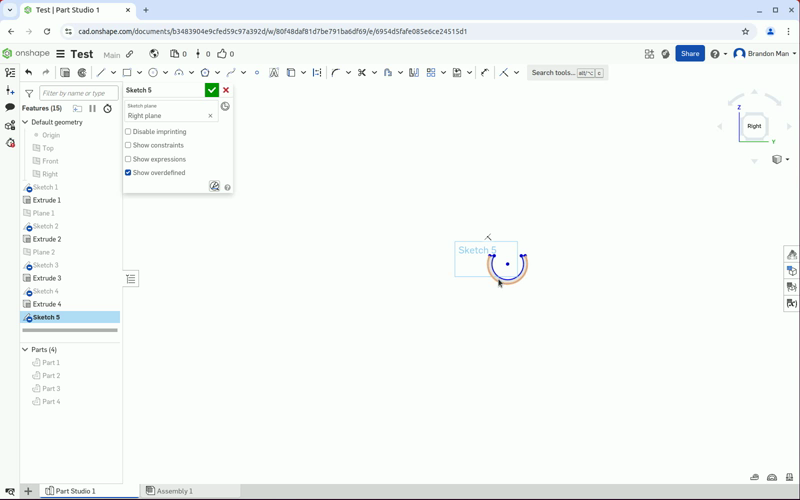
scroll(6)
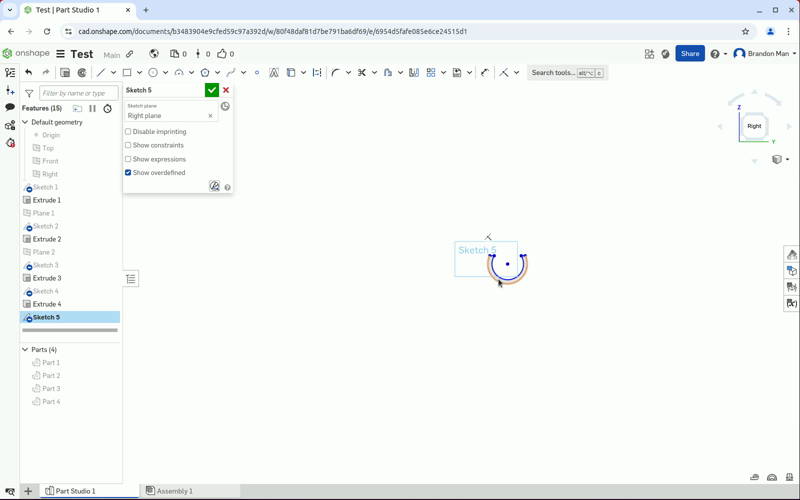
scroll(6)
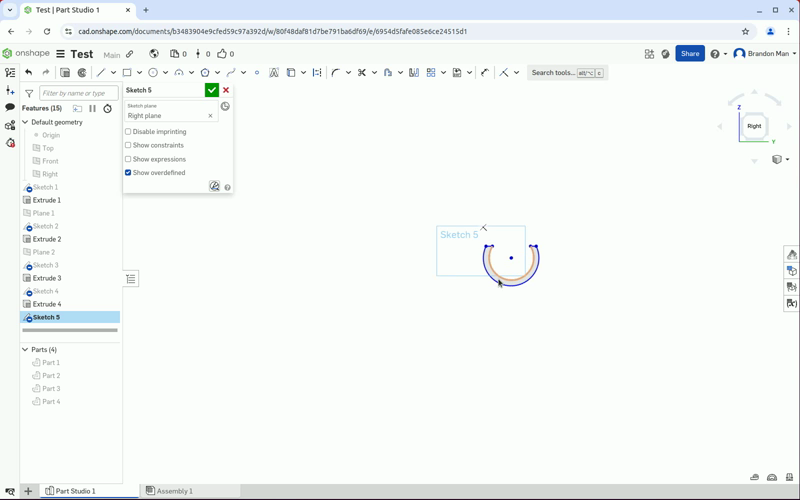
scroll(6)
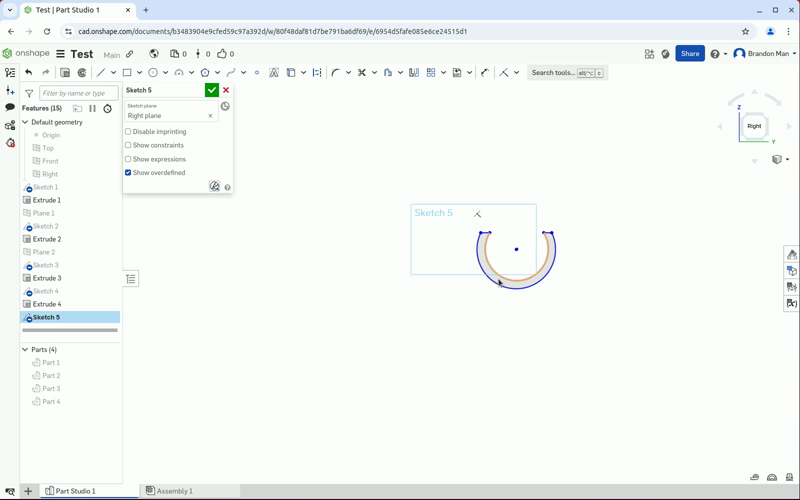
scroll(6)
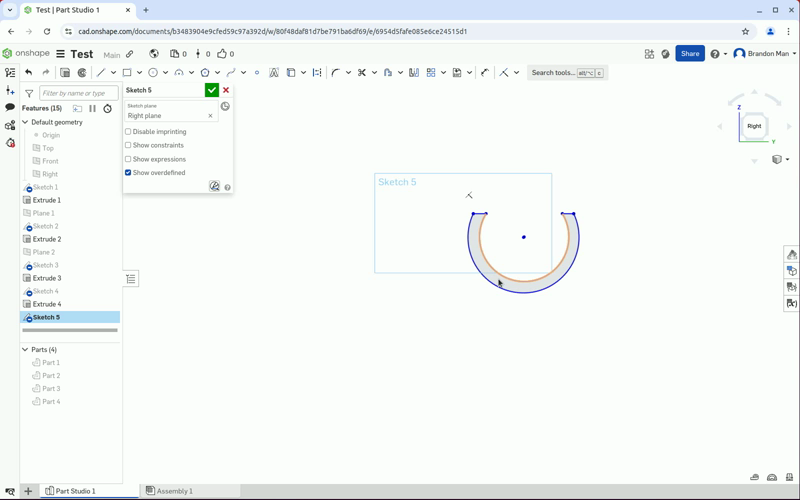
scroll(6)
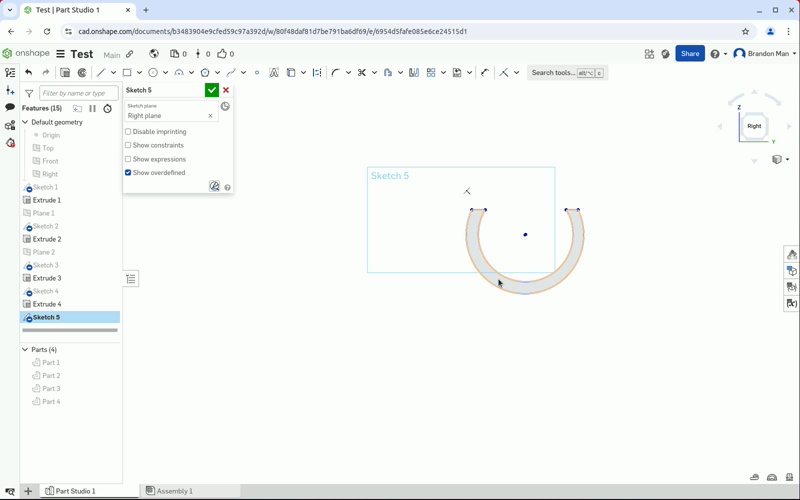
scroll(6)
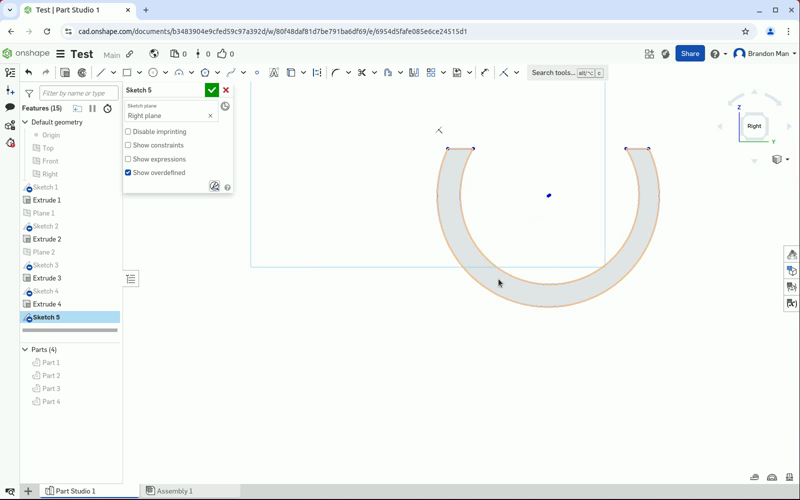
scroll(6)
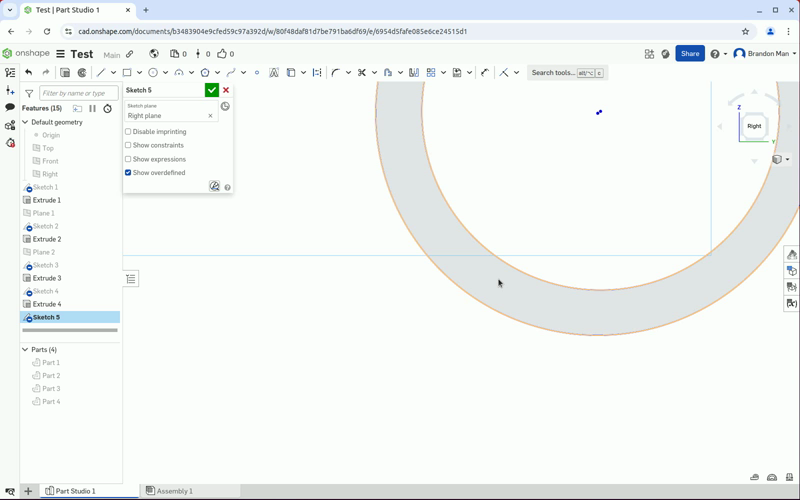
click(498, 278)
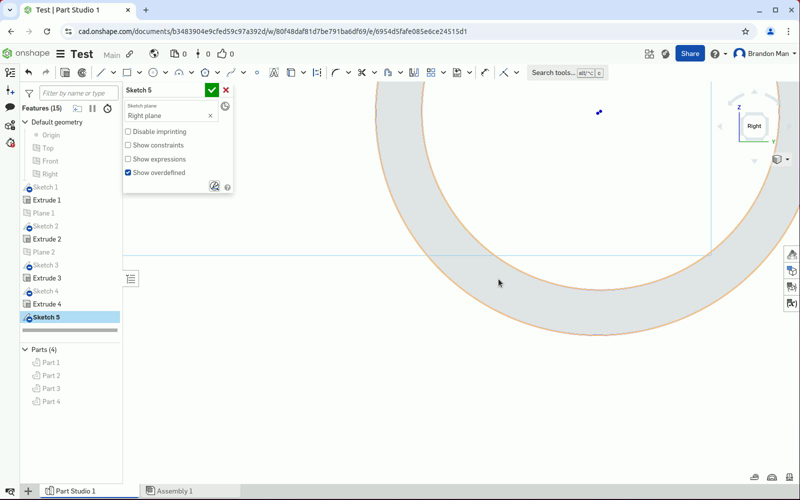
scroll(-6)
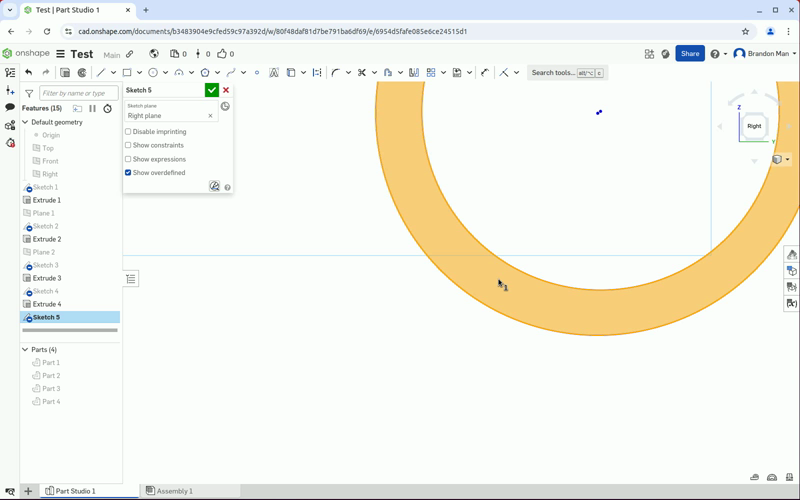
scroll(-6)
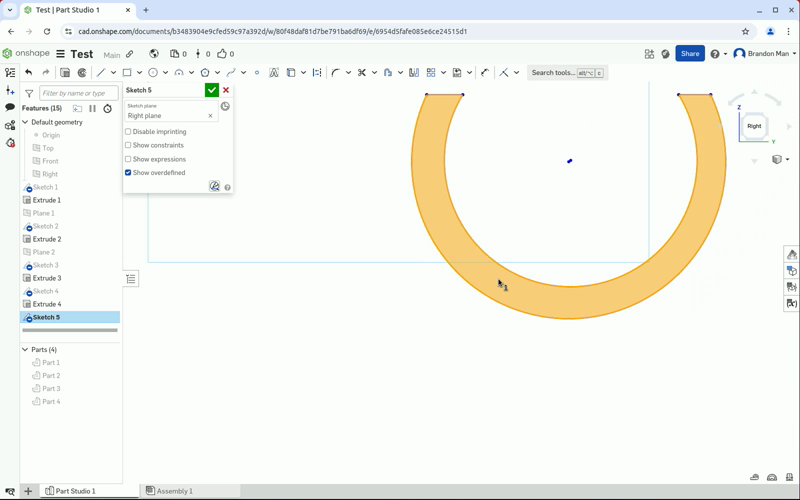
scroll(-6)
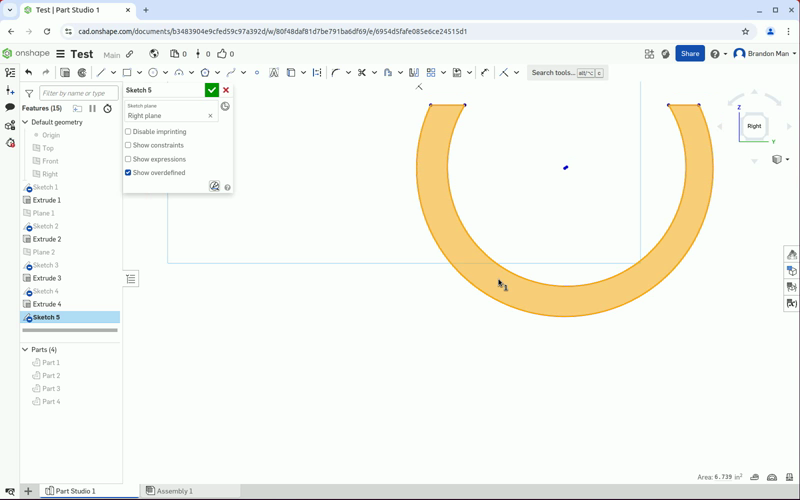
scroll(-6)
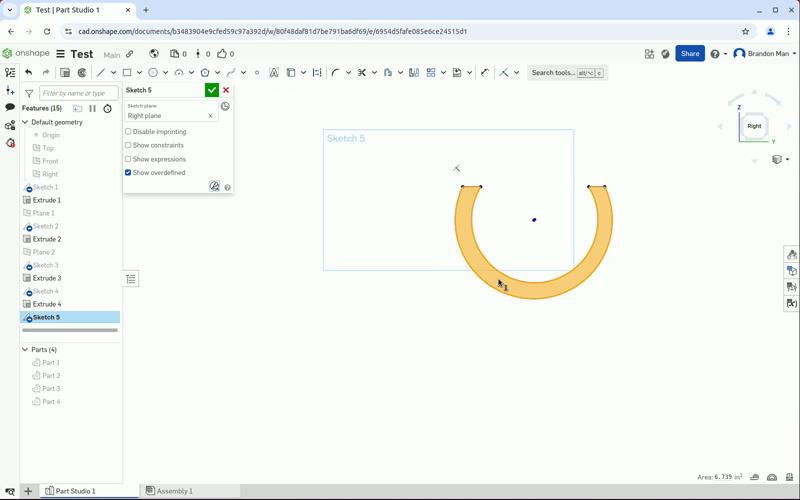
scroll(-6)
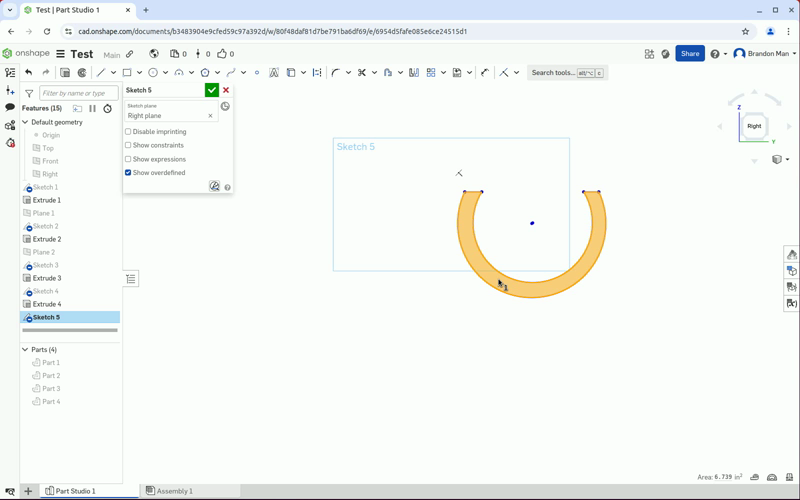
scroll(-6)
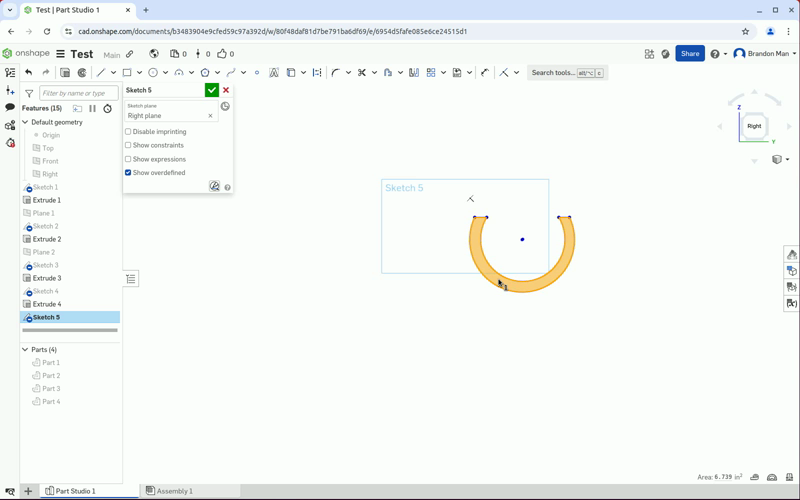
scroll(-6)
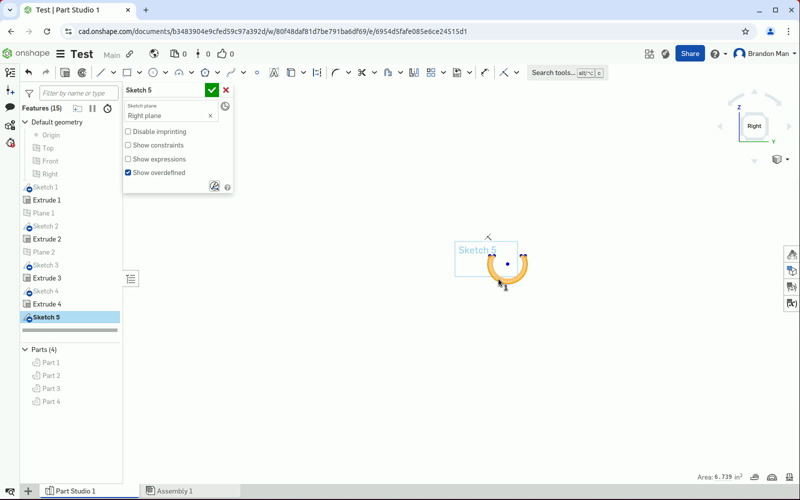
mouse_move(73, 352)
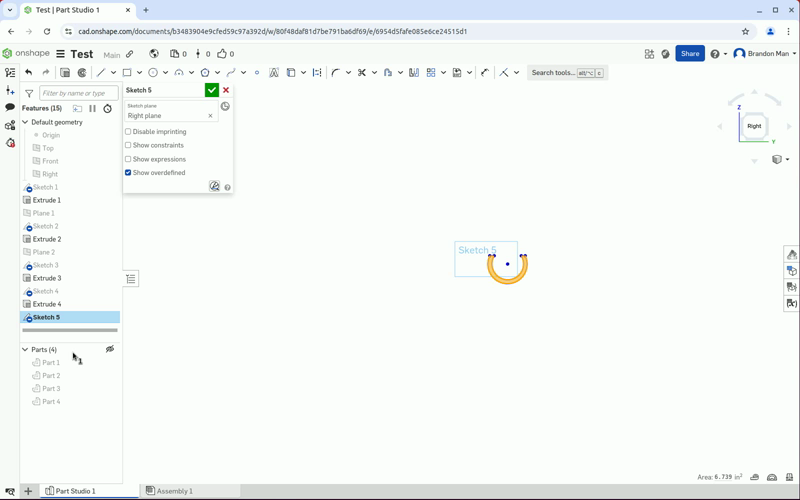
key(shift+y)
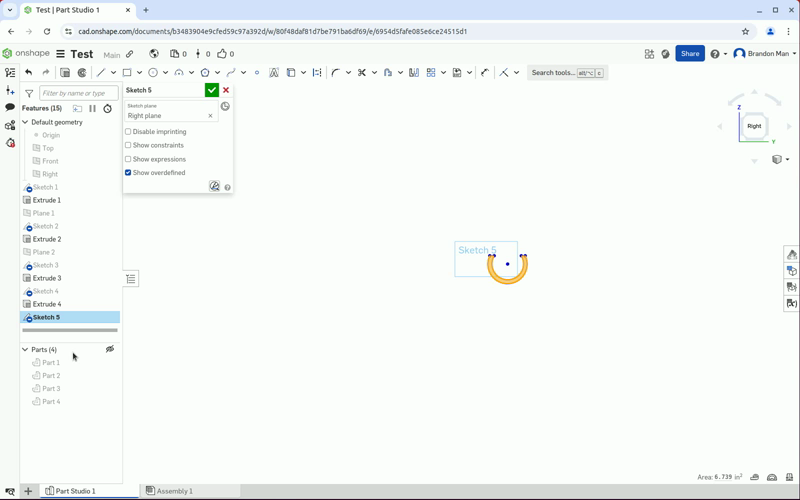
key(shift+e)
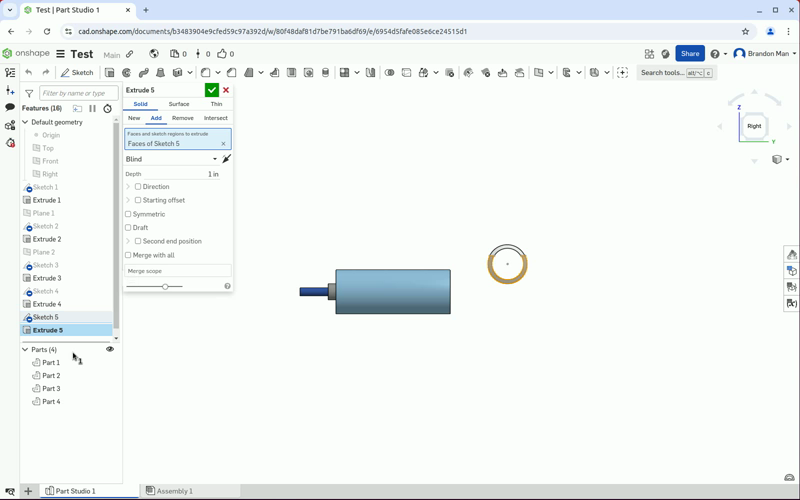
mouse_move(143, 106)
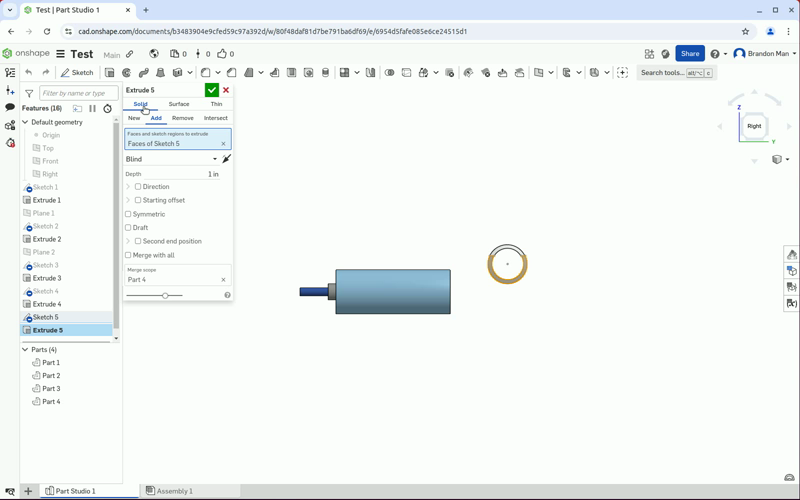
click(143, 106)
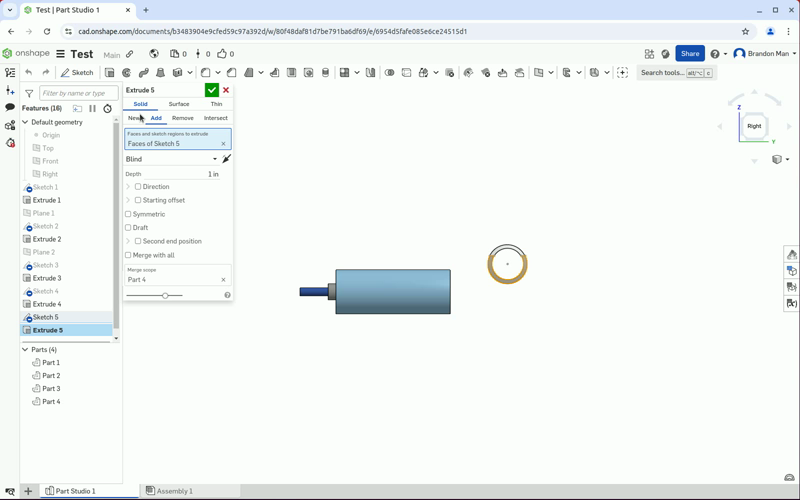
mouse_move(137, 120)
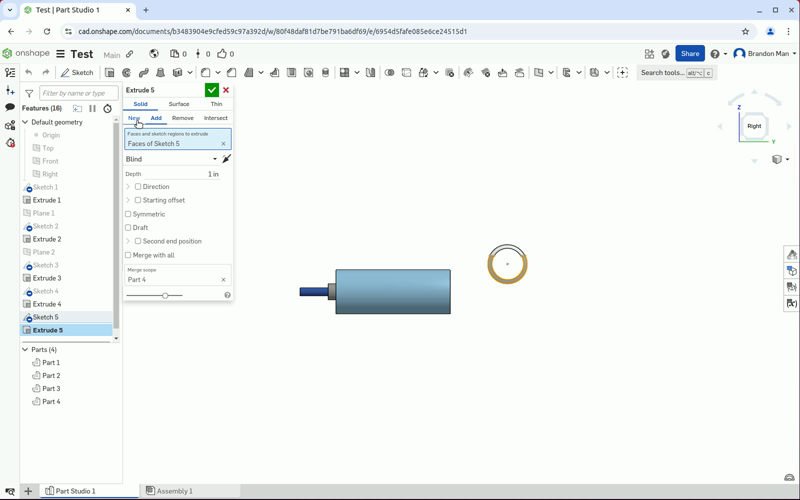
click(137, 120)
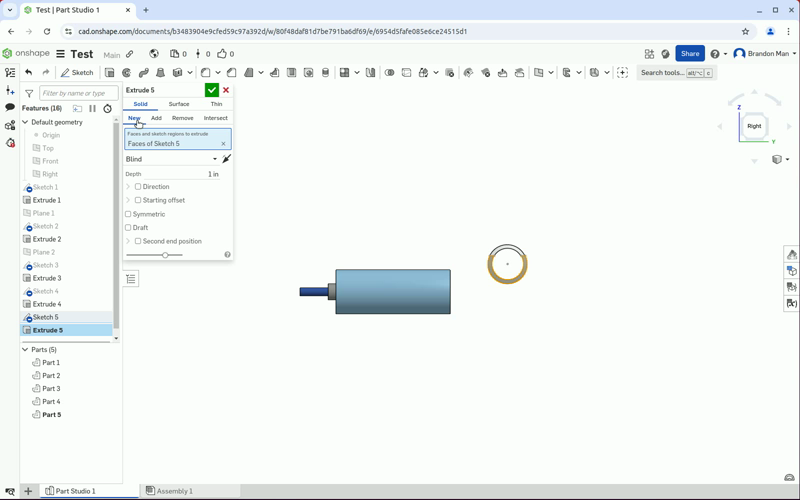
key(tab, 4)
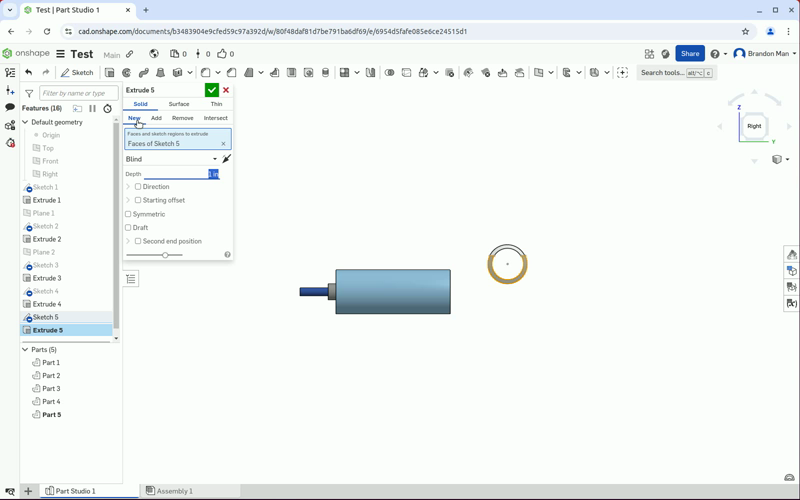
text(2.166)
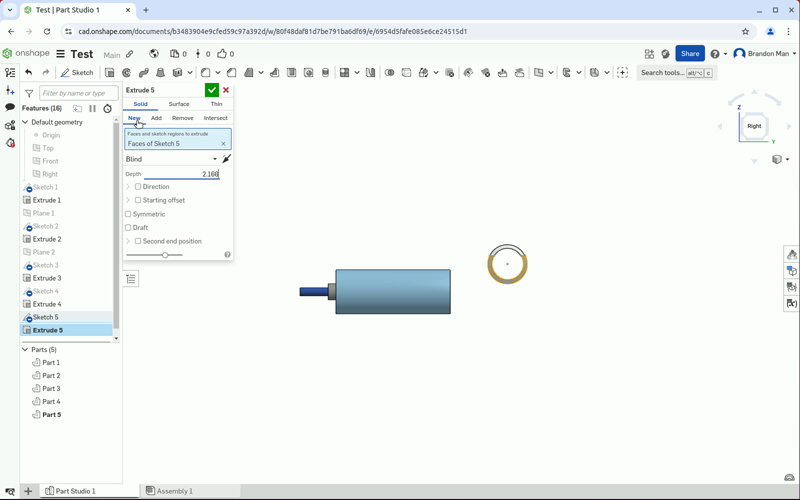
key(enter)
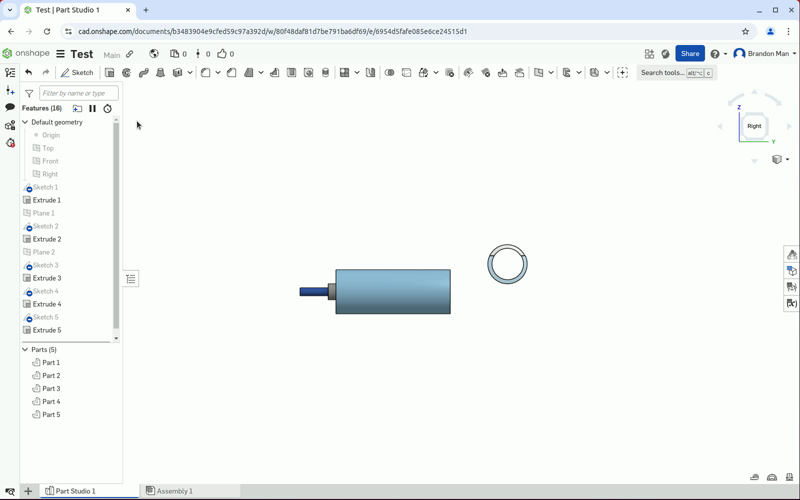
key(shift+h)
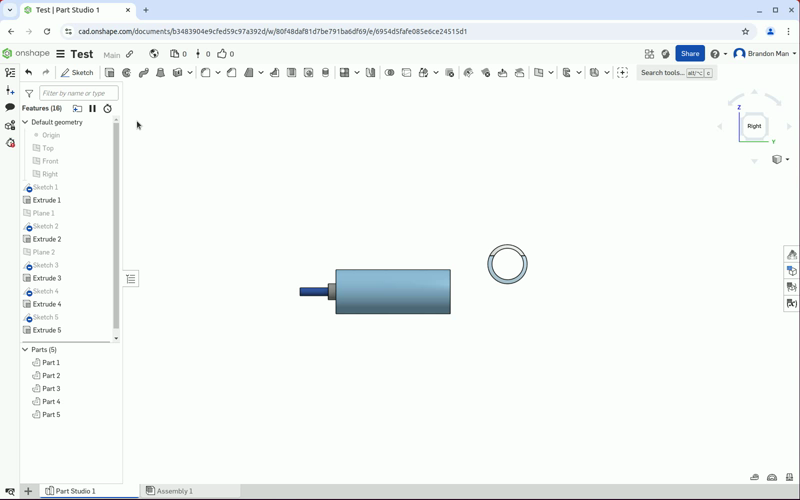
key(shift+h)
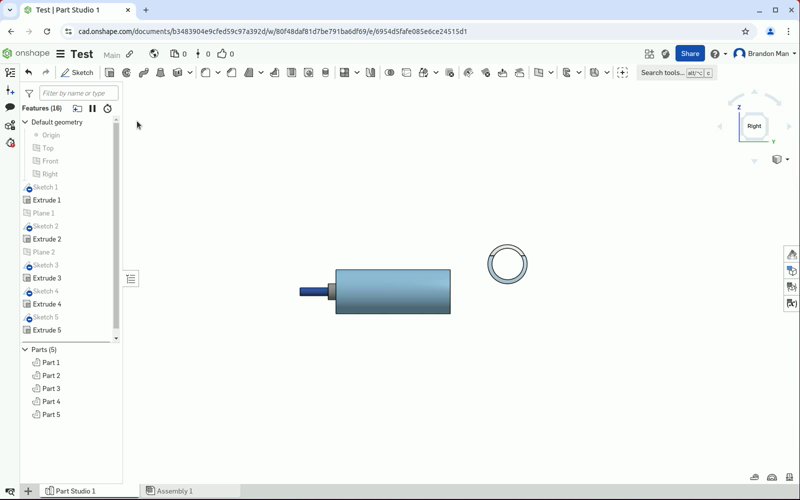
mouse_move(69, 189)
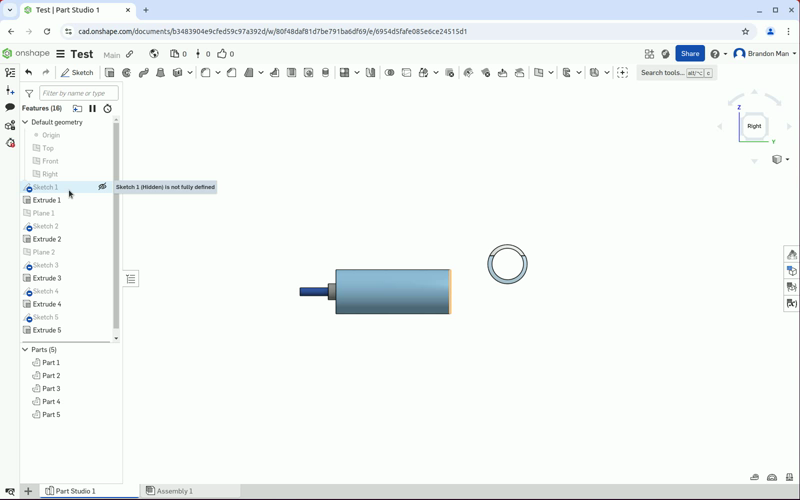
click(69, 189)
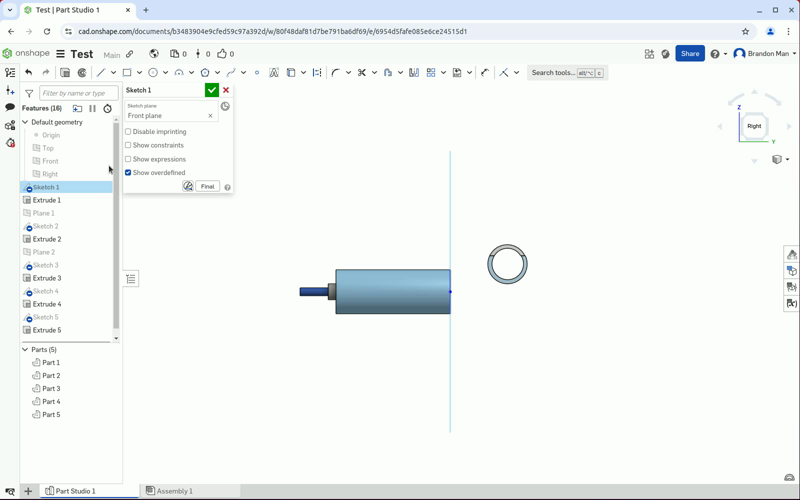
mouse_move(229, 92)
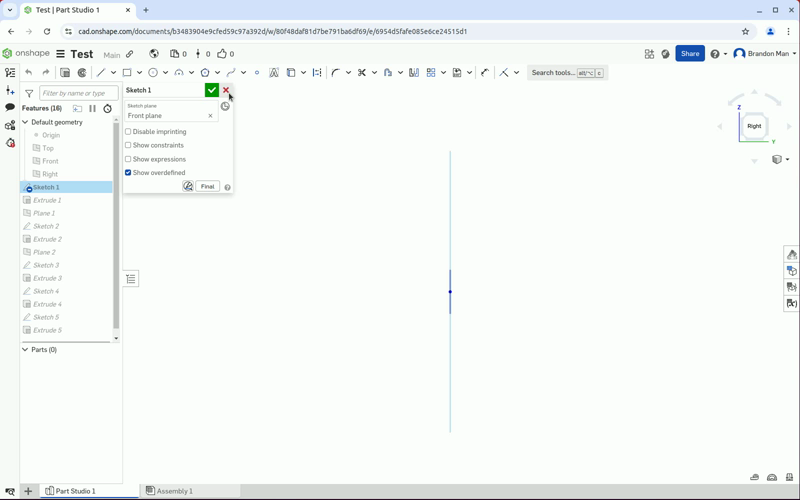
click(229, 92)
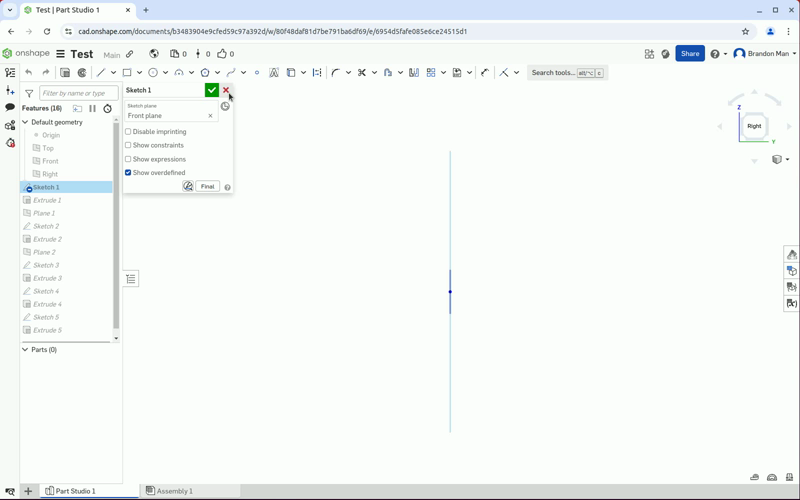
key(shift+s)
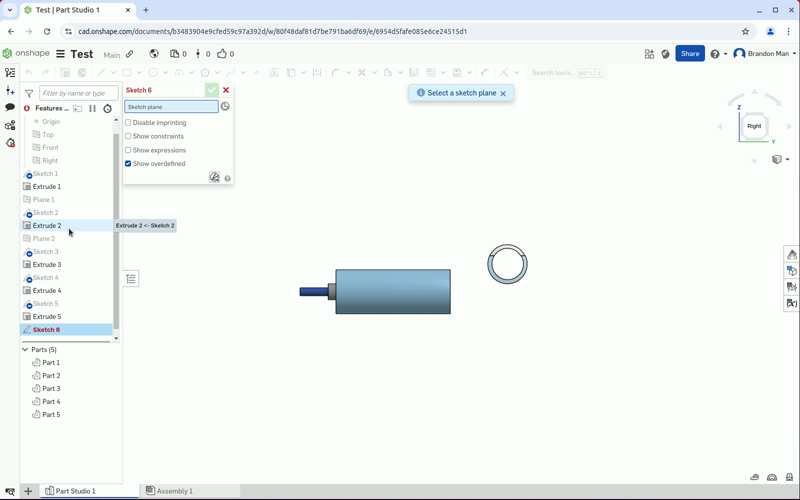
scroll(3)
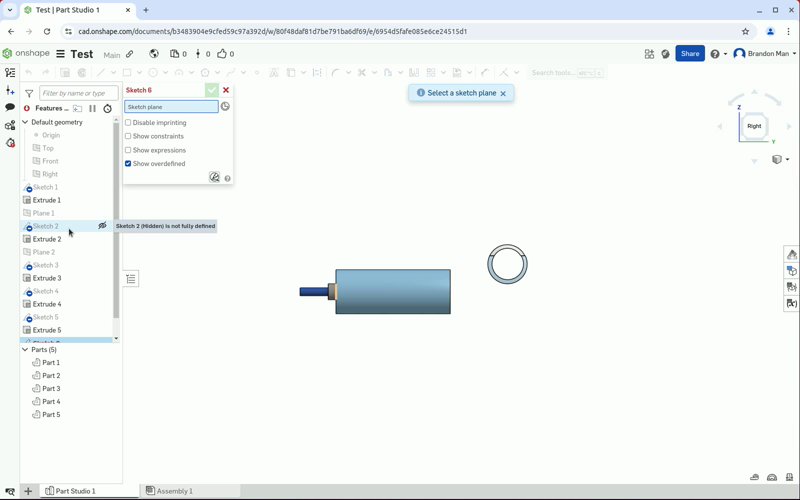
mouse_move(69, 176)
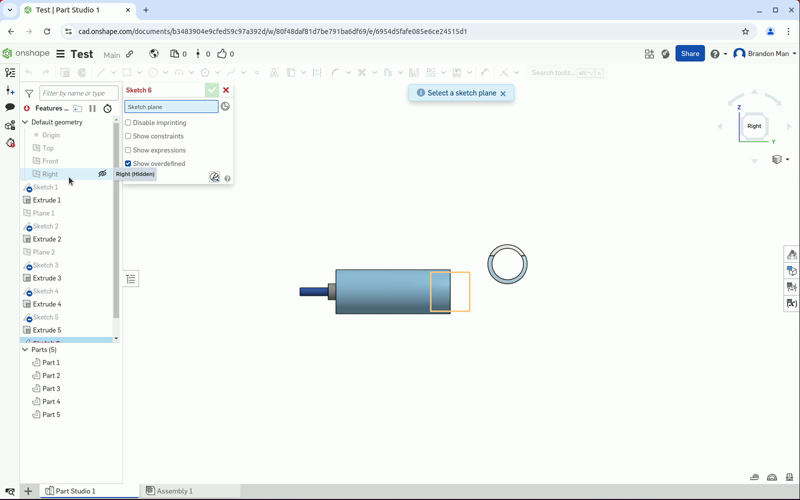
click(69, 176)
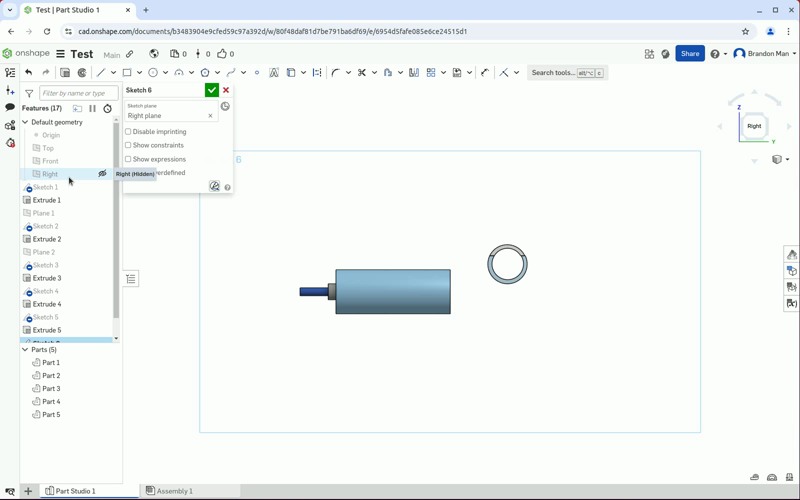
mouse_move(73, 352)
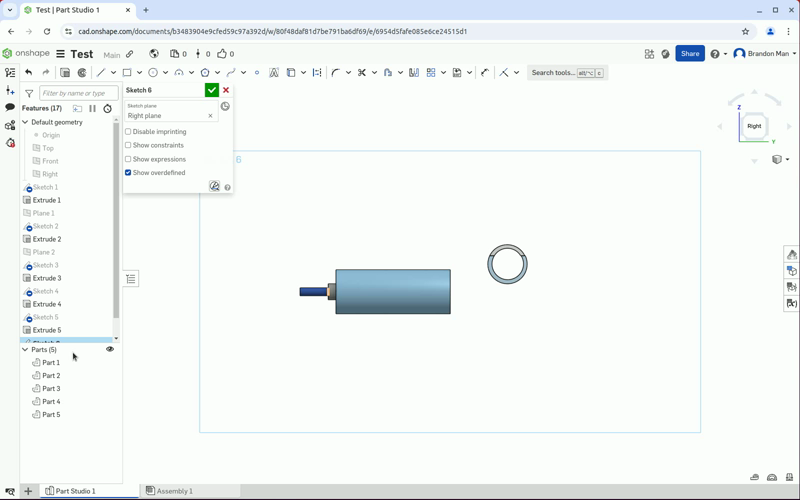
key(y)
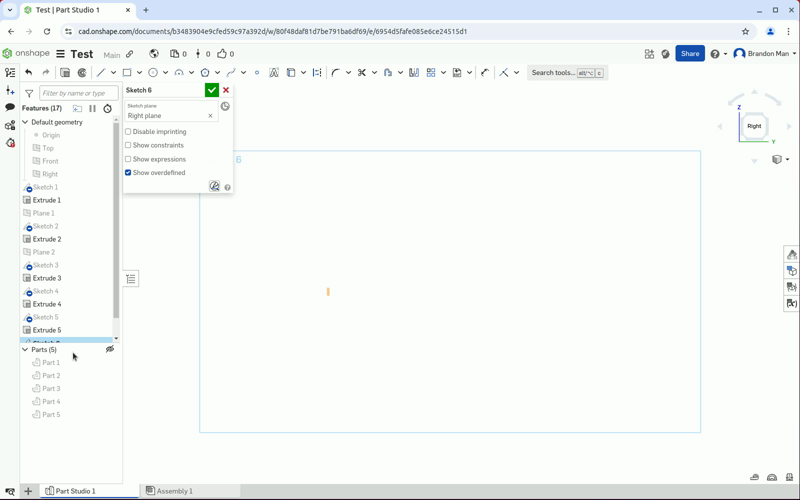
key(l)
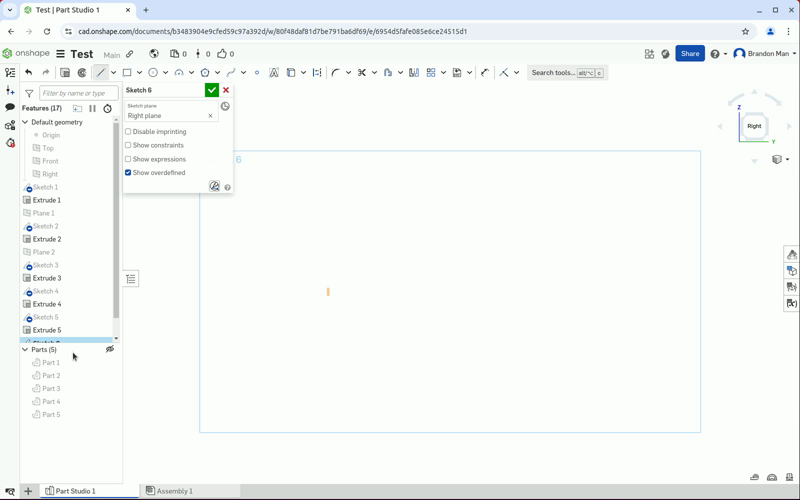
key_down(shift)
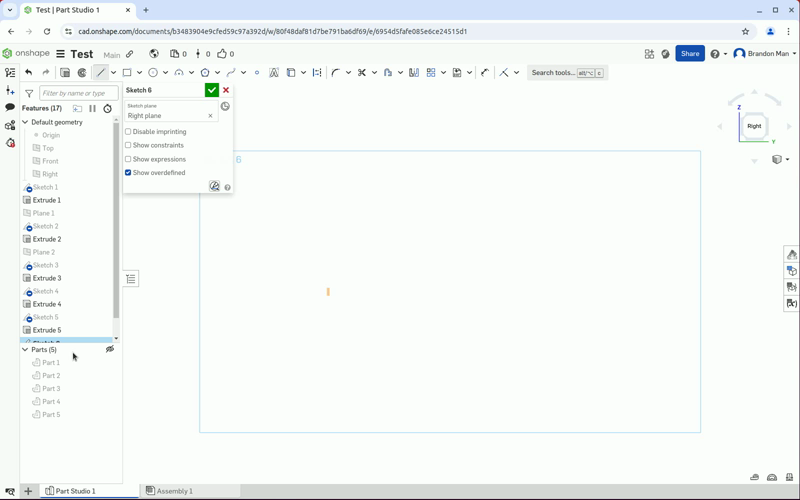
mouse_move(480, 282)
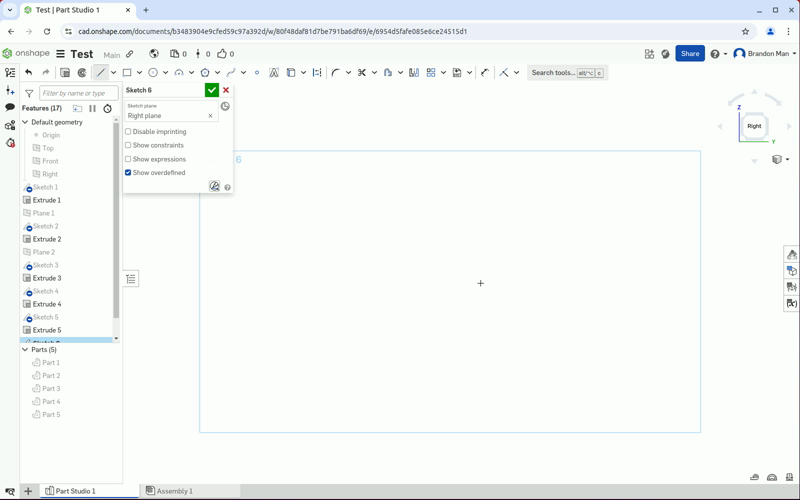
click(480, 282)
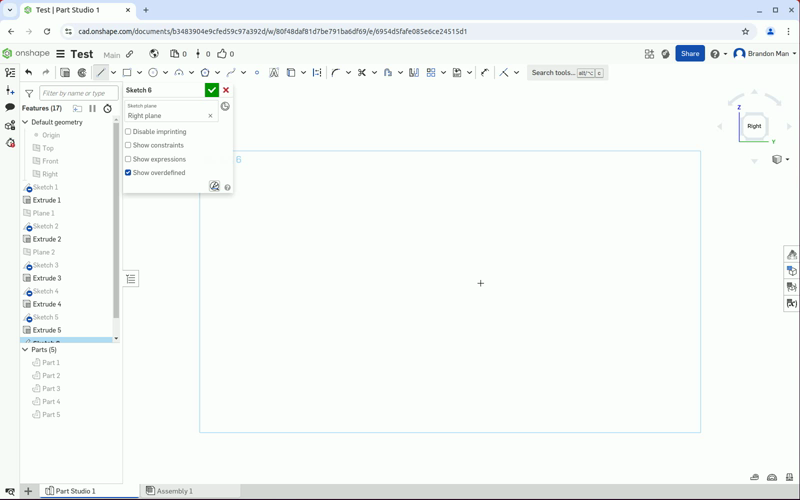
key_up(shift)
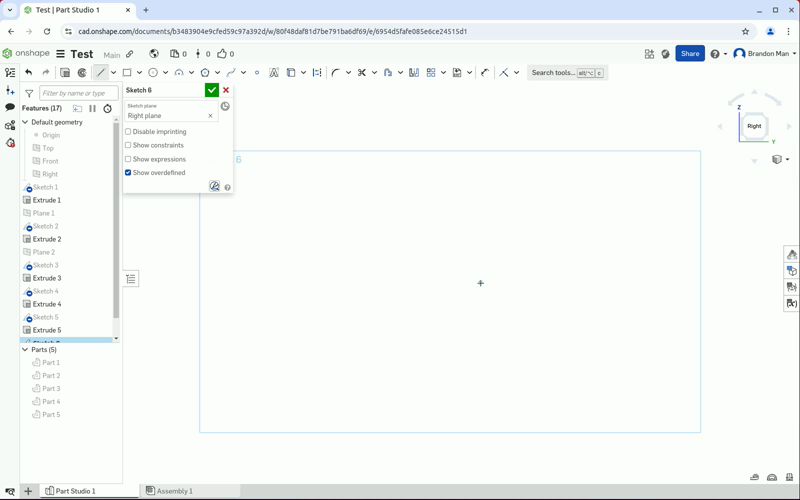
key_down(shift)
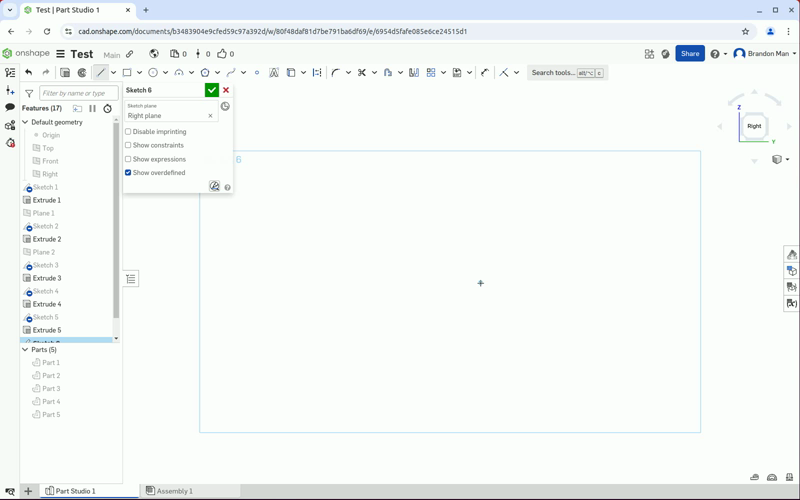
mouse_move(510, 282)
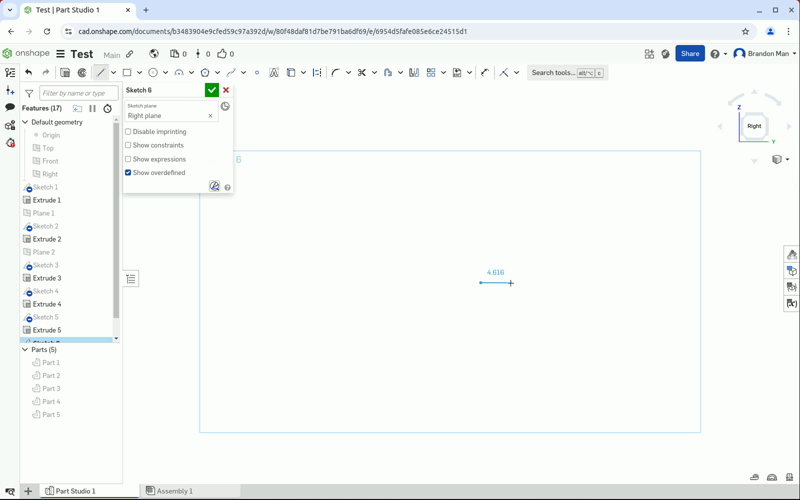
mouse_move(508, 282)
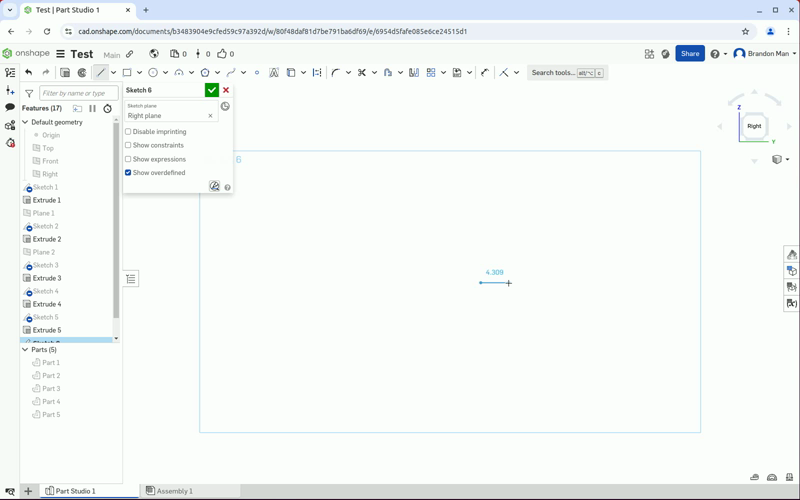
click(508, 282)
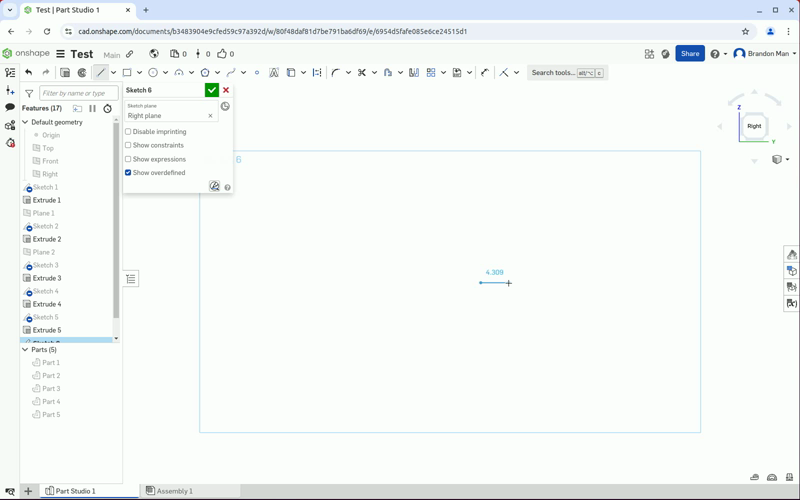
key_up(shift)
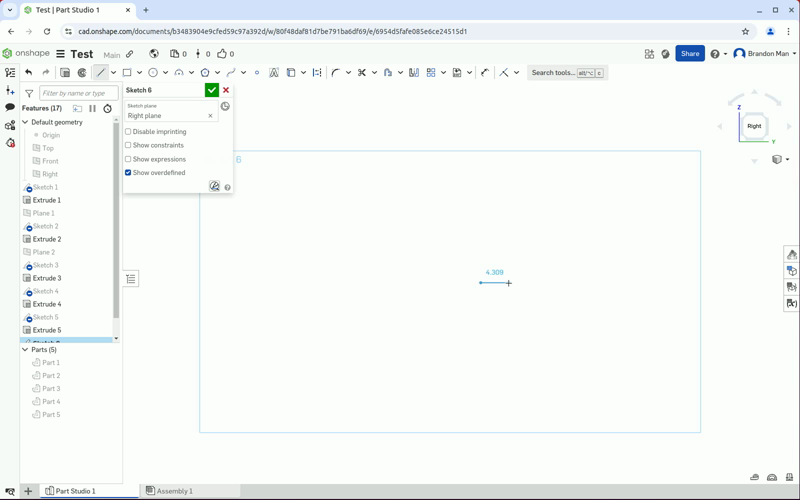
key(esc)
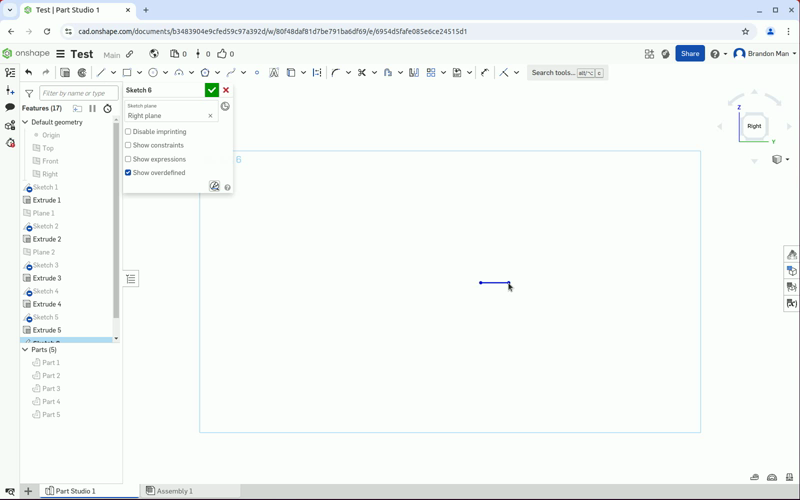
key(a)
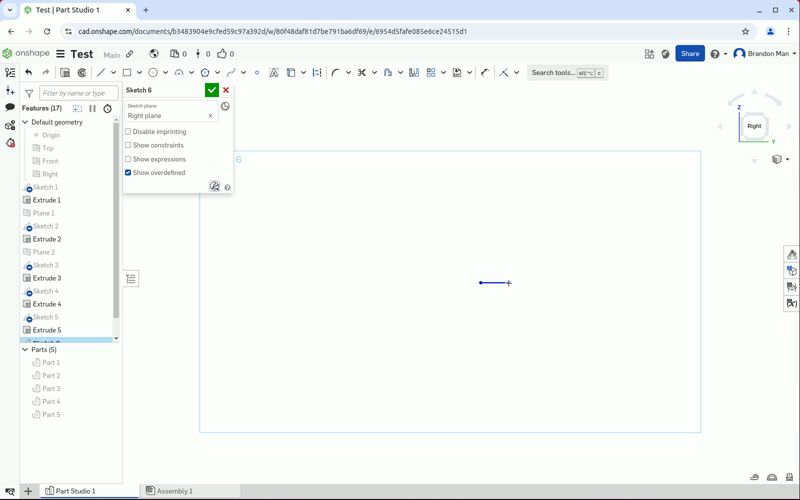
mouse_move(508, 282)
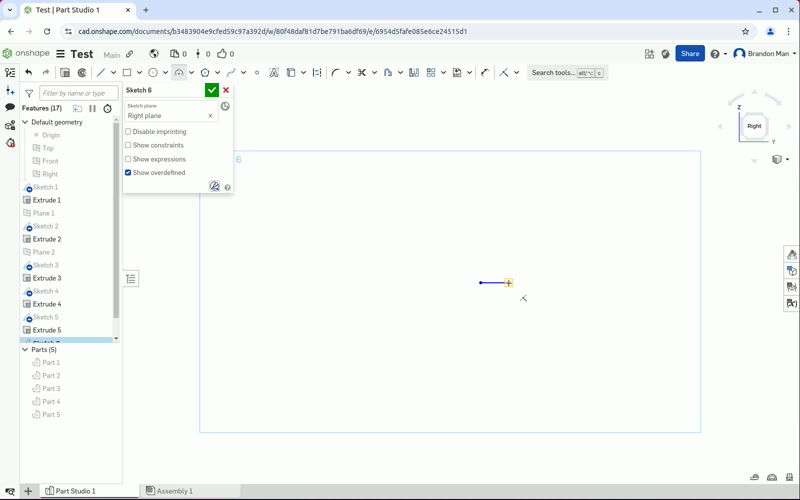
click(508, 282)
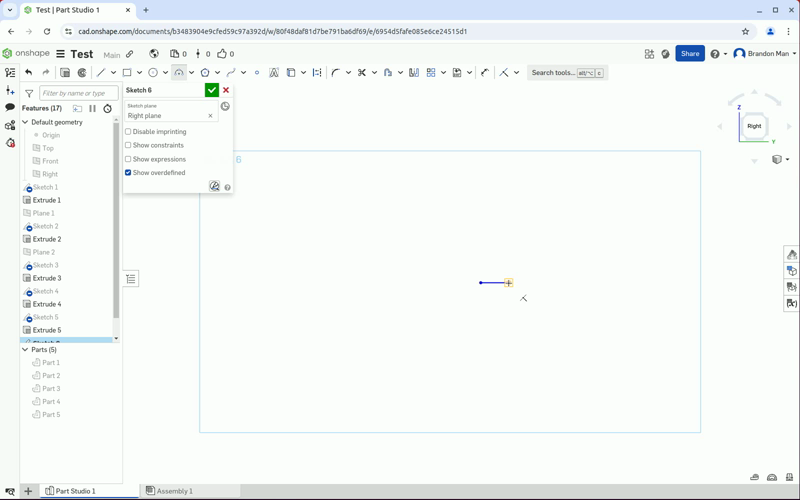
key_down(shift)
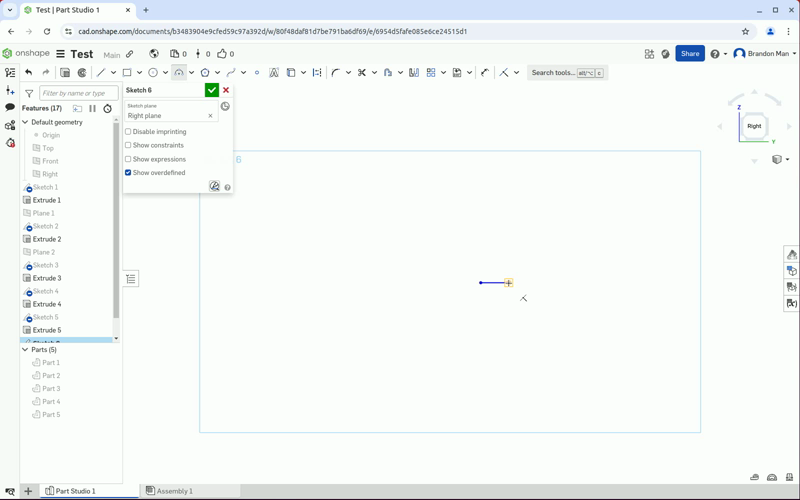
mouse_move(490, 255)
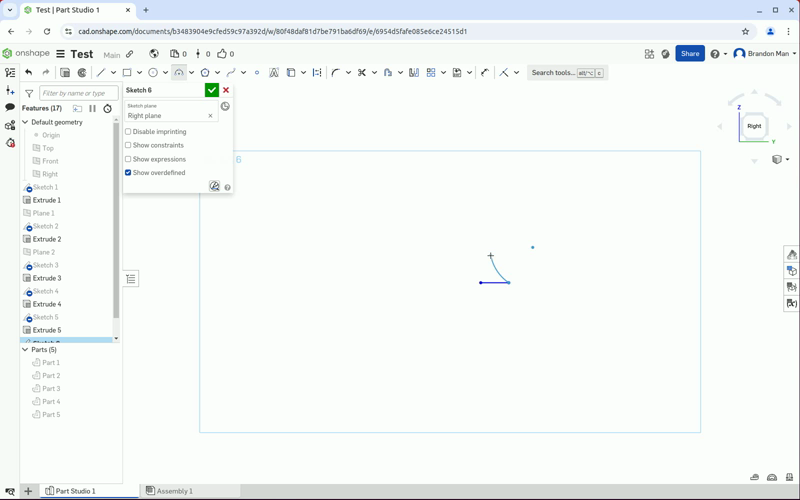
click(490, 255)
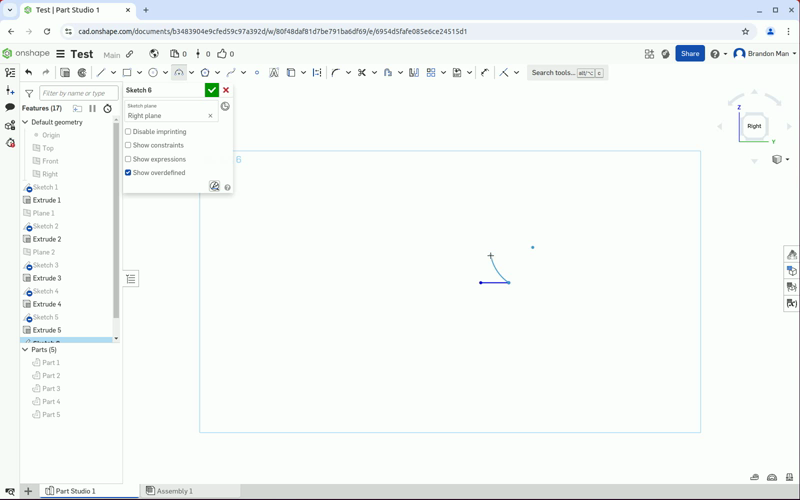
mouse_move(492, 273)
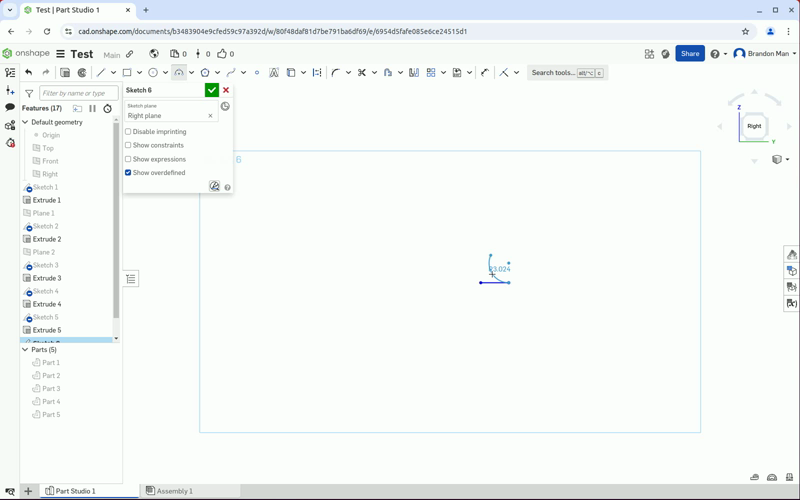
click(492, 273)
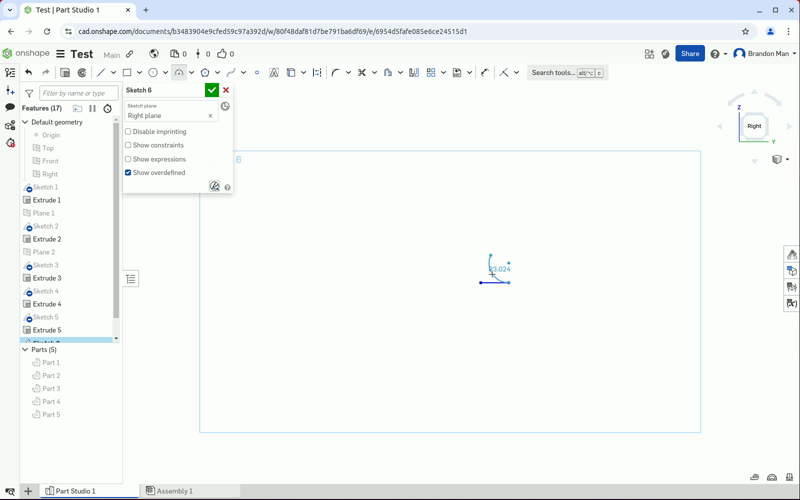
key_up(shift)
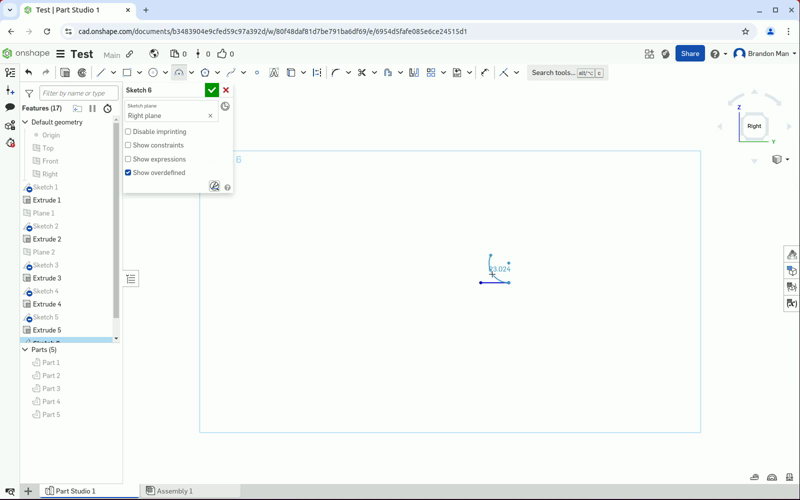
key(esc)
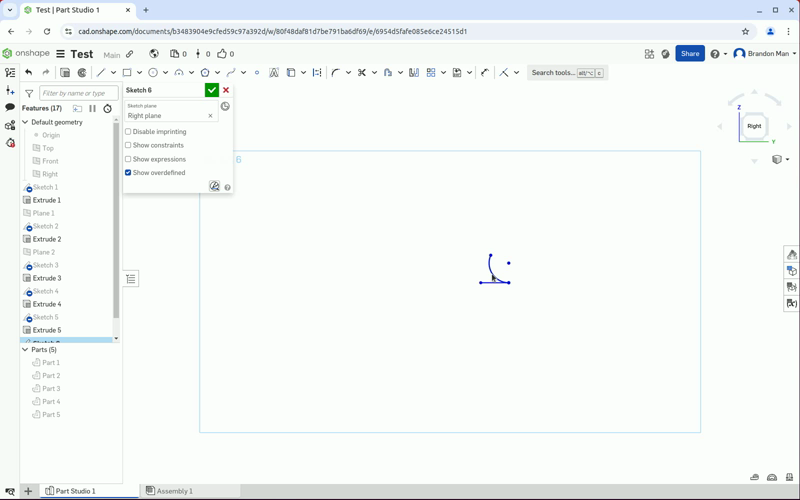
key(l)
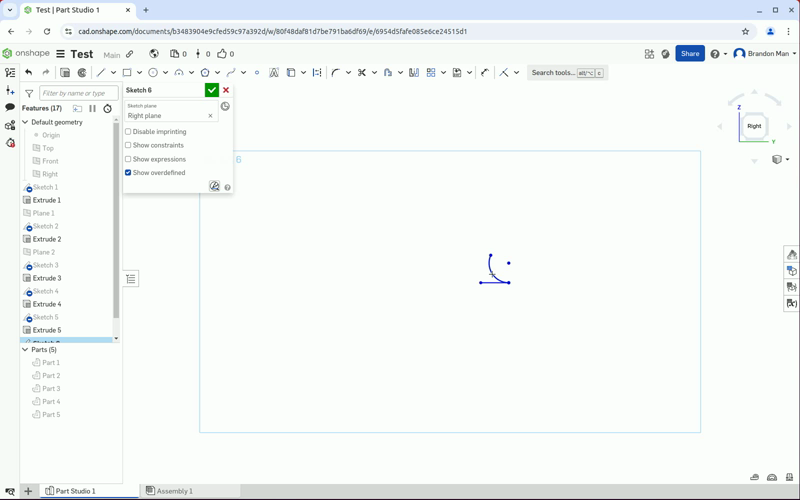
mouse_move(490, 255)
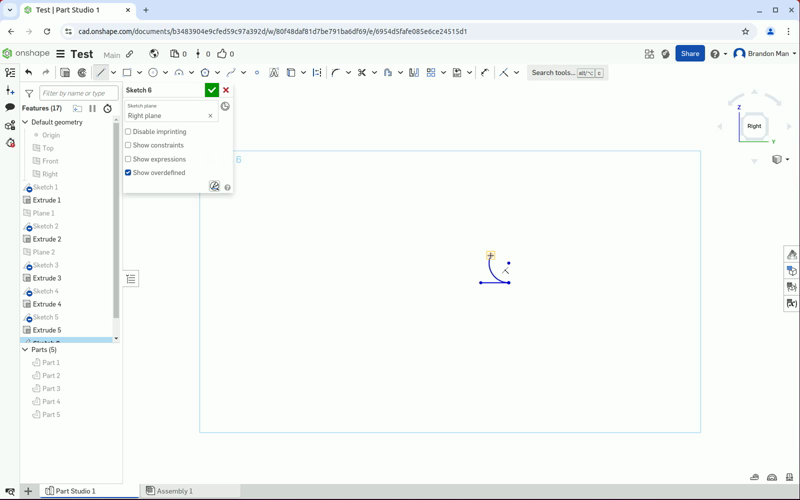
click(490, 255)
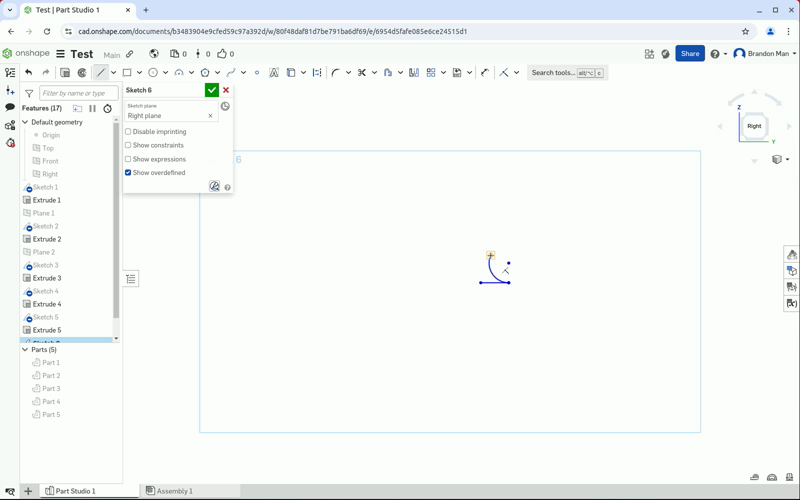
key_down(shift)
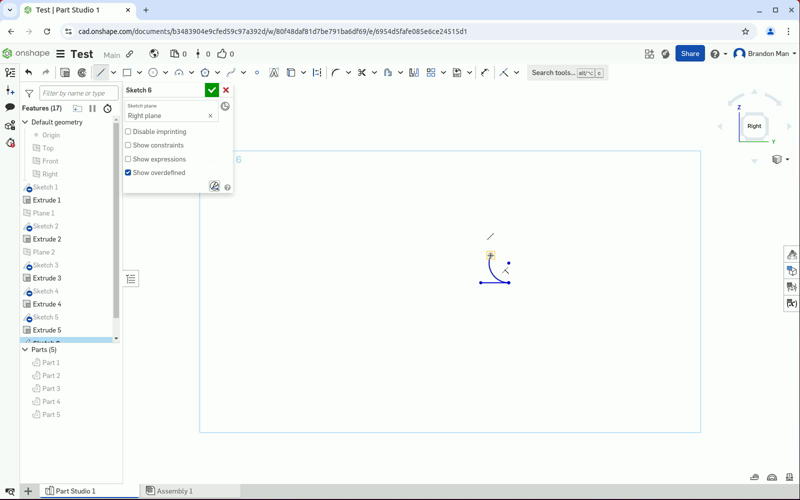
mouse_move(520, 255)
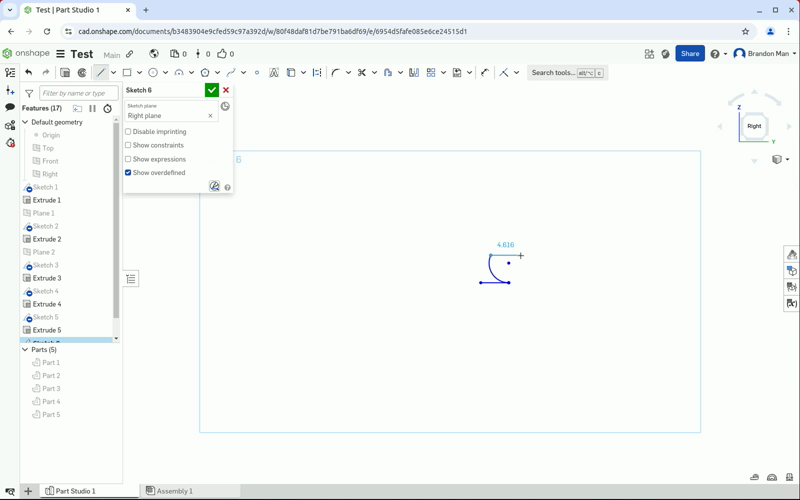
mouse_move(480, 255)
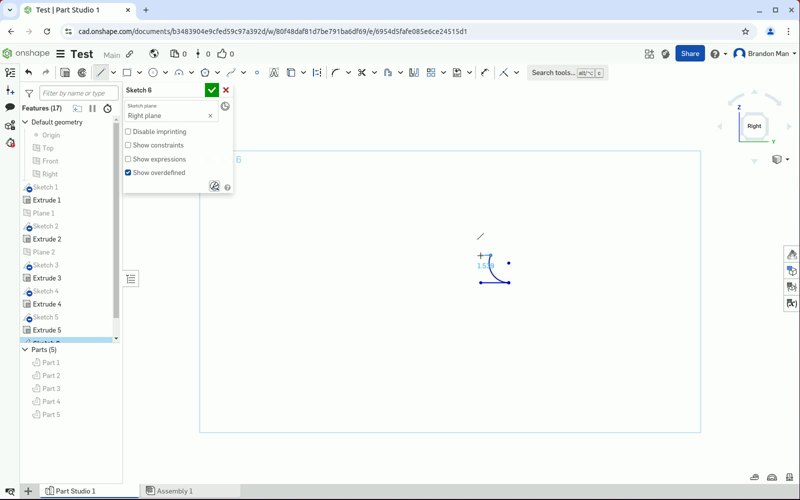
click(480, 255)
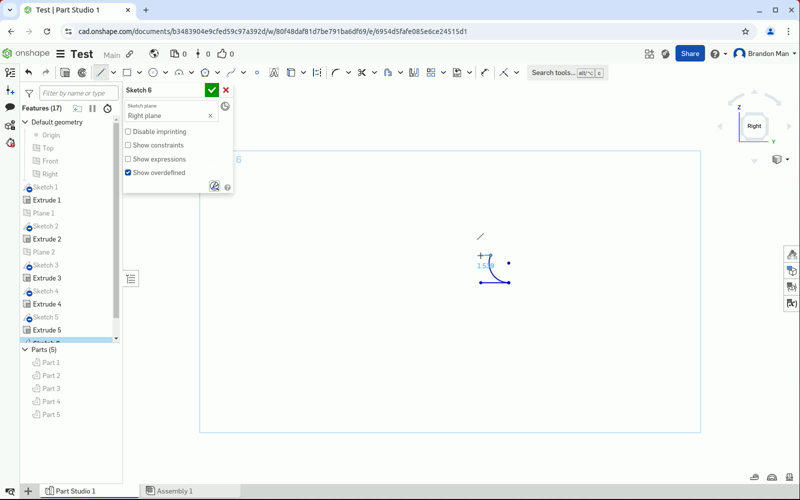
key_up(shift)
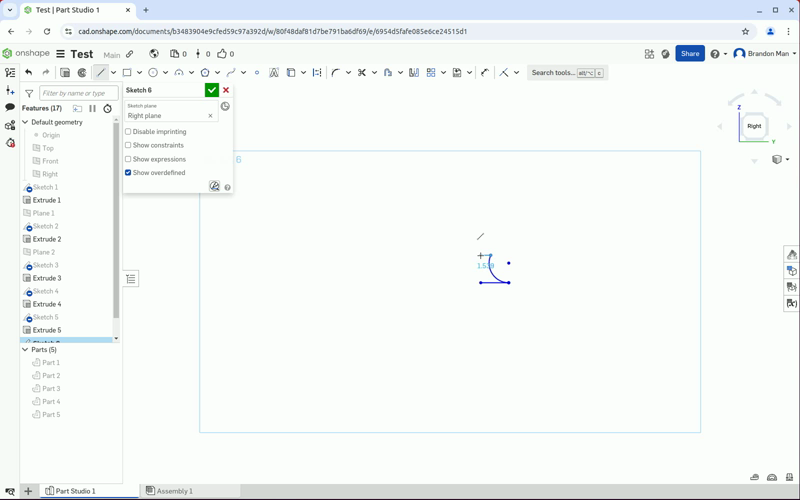
mouse_move(510, 255)
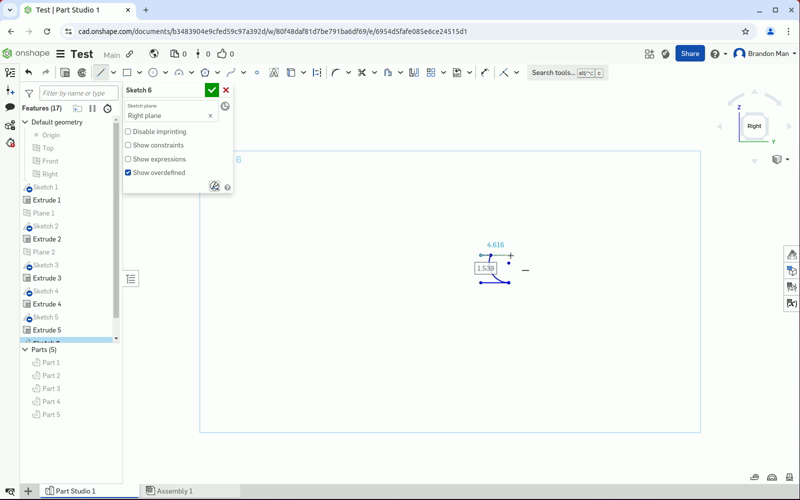
key_down(shift)
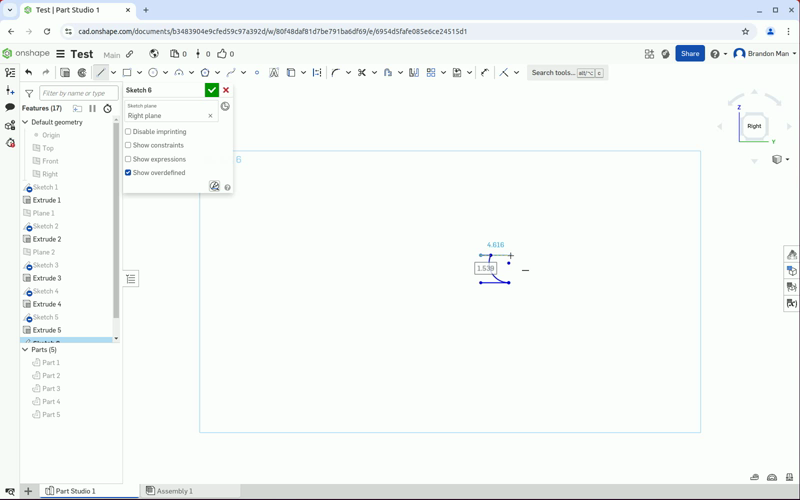
mouse_move(480, 282)
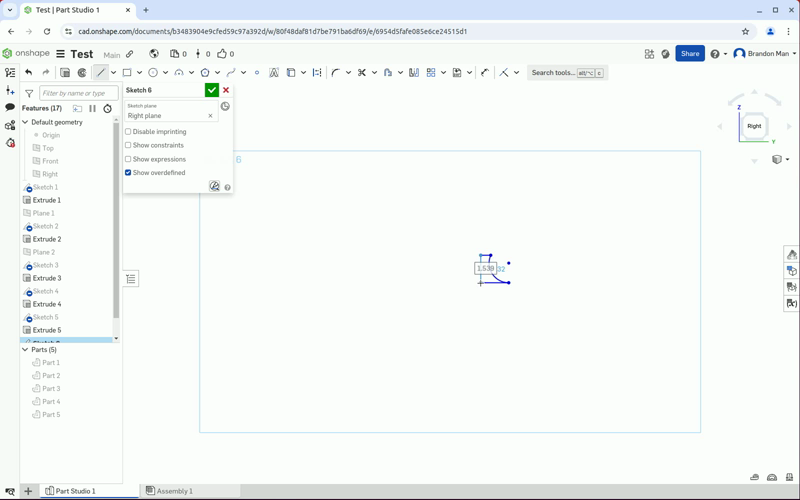
key_up(shift)
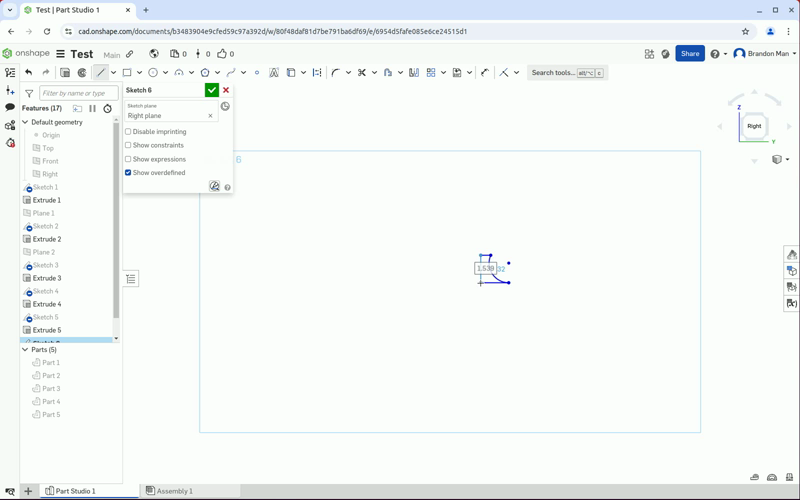
click(480, 282)
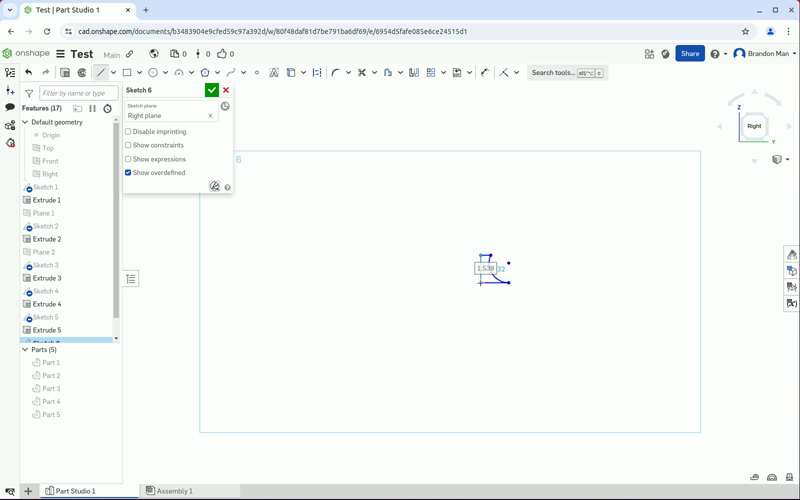
key(esc)
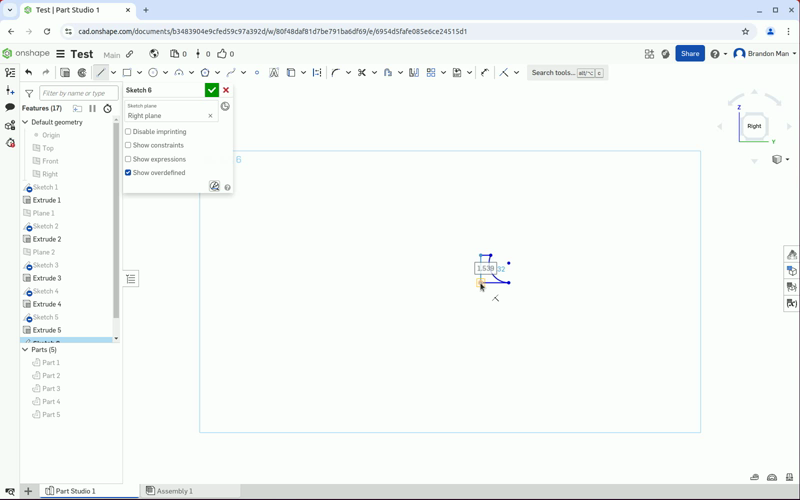
key(c)
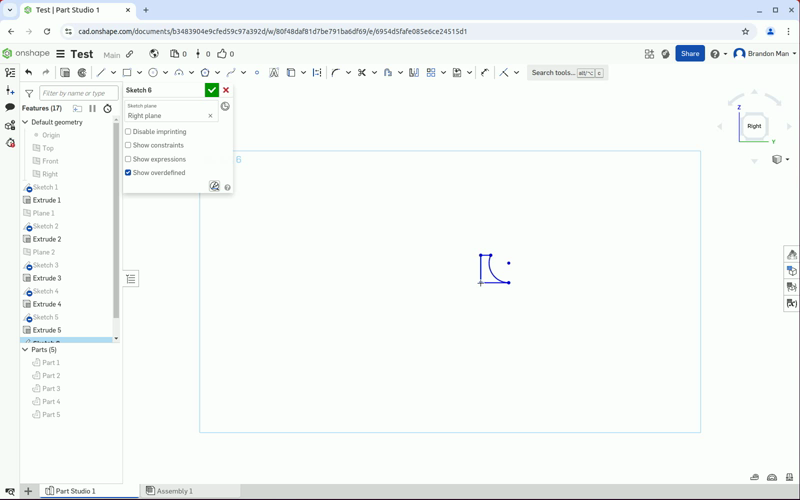
key_down(shift)
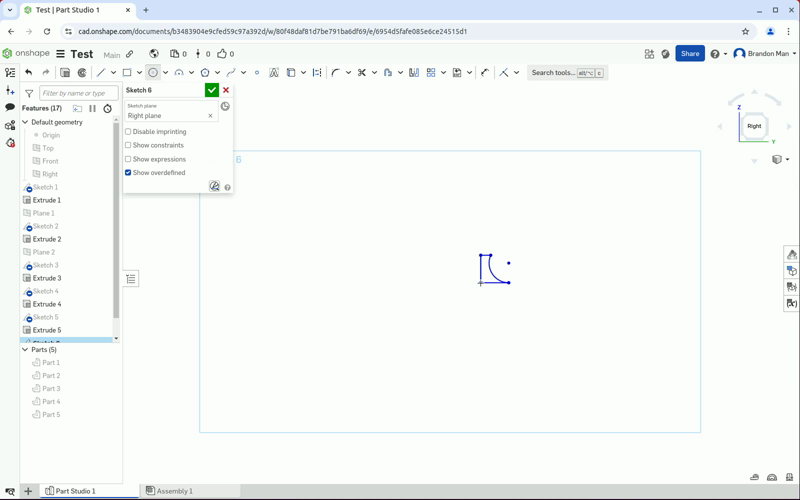
mouse_move(487, 268)
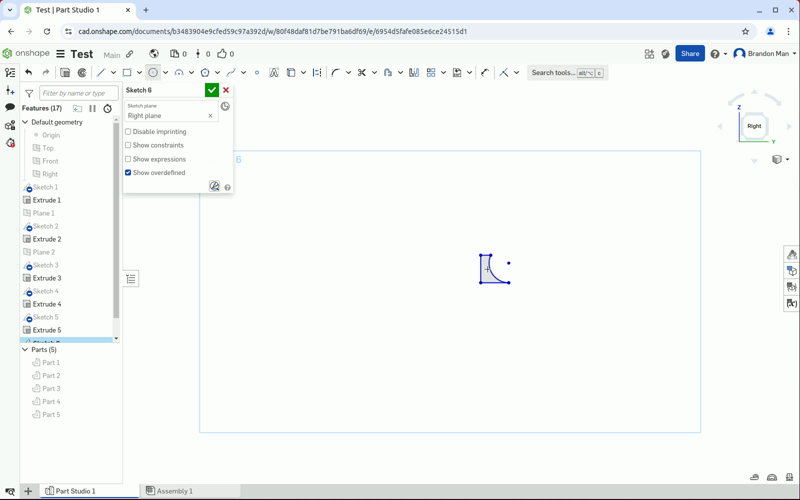
click(487, 268)
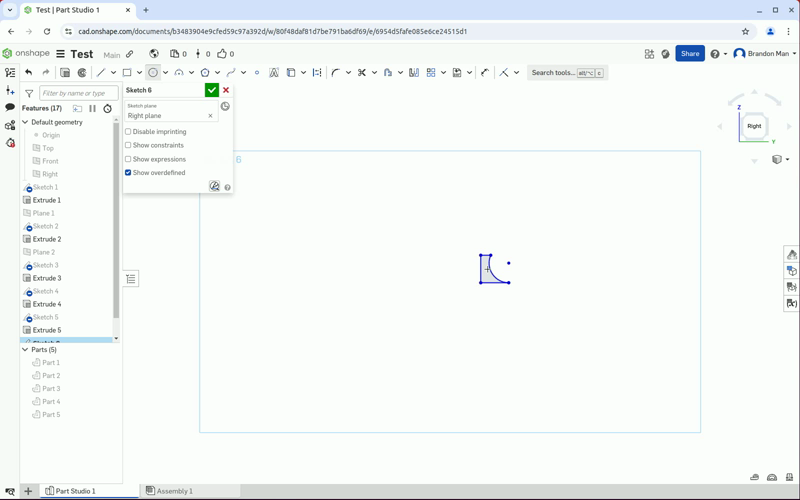
key_up(shift)
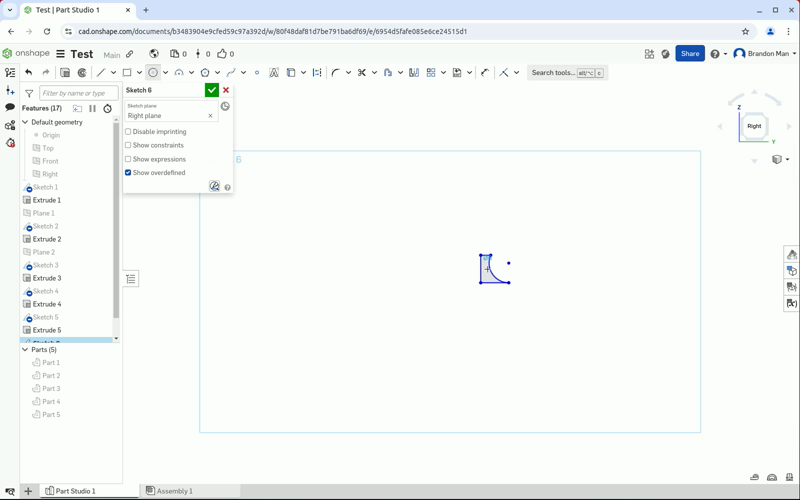
mouse_move(489, 268)
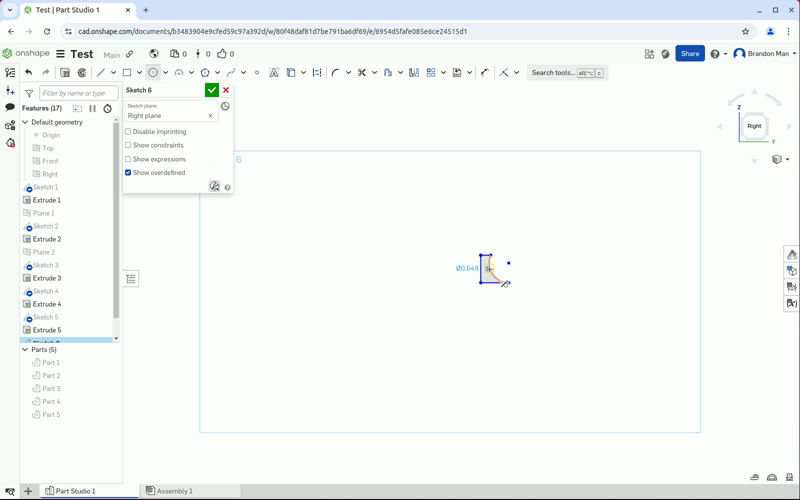
scroll(6)
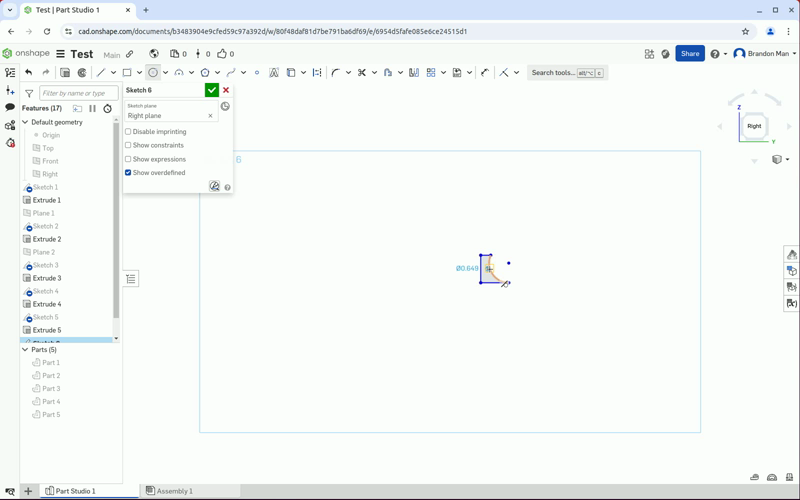
scroll(6)
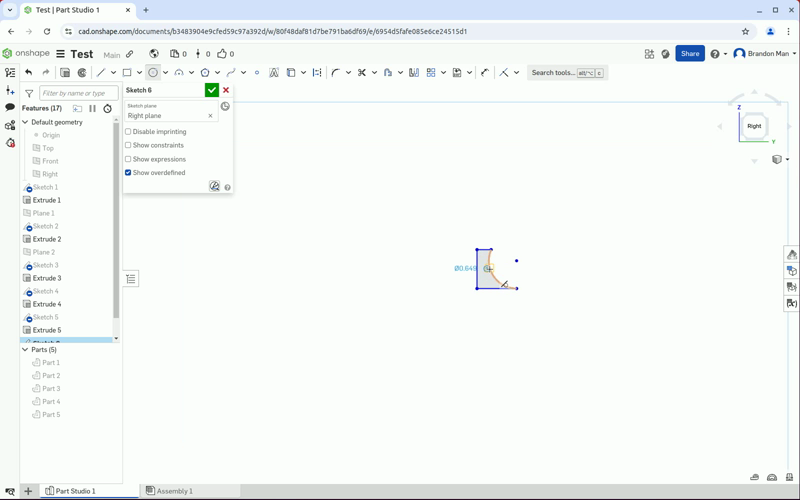
scroll(6)
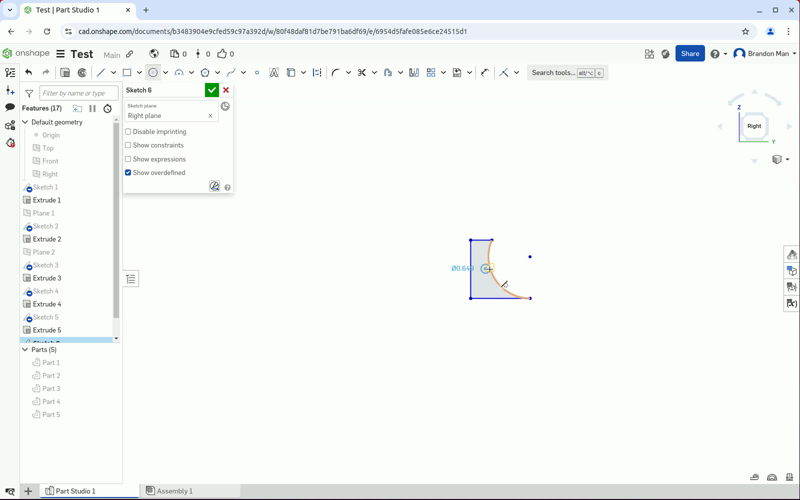
scroll(6)
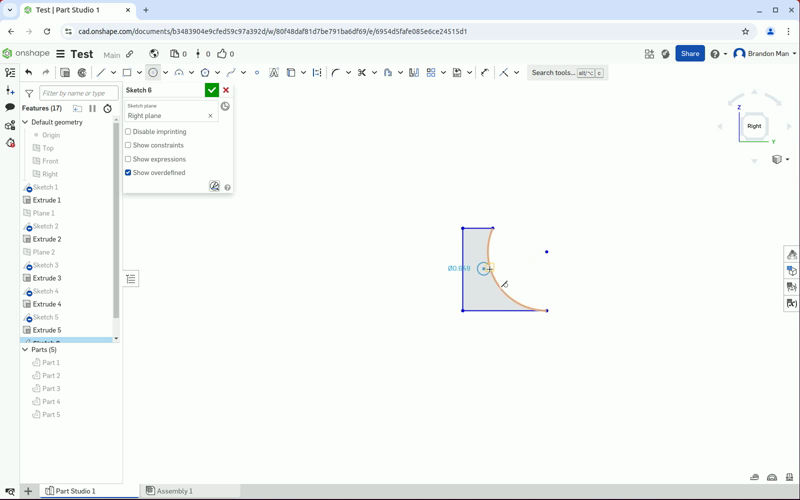
scroll(6)
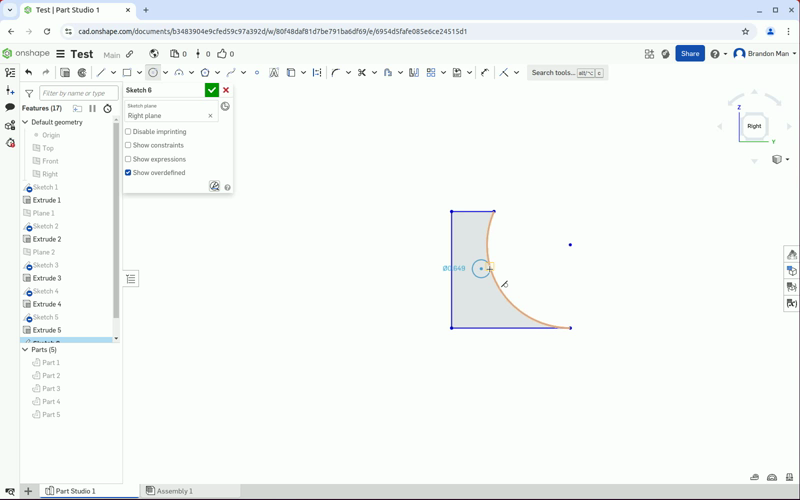
scroll(6)
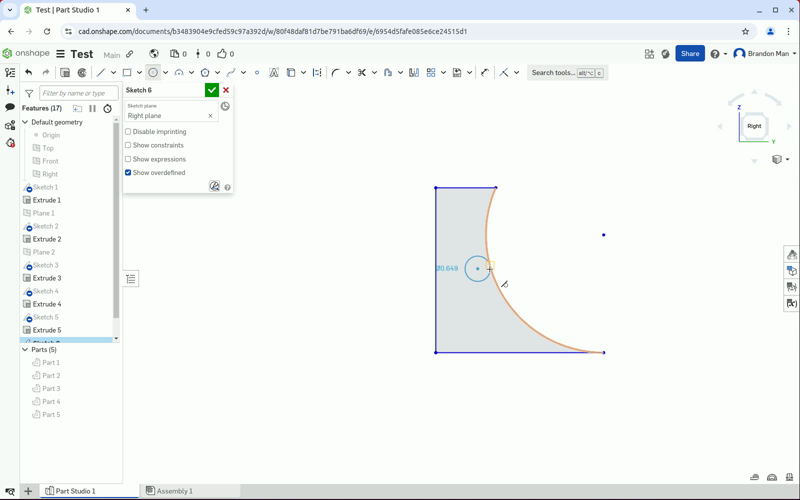
scroll(6)
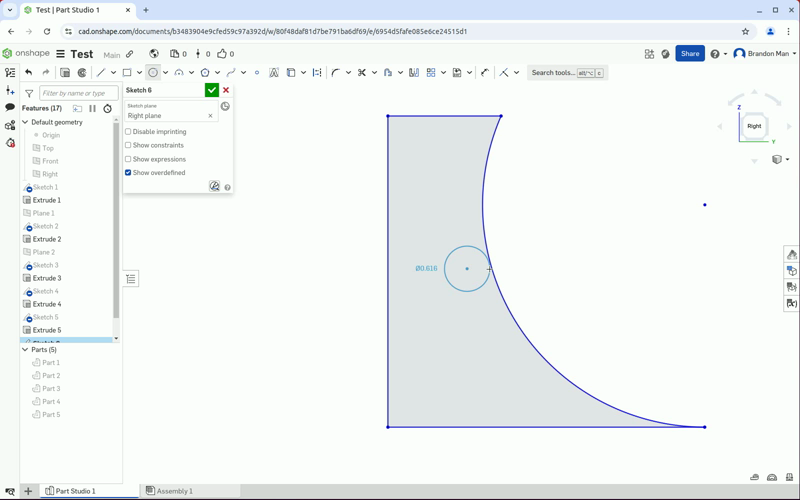
click(489, 268)
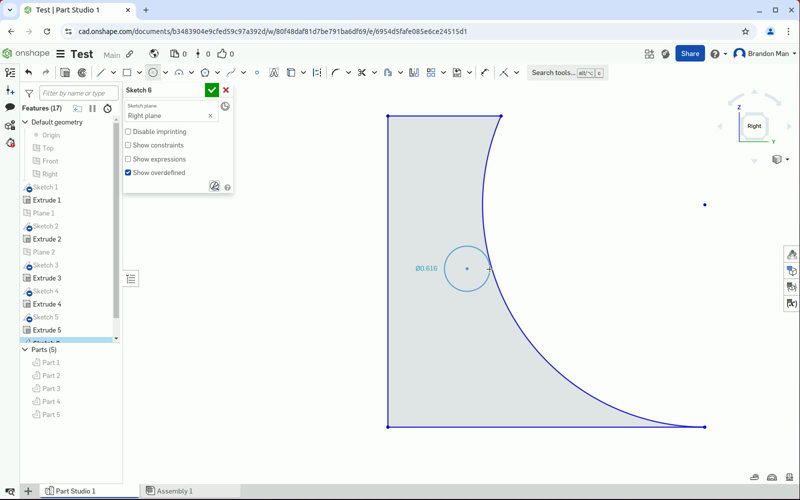
scroll(-6)
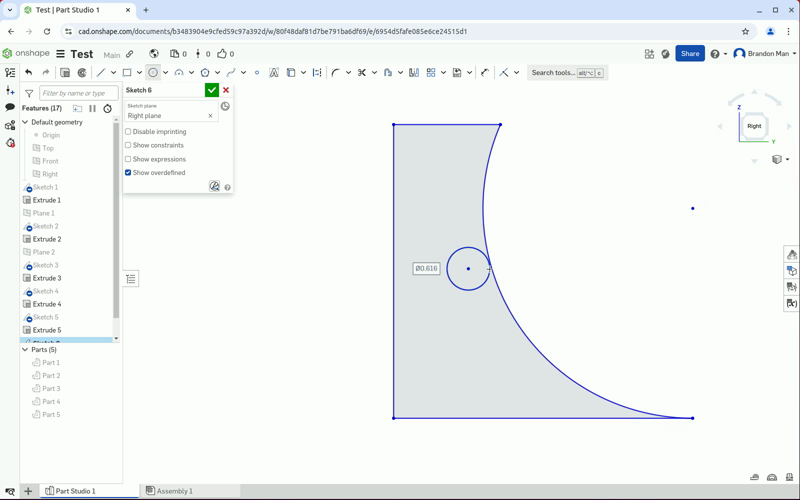
scroll(-6)
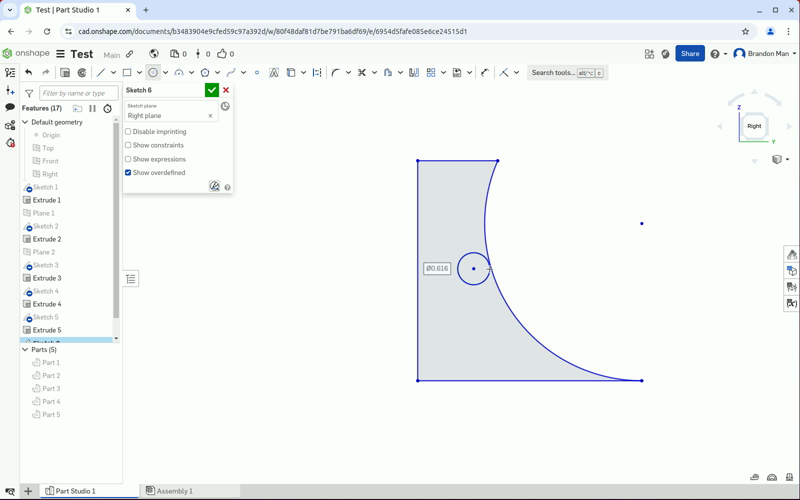
scroll(-6)
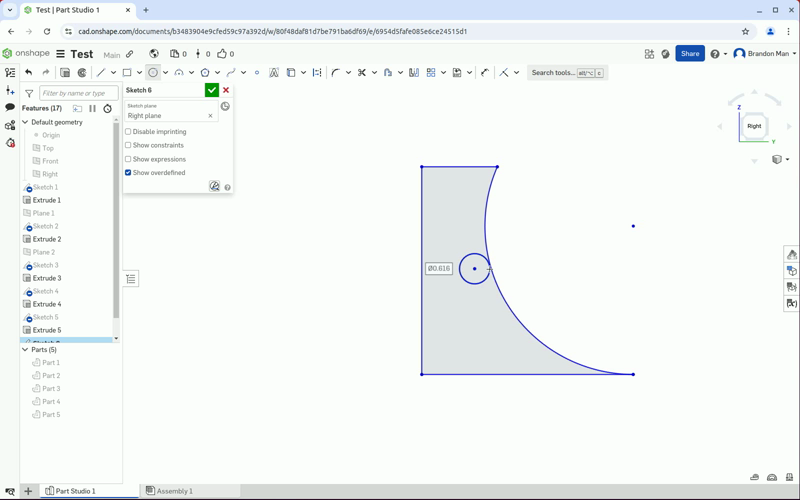
scroll(-6)
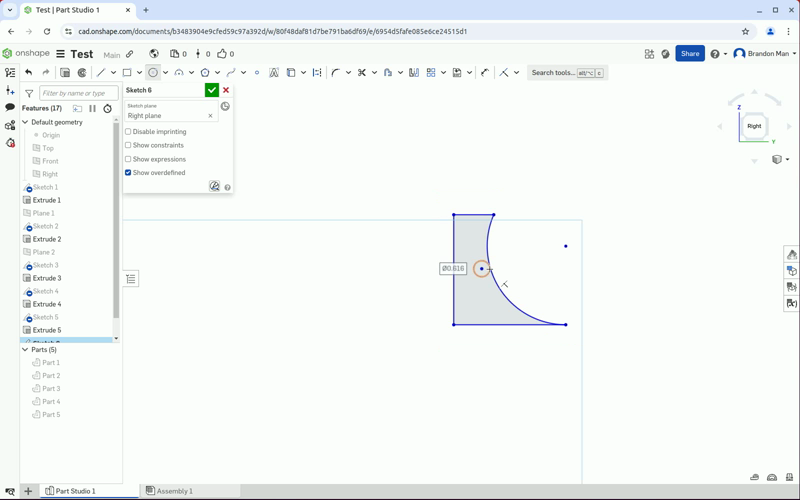
scroll(-6)
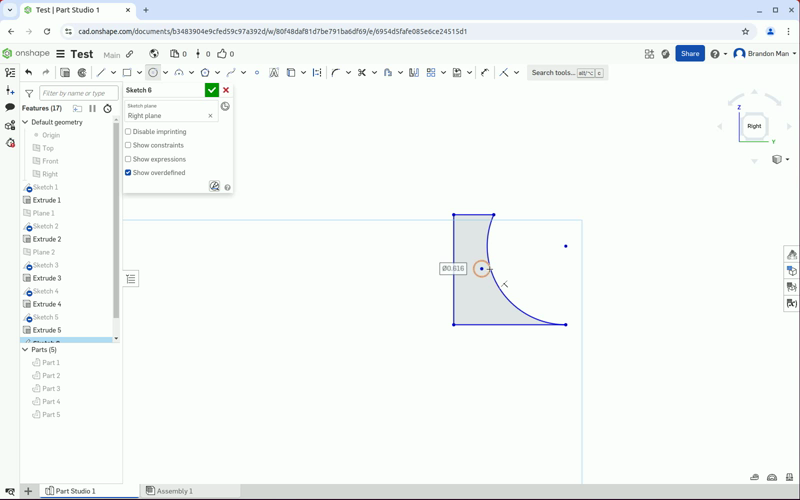
scroll(-6)
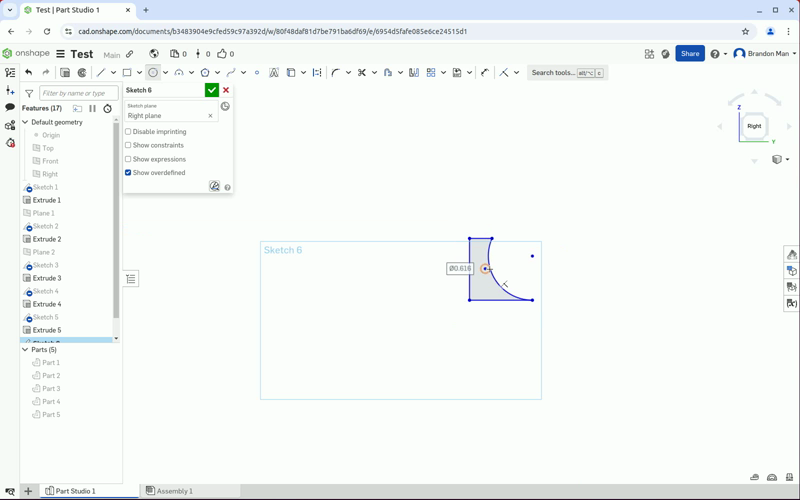
scroll(-6)
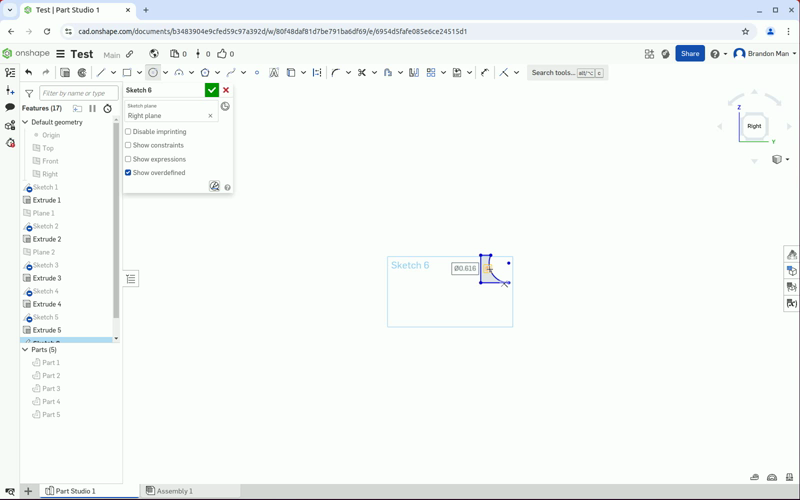
key(esc)
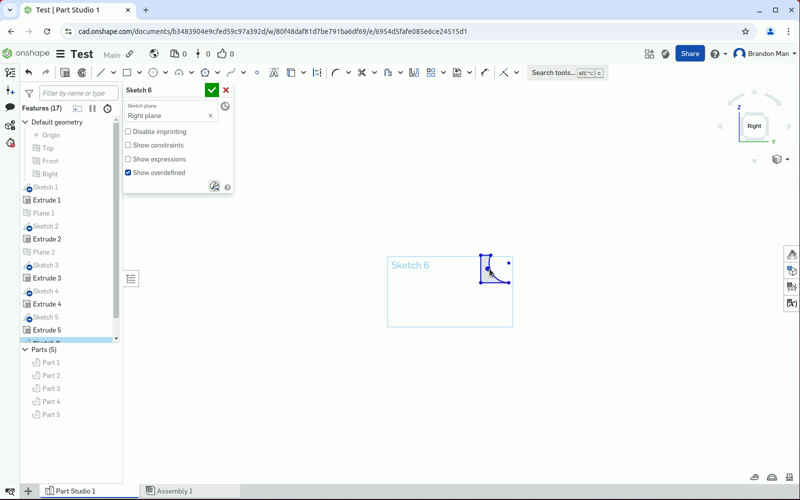
mouse_move(487, 276)
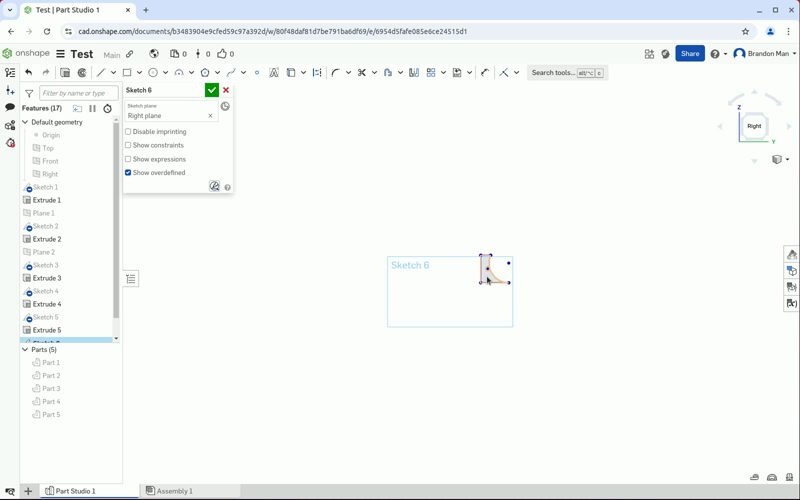
scroll(6)
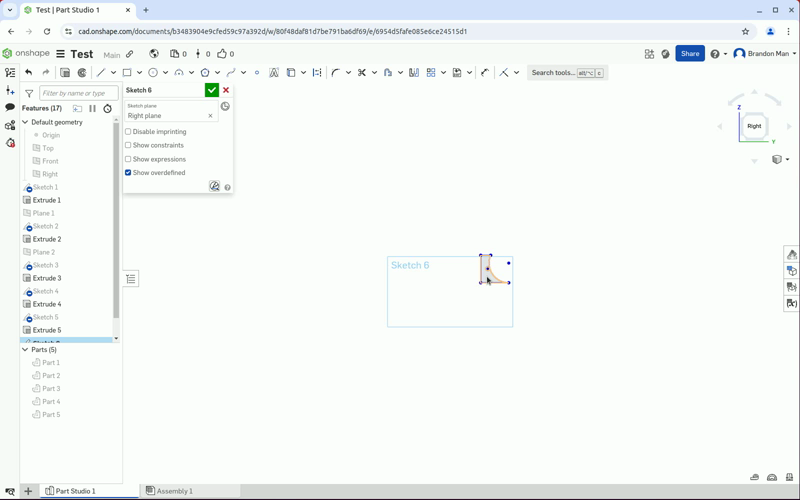
scroll(6)
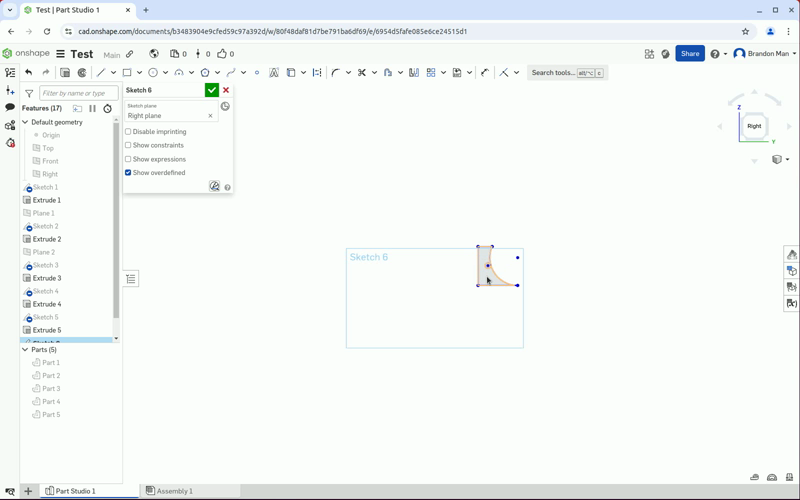
scroll(6)
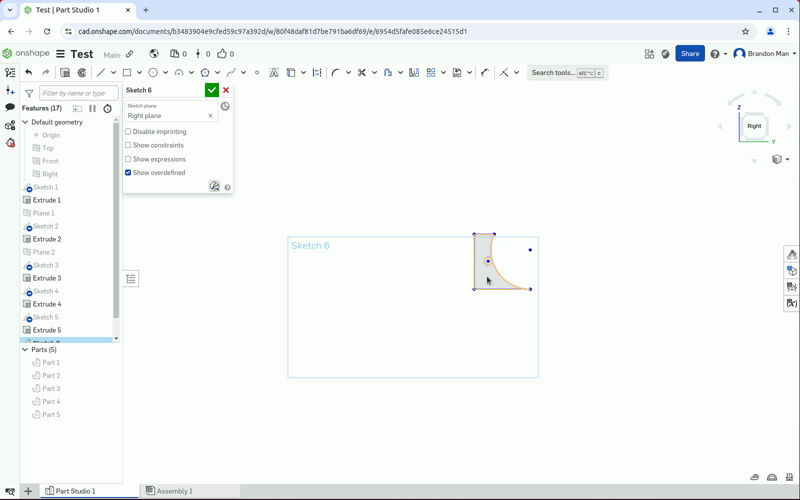
scroll(6)
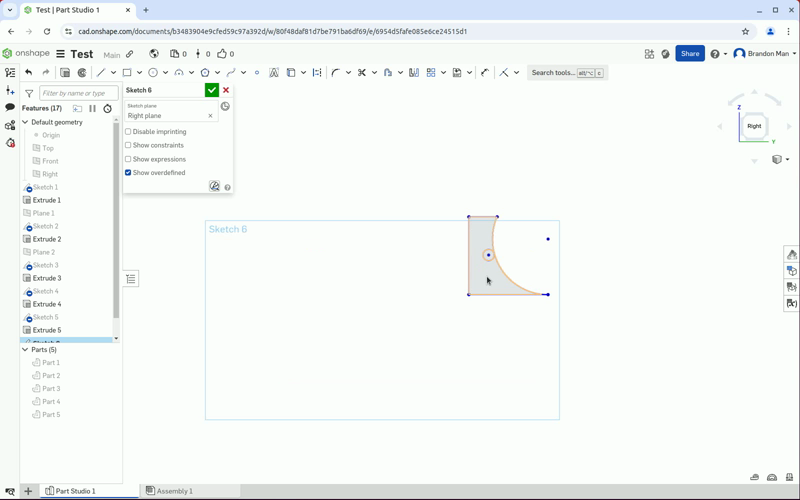
scroll(6)
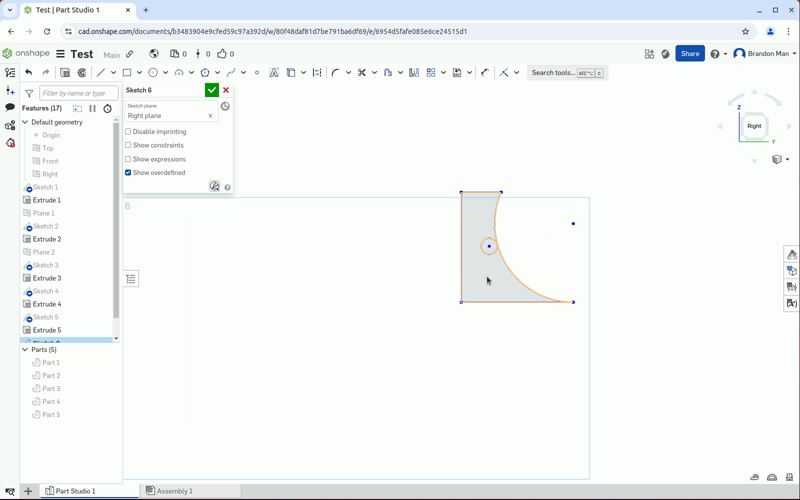
scroll(6)
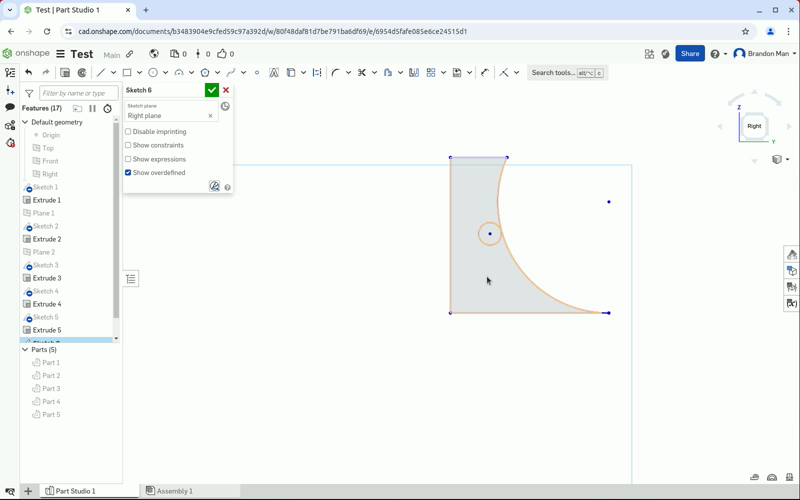
scroll(6)
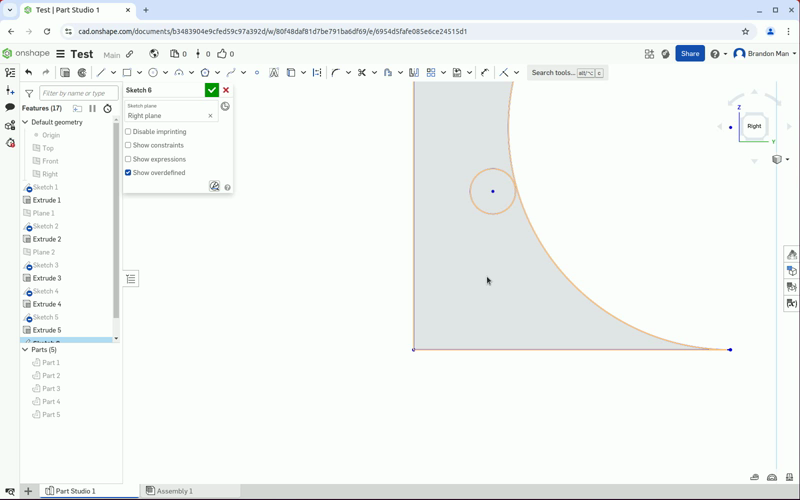
click(487, 276)
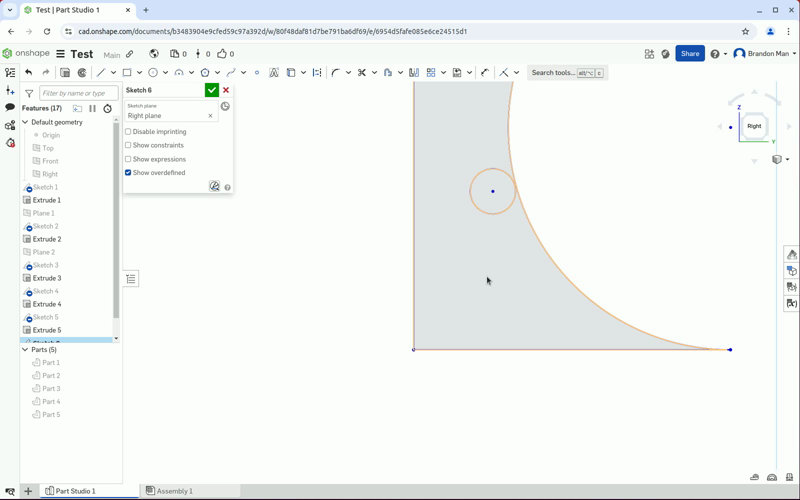
scroll(-6)
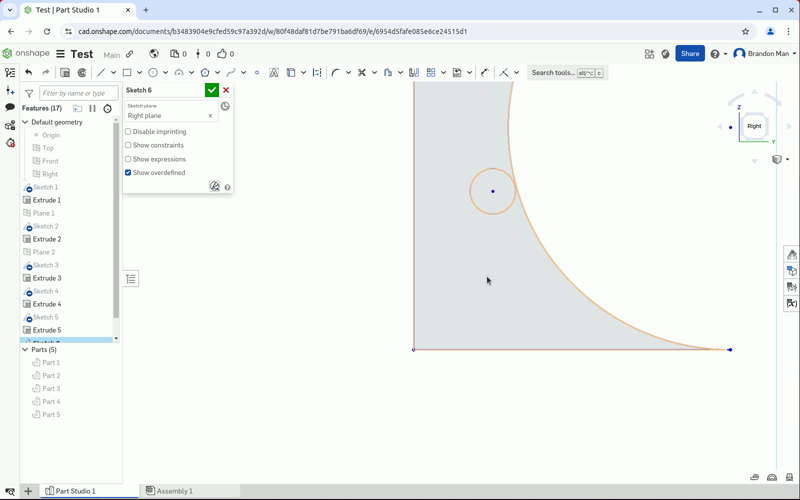
scroll(-6)
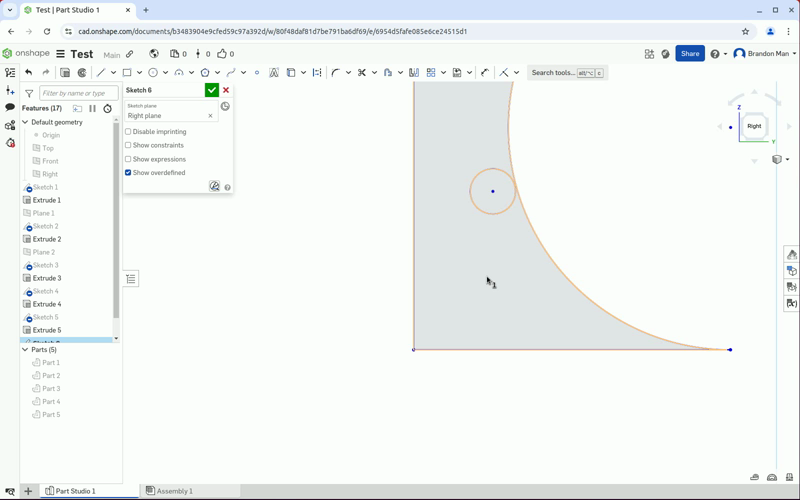
scroll(-6)
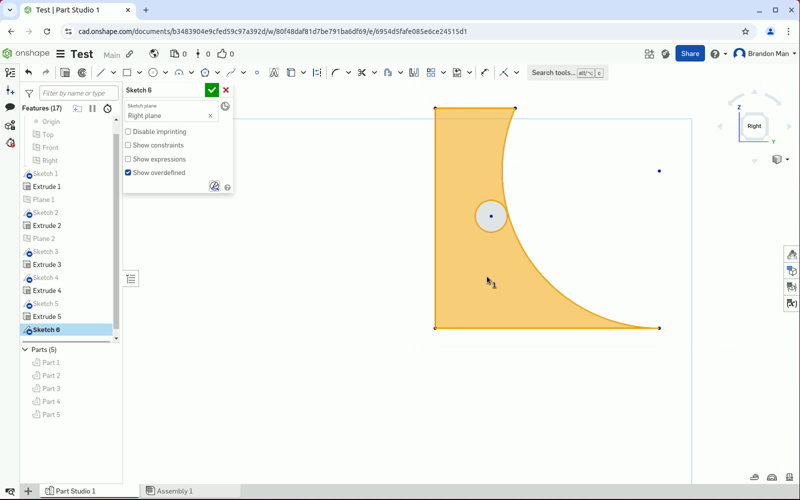
scroll(-6)
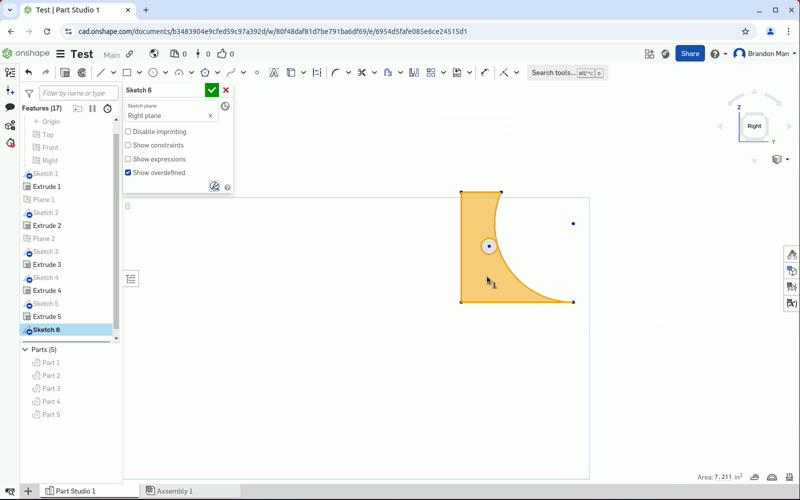
scroll(-6)
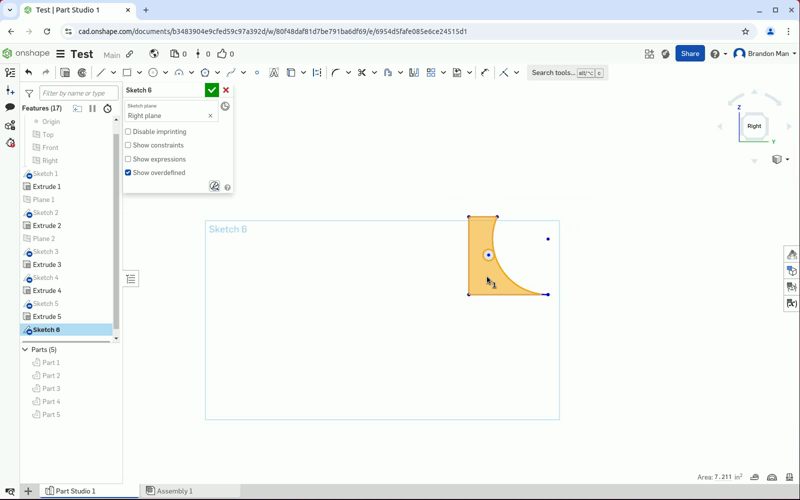
scroll(-6)
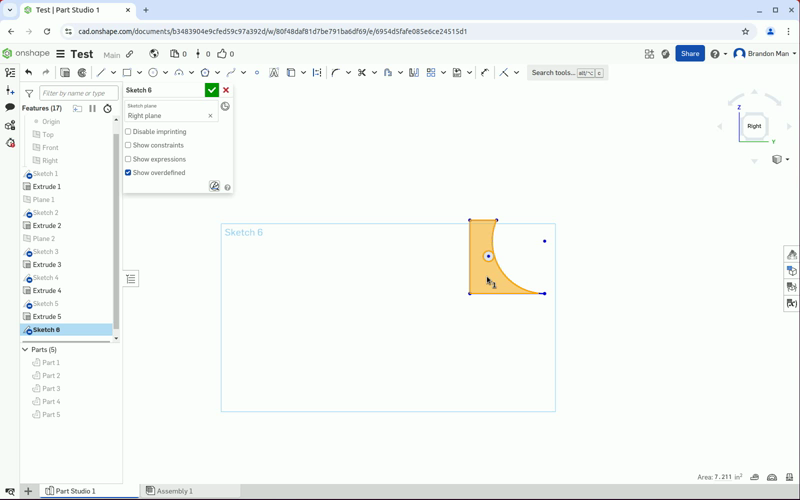
scroll(-6)
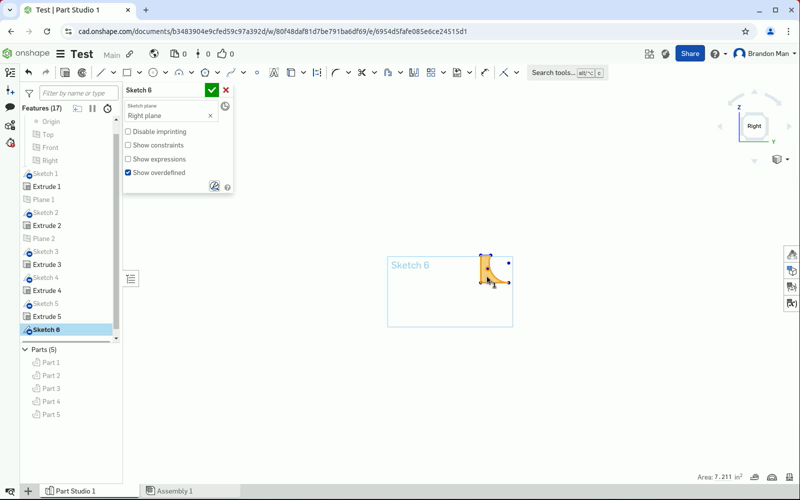
mouse_move(73, 352)
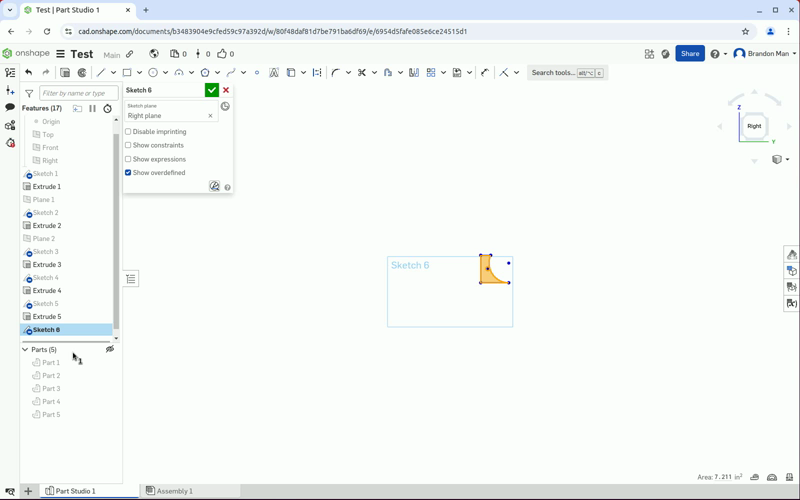
key(shift+y)
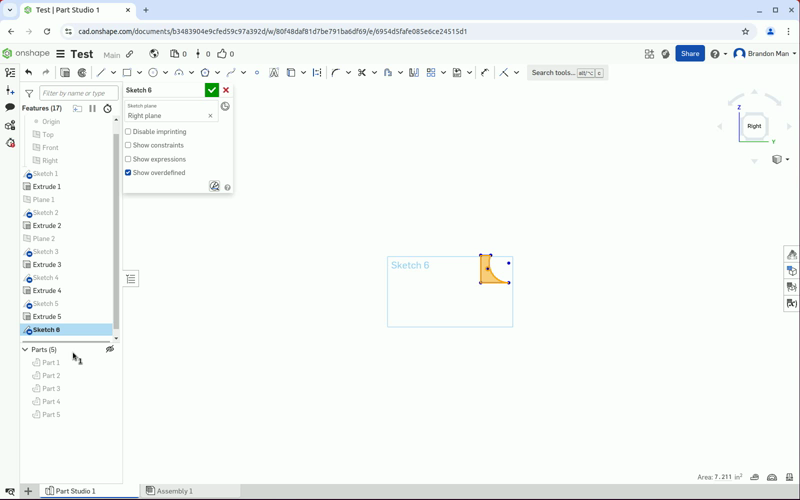
key(shift+e)
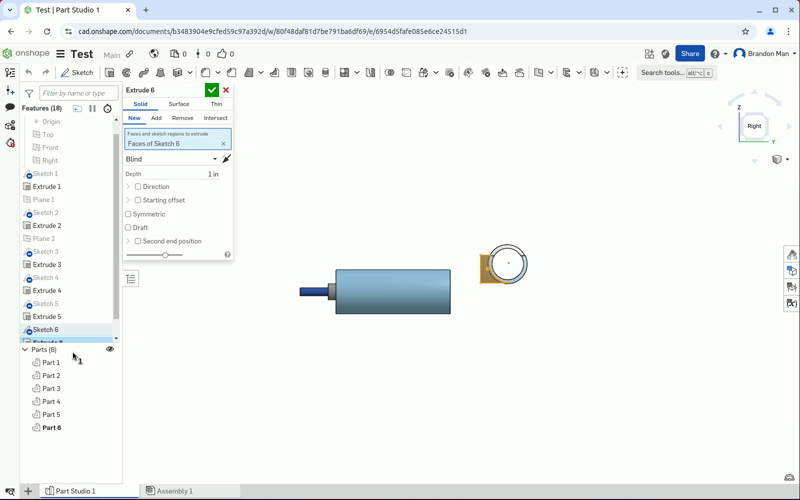
mouse_move(143, 106)
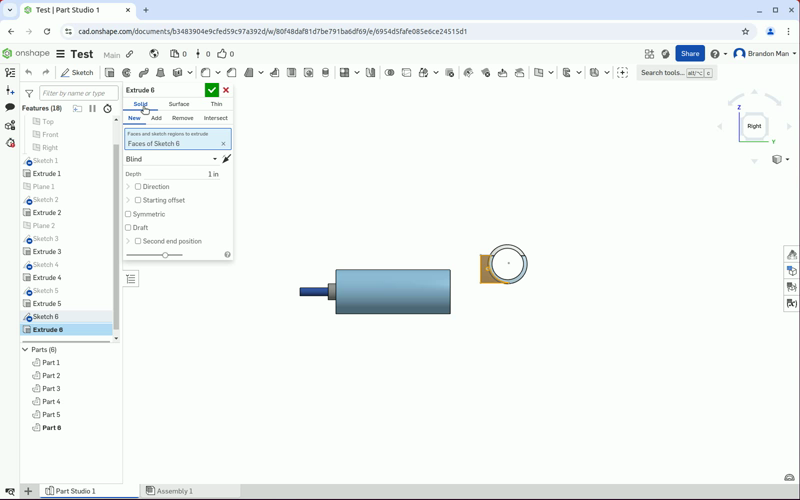
click(143, 106)
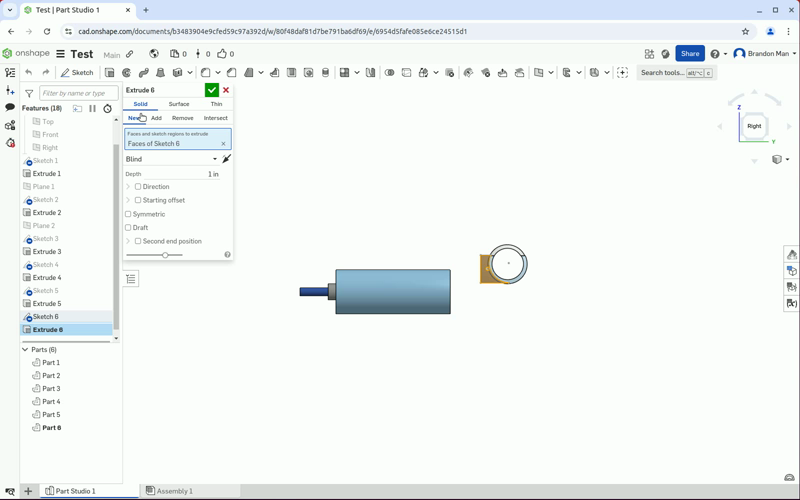
mouse_move(137, 120)
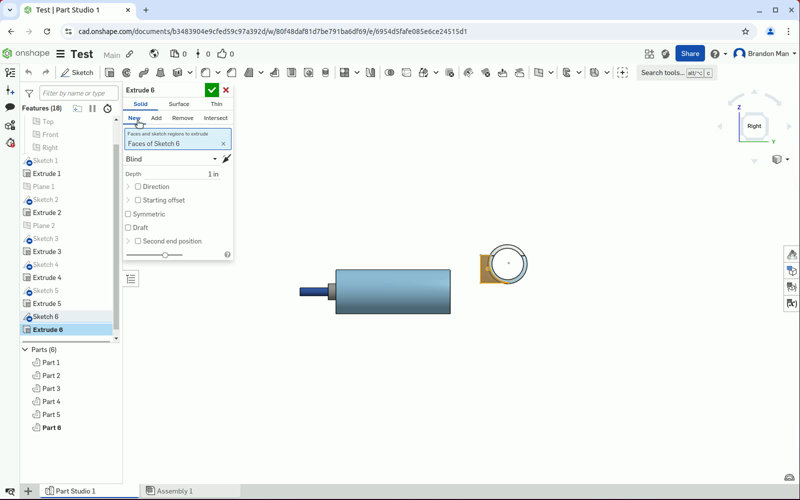
click(137, 120)
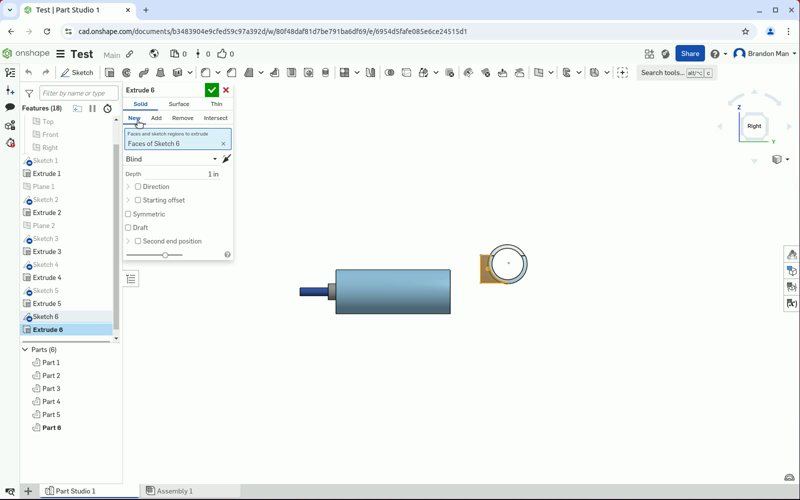
key(tab, 4)
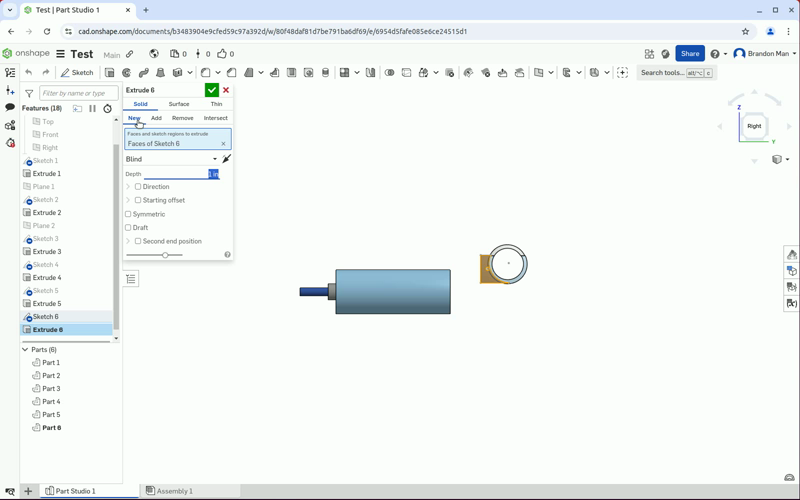
text(2.166)
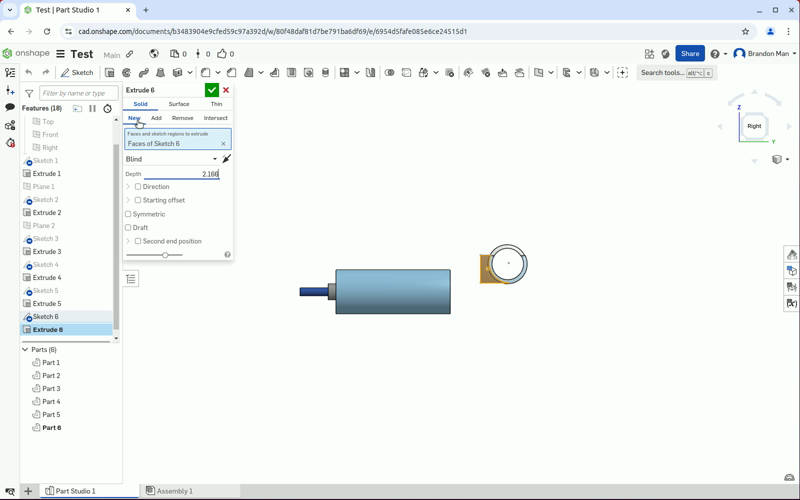
key(enter)
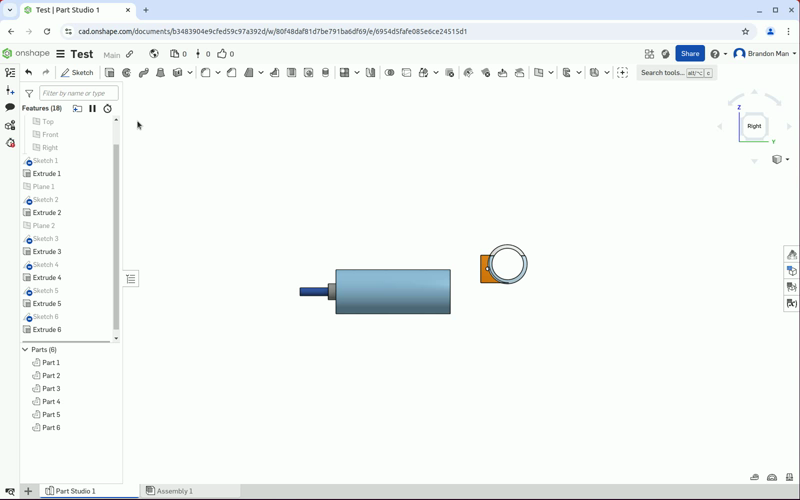
key(shift+h)
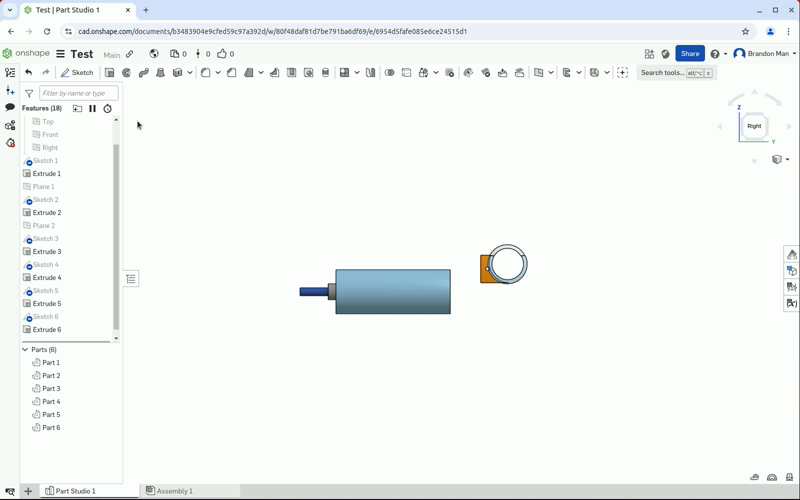
key(shift+h)
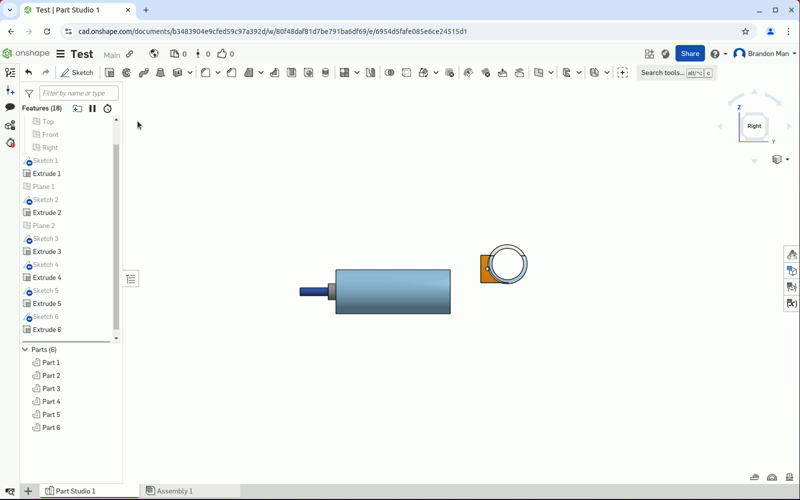
mouse_move(69, 163)
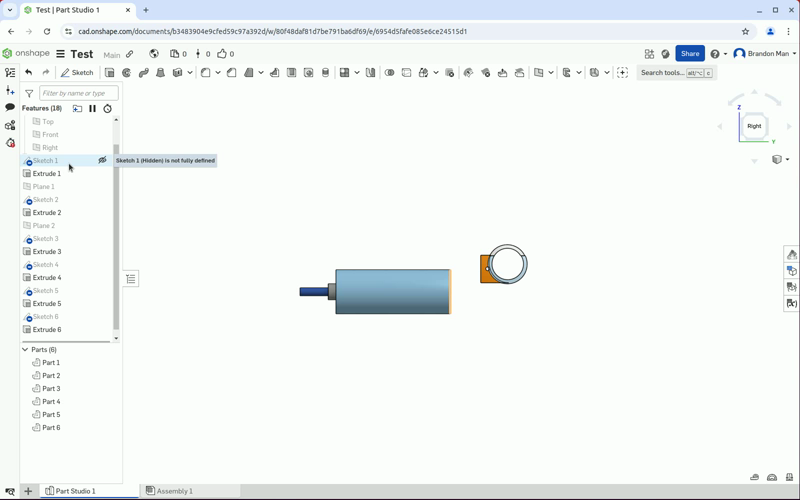
click(69, 163)
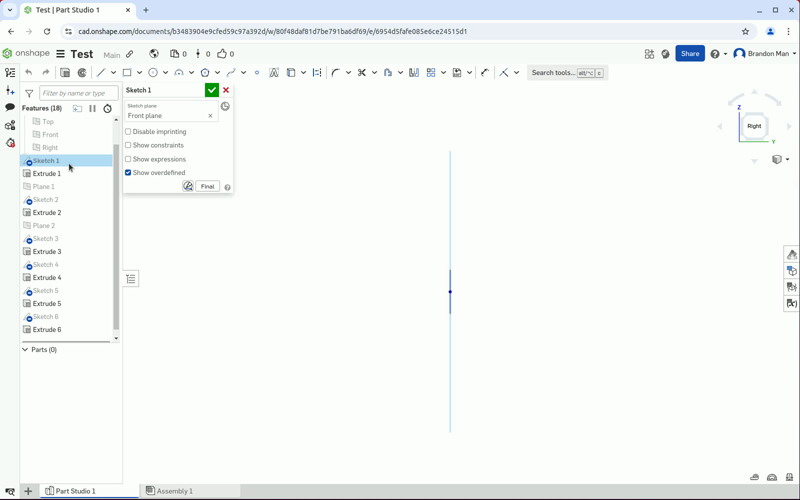
mouse_move(229, 92)
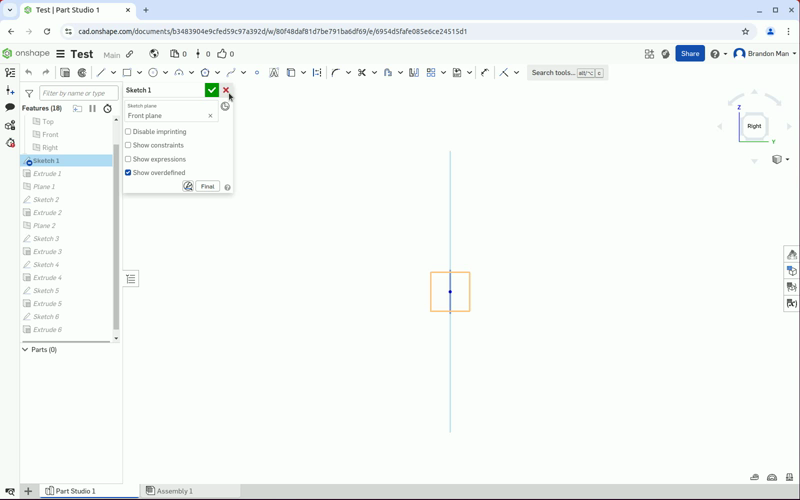
click(229, 92)
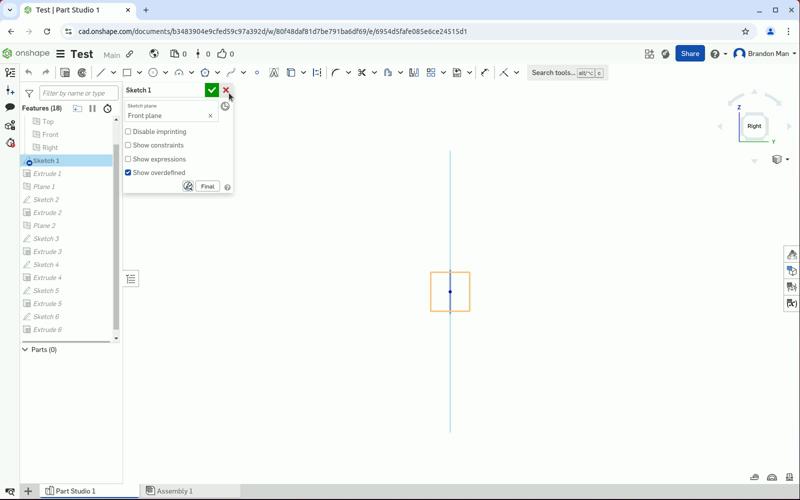
key(shift+s)
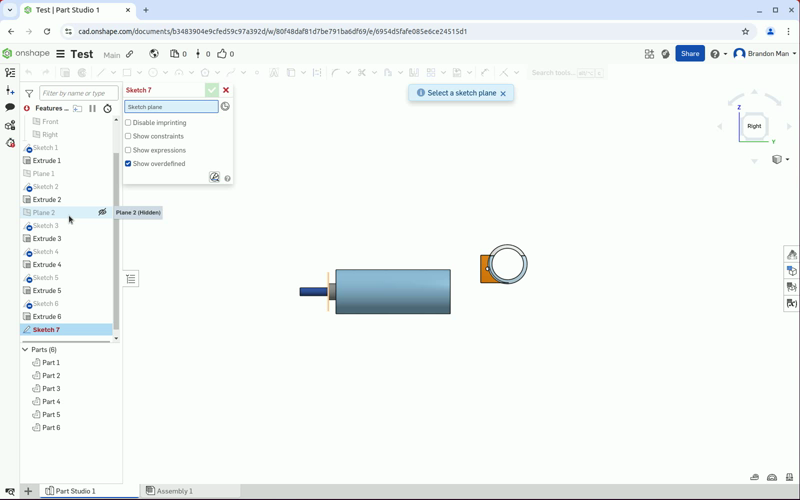
scroll(3)
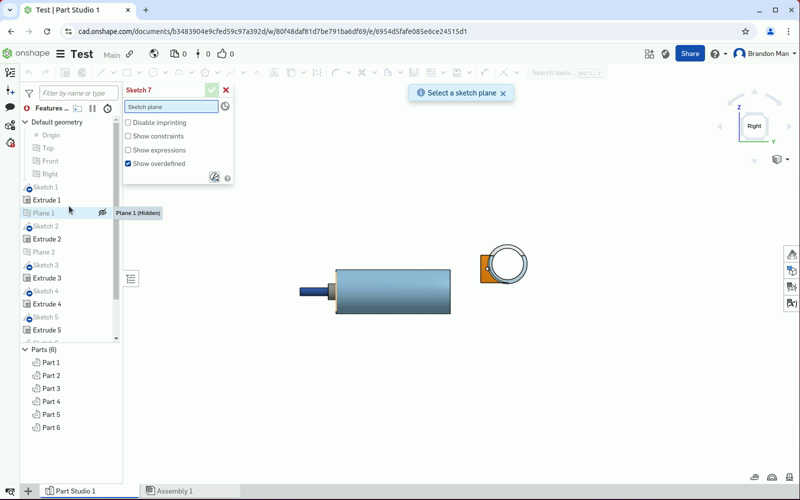
mouse_move(69, 176)
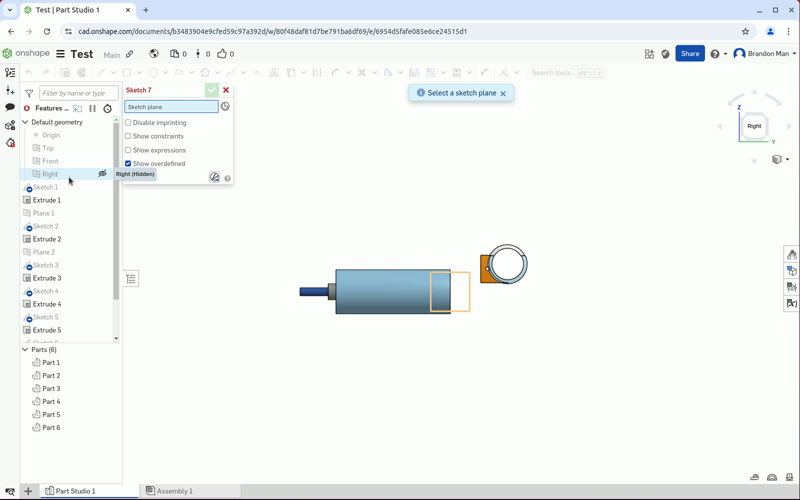
click(69, 176)
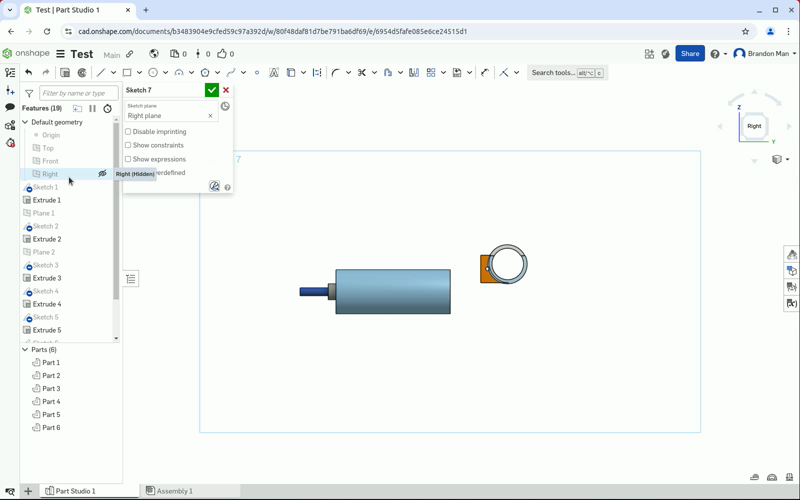
mouse_move(73, 352)
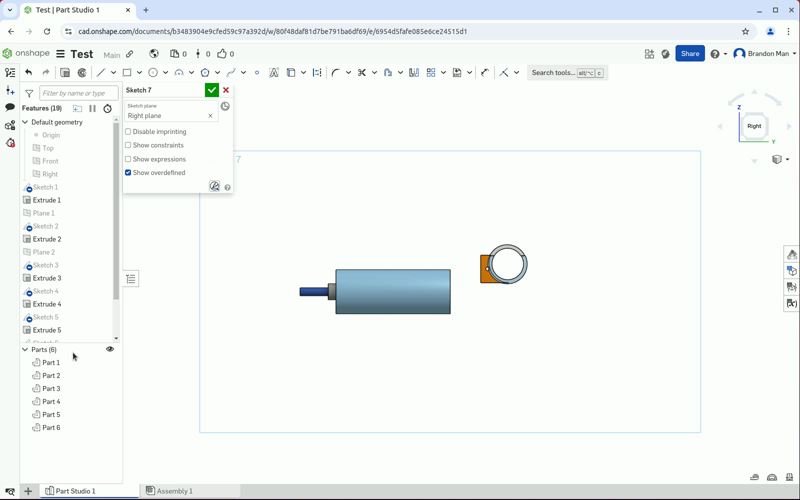
key(y)
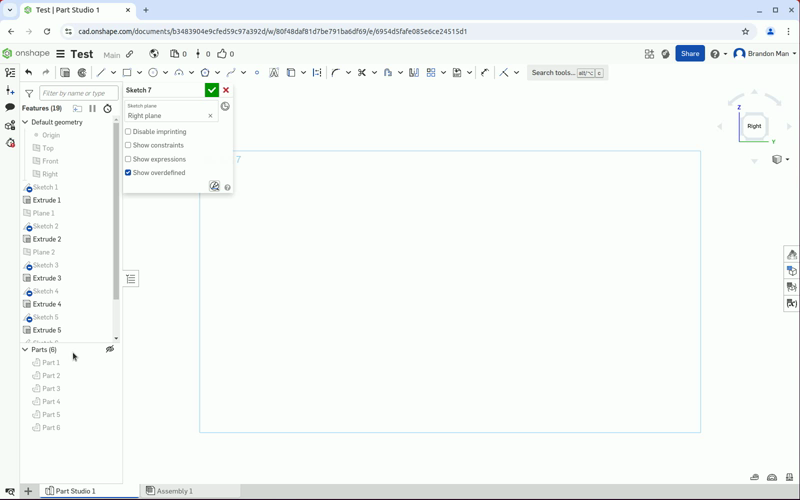
key(l)
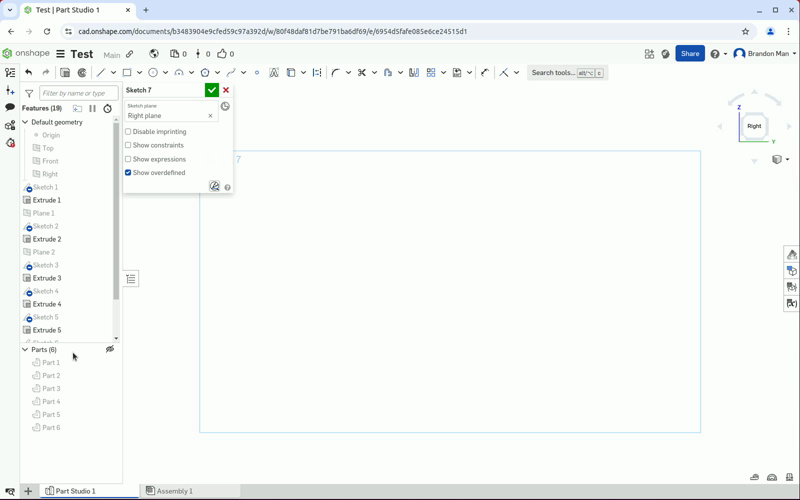
key_down(shift)
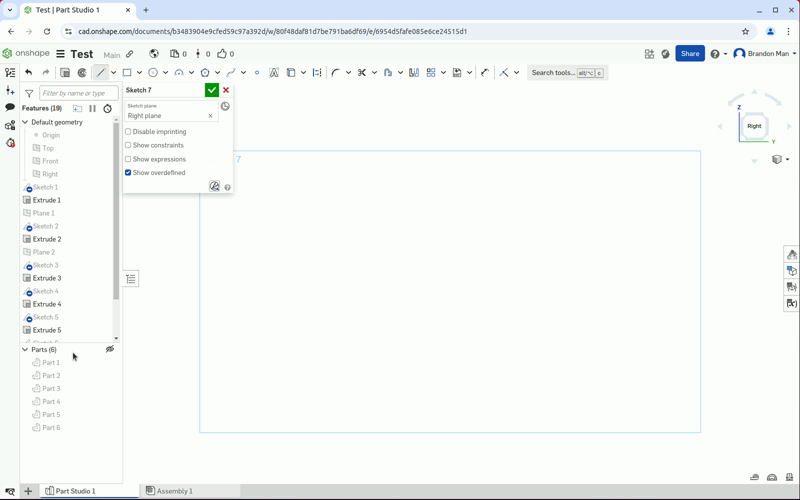
mouse_move(507, 282)
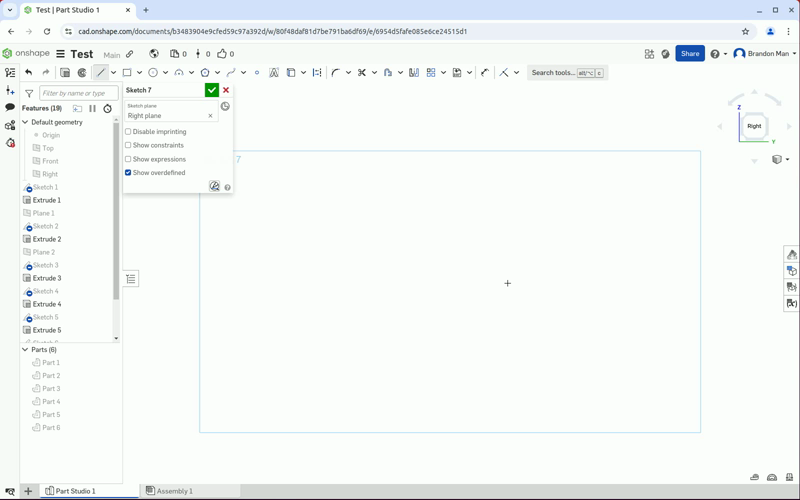
click(507, 282)
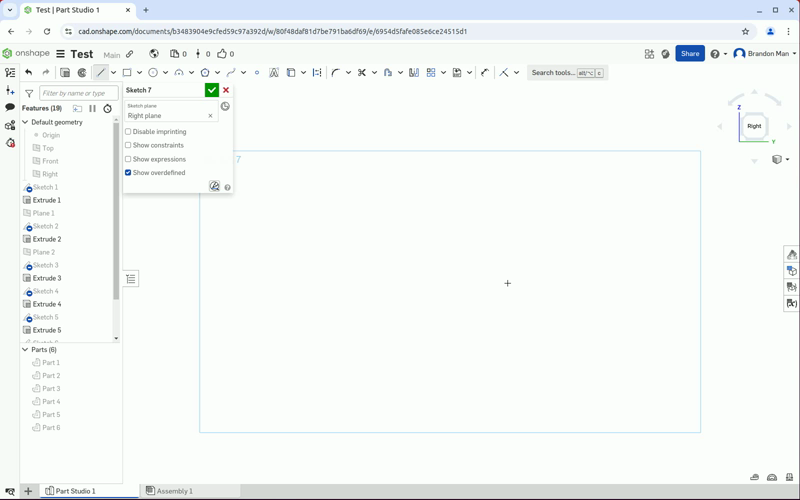
key_up(shift)
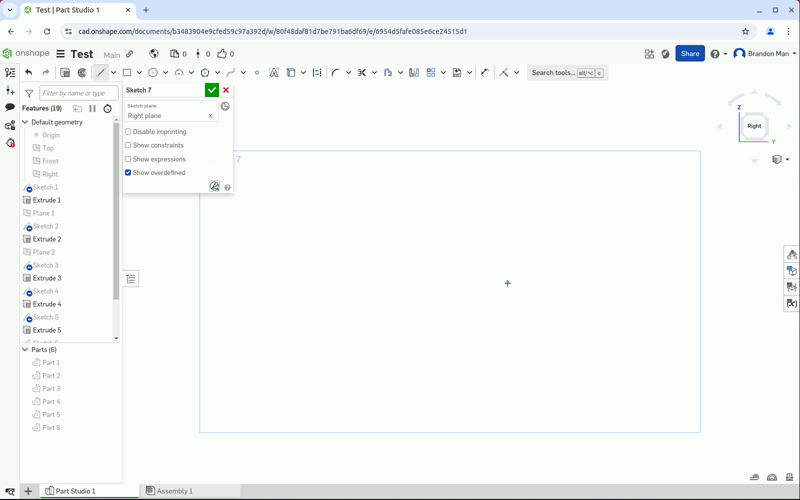
key_down(shift)
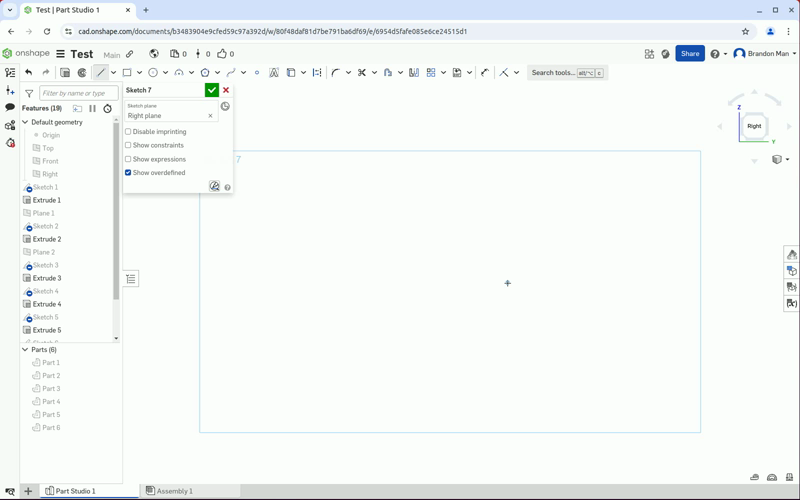
mouse_move(537, 282)
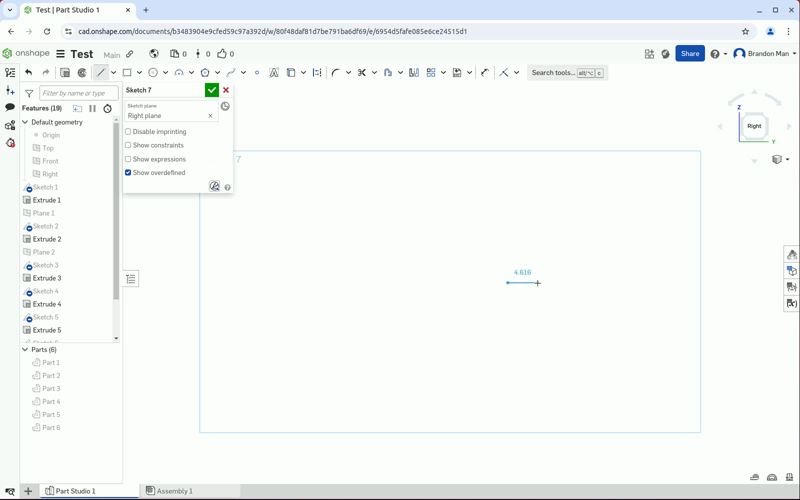
mouse_move(535, 282)
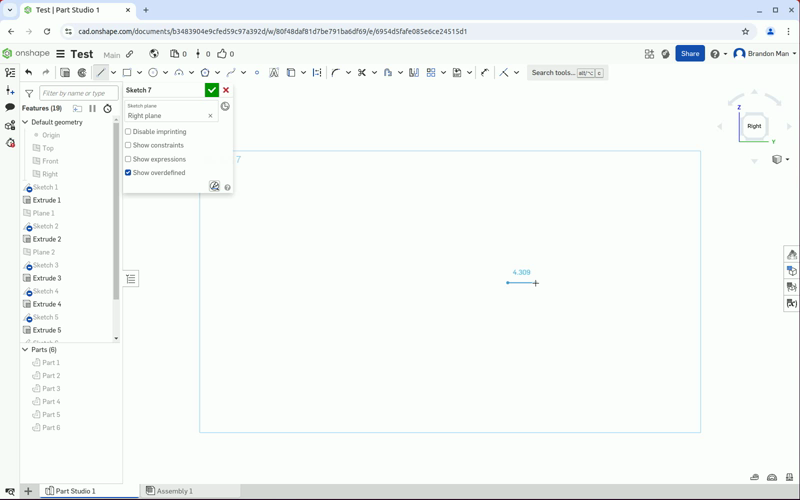
click(535, 282)
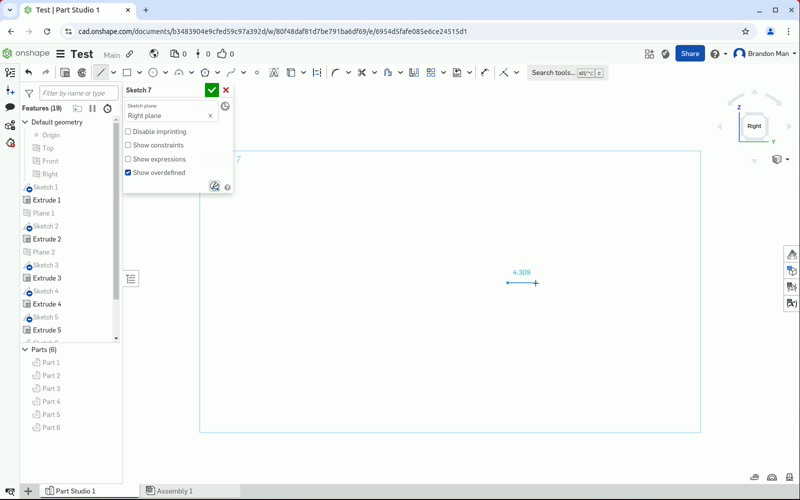
key_up(shift)
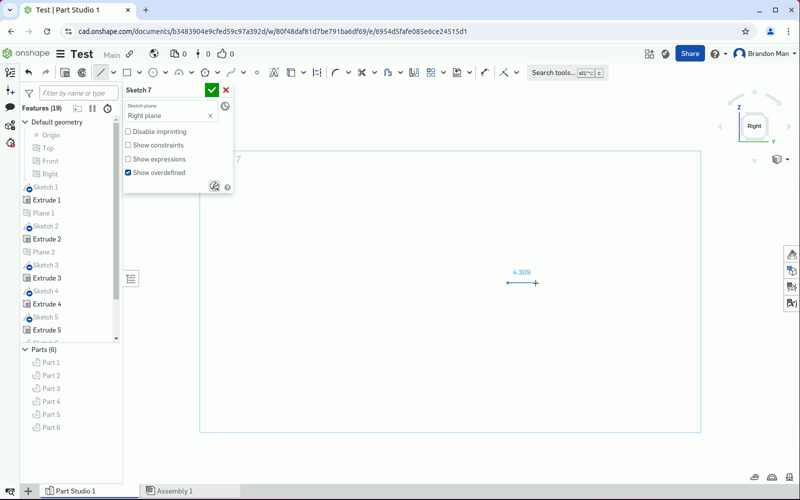
key_down(shift)
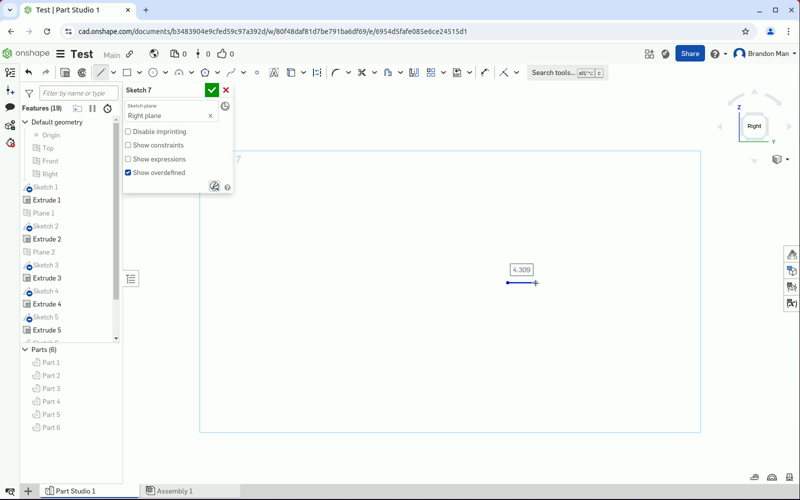
mouse_move(565, 282)
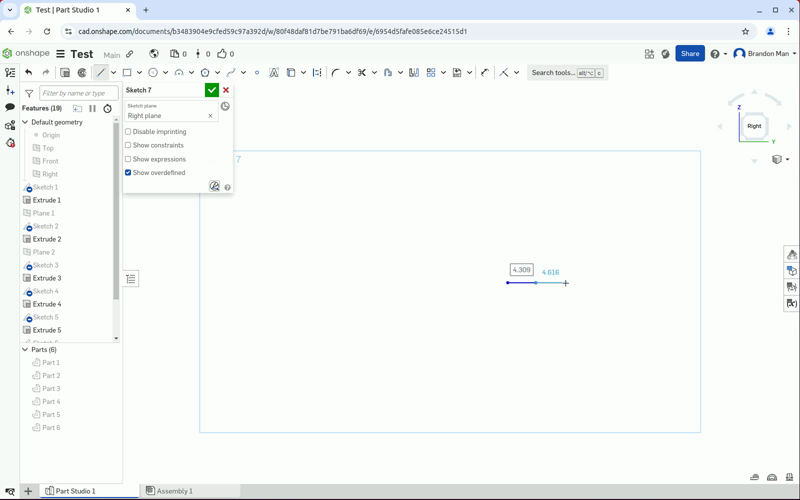
mouse_move(535, 255)
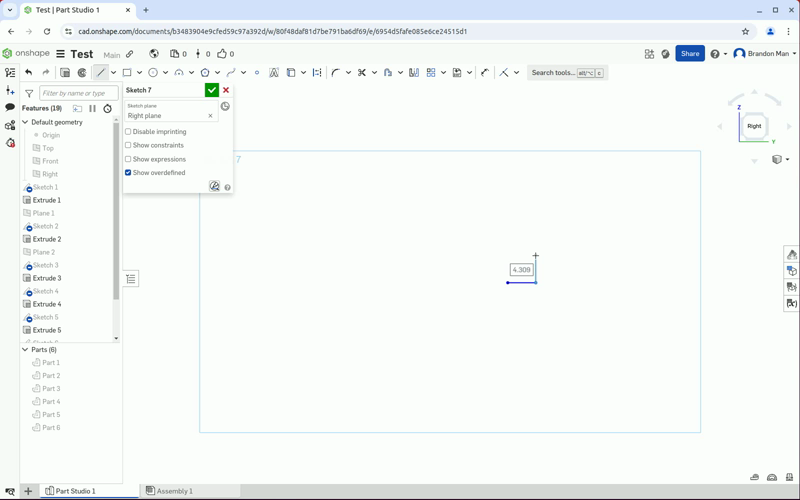
click(535, 255)
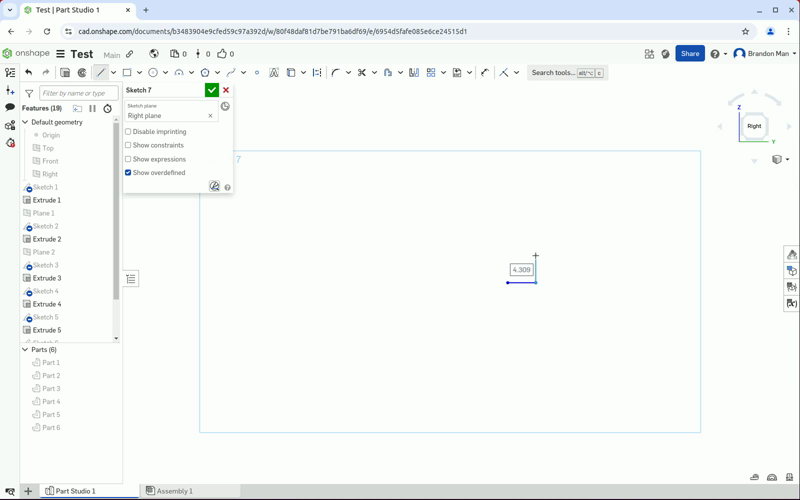
key_up(shift)
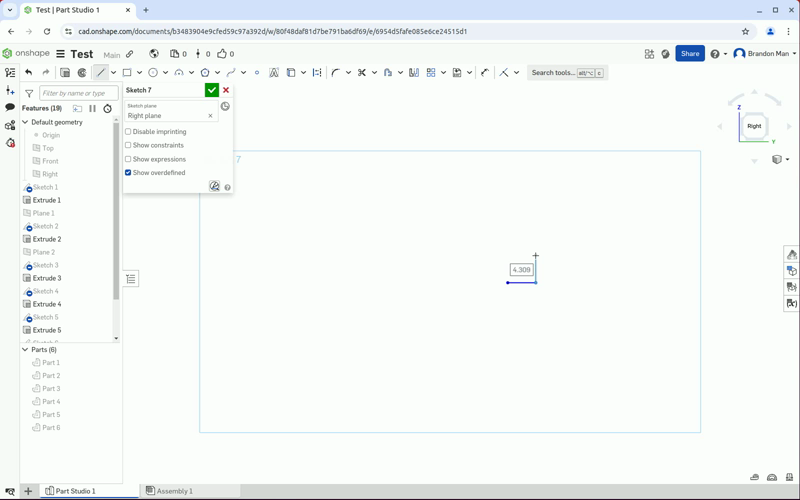
key_down(shift)
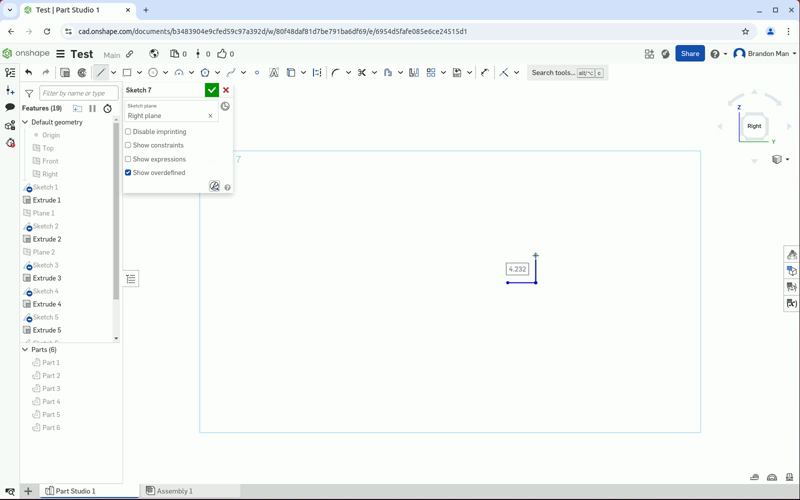
mouse_move(565, 255)
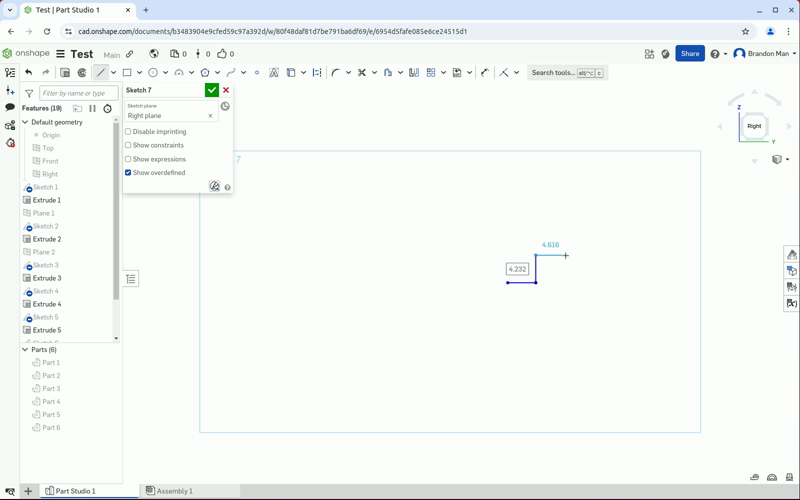
mouse_move(525, 255)
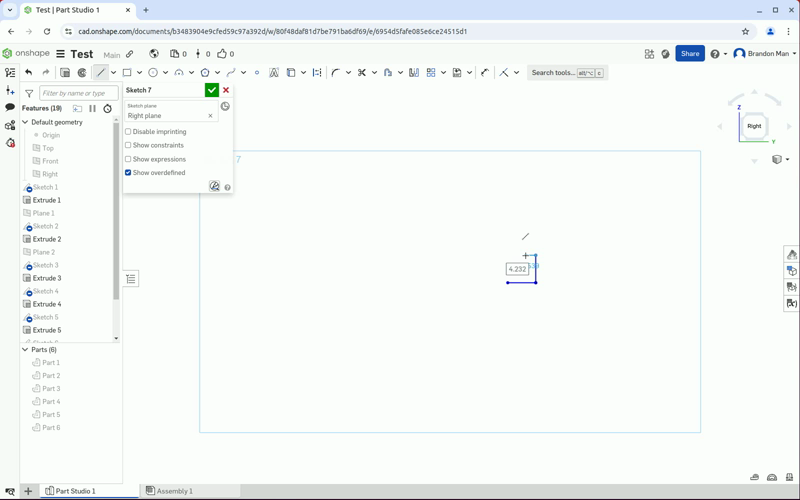
click(525, 255)
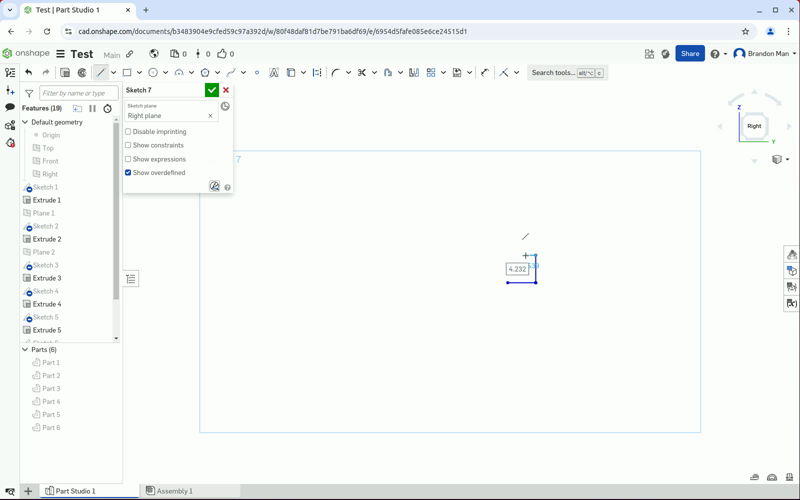
key_up(shift)
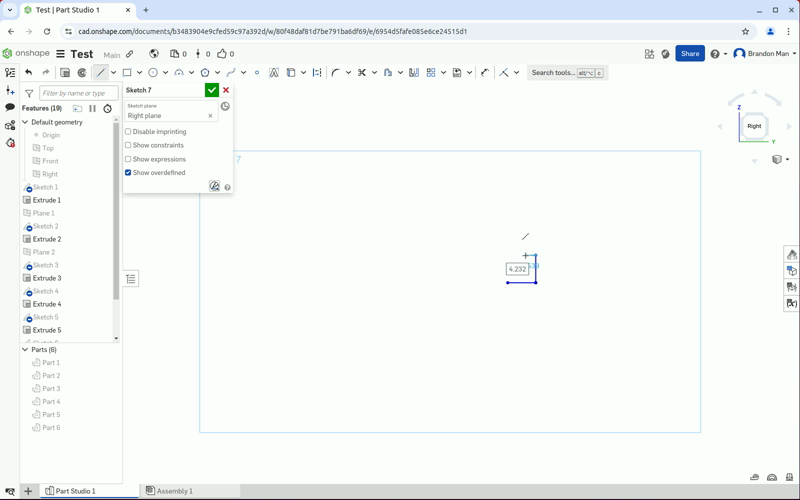
key(esc)
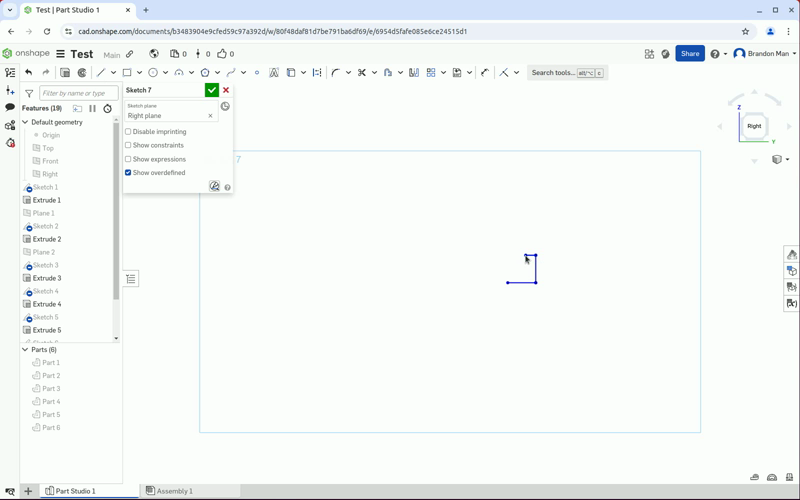
key(a)
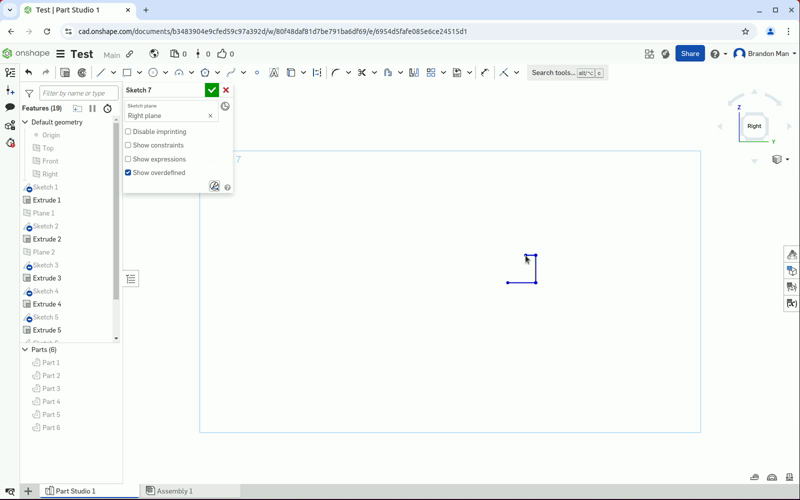
mouse_move(525, 255)
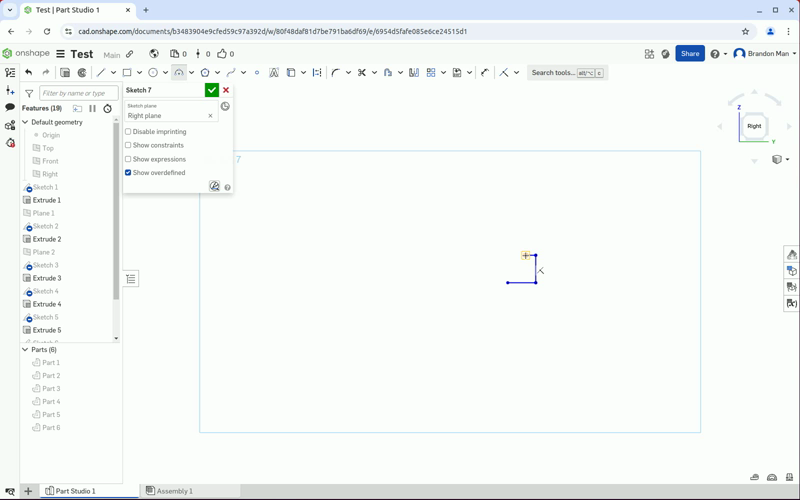
click(525, 255)
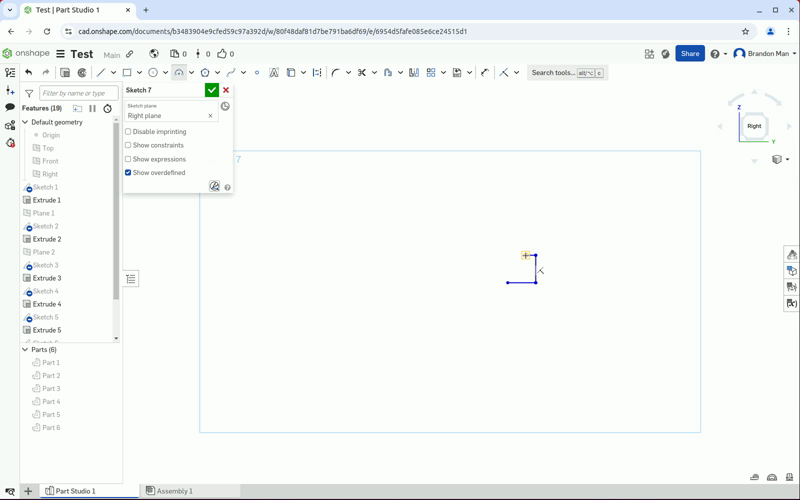
mouse_move(507, 282)
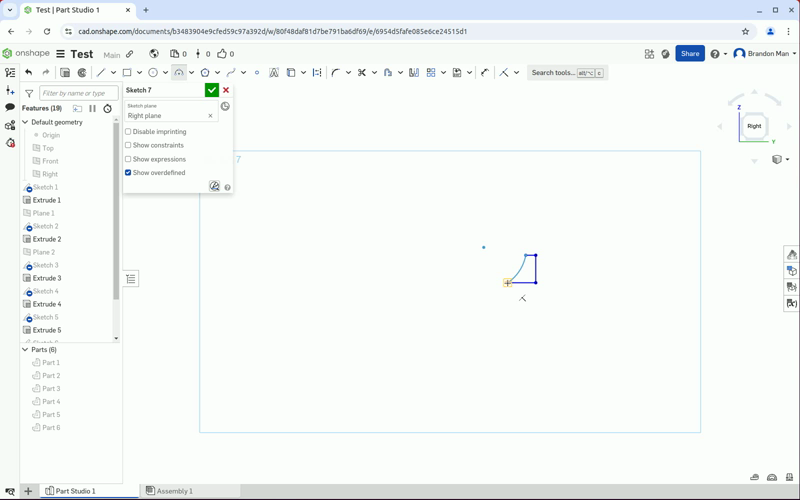
click(507, 282)
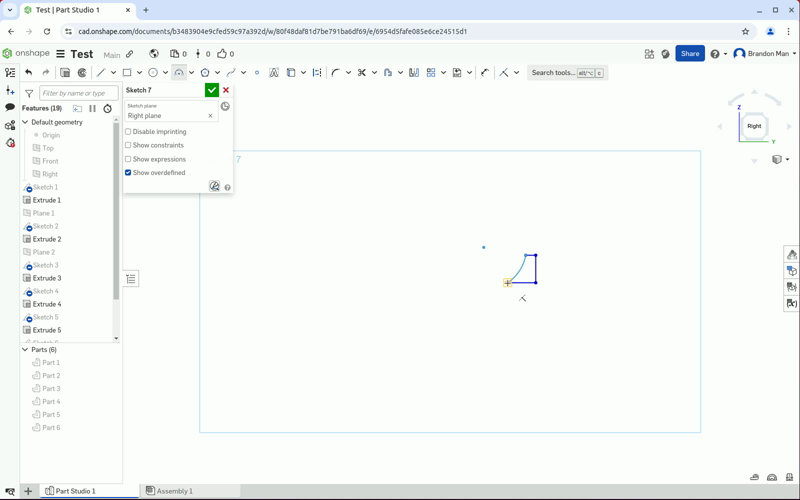
key_down(shift)
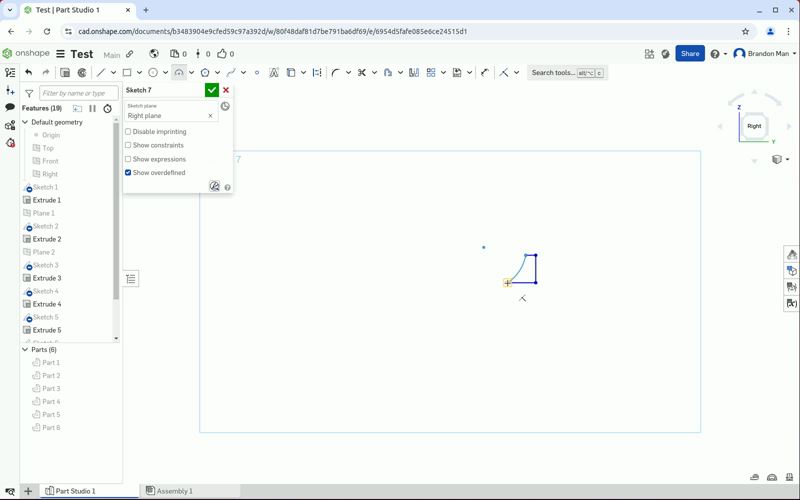
mouse_move(524, 273)
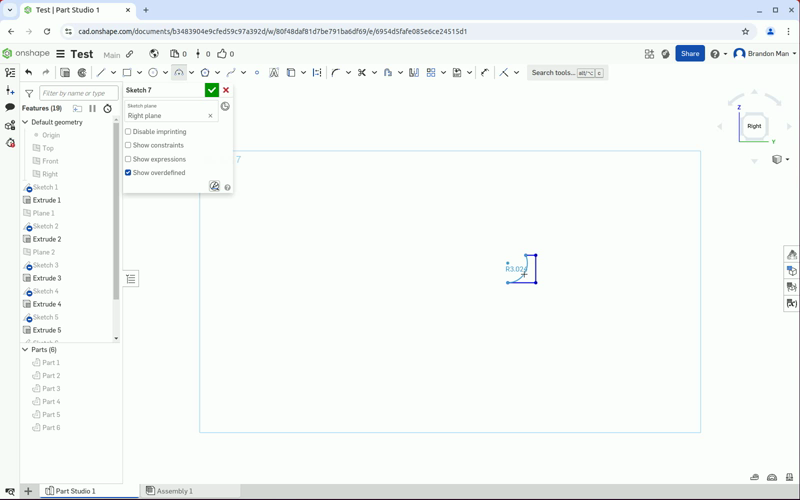
click(524, 273)
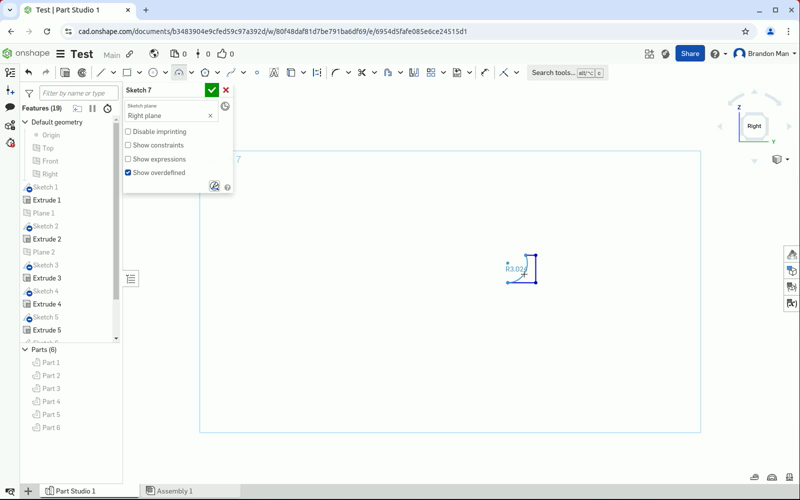
key_up(shift)
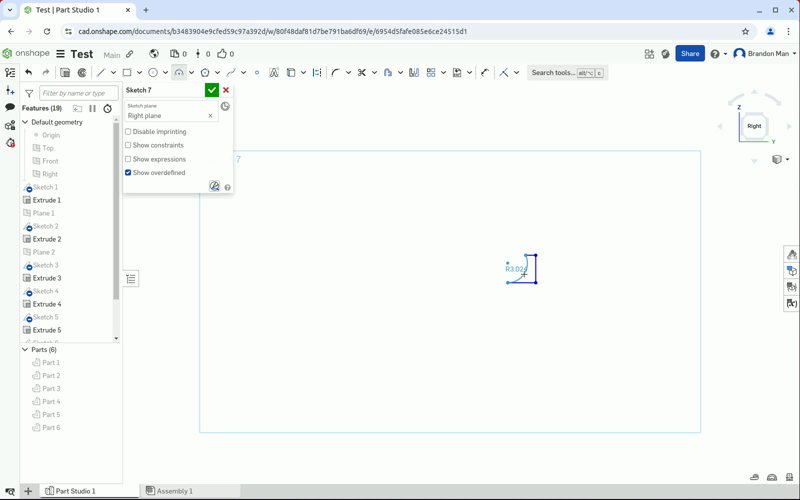
key(esc)
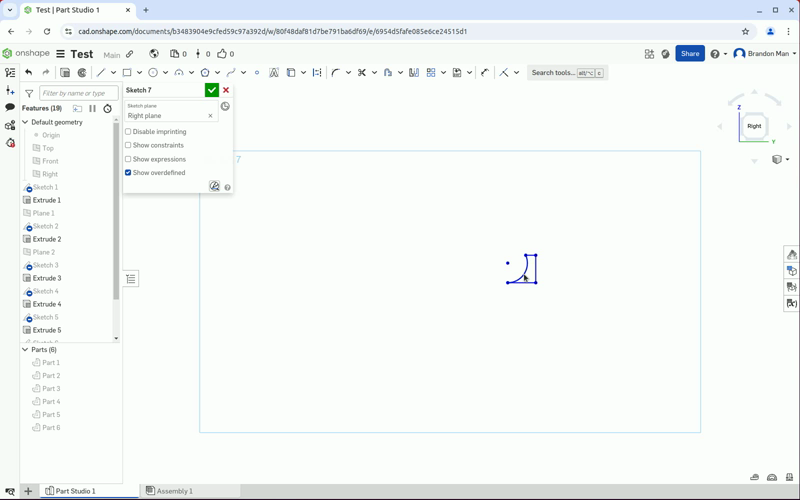
key(c)
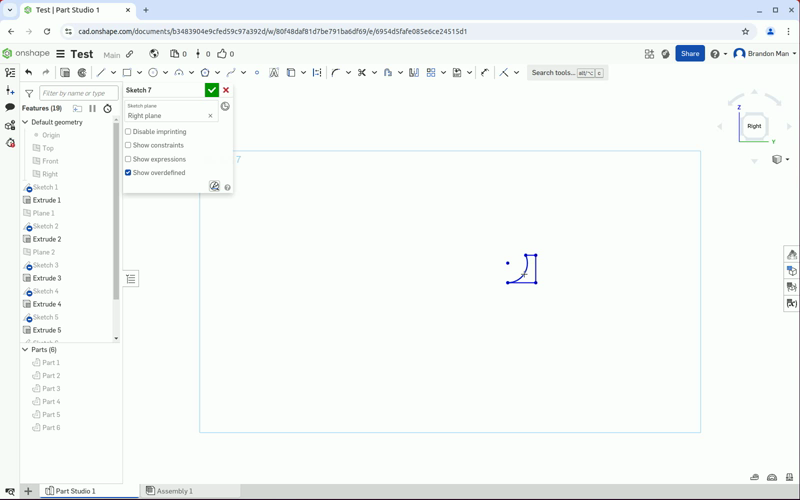
key_down(shift)
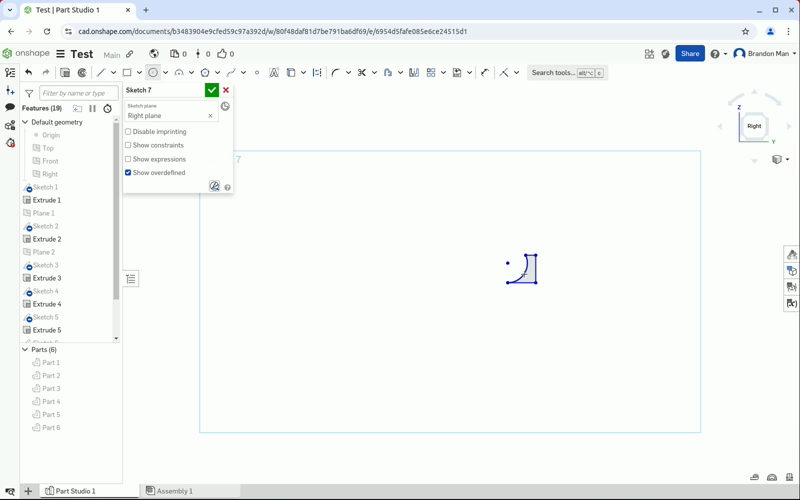
mouse_move(528, 268)
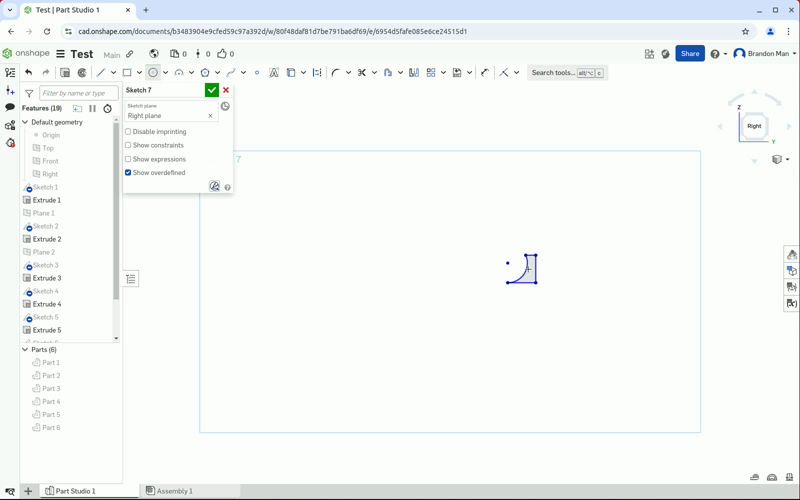
click(528, 268)
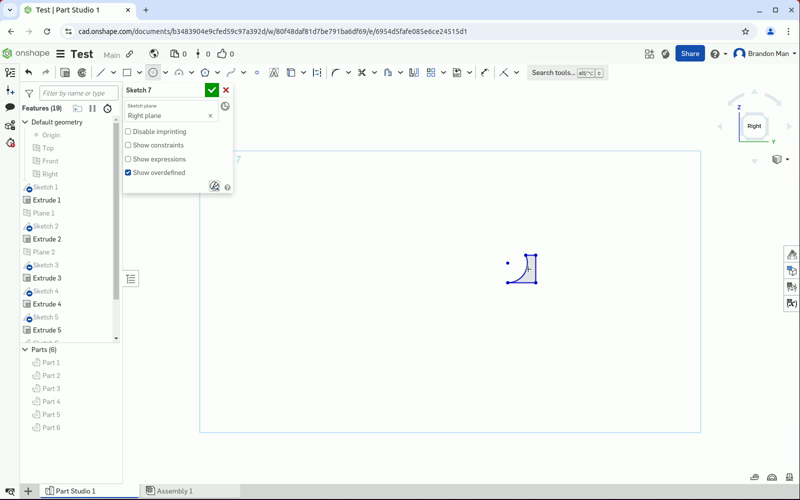
key_up(shift)
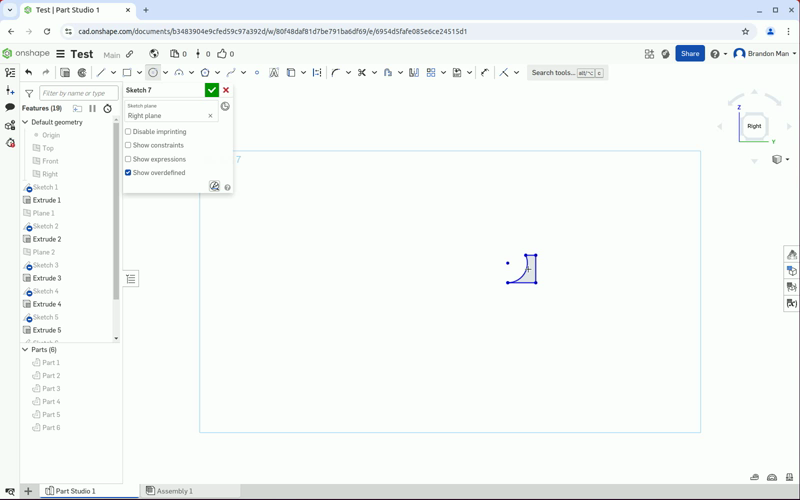
mouse_move(530, 268)
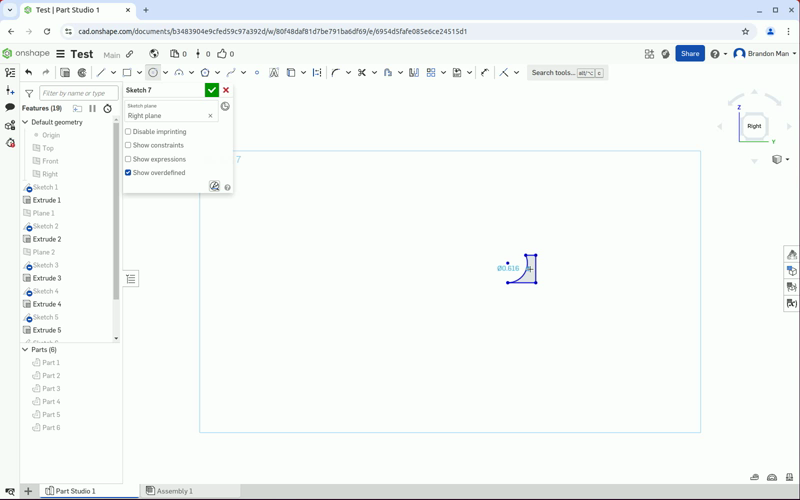
scroll(6)
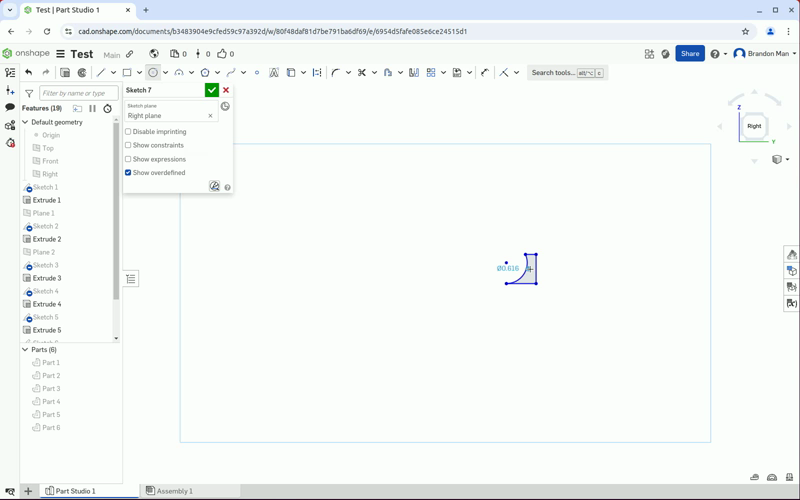
scroll(6)
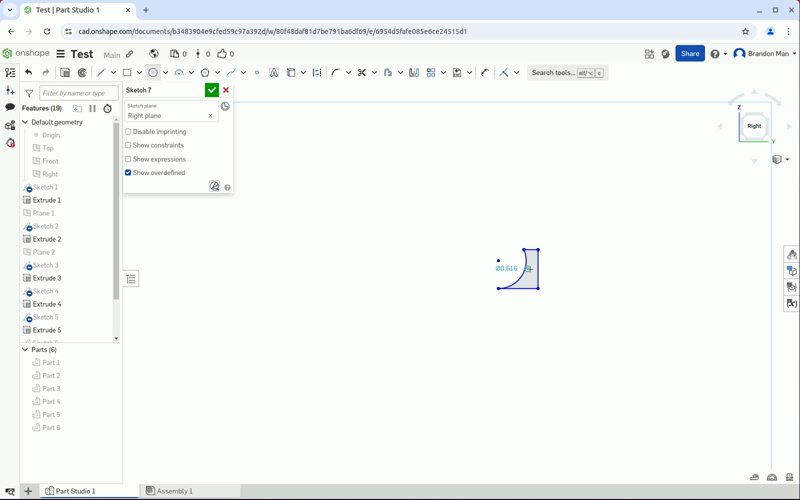
scroll(6)
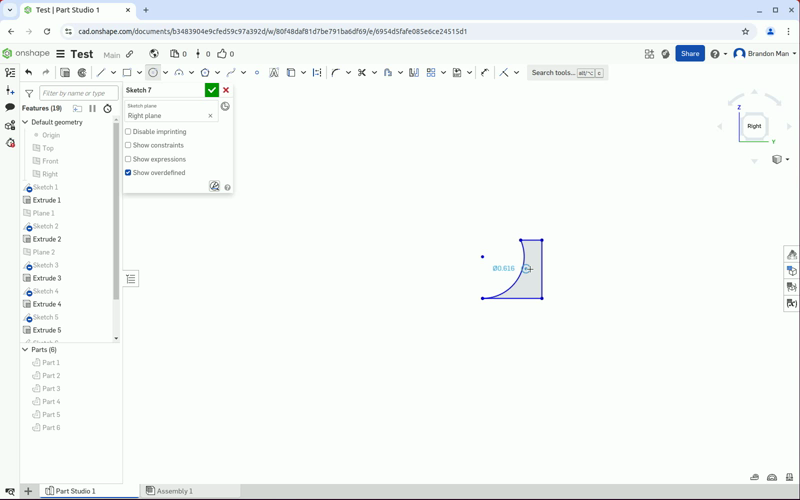
scroll(6)
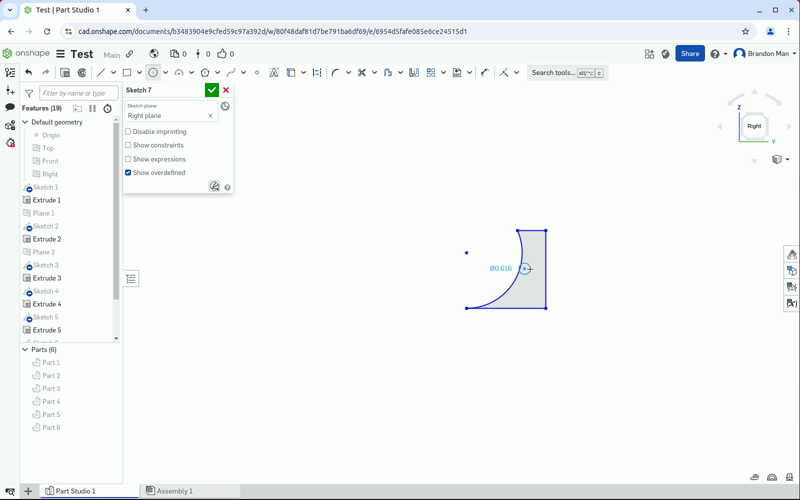
scroll(6)
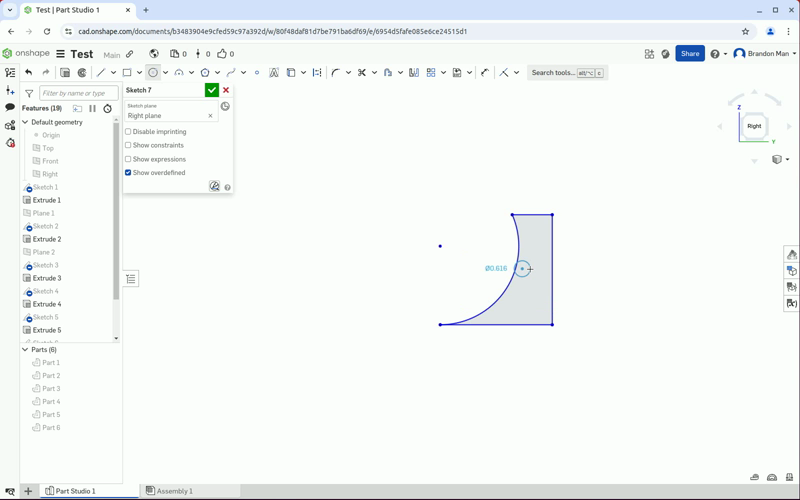
scroll(6)
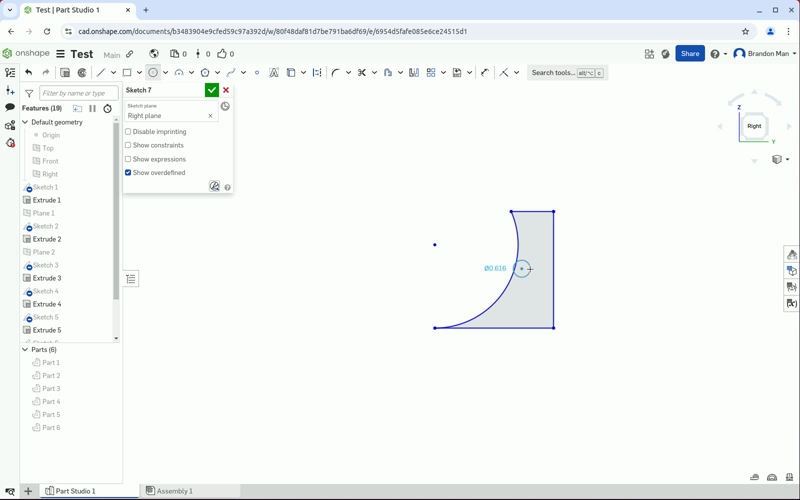
scroll(6)
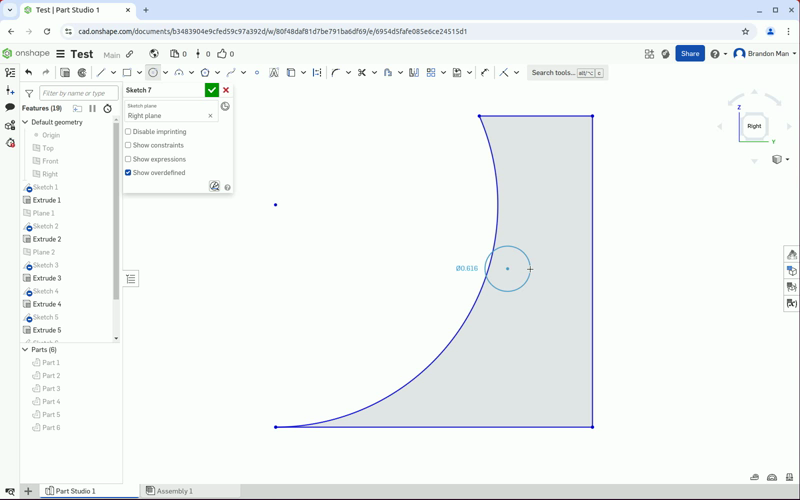
click(530, 268)
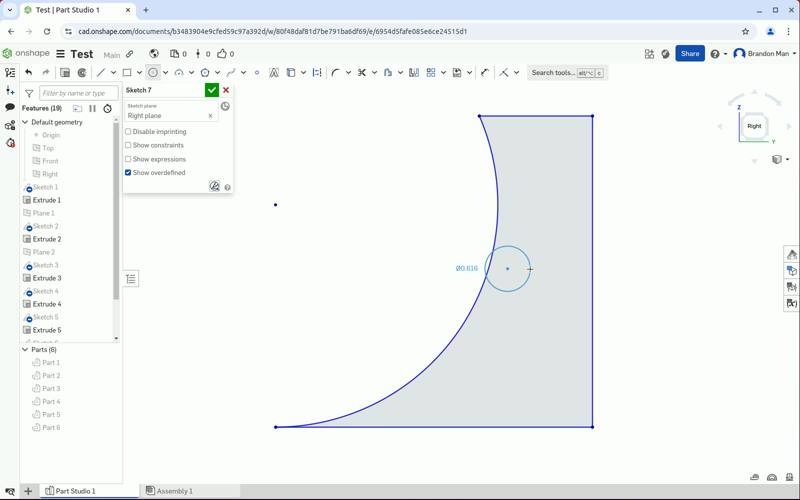
scroll(-6)
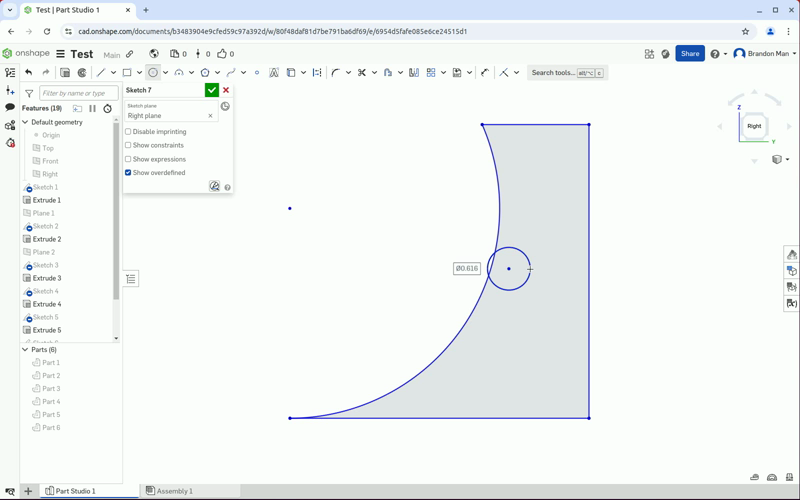
scroll(-6)
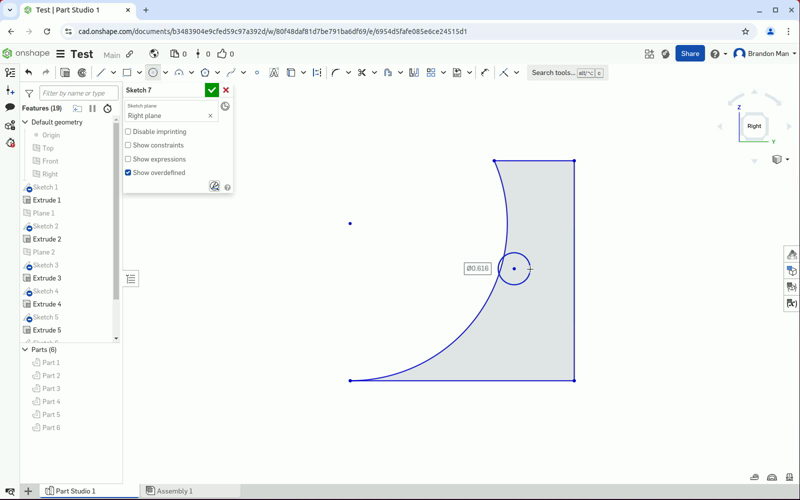
scroll(-6)
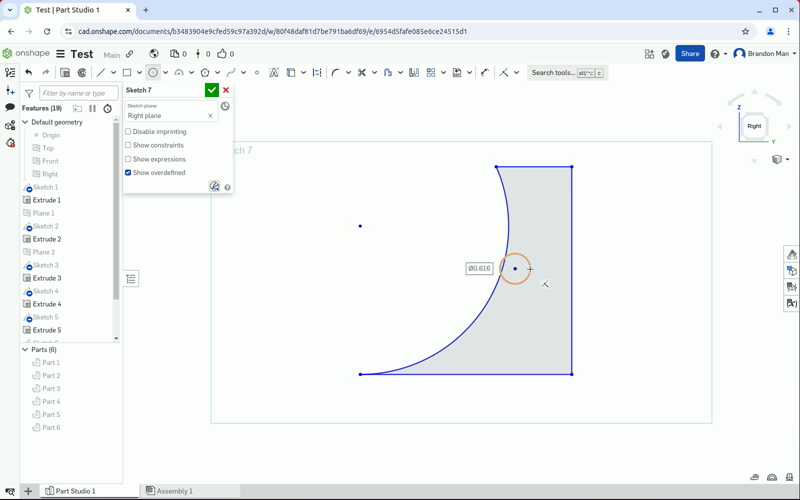
scroll(-6)
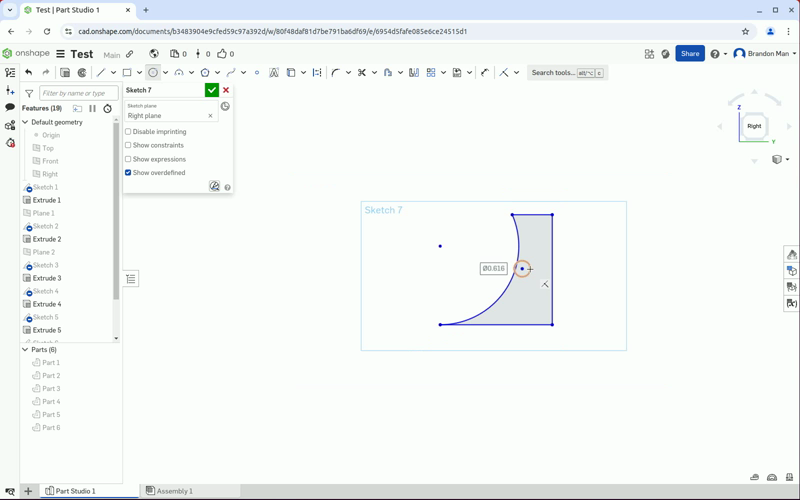
scroll(-6)
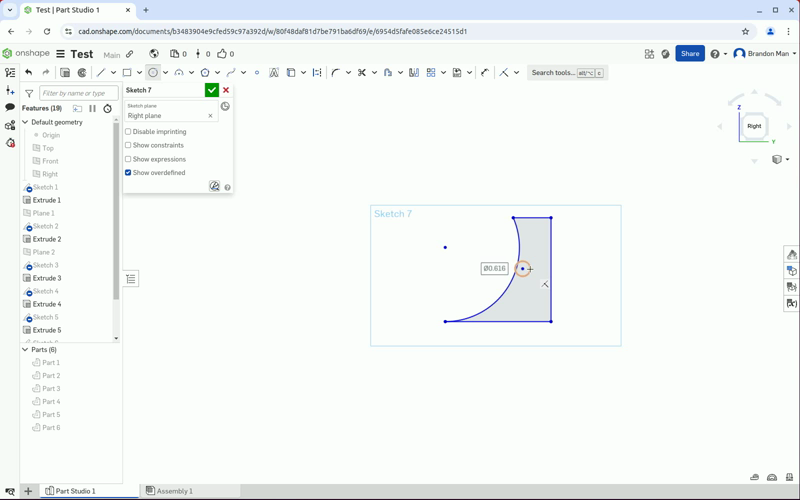
scroll(-6)
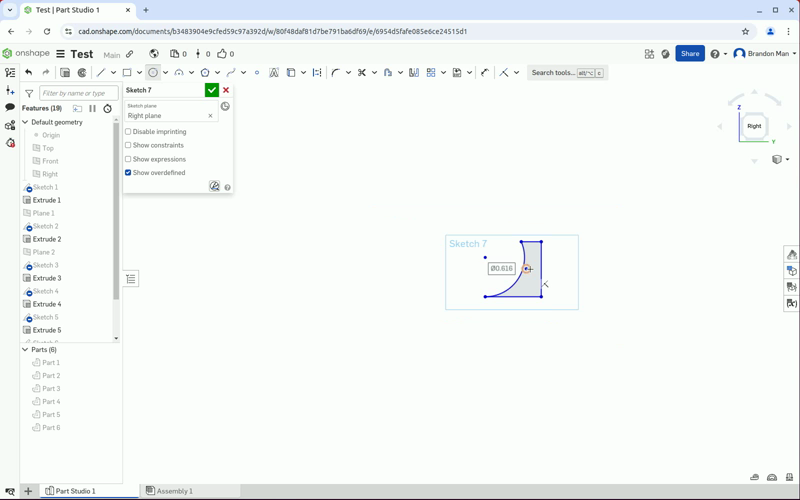
scroll(-6)
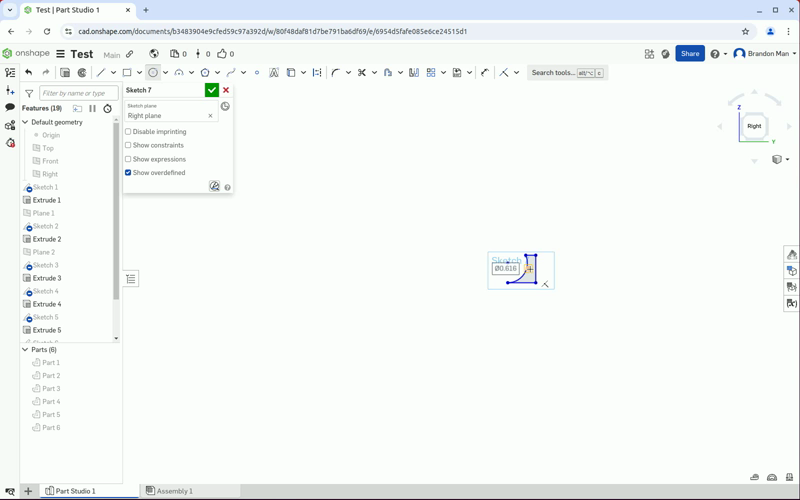
key(esc)
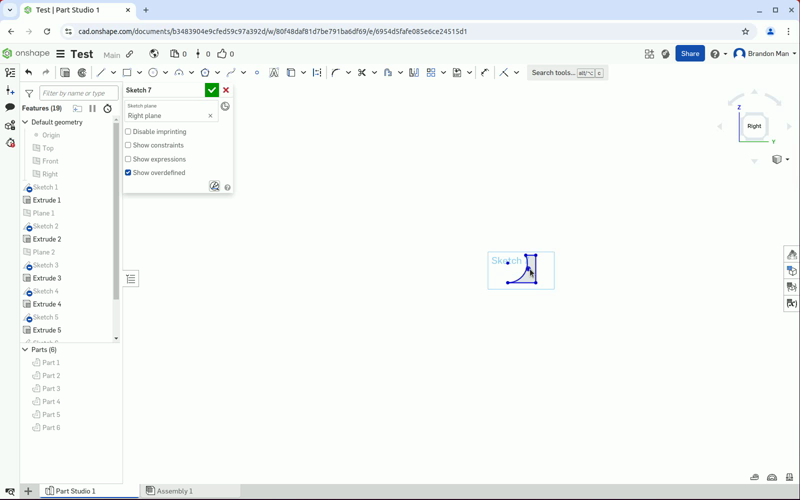
mouse_move(526, 277)
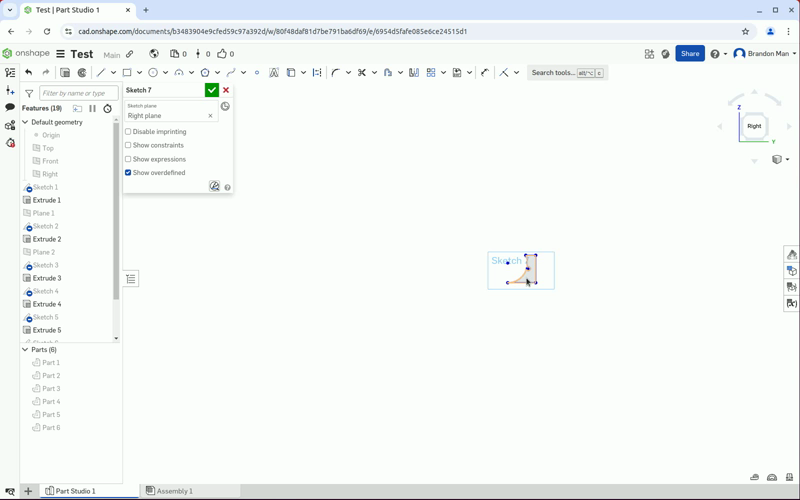
scroll(6)
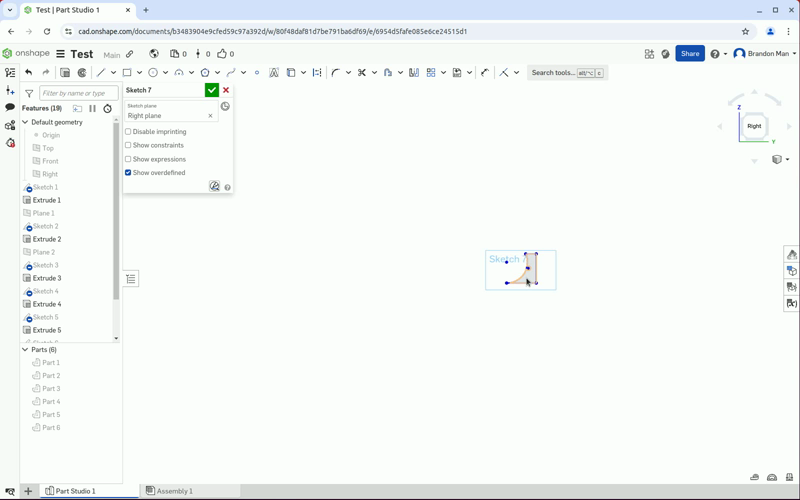
scroll(6)
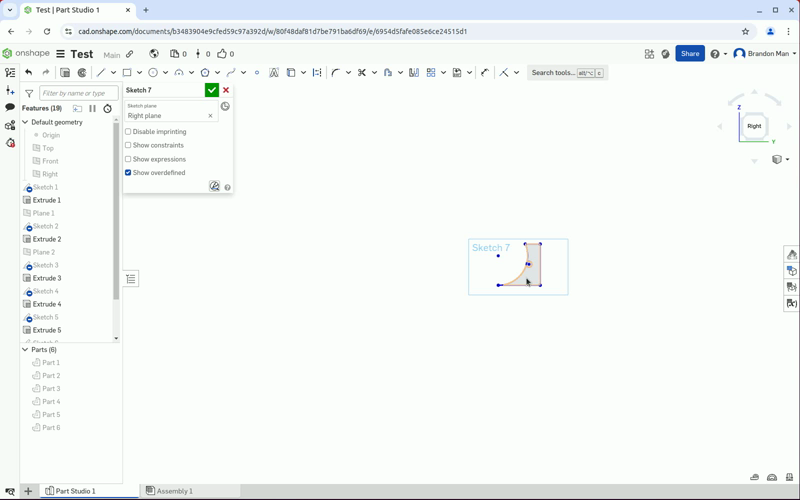
scroll(6)
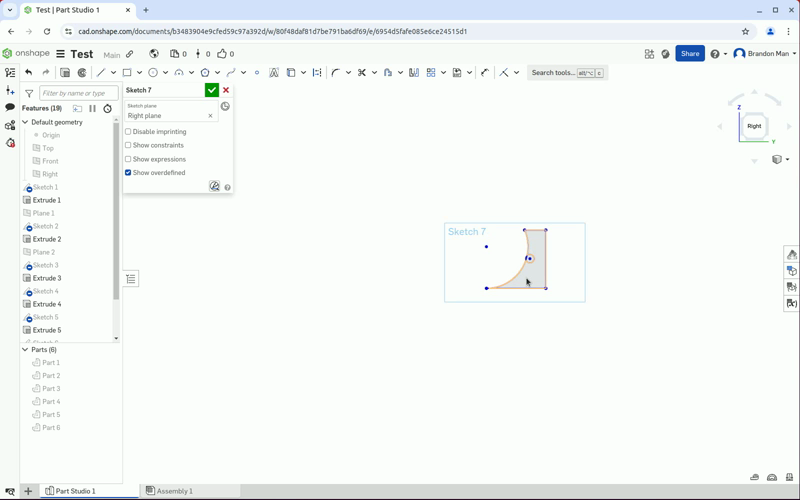
scroll(6)
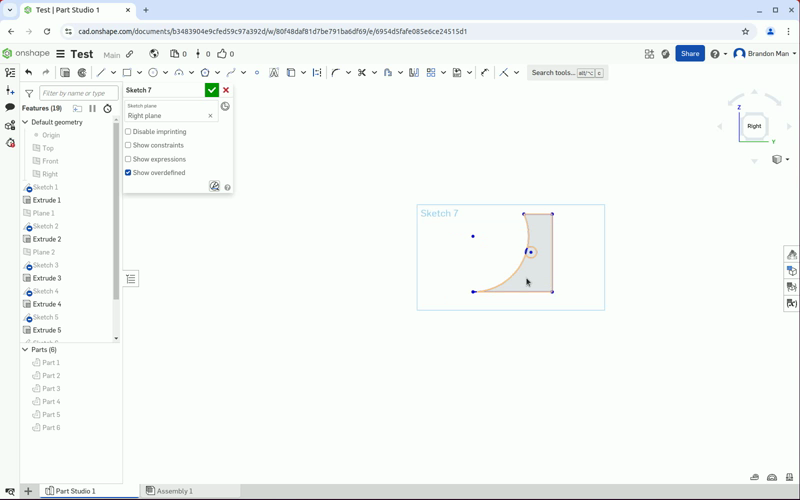
scroll(6)
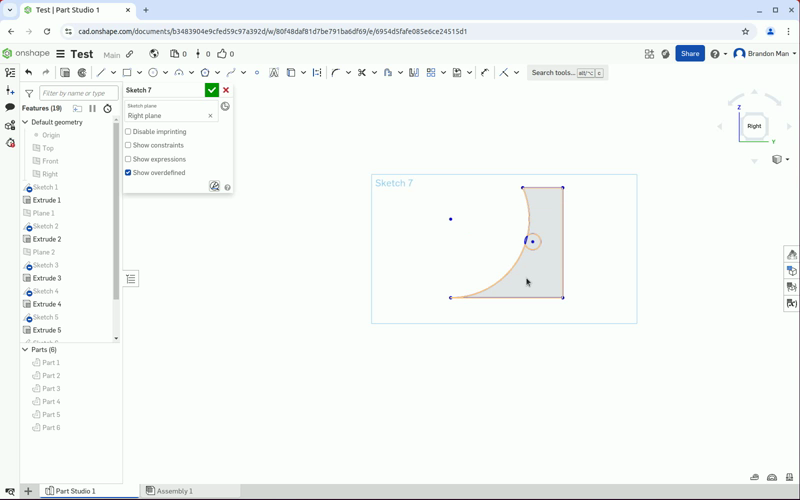
scroll(6)
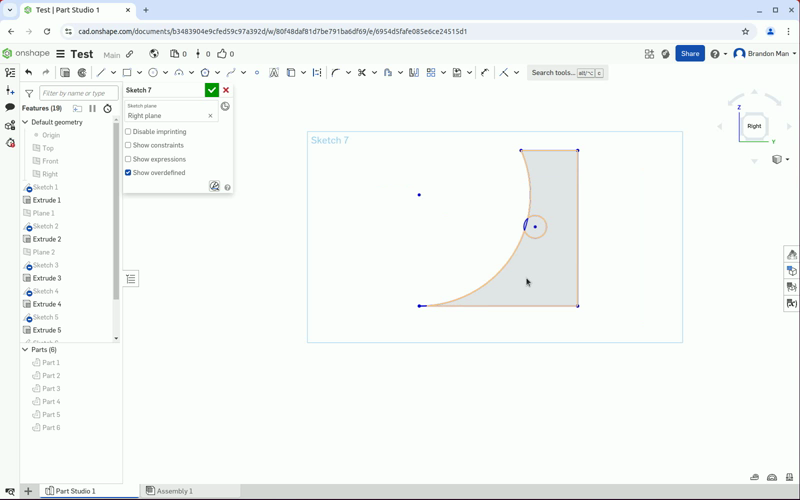
scroll(6)
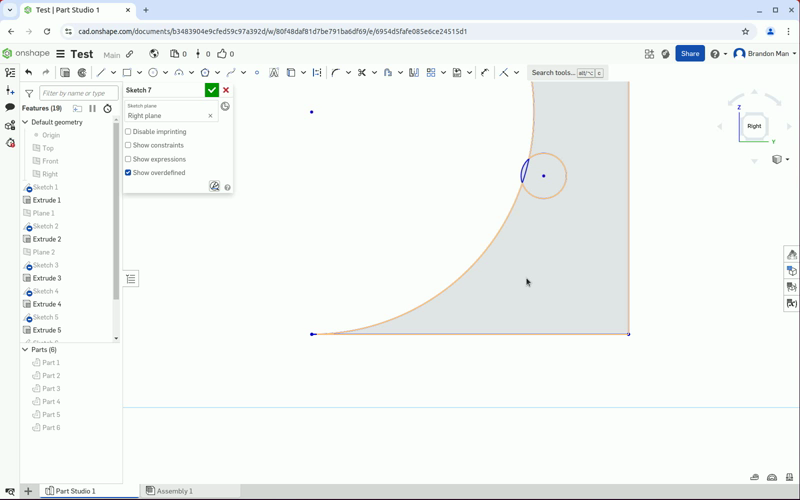
click(526, 277)
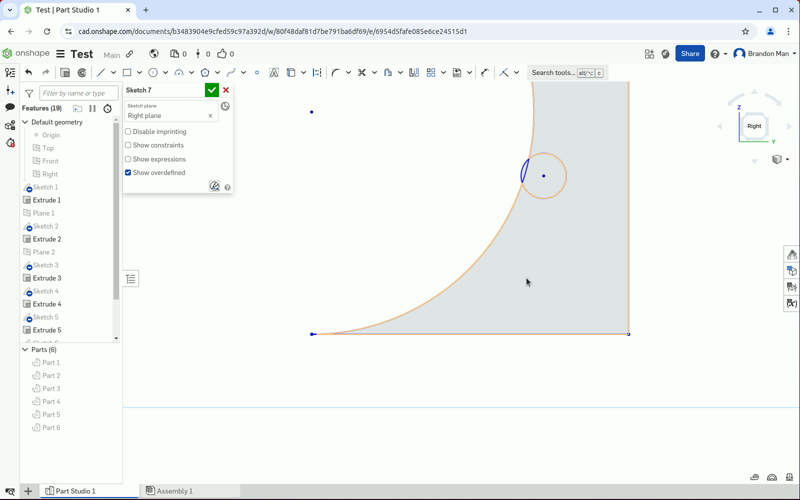
scroll(-6)
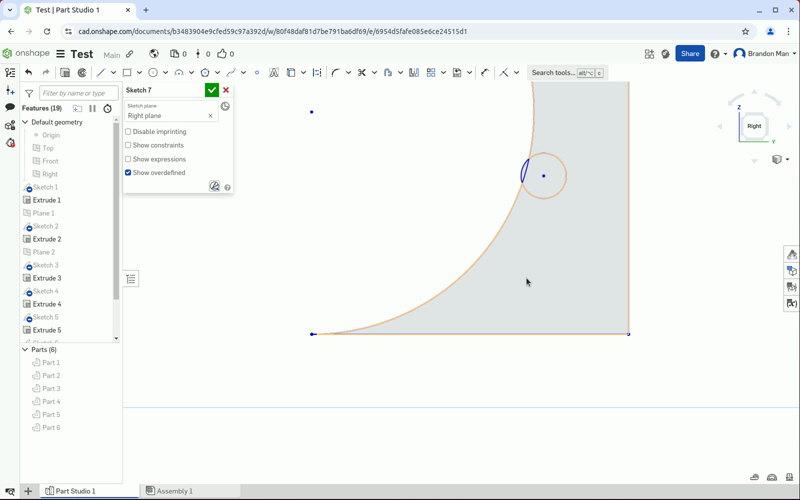
scroll(-6)
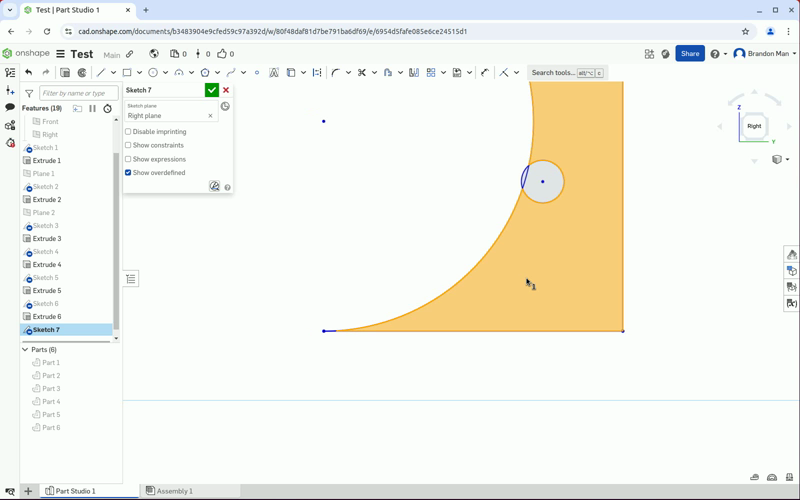
scroll(-6)
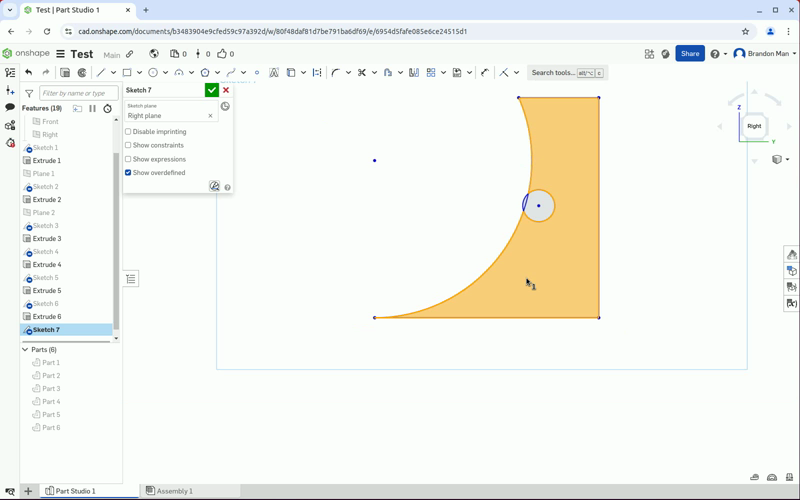
scroll(-6)
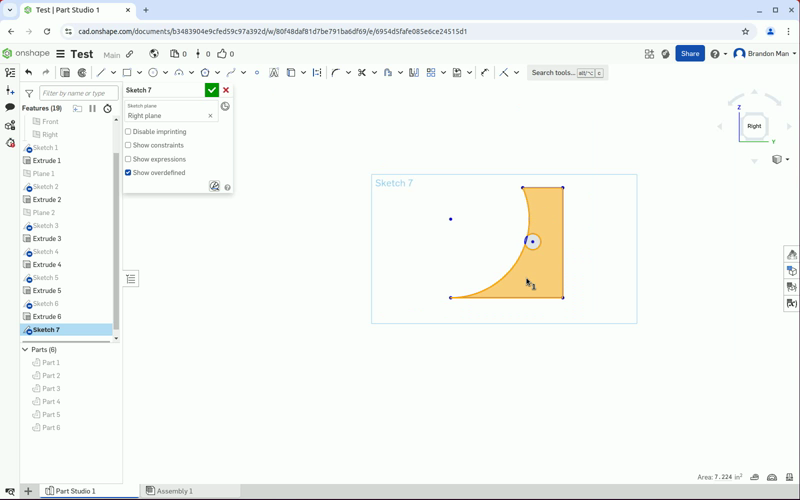
scroll(-6)
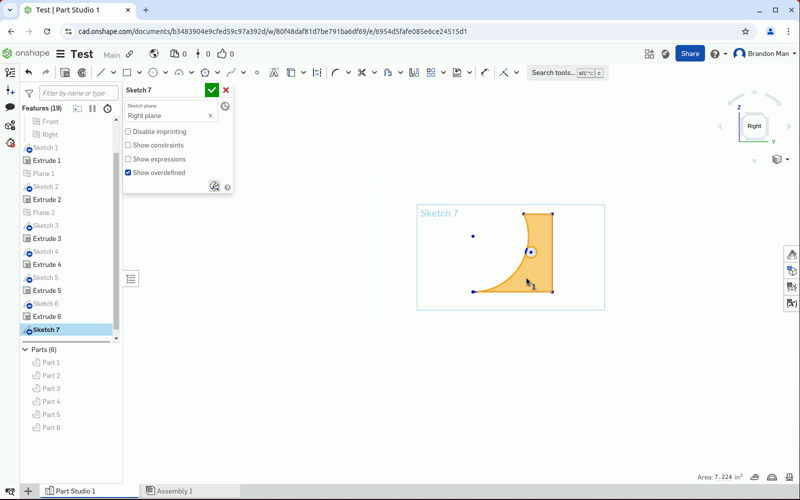
scroll(-6)
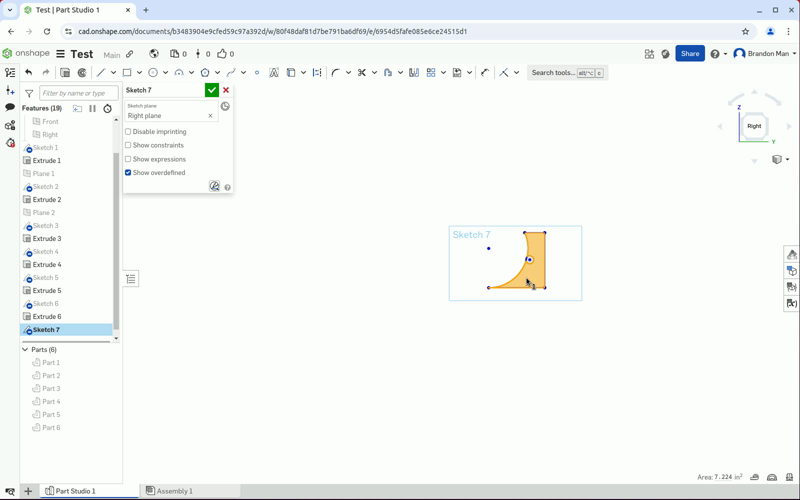
scroll(-6)
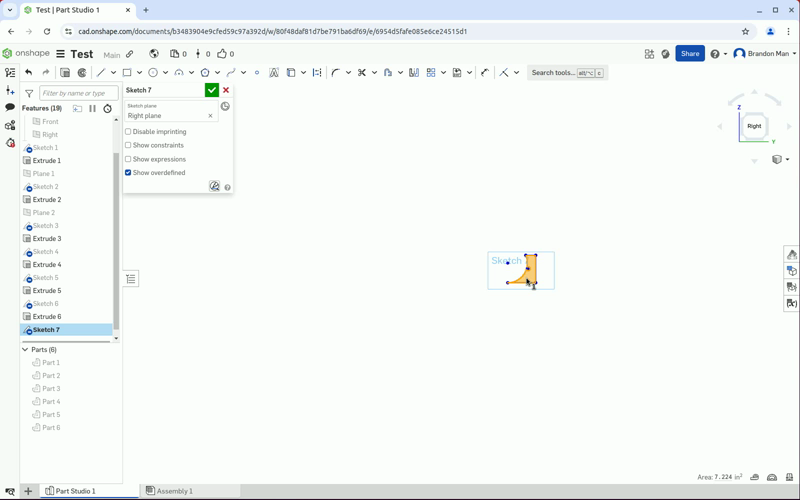
mouse_move(73, 352)
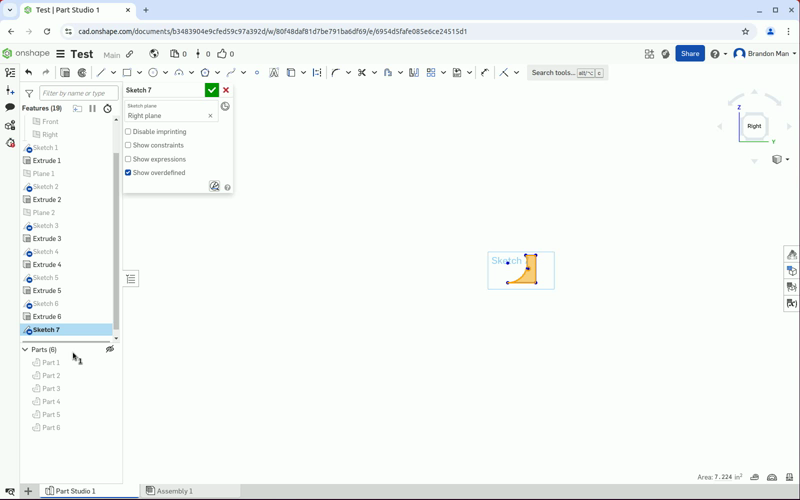
key(shift+y)
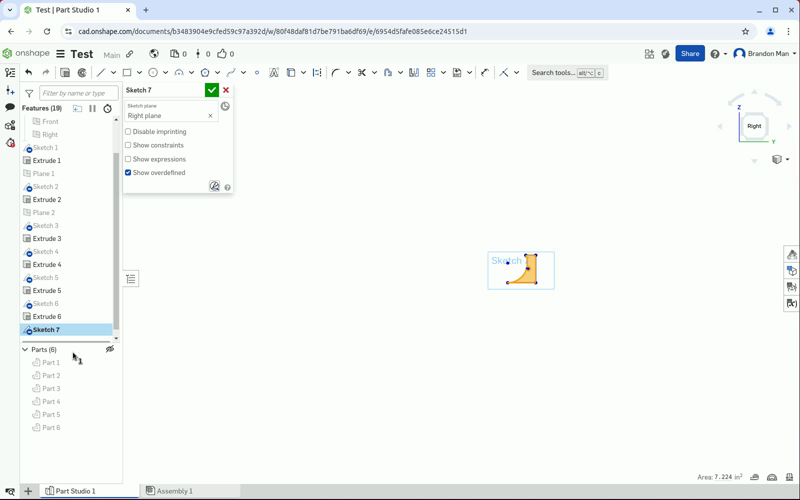
key(shift+e)
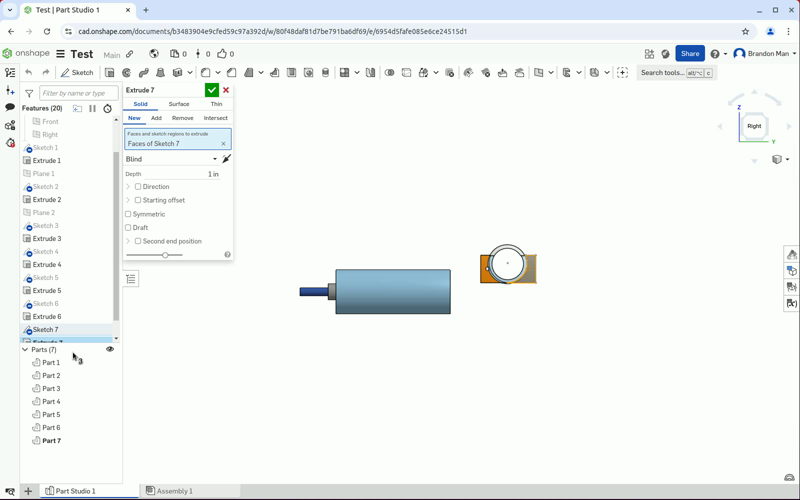
mouse_move(143, 106)
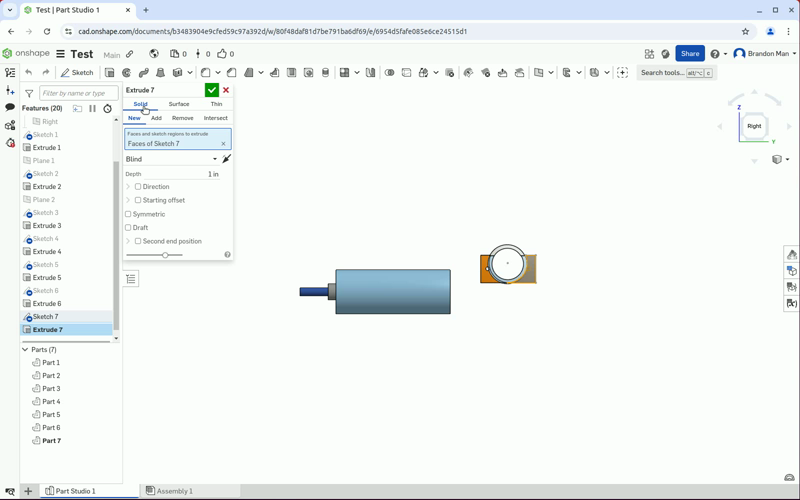
click(143, 106)
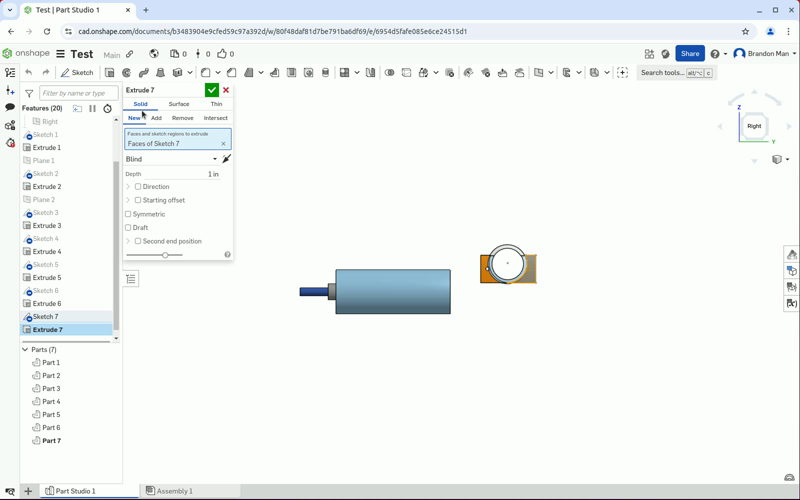
mouse_move(137, 120)
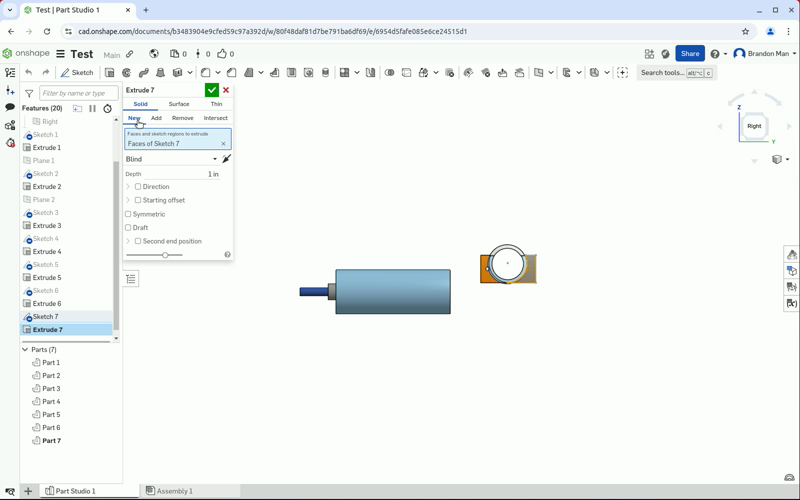
click(137, 120)
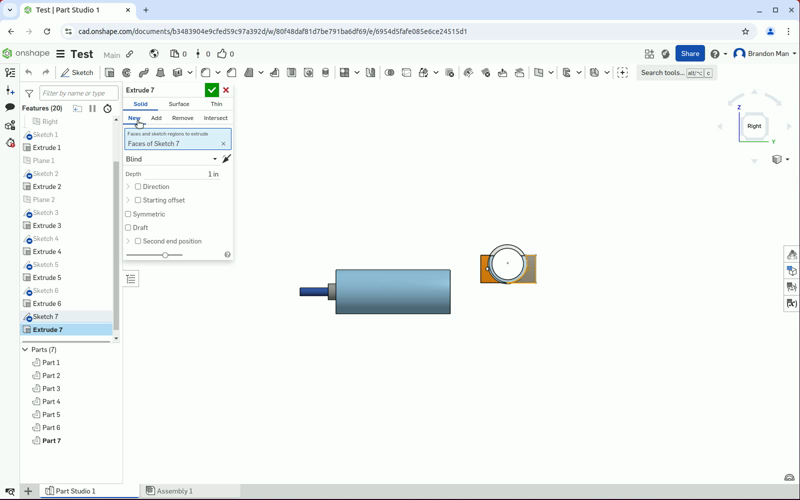
key(tab, 4)
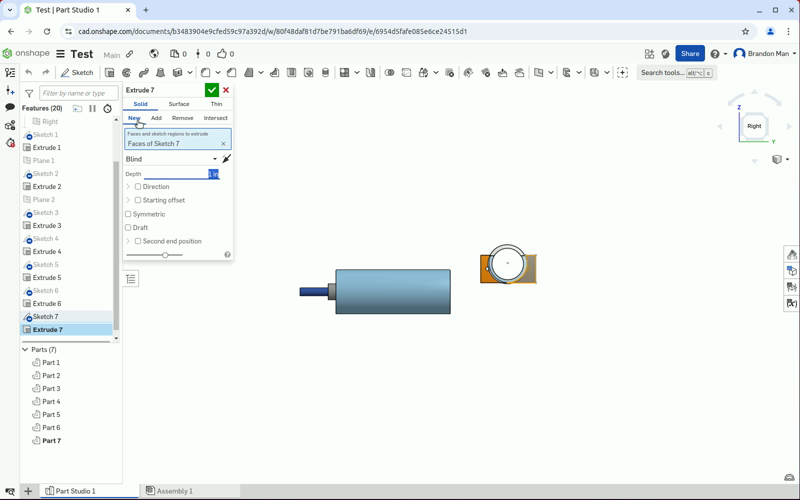
text(2.166)
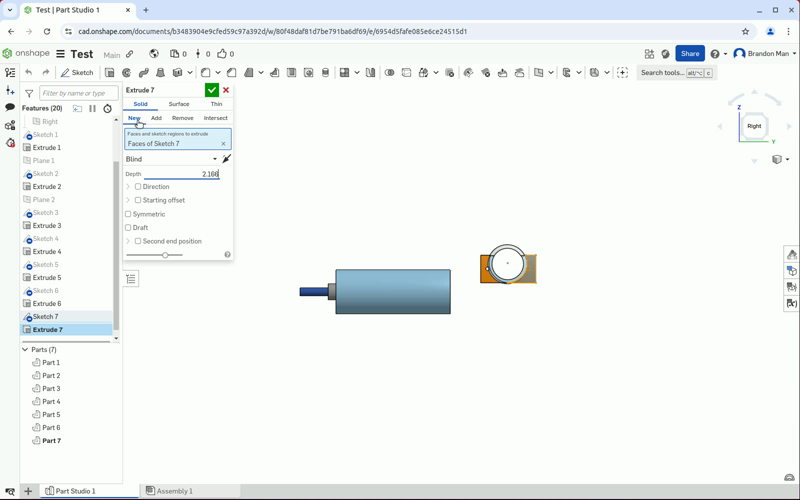
key(enter)
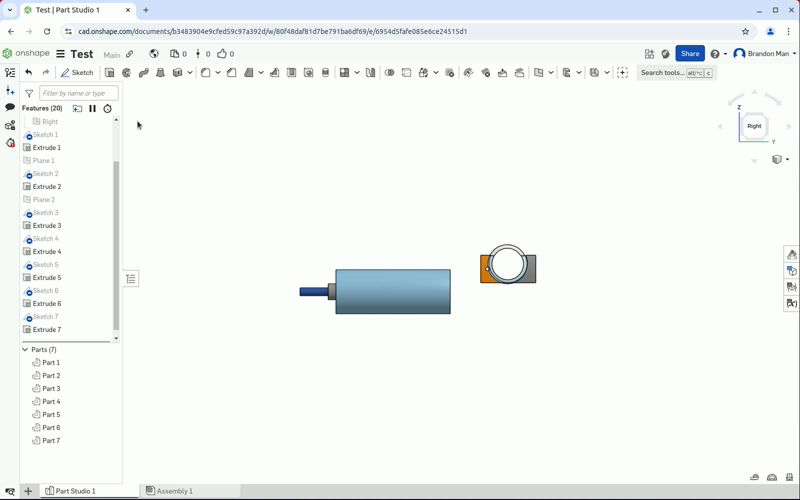
key(shift+h)
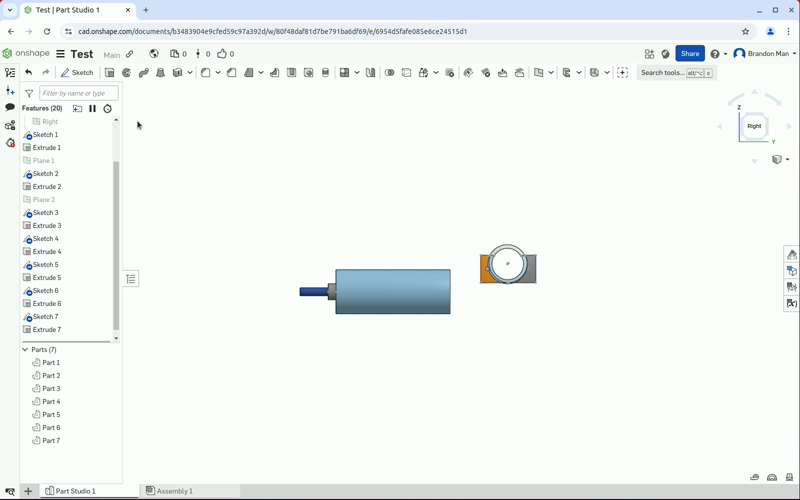
key(shift+h)
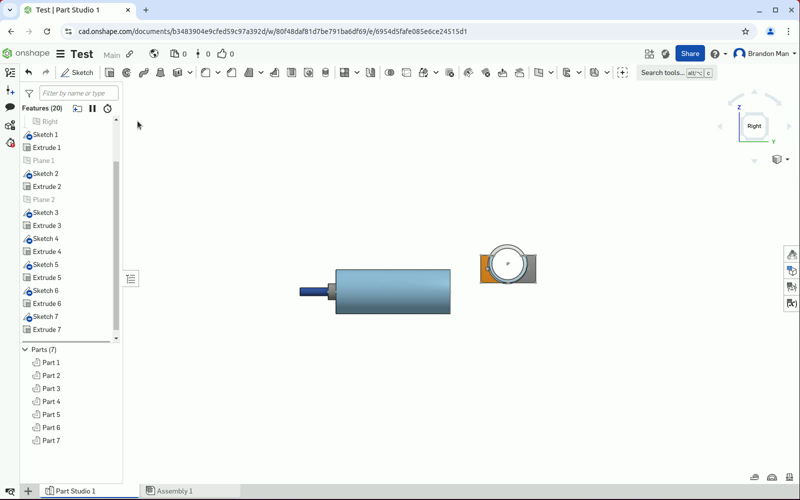
key(shift+7)
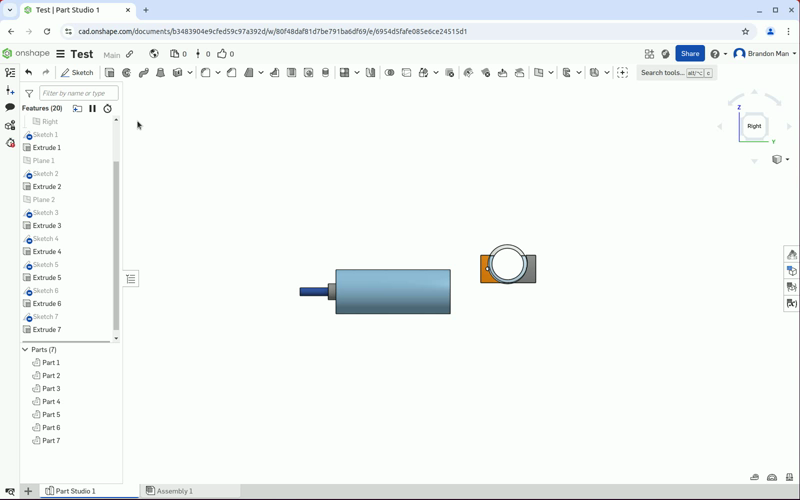
key(right, 2)
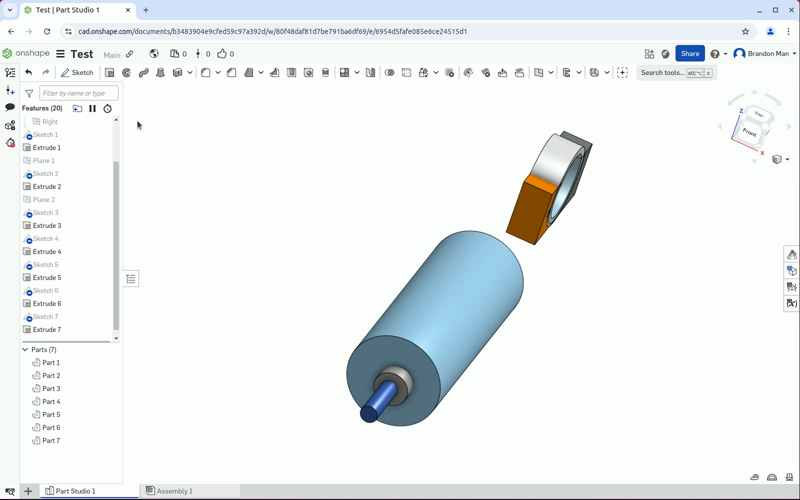
key(down, 2)
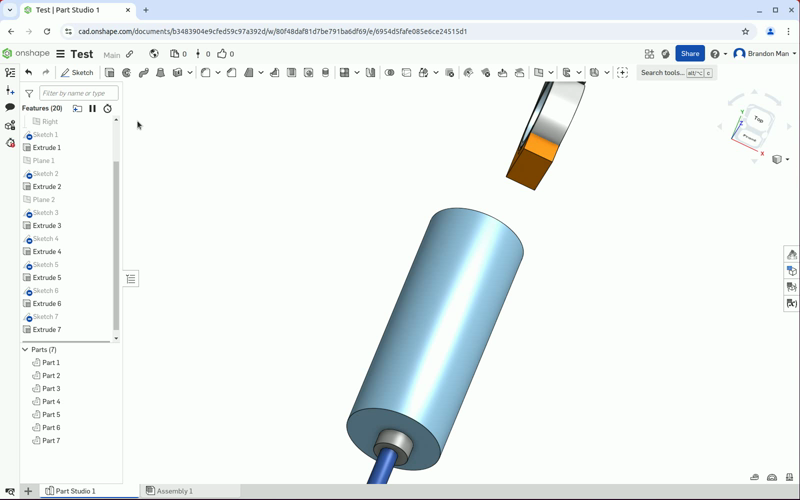
key(up, 2)
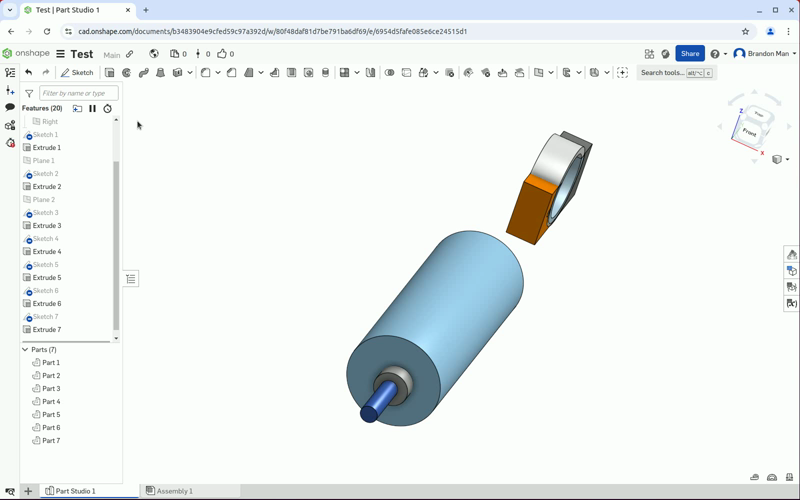
key(left, 2)
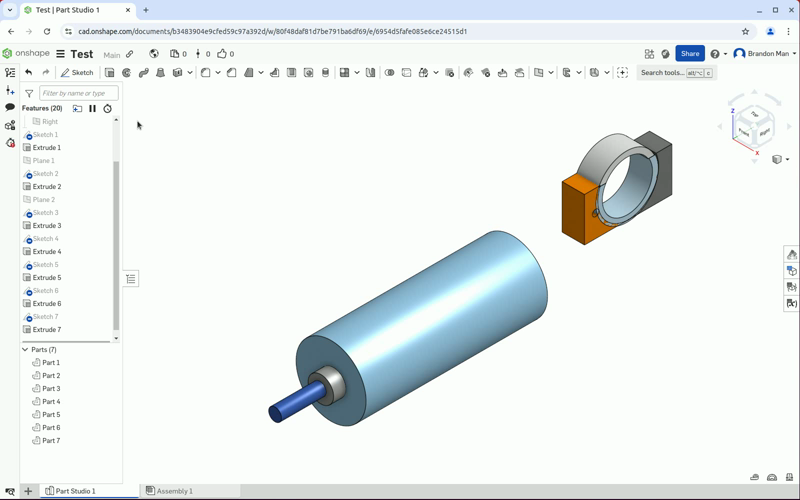
mouse_move(69, 137)
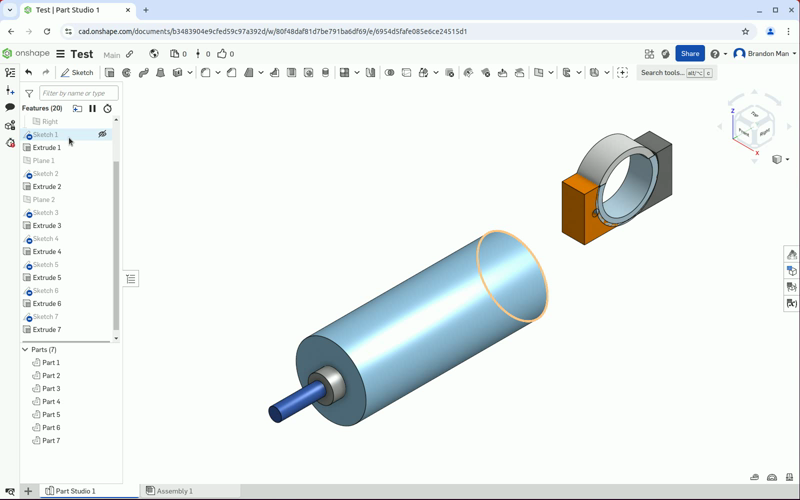
click(69, 137)